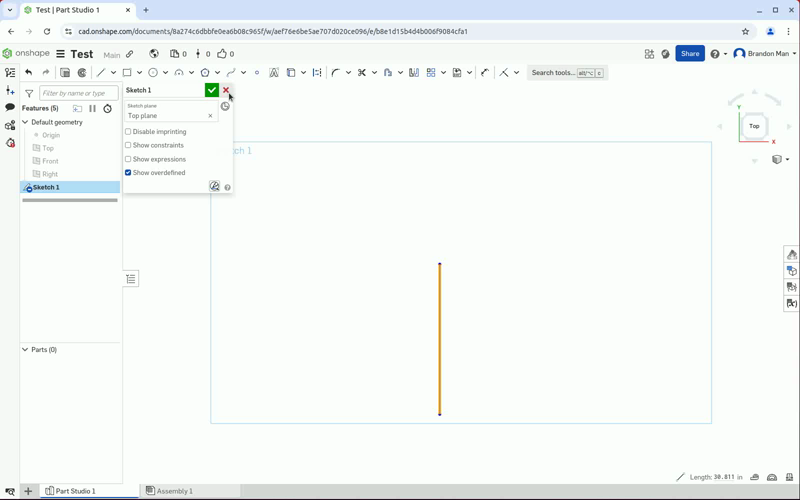
key(shift+h)
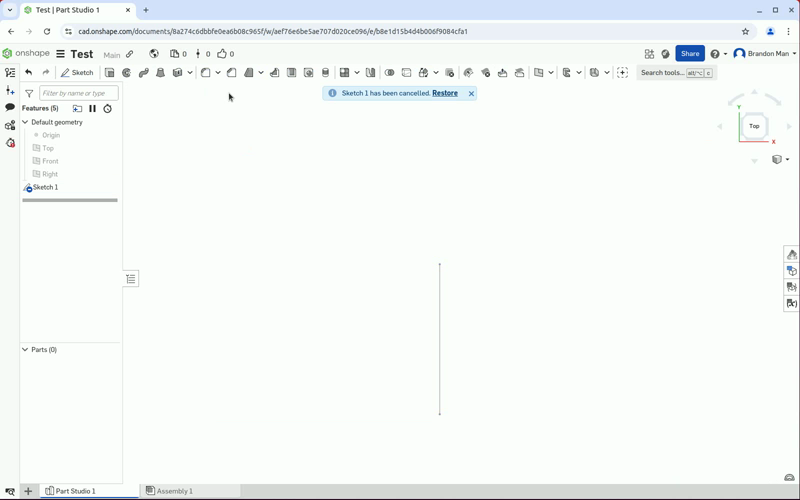
key(shift+s)
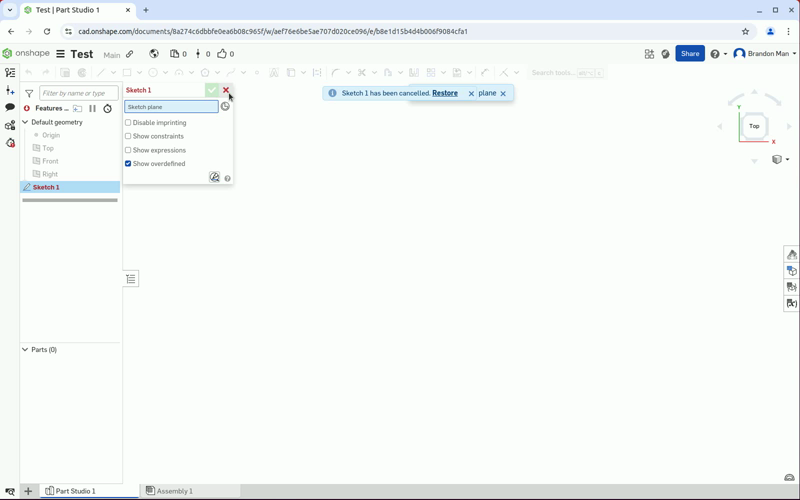
mouse_move(73, 150)
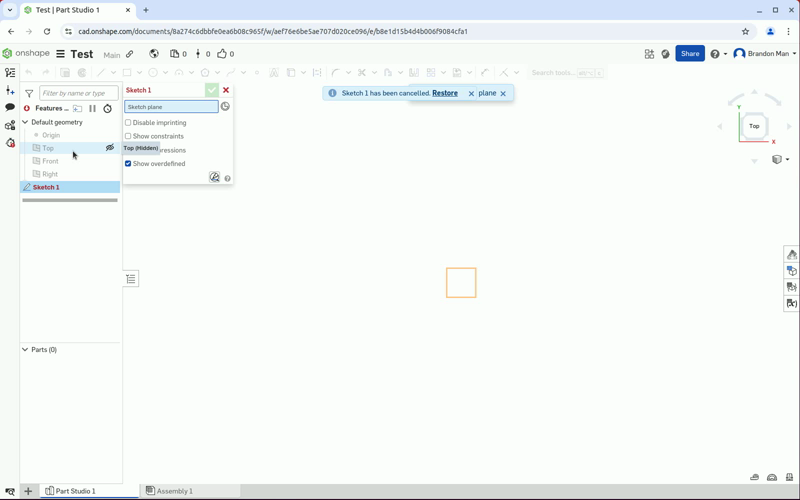
click(73, 150)
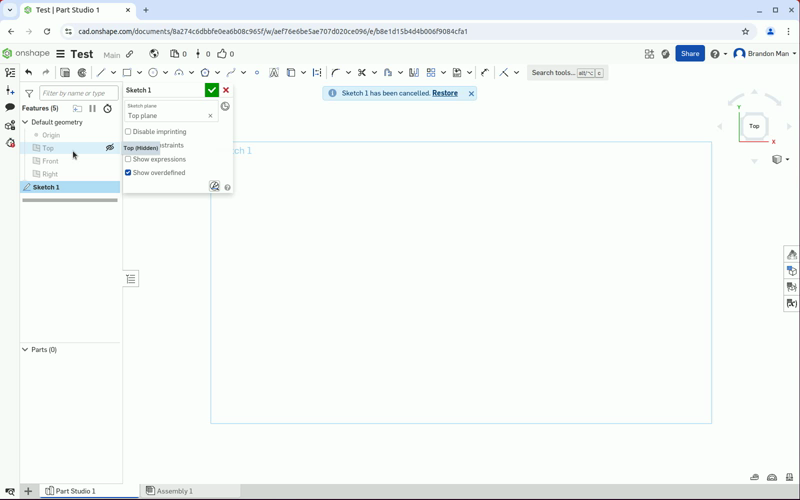
mouse_move(73, 352)
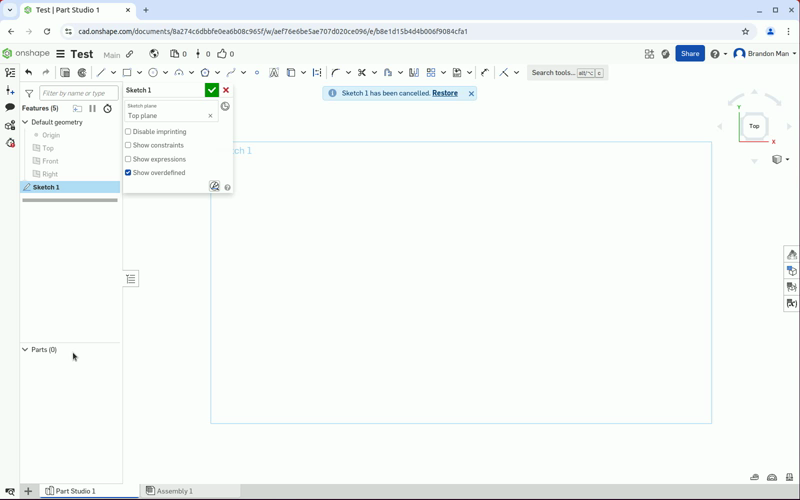
key(y)
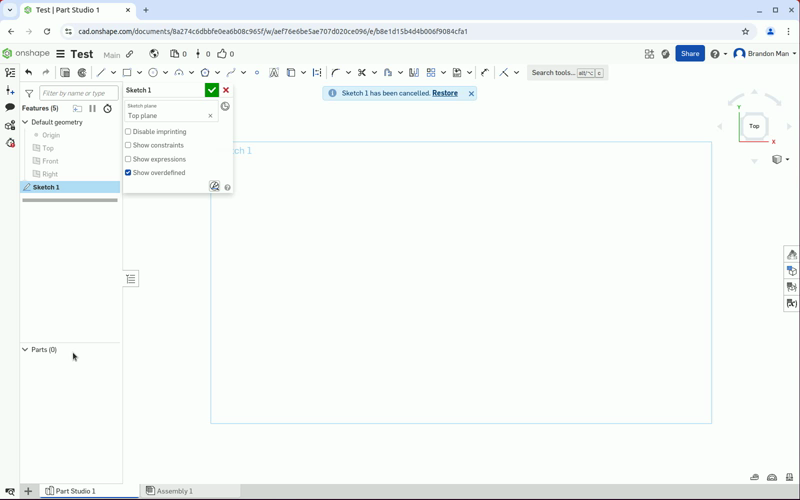
key(l)
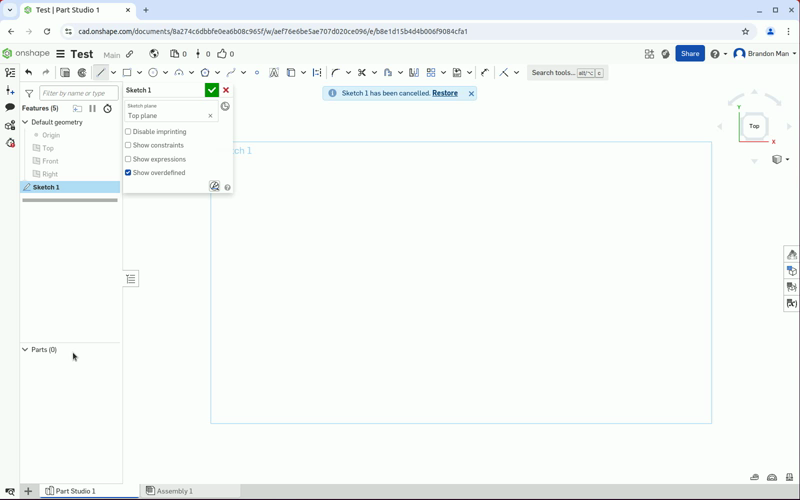
key_down(shift)
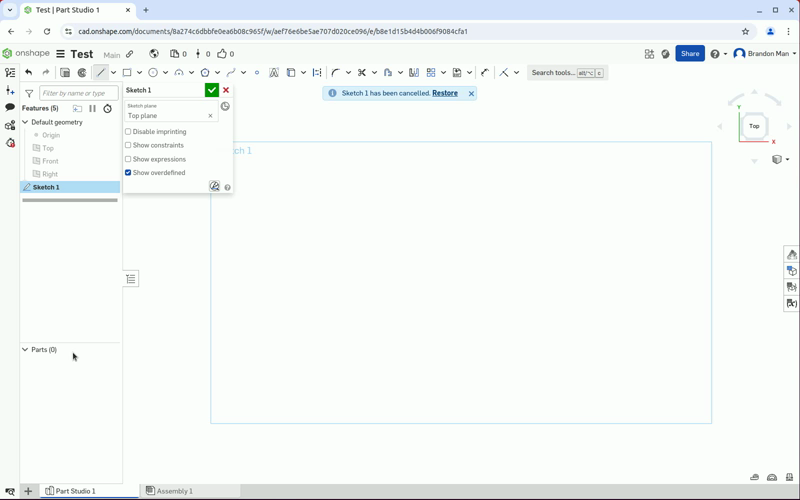
mouse_move(348, 305)
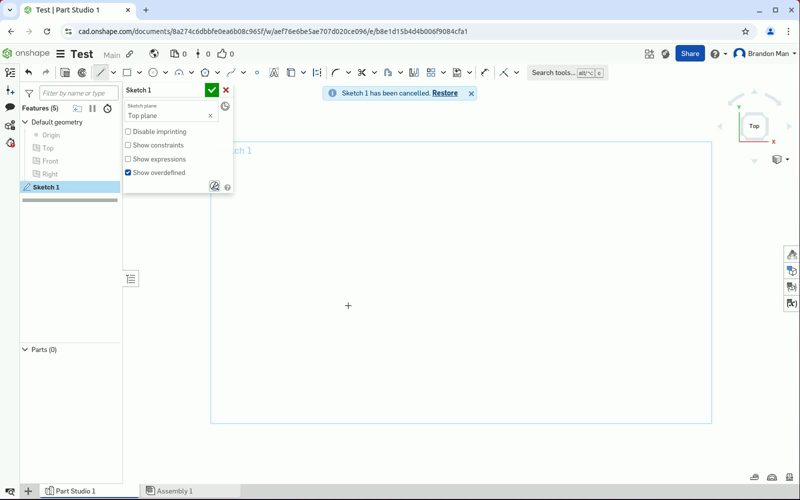
click(348, 305)
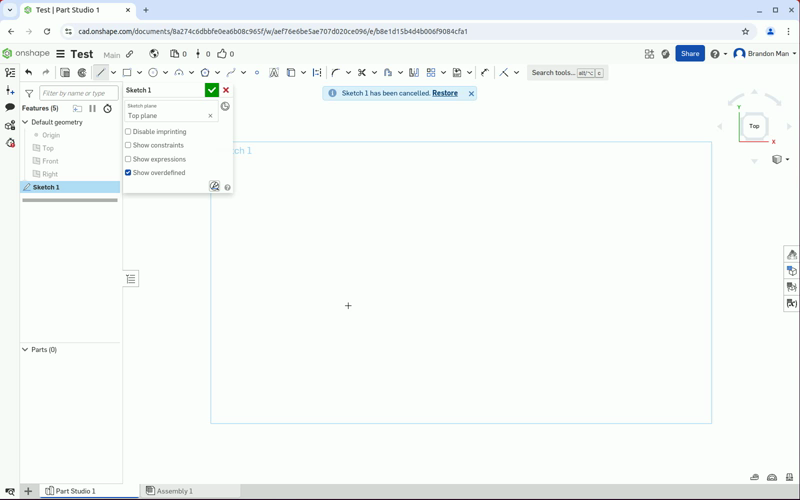
key_up(shift)
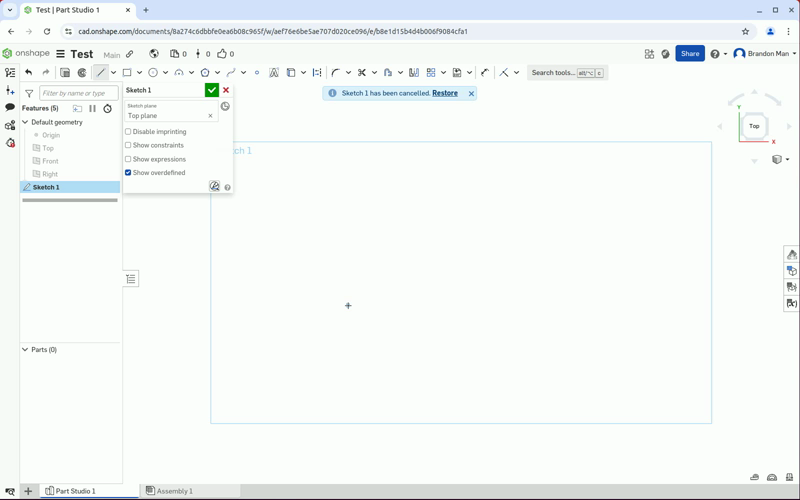
key_down(shift)
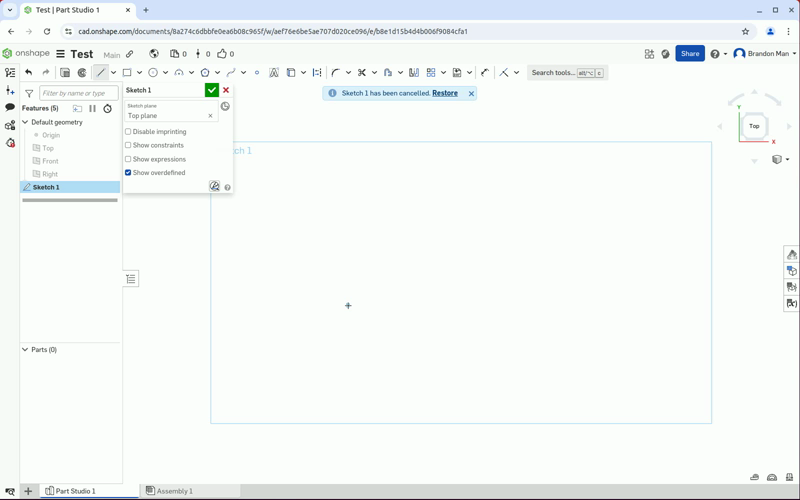
mouse_move(572, 305)
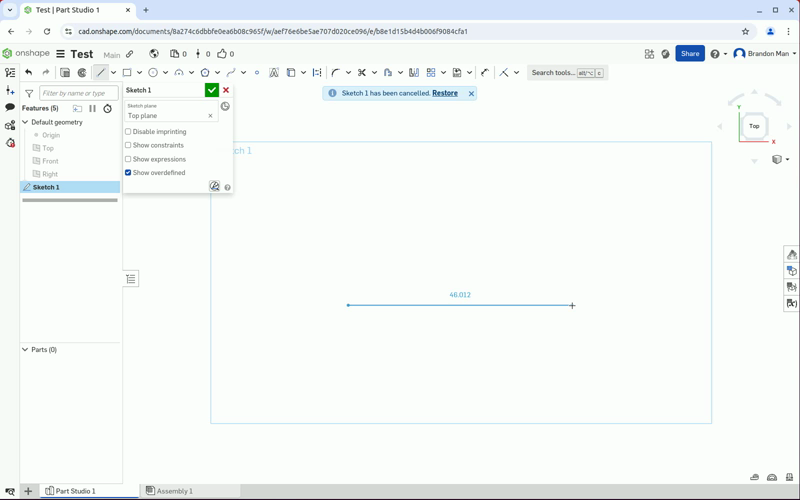
click(572, 305)
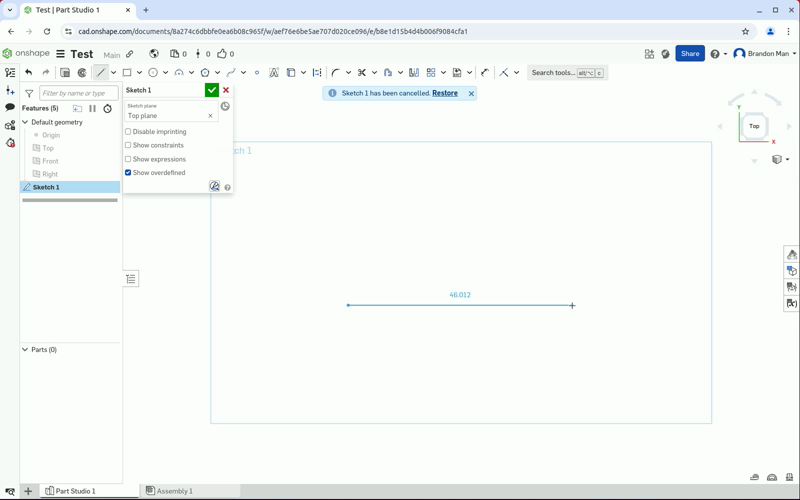
key_up(shift)
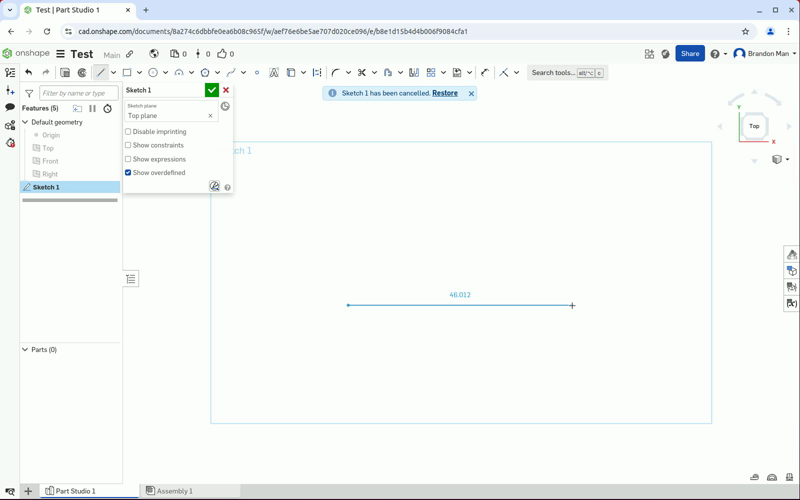
key_down(shift)
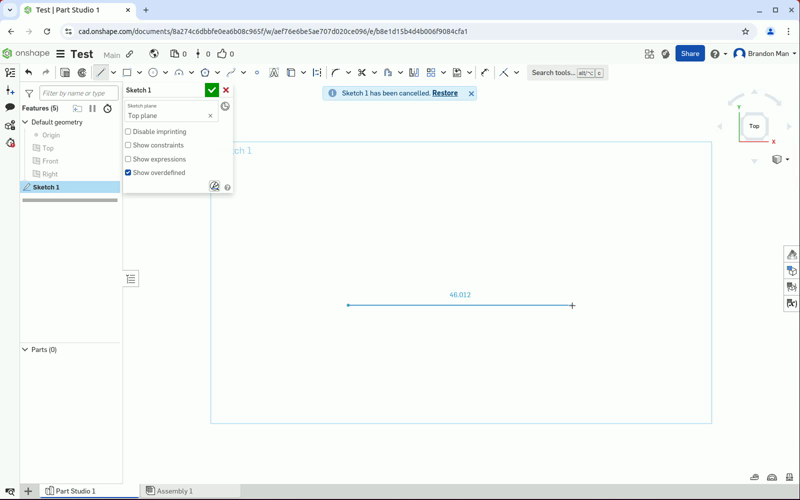
mouse_move(589, 305)
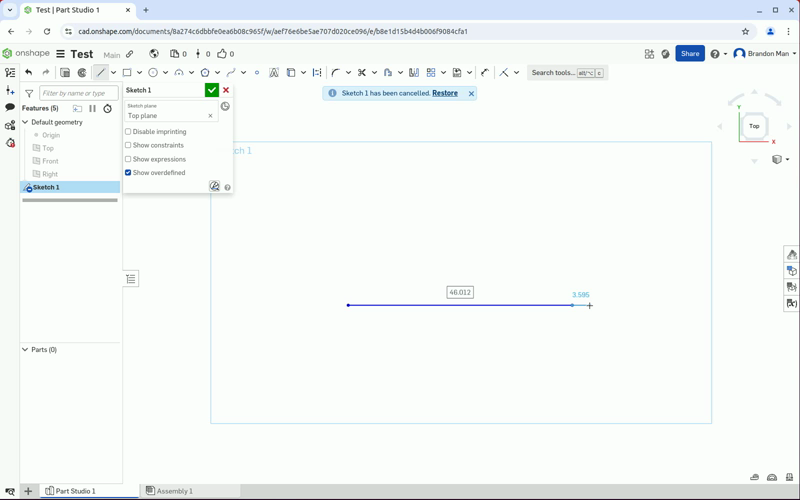
mouse_move(572, 260)
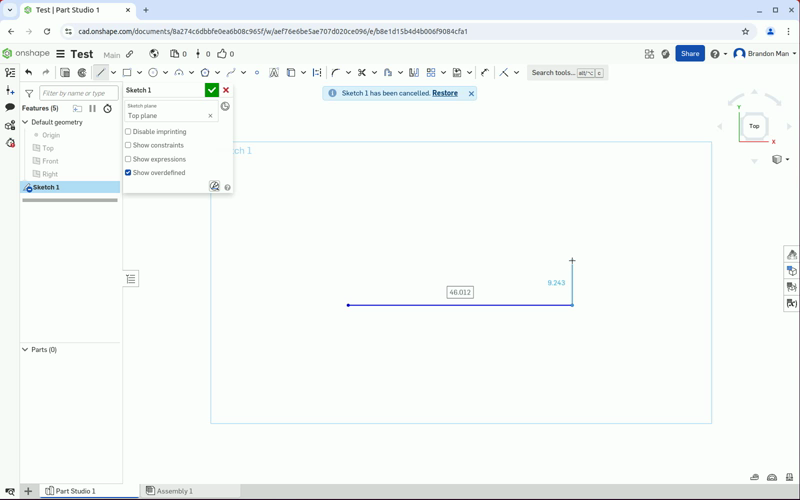
click(572, 260)
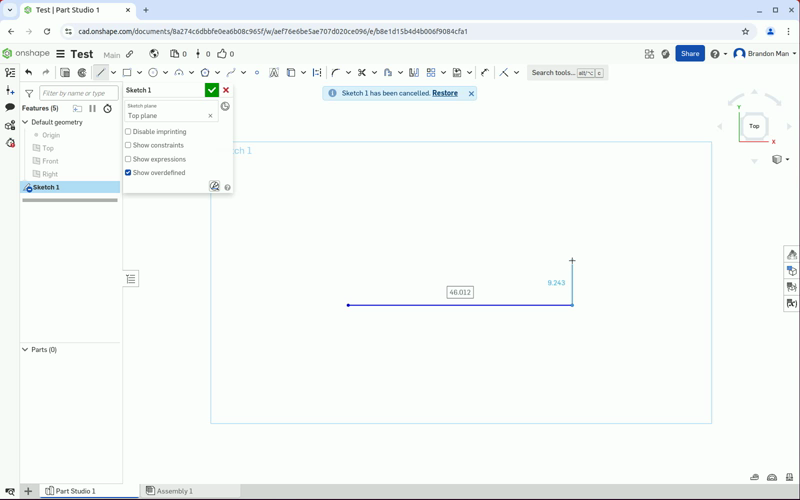
key_up(shift)
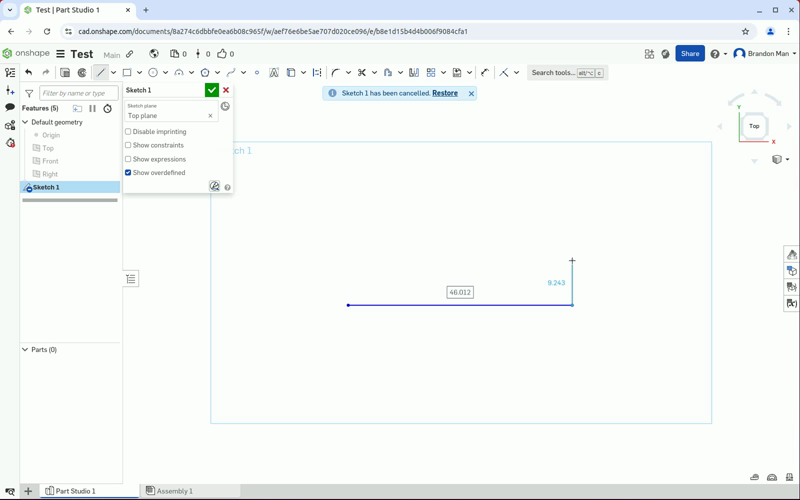
key_down(shift)
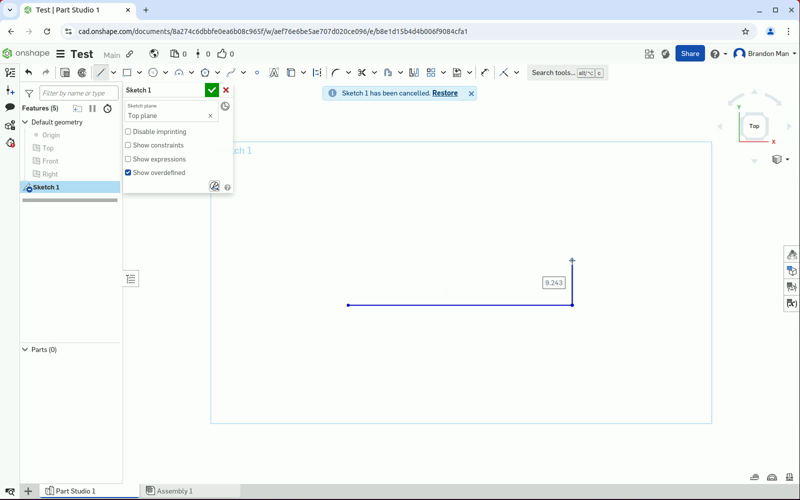
mouse_move(348, 260)
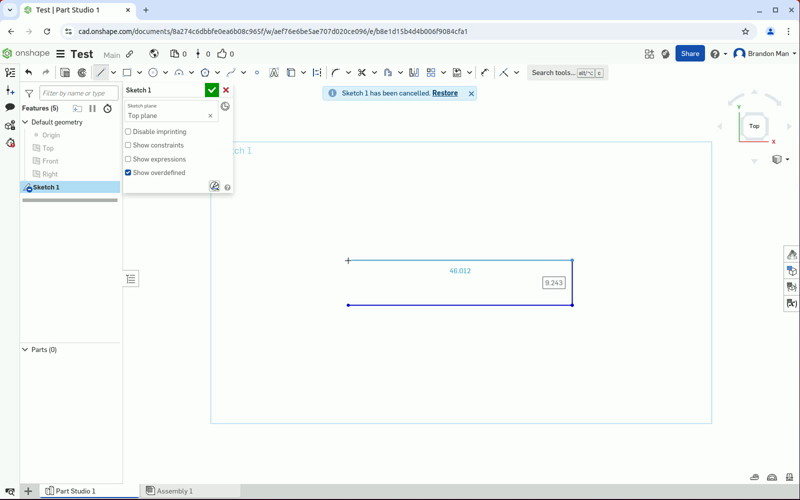
click(348, 260)
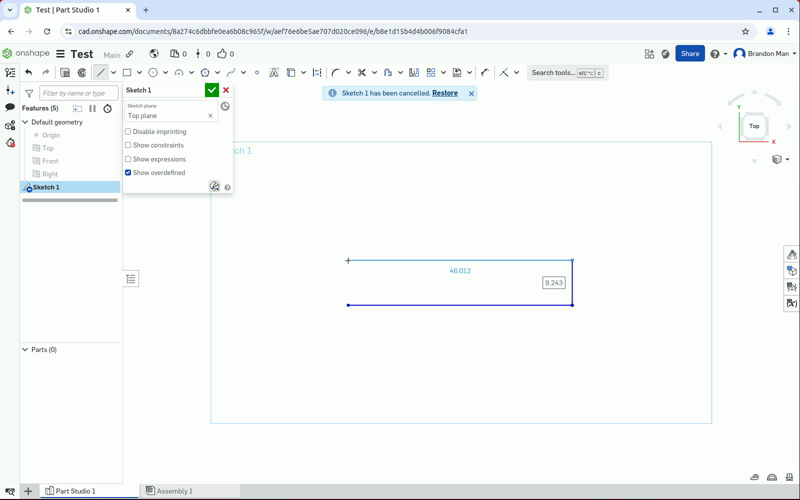
key_up(shift)
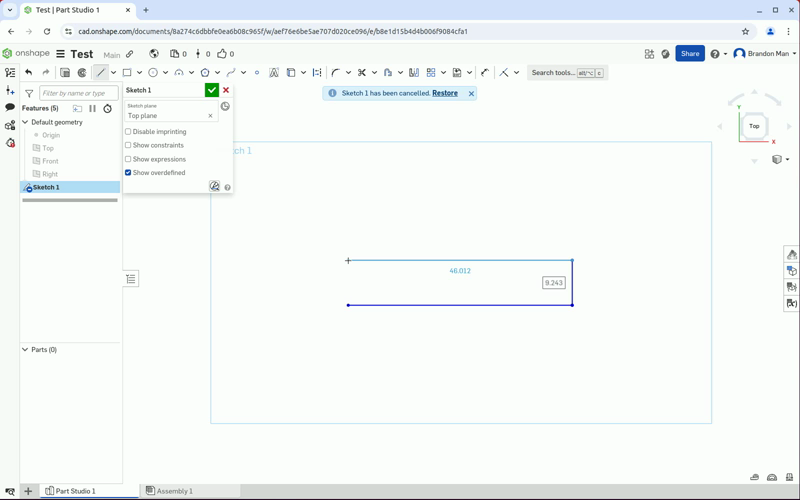
mouse_move(378, 260)
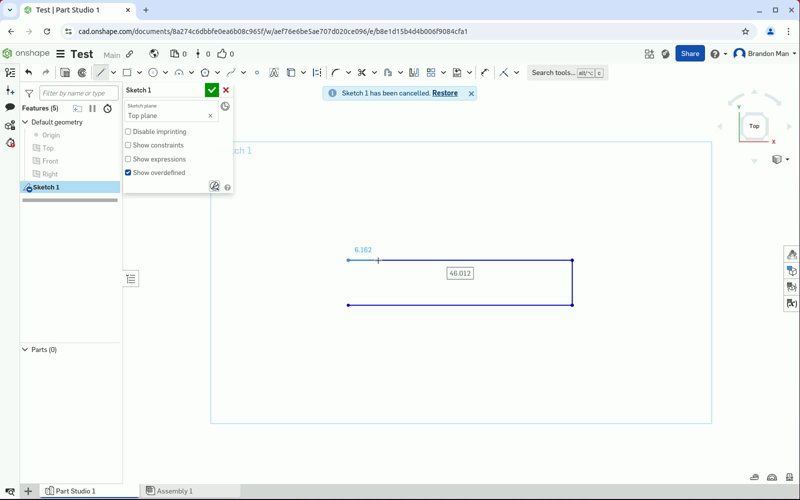
key_down(shift)
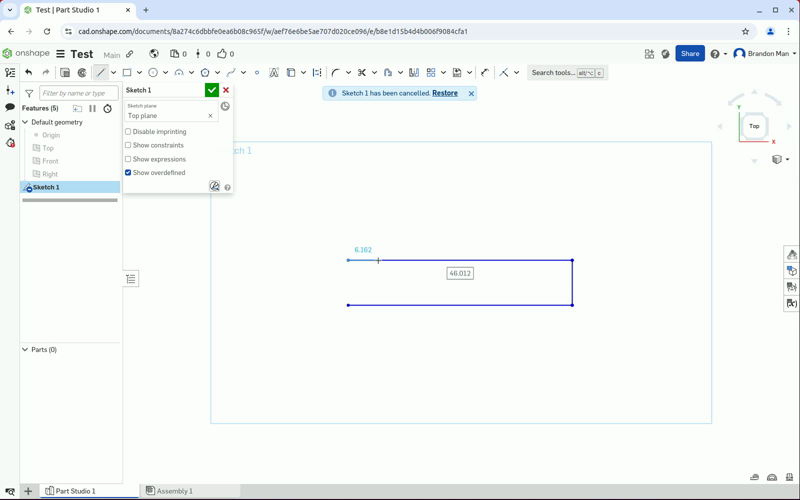
mouse_move(348, 305)
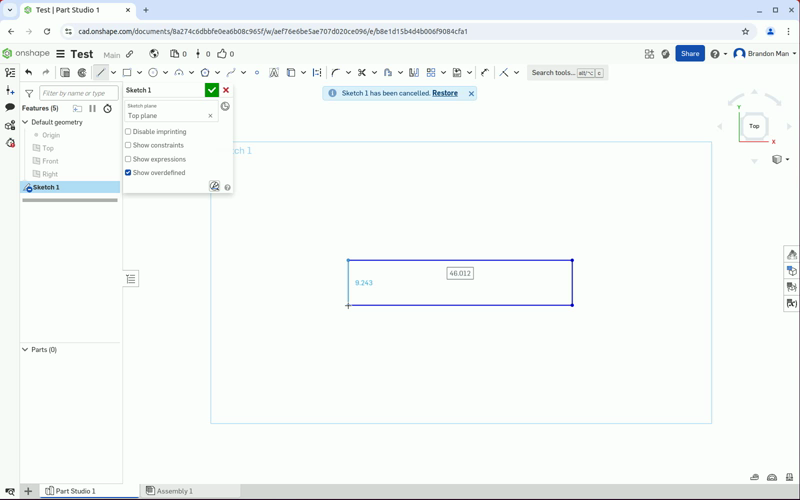
key_up(shift)
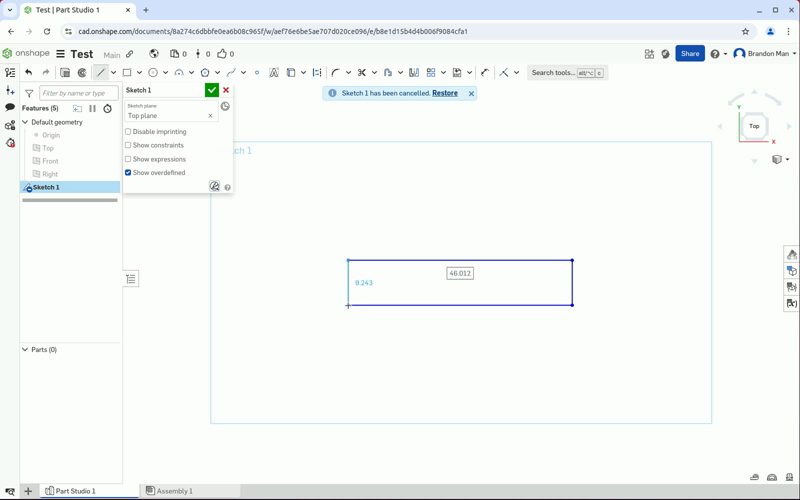
click(348, 305)
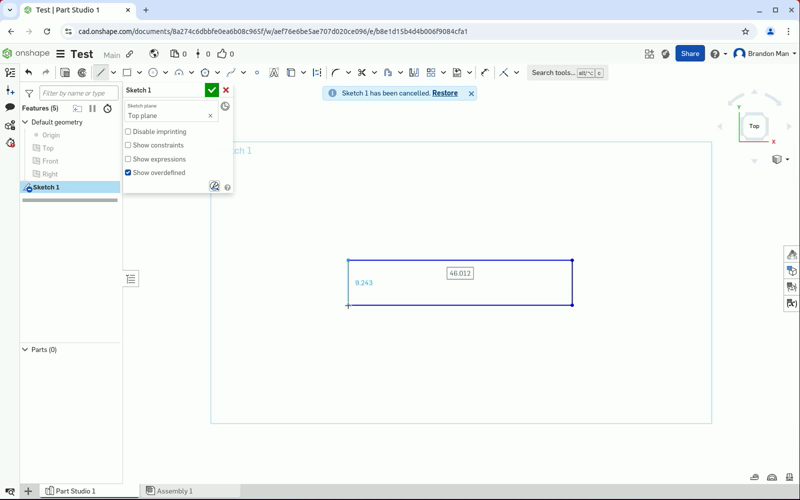
key(esc)
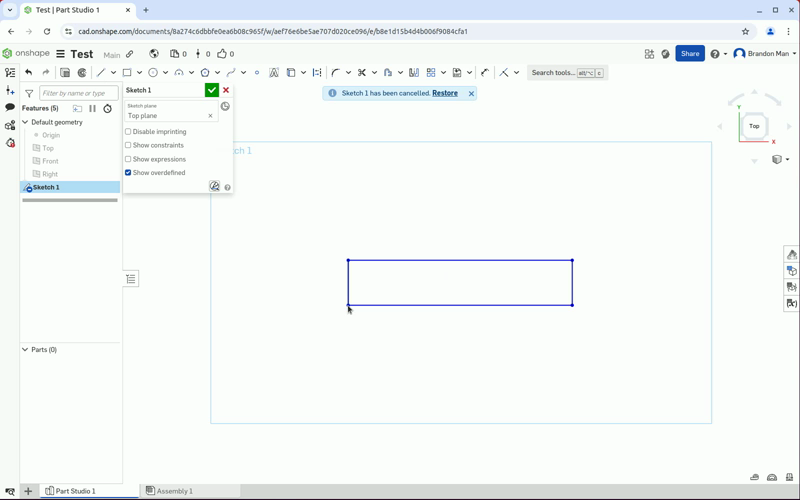
mouse_move(408, 277)
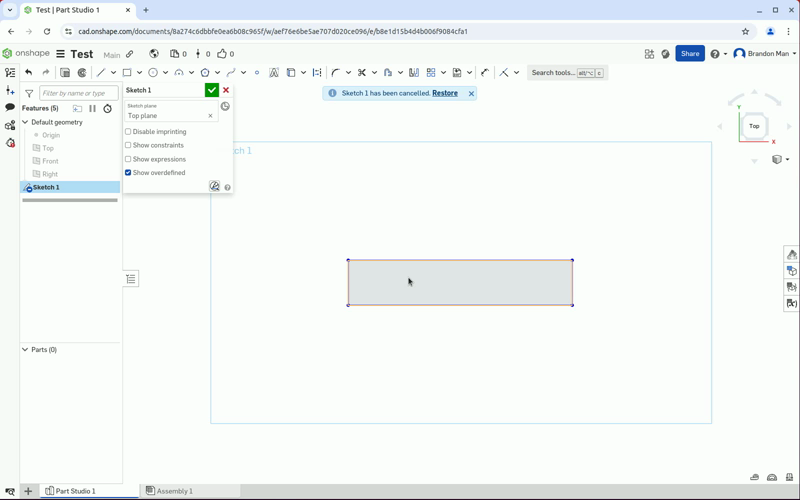
click(408, 277)
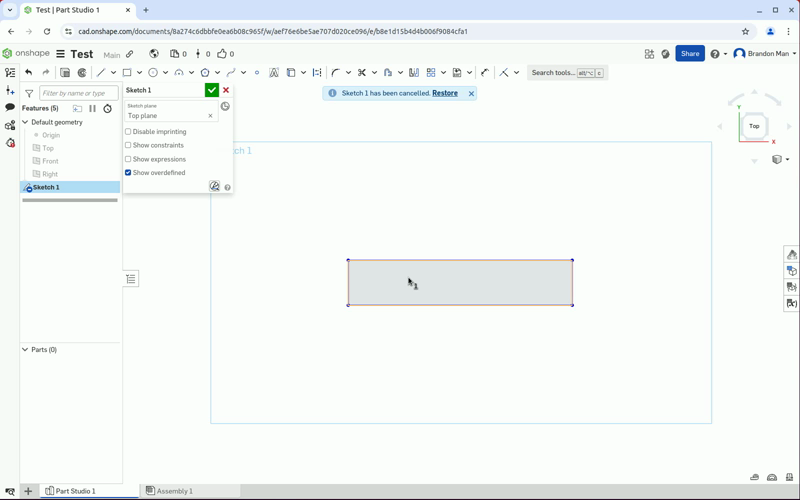
mouse_move(73, 352)
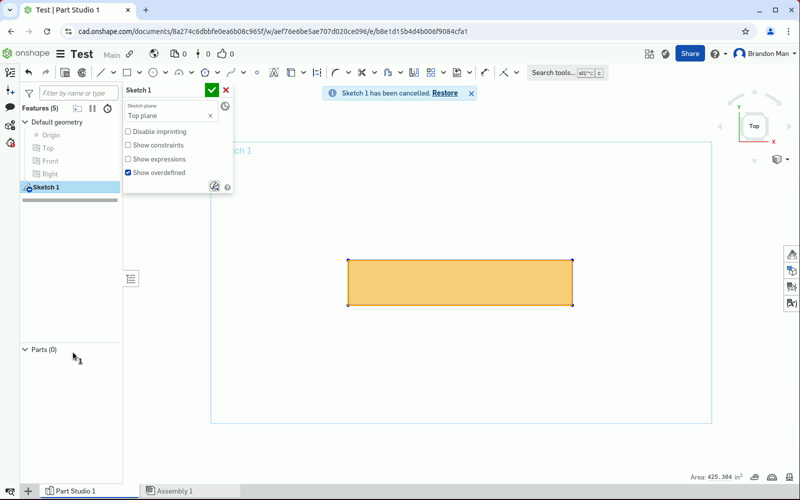
key(shift+y)
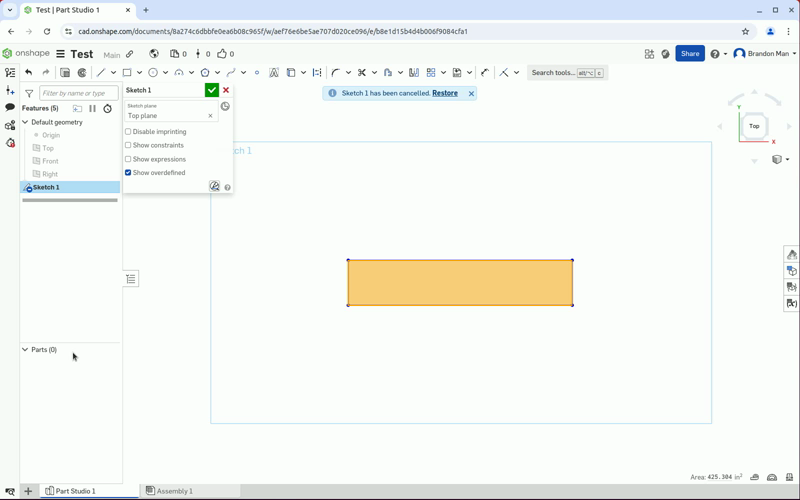
key(shift+e)
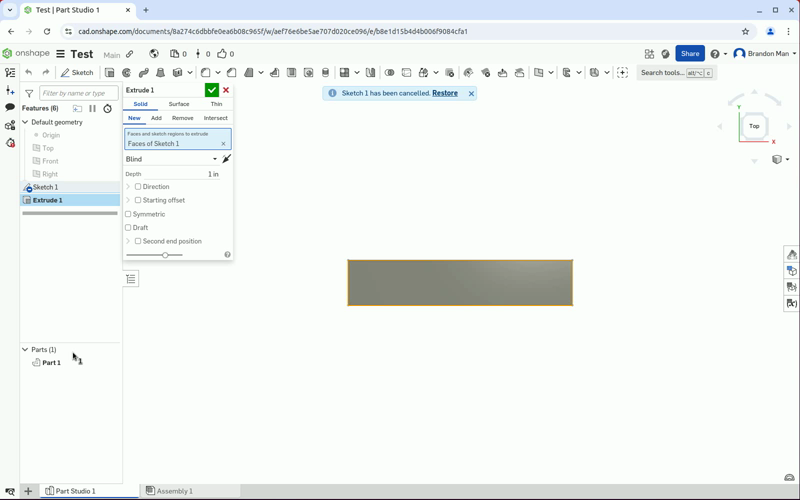
mouse_move(143, 106)
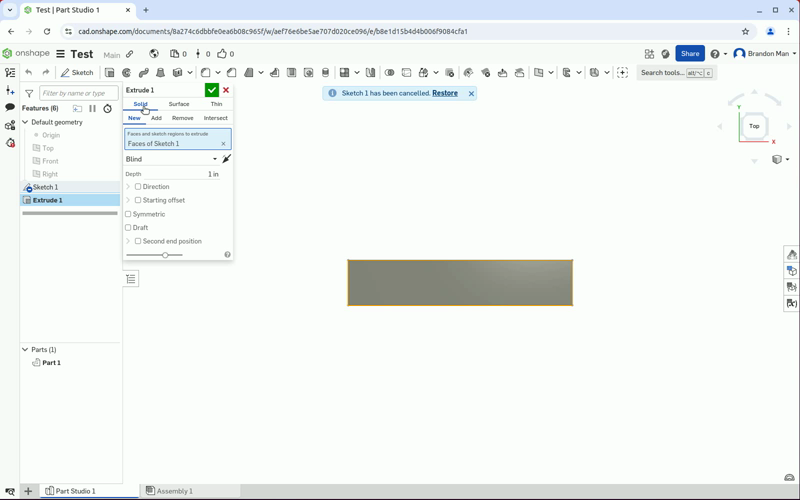
click(143, 106)
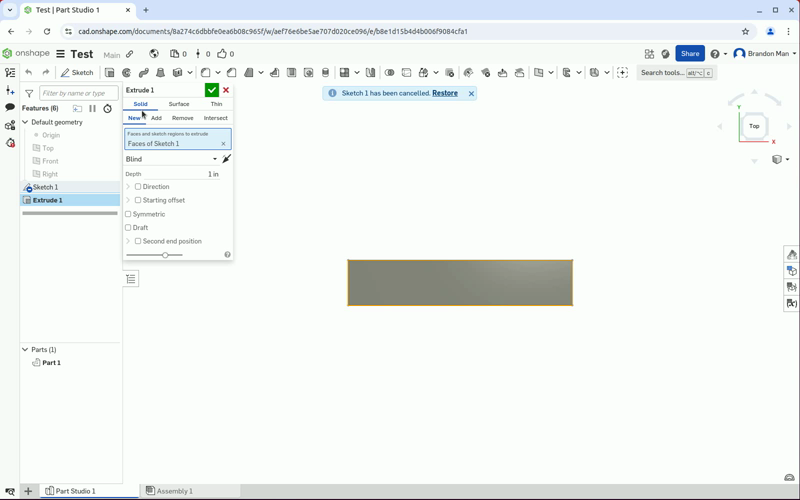
mouse_move(137, 120)
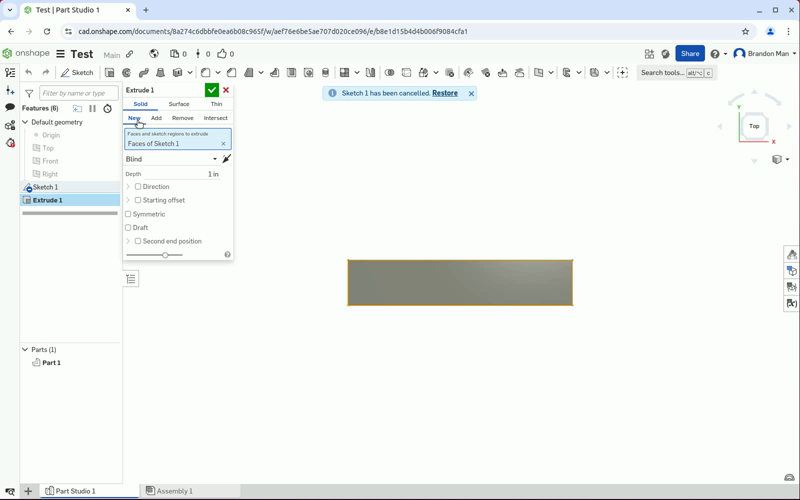
click(137, 120)
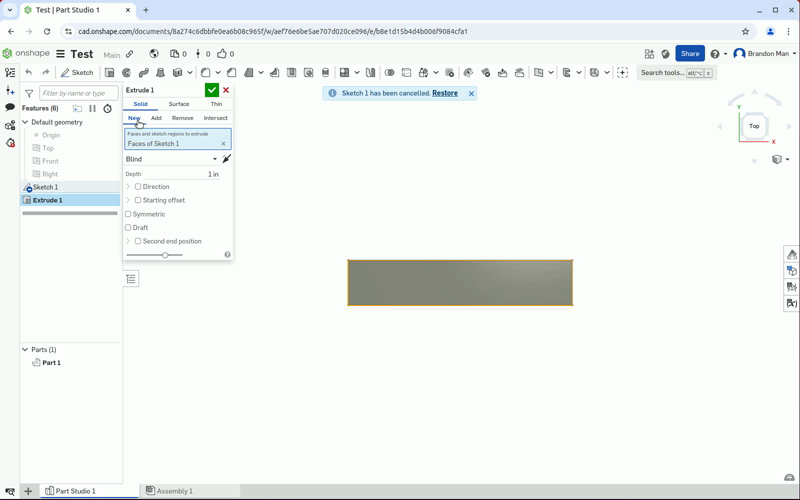
key(tab, 4)
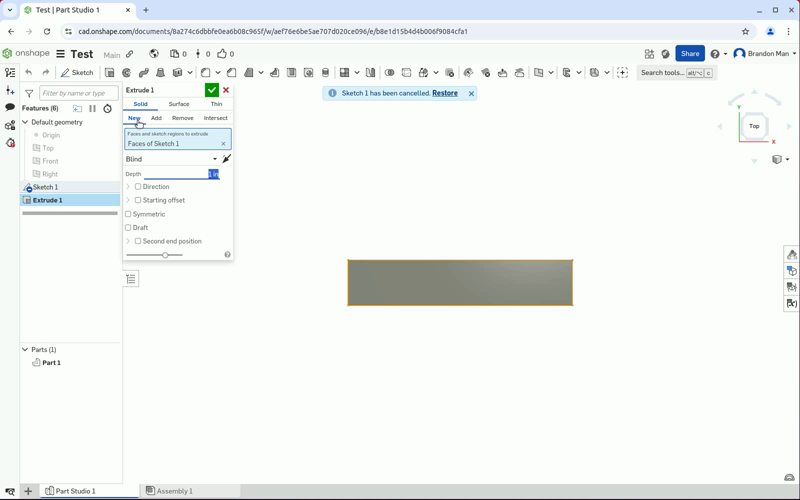
text(0.481)
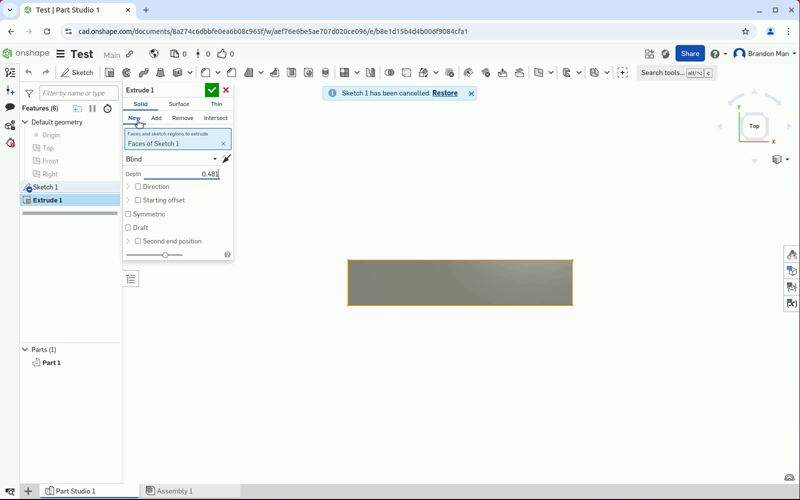
key(enter)
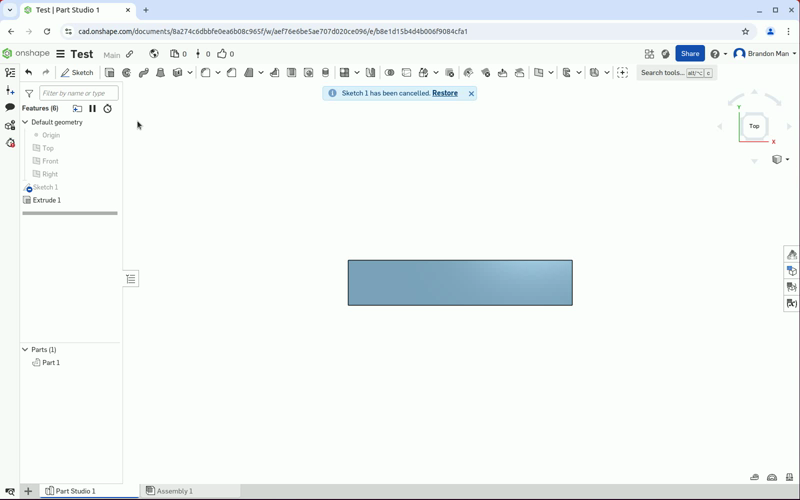
key(shift+h)
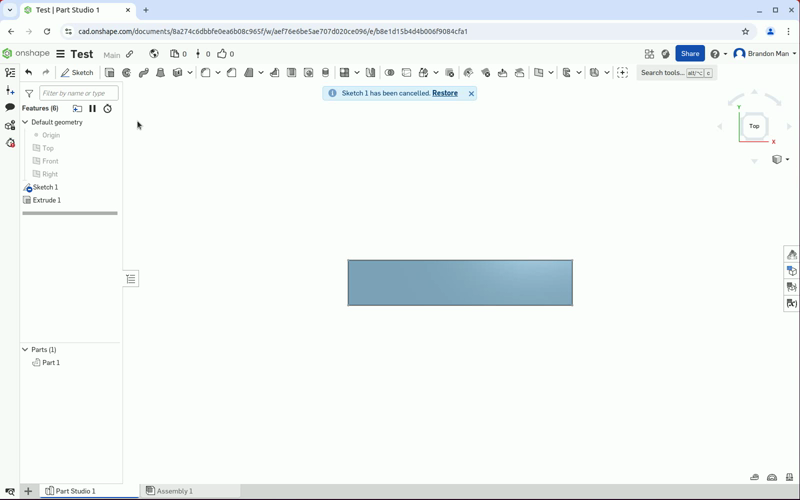
key(shift+h)
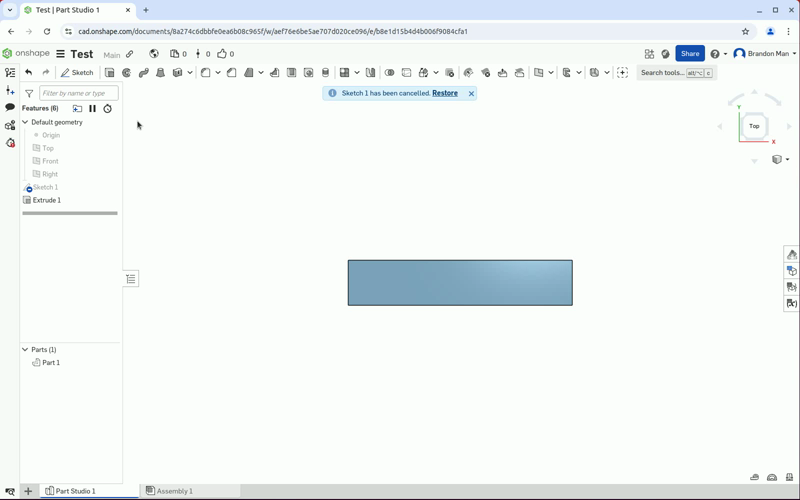
mouse_move(73, 189)
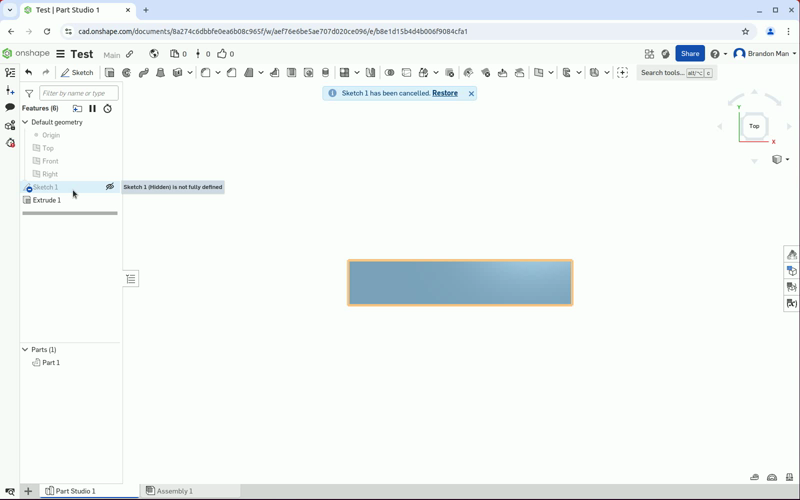
click(73, 189)
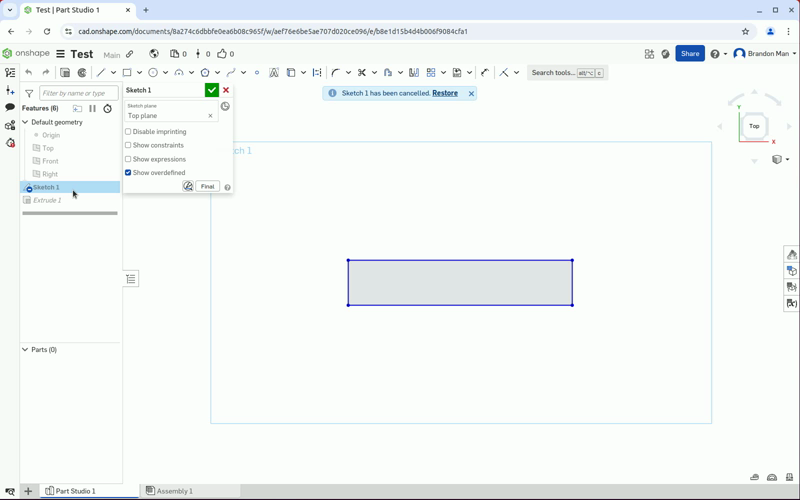
mouse_move(229, 92)
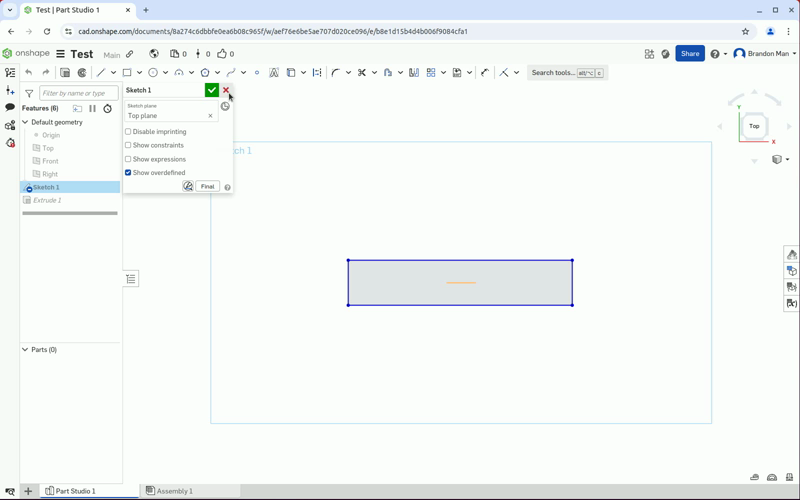
click(229, 92)
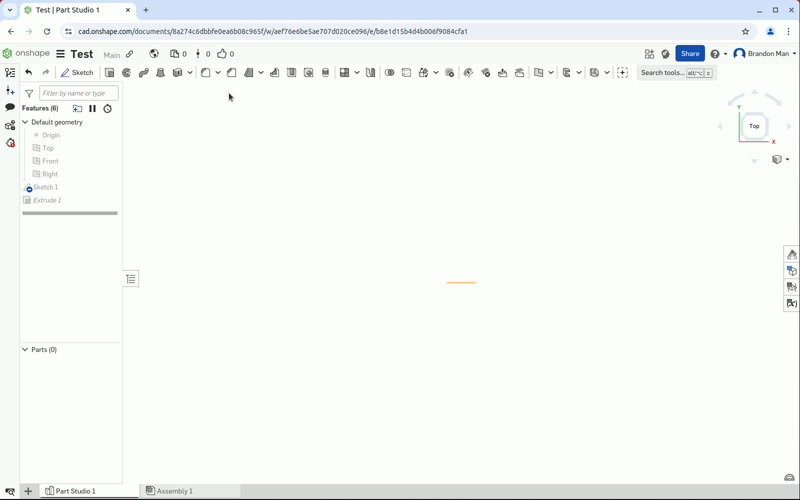
mouse_move(541, 75)
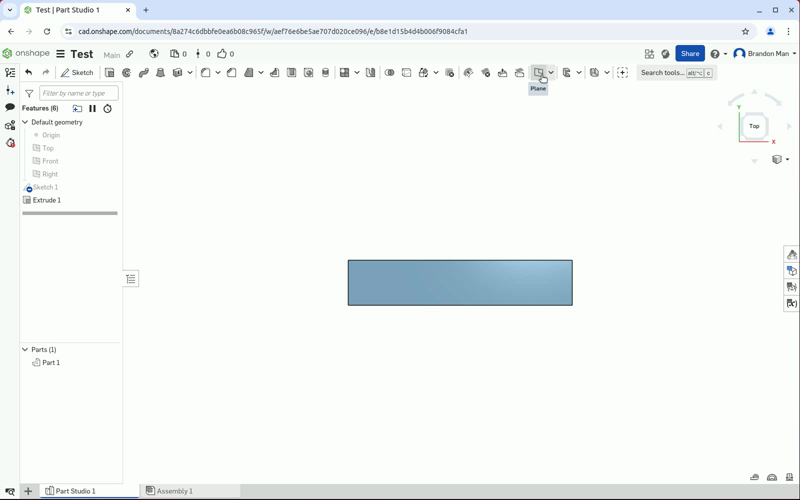
click(541, 75)
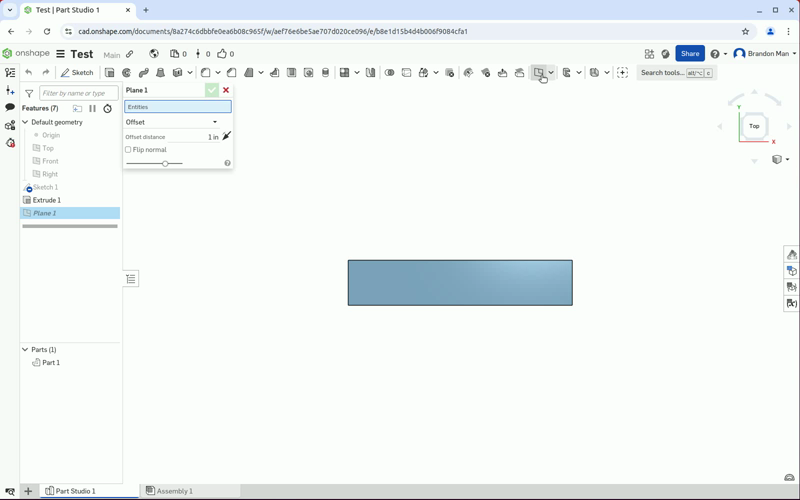
mouse_move(73, 150)
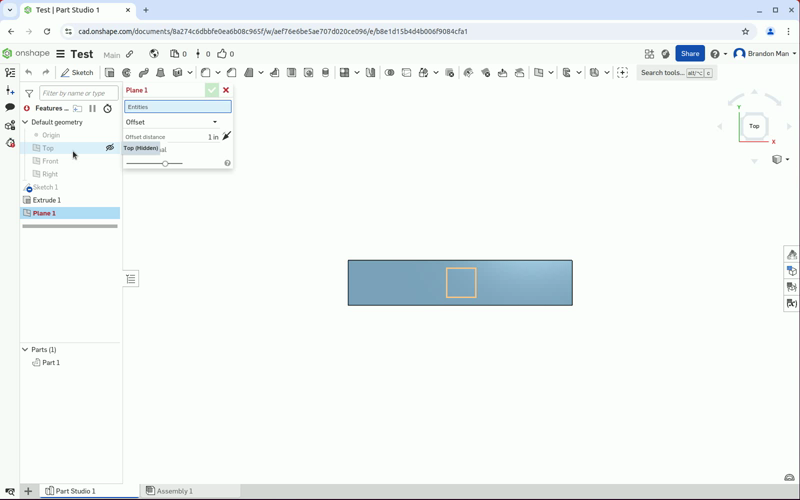
click(73, 150)
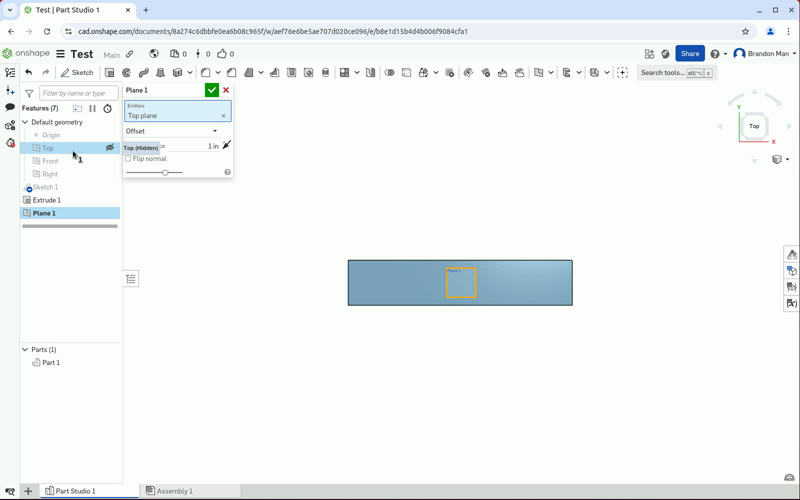
key(tab, 2)
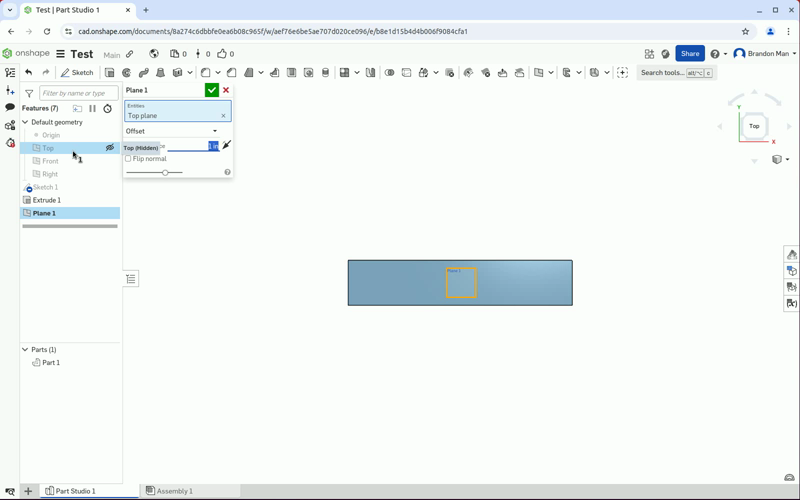
text(0.493)
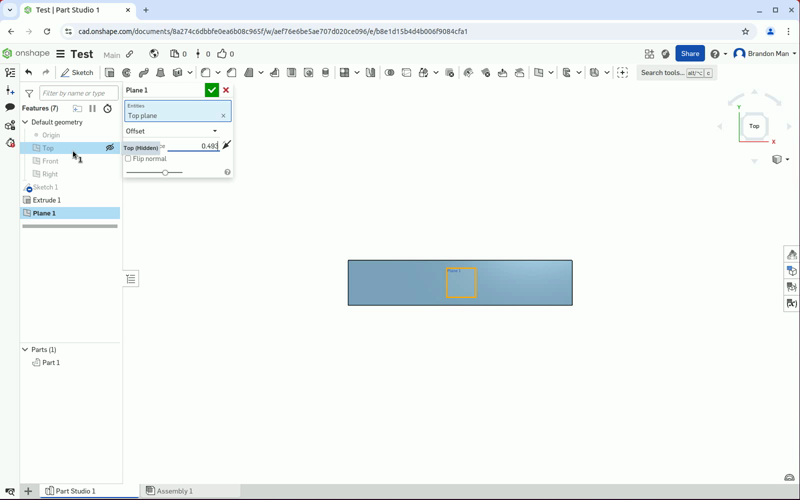
key(enter, 2)
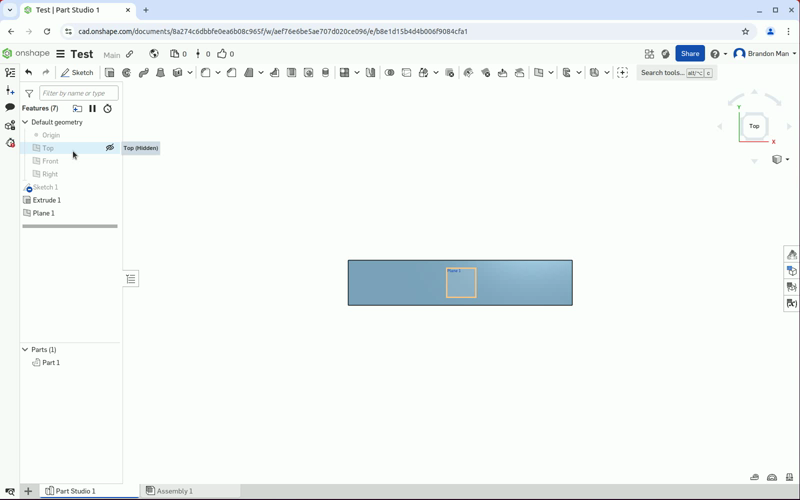
key(shift+s)
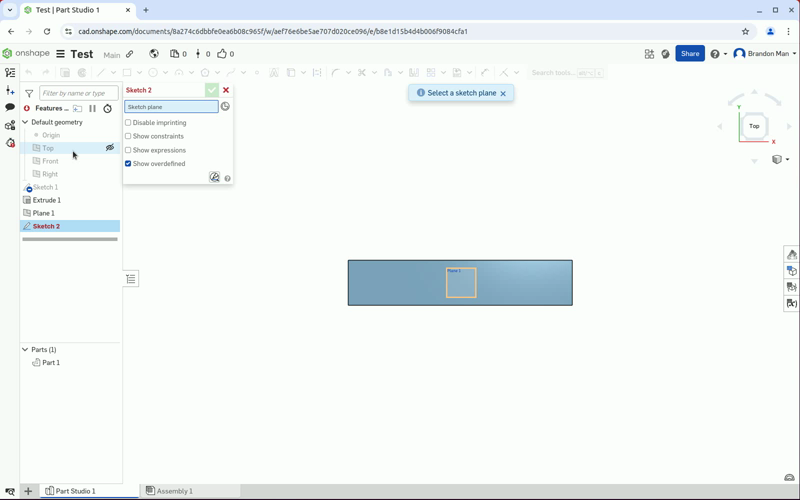
mouse_move(73, 215)
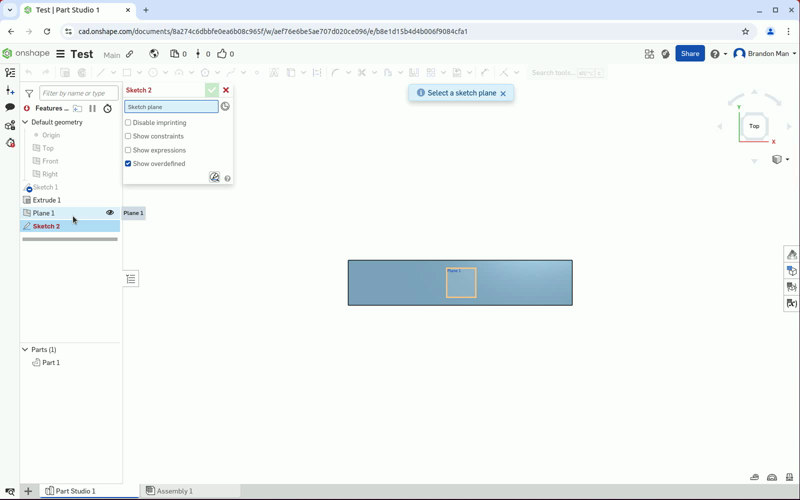
click(73, 215)
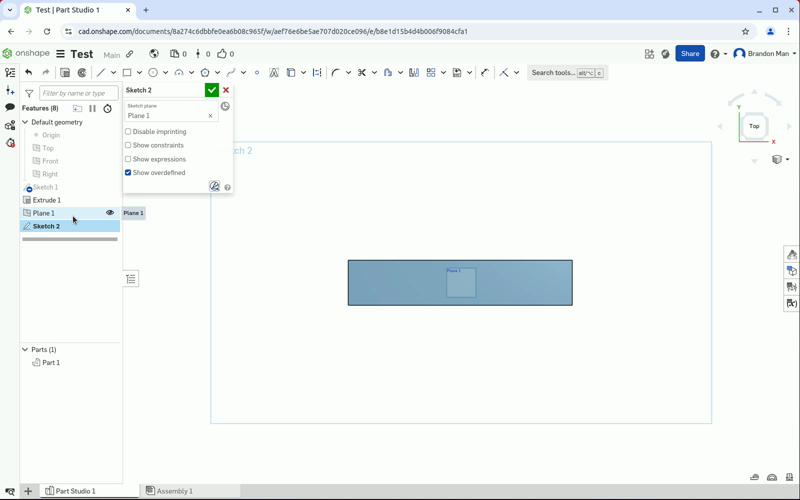
mouse_move(73, 352)
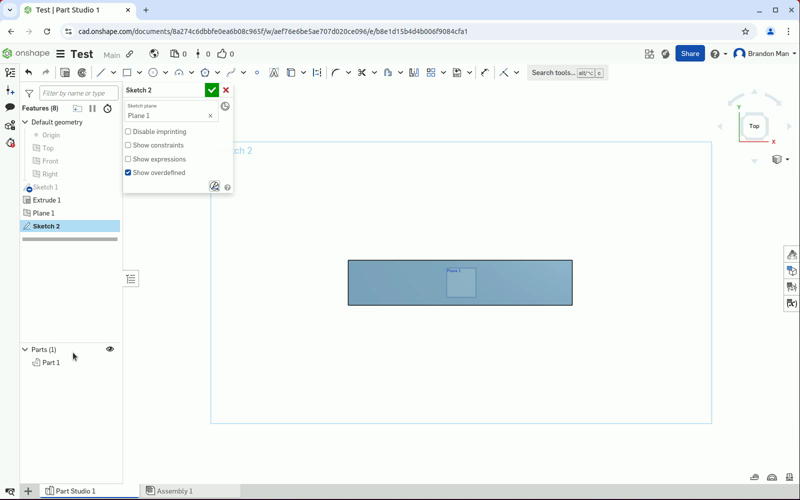
key(y)
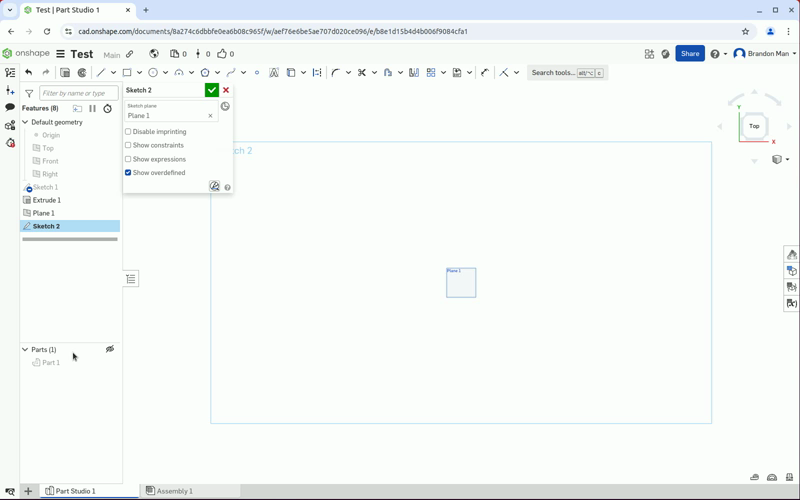
key(l)
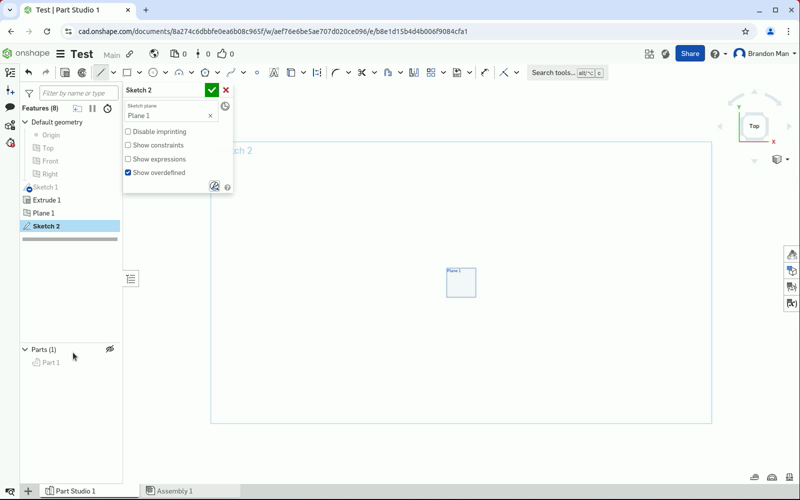
key_down(shift)
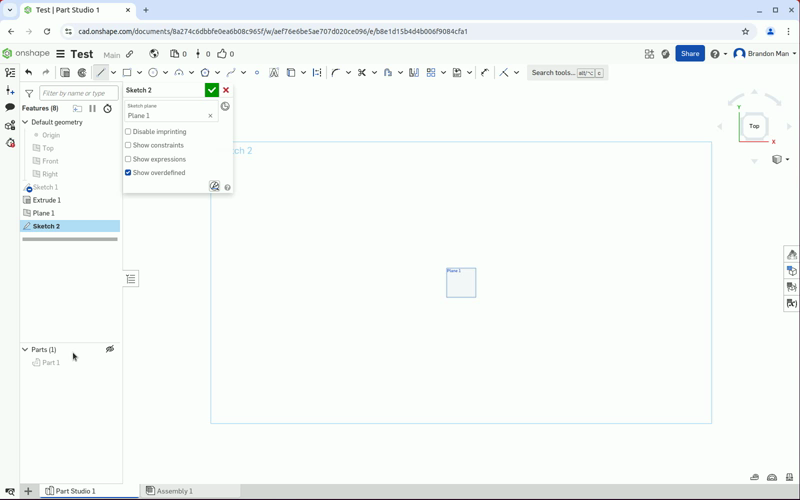
mouse_move(371, 294)
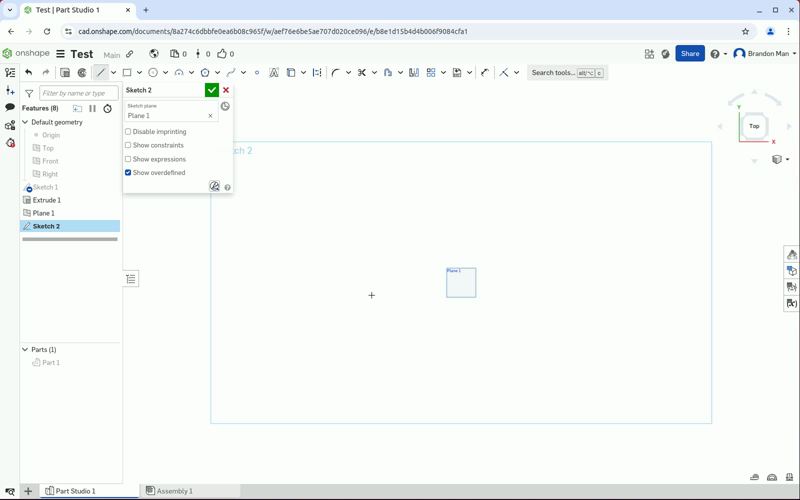
click(371, 294)
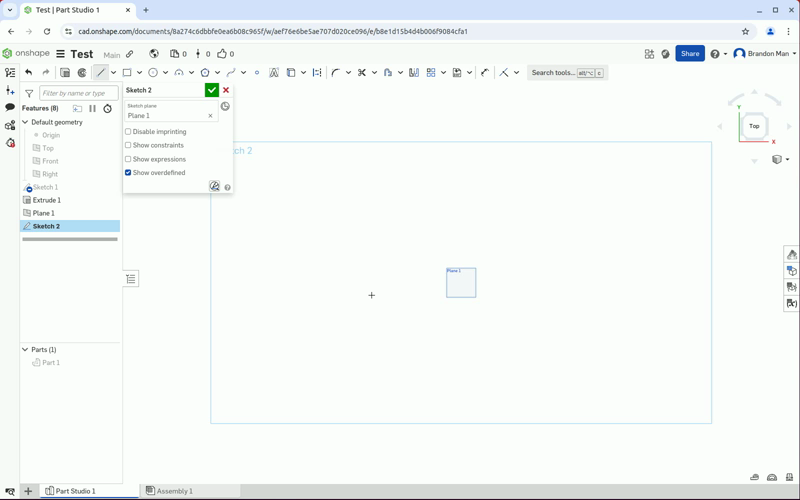
key_up(shift)
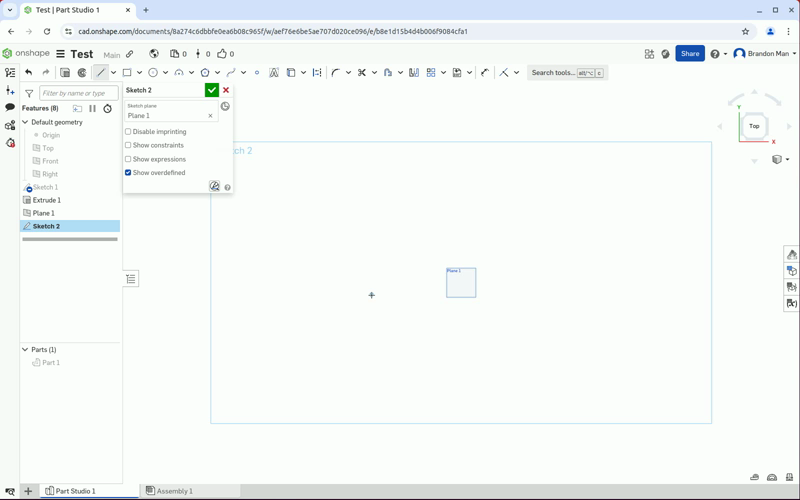
key_down(shift)
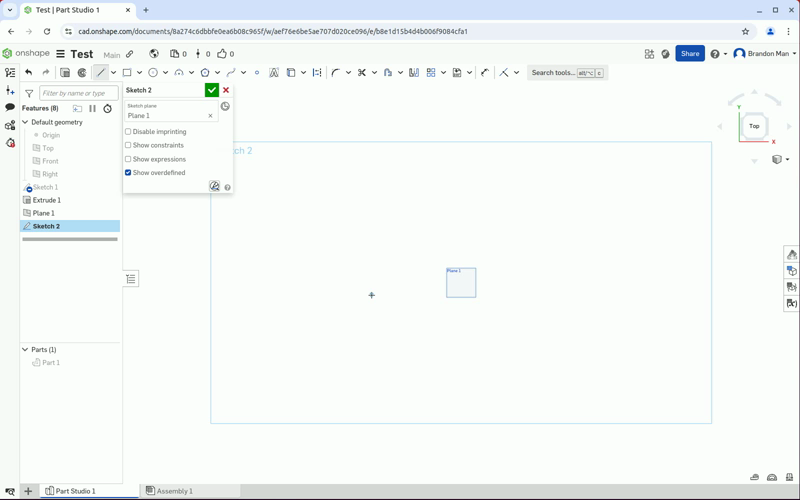
mouse_move(401, 294)
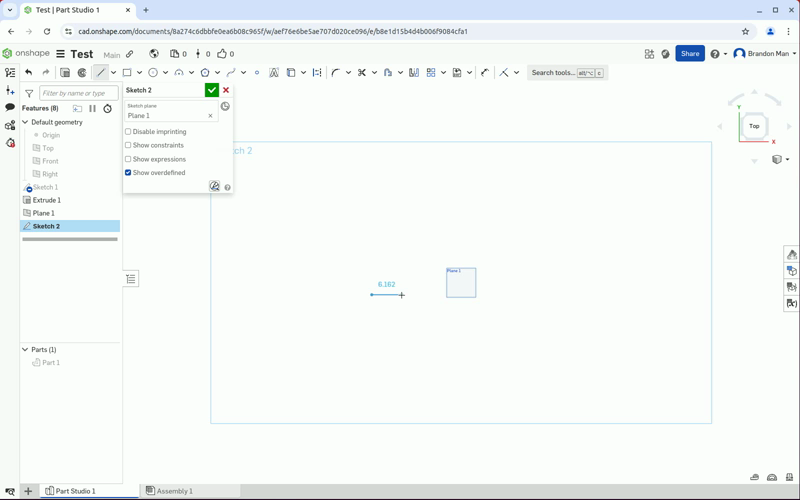
mouse_move(394, 294)
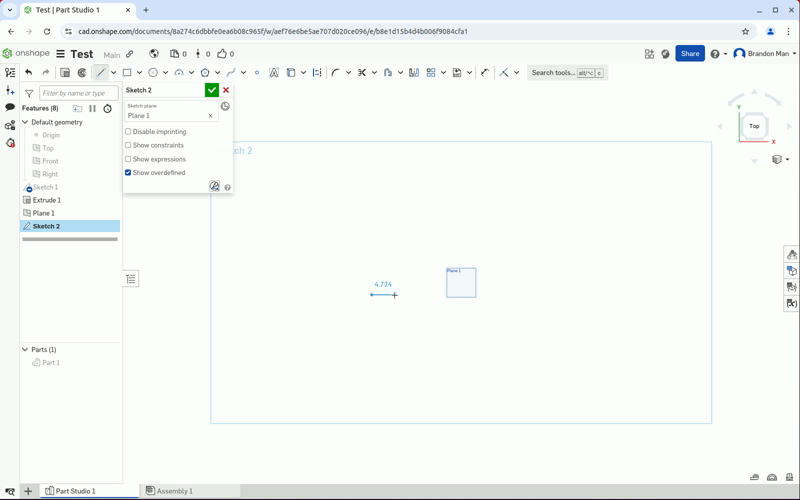
click(394, 294)
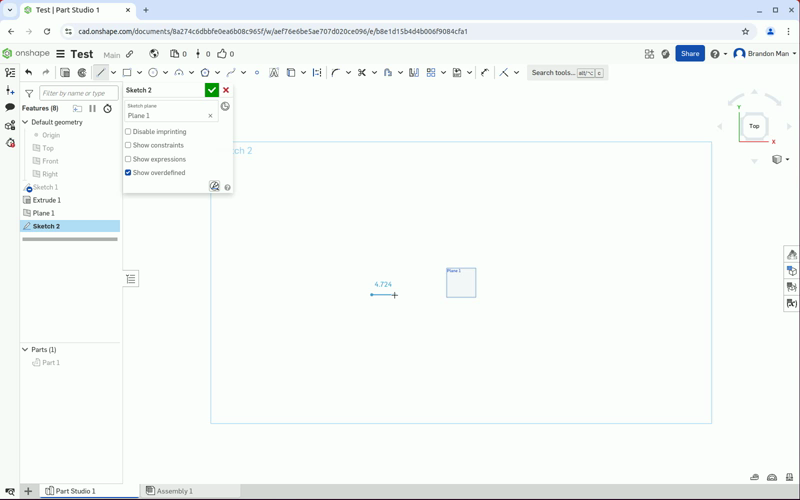
key_up(shift)
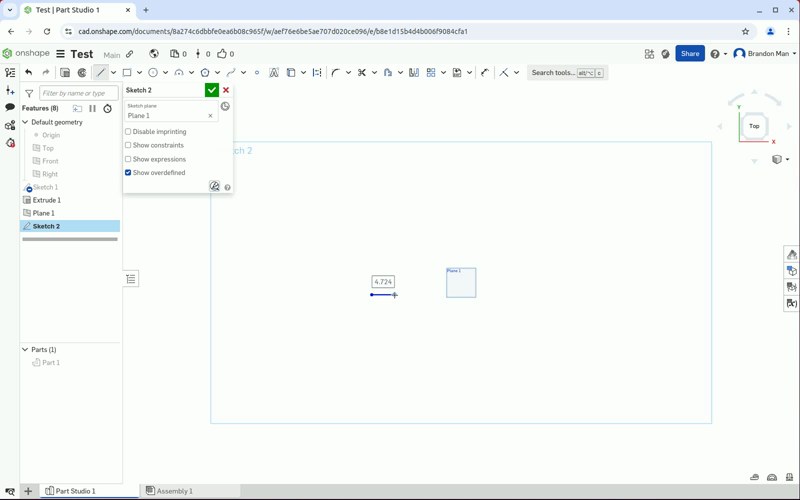
key_down(shift)
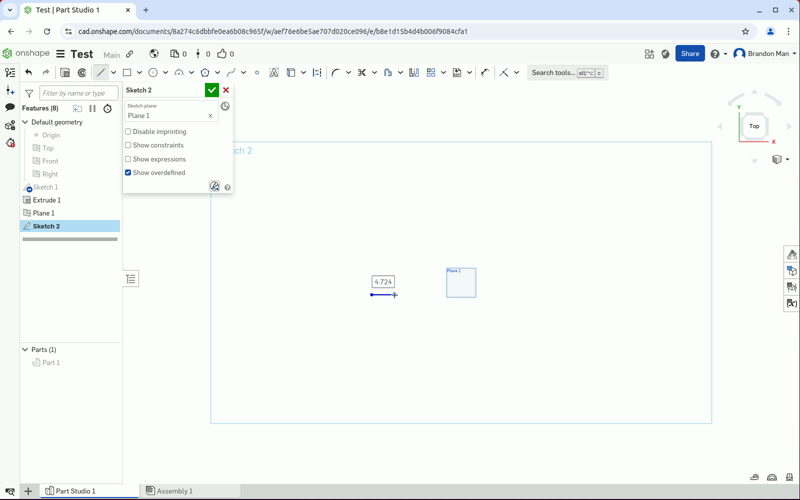
mouse_move(424, 294)
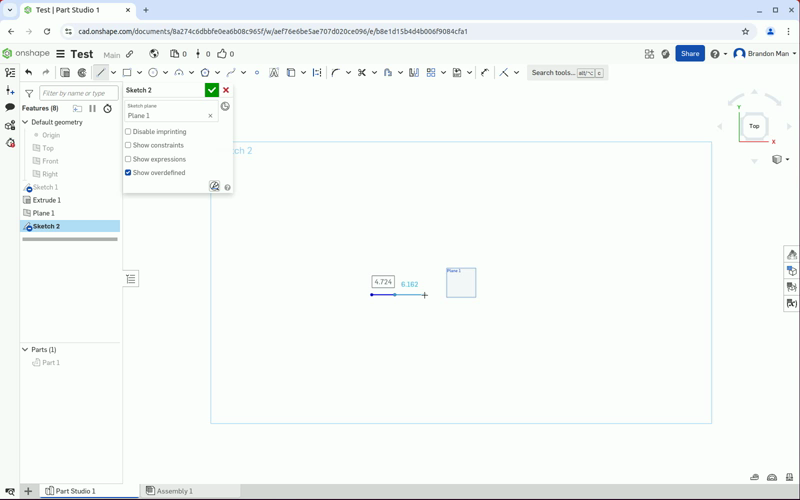
mouse_move(394, 271)
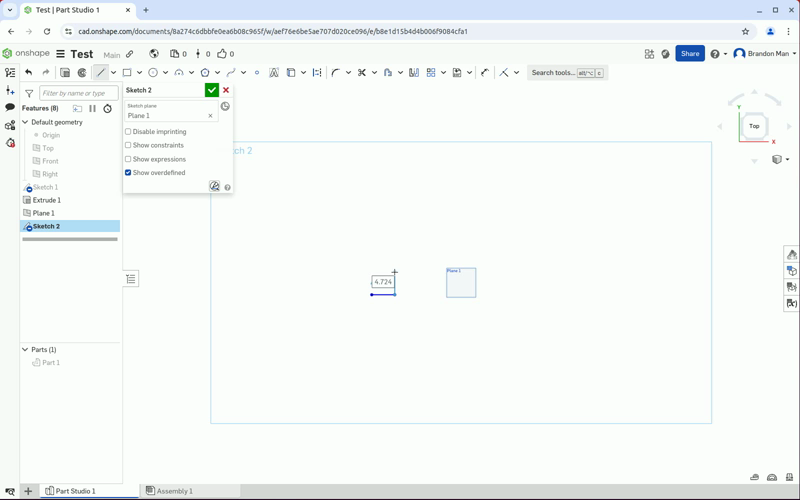
click(394, 271)
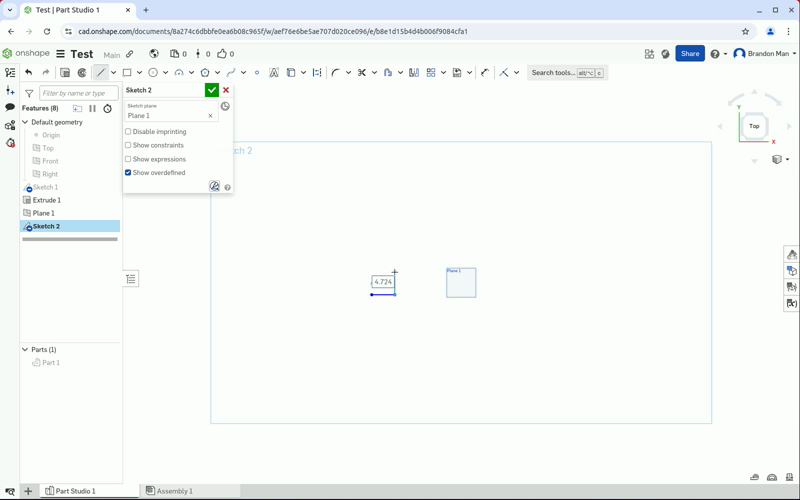
key_up(shift)
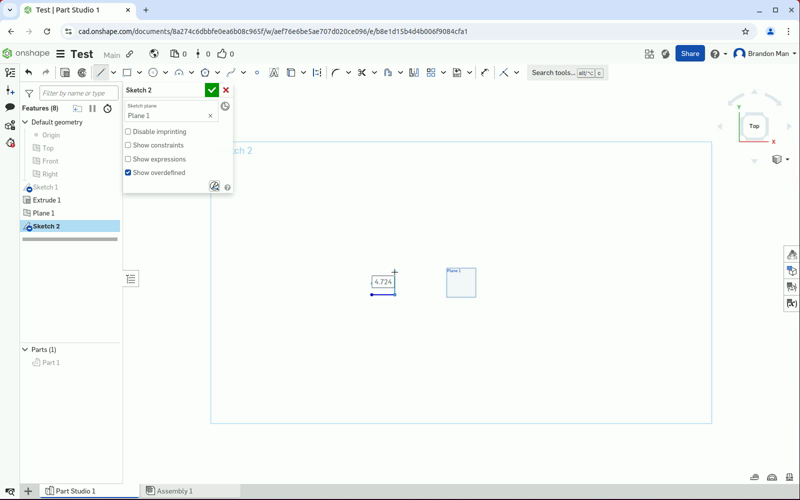
key_down(shift)
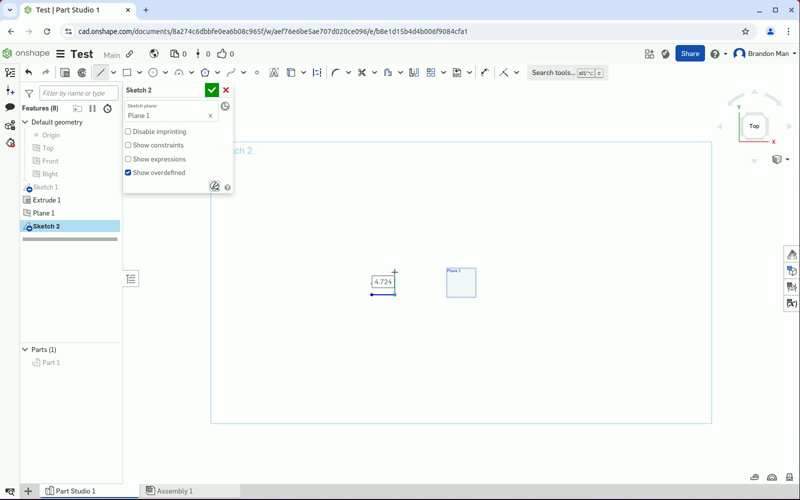
mouse_move(424, 271)
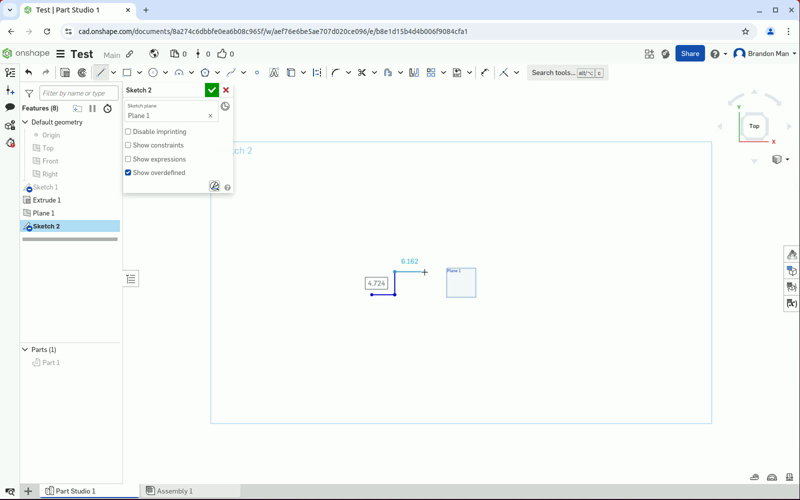
mouse_move(371, 271)
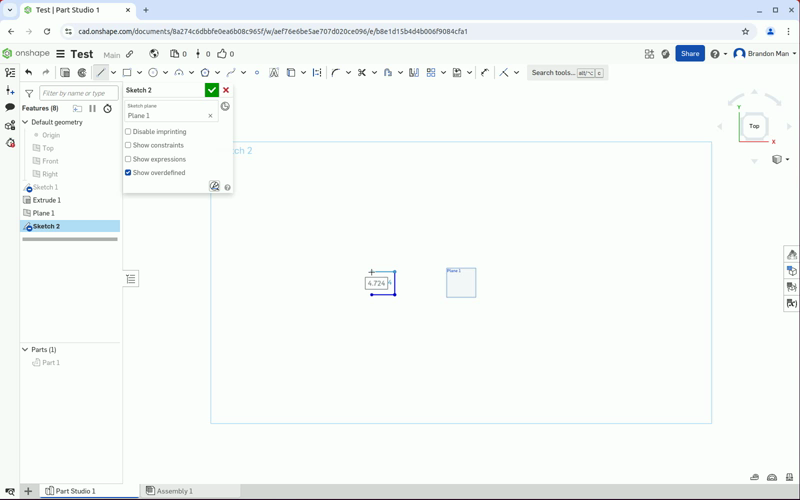
click(371, 271)
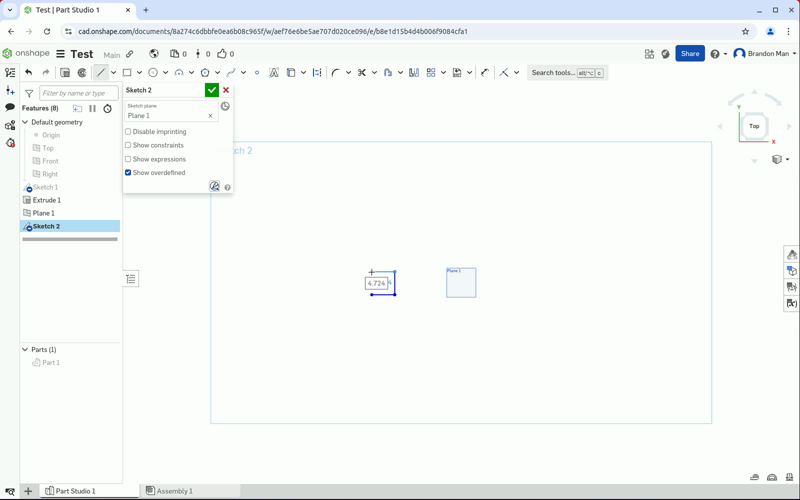
key_up(shift)
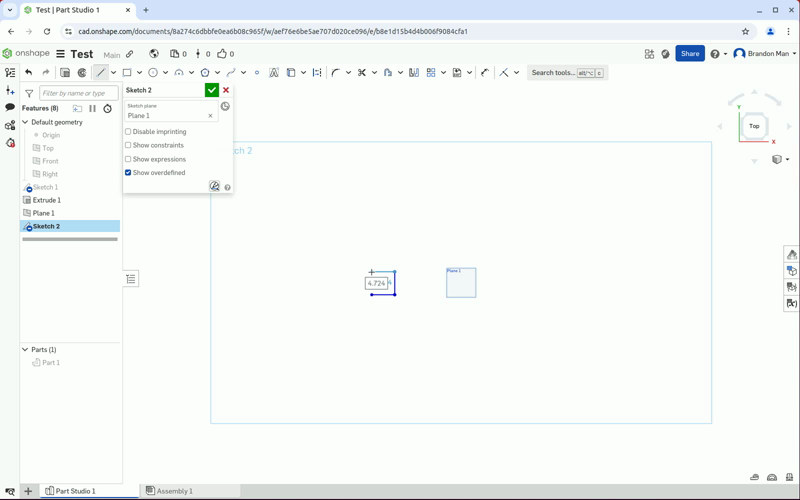
mouse_move(401, 271)
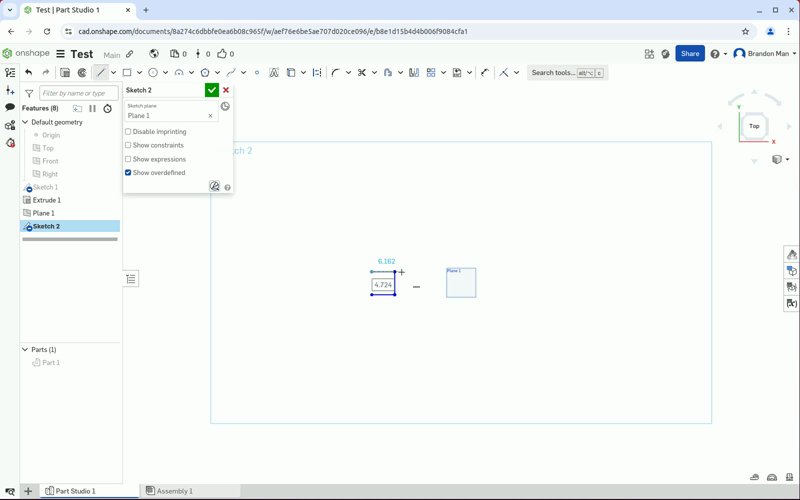
key_down(shift)
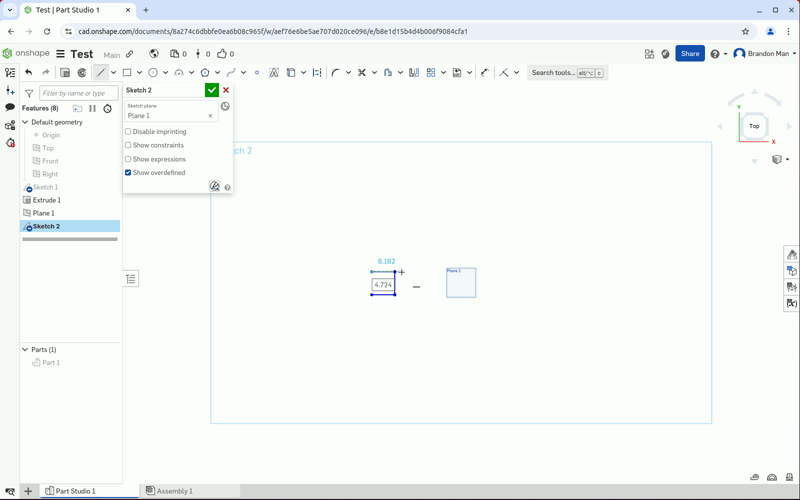
mouse_move(371, 294)
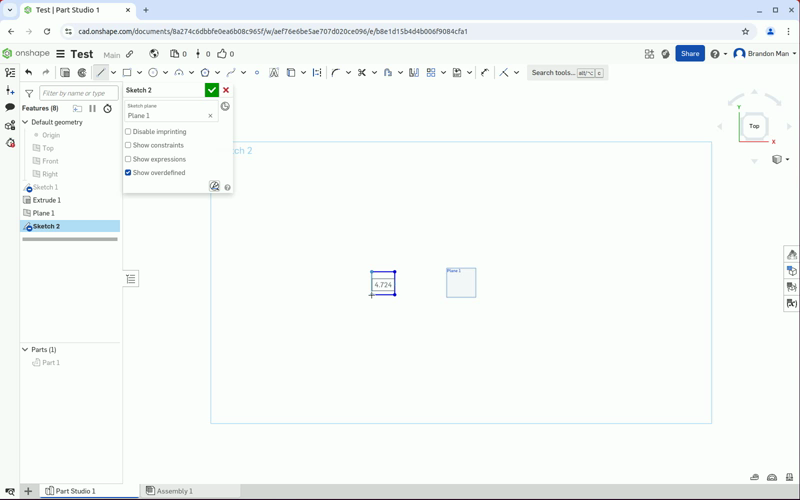
key_up(shift)
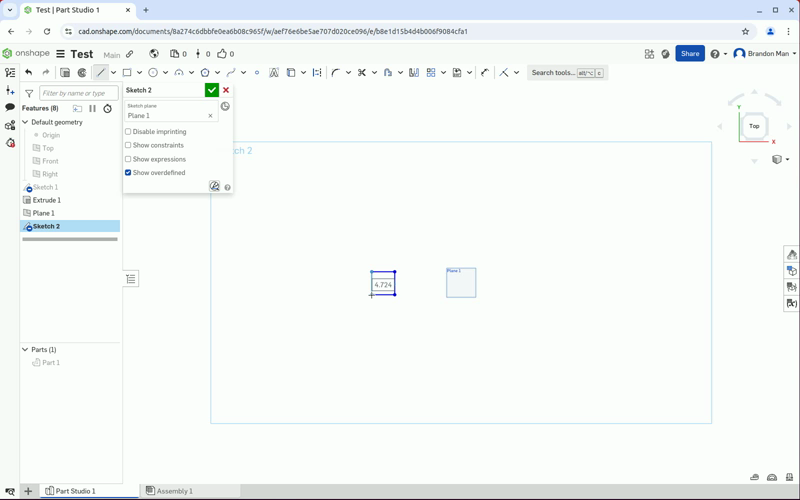
click(371, 294)
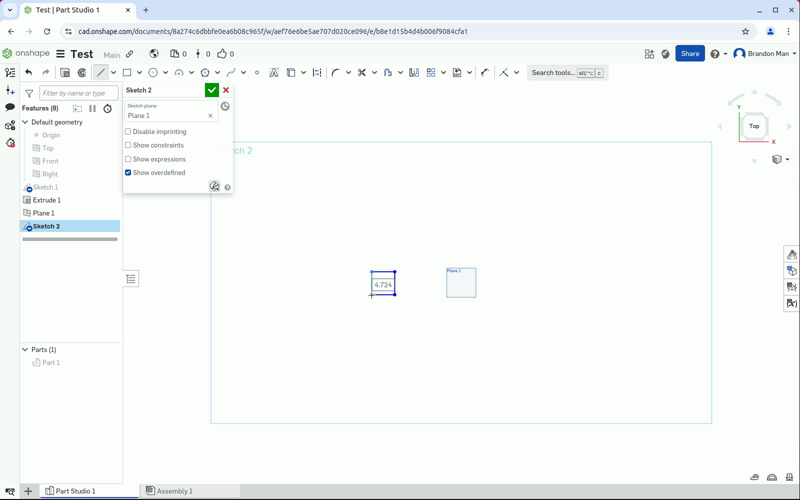
key(esc)
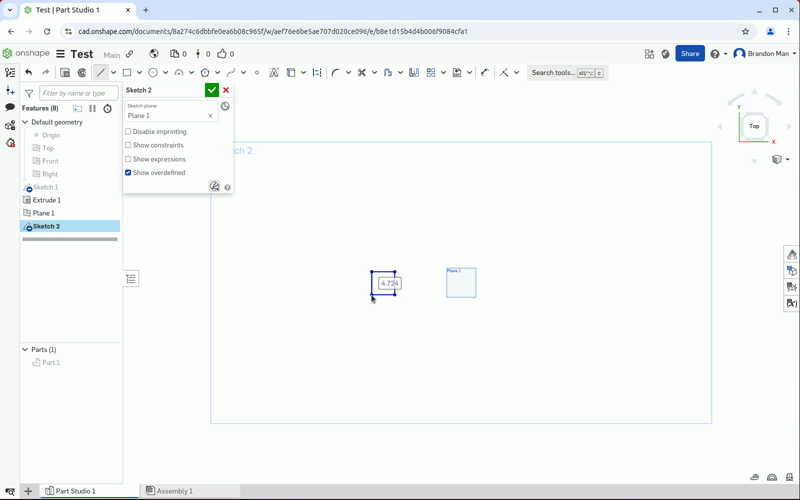
mouse_move(377, 282)
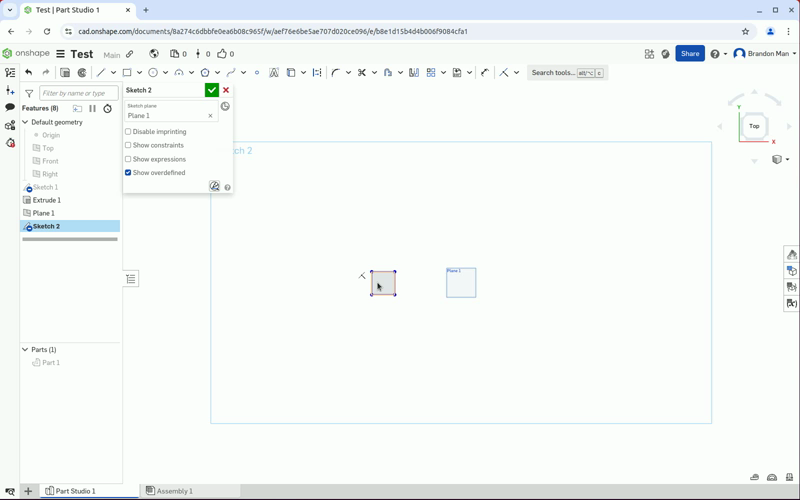
scroll(6)
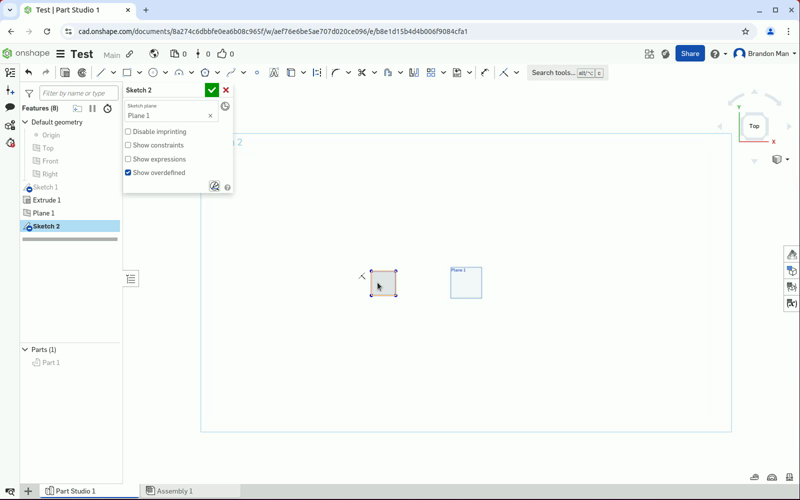
scroll(6)
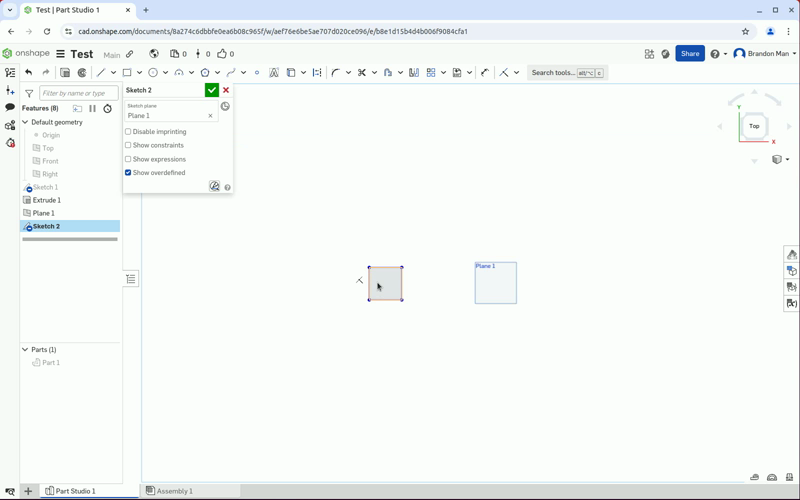
scroll(6)
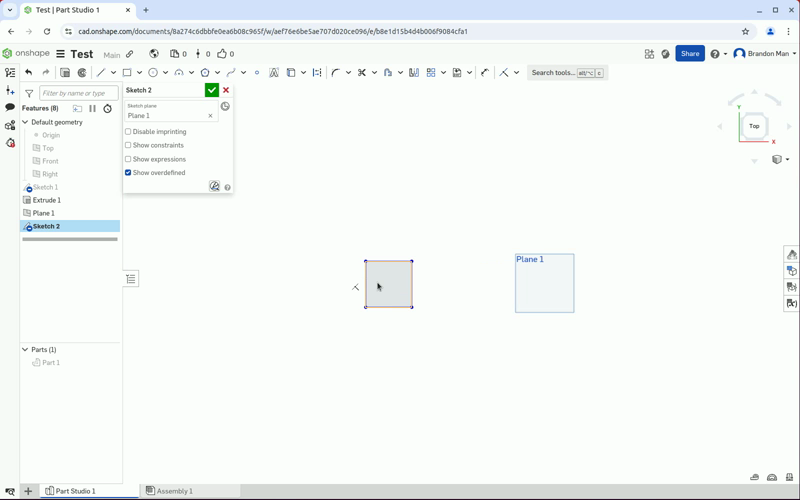
scroll(6)
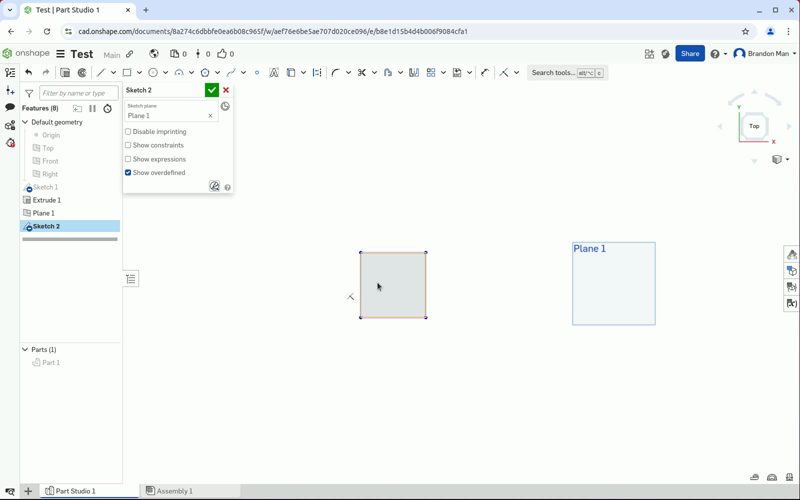
scroll(6)
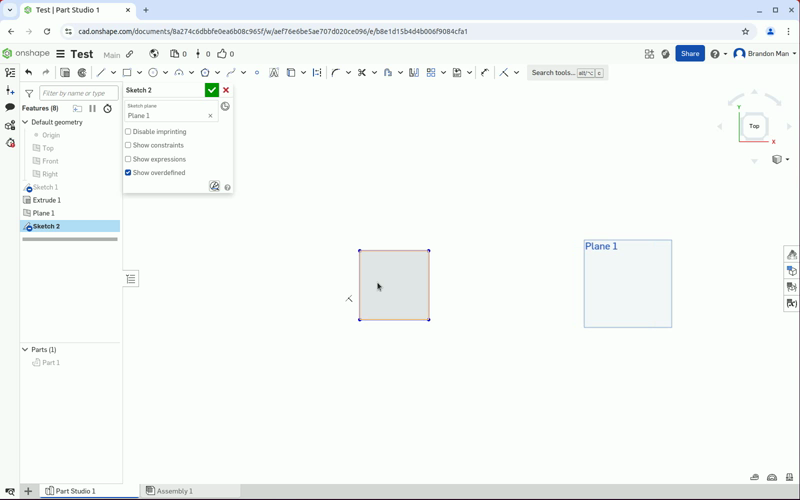
scroll(6)
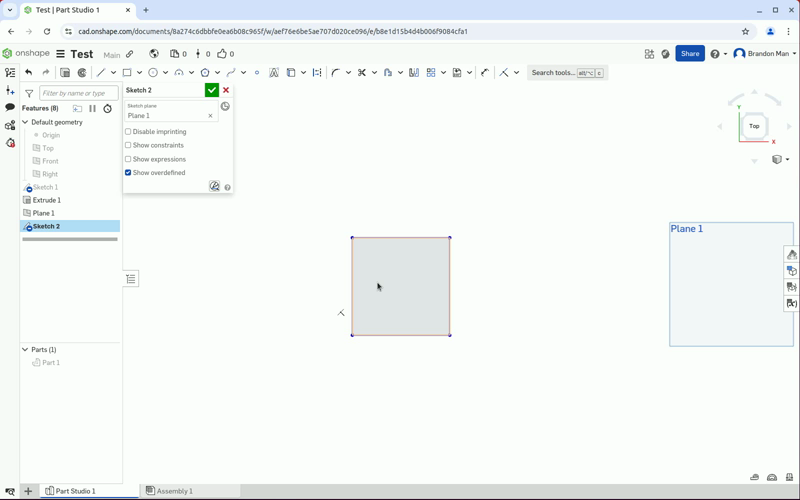
scroll(6)
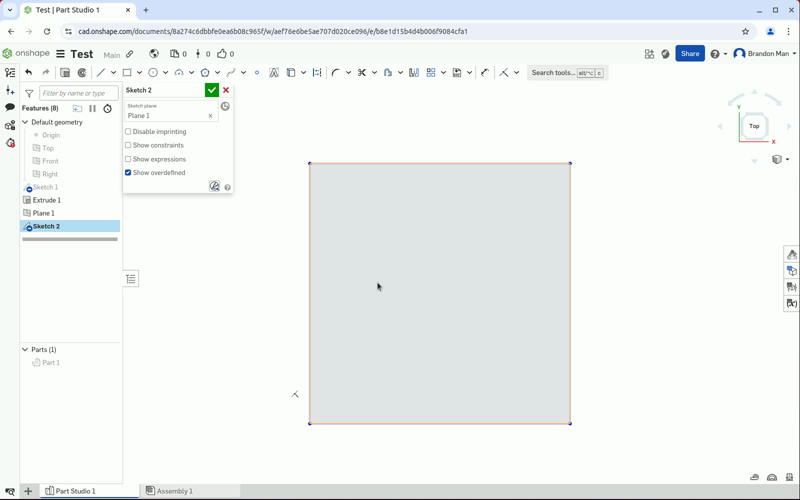
click(377, 282)
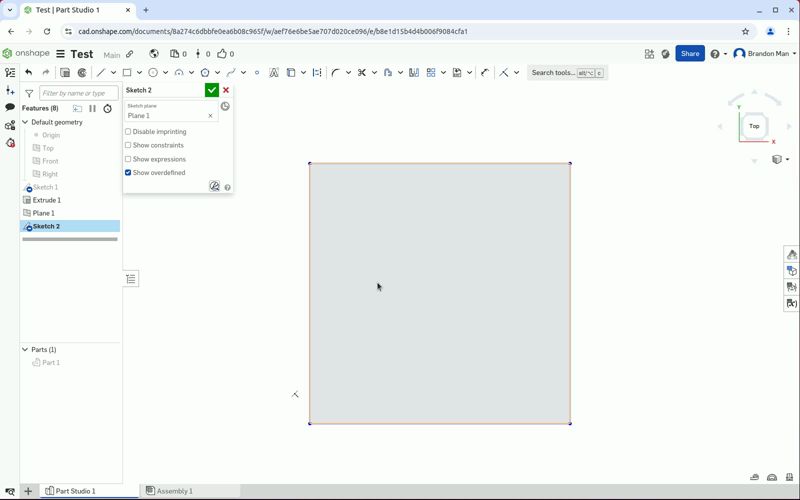
scroll(-6)
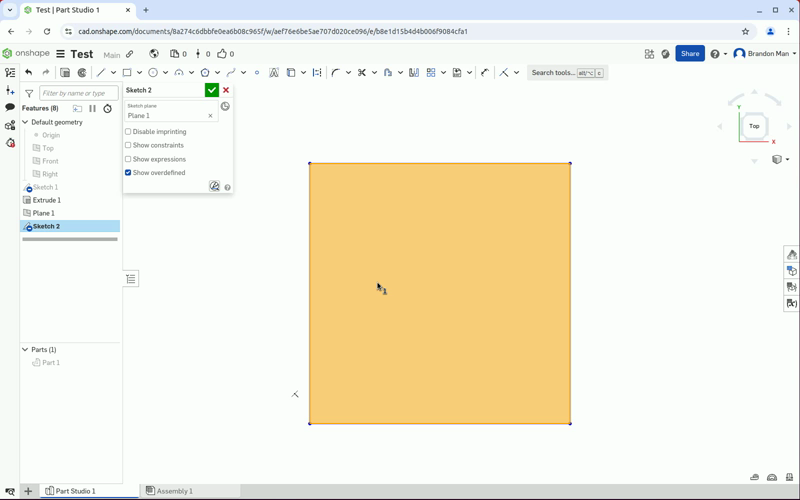
scroll(-6)
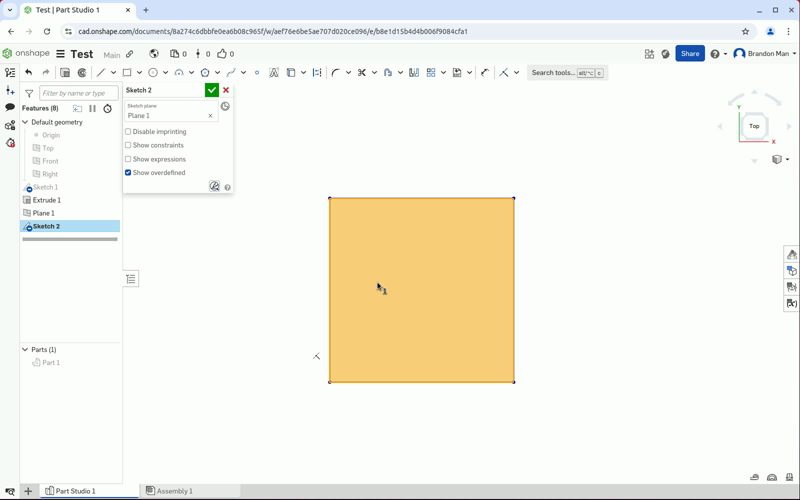
scroll(-6)
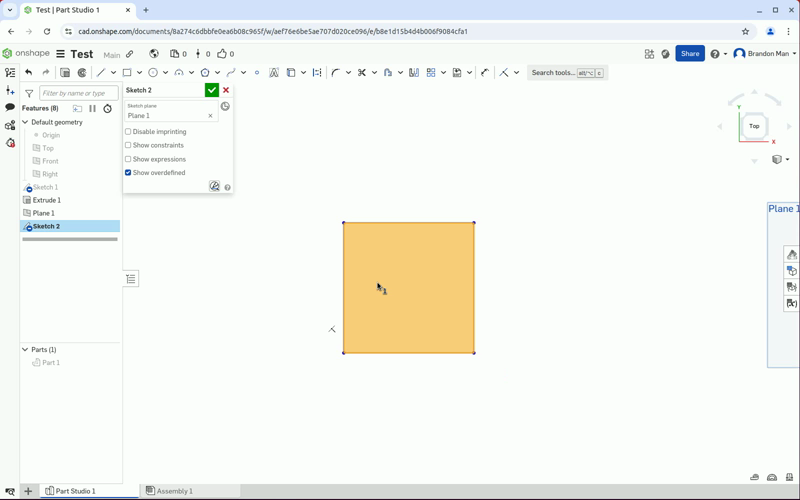
scroll(-6)
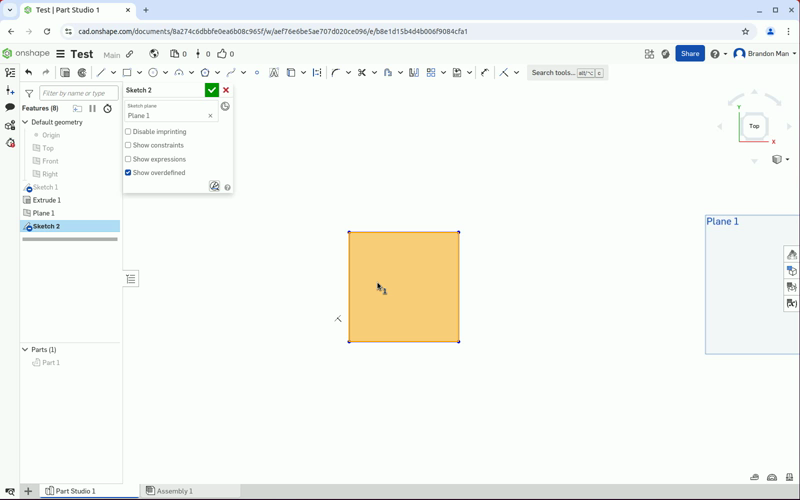
scroll(-6)
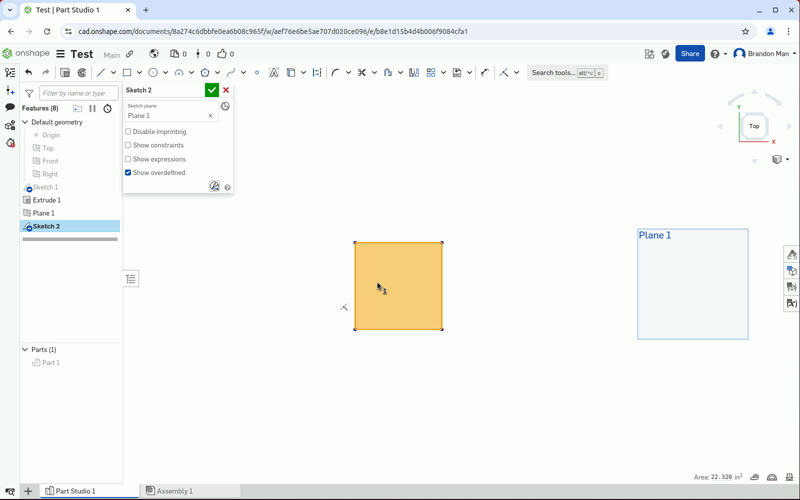
scroll(-6)
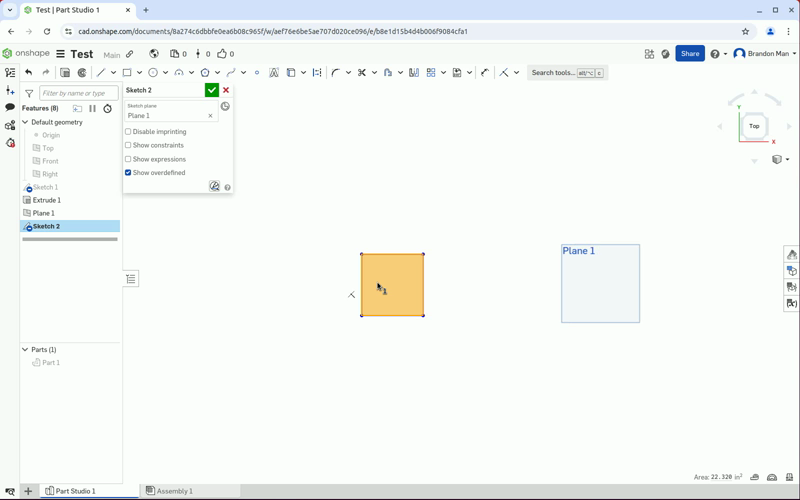
scroll(-6)
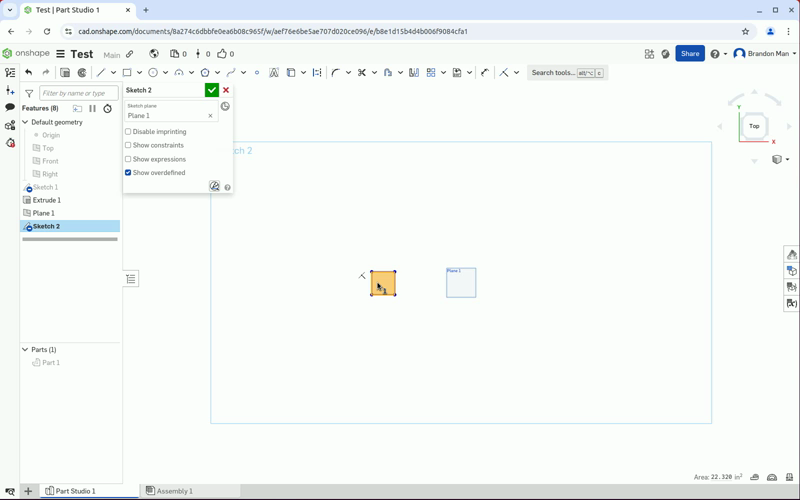
mouse_move(73, 352)
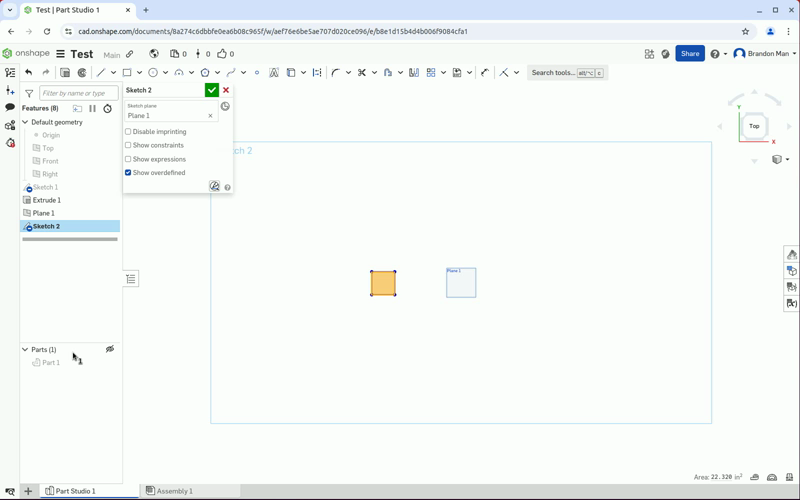
key(shift+y)
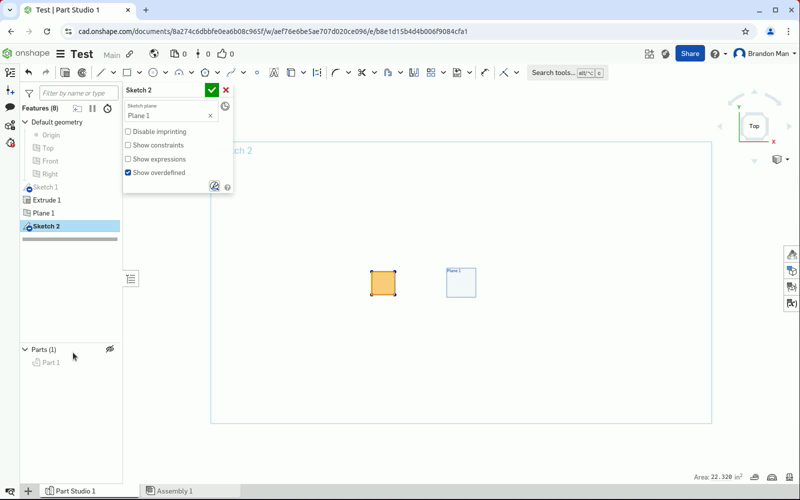
key(shift+e)
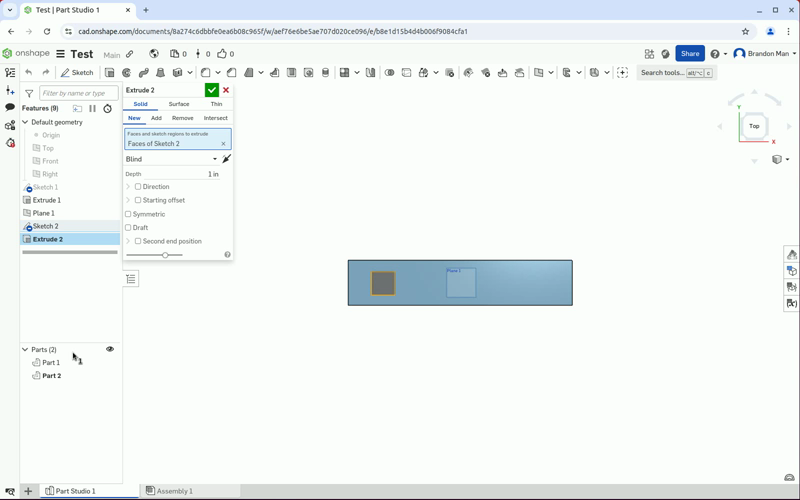
mouse_move(143, 106)
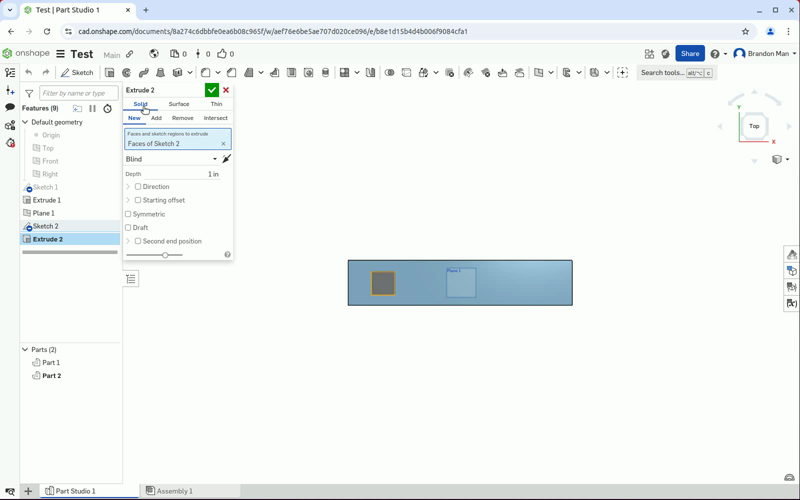
click(143, 106)
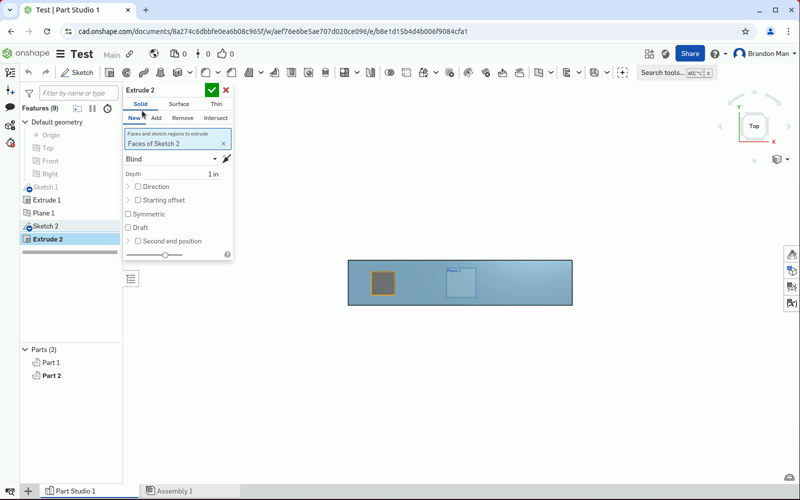
mouse_move(137, 120)
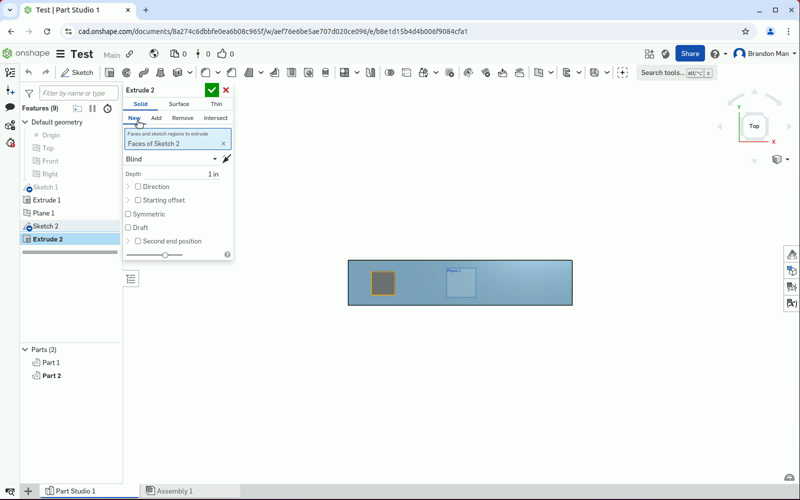
click(137, 120)
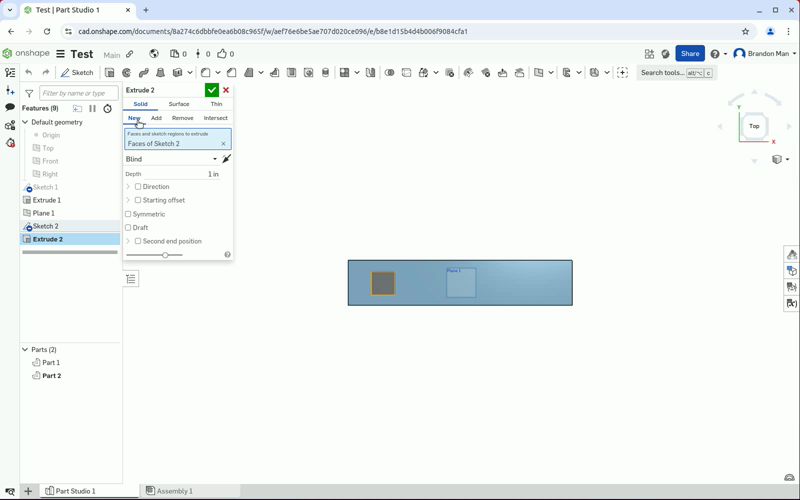
key(tab, 4)
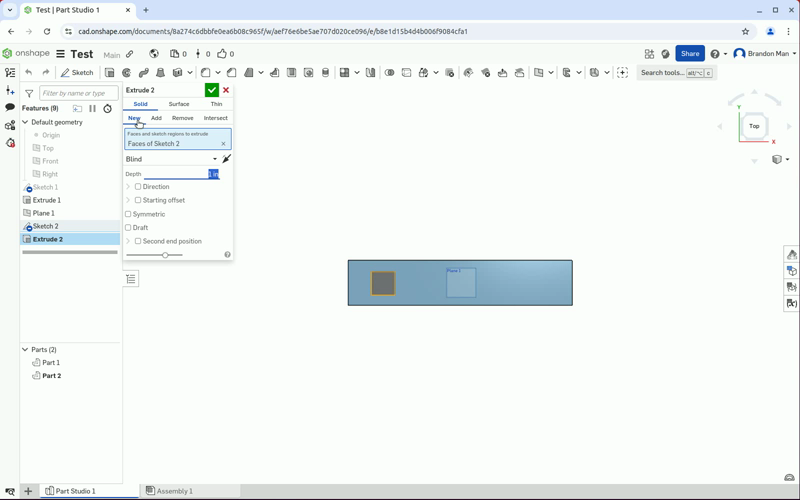
text(4.574)
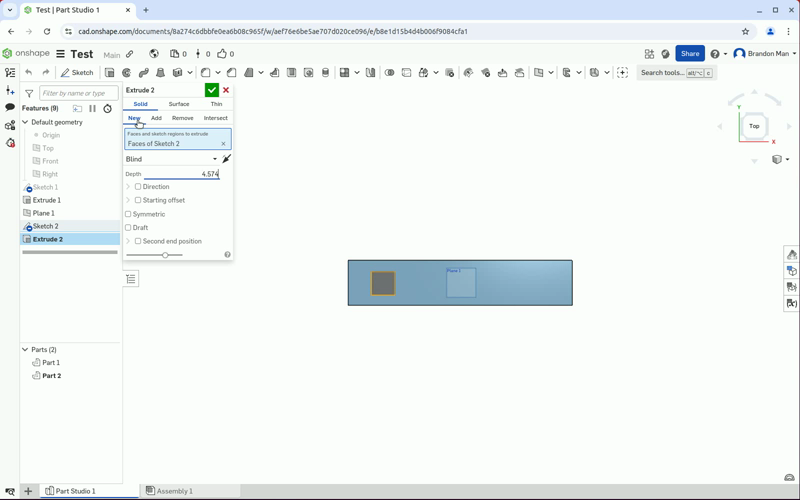
key(enter)
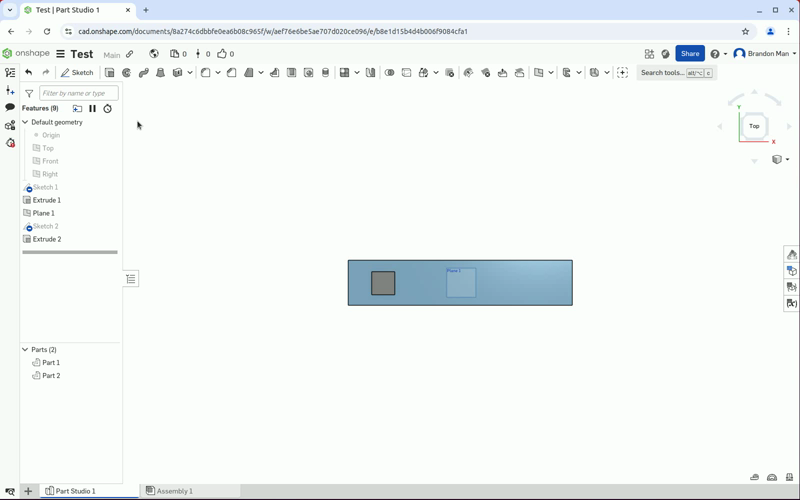
key(shift+h)
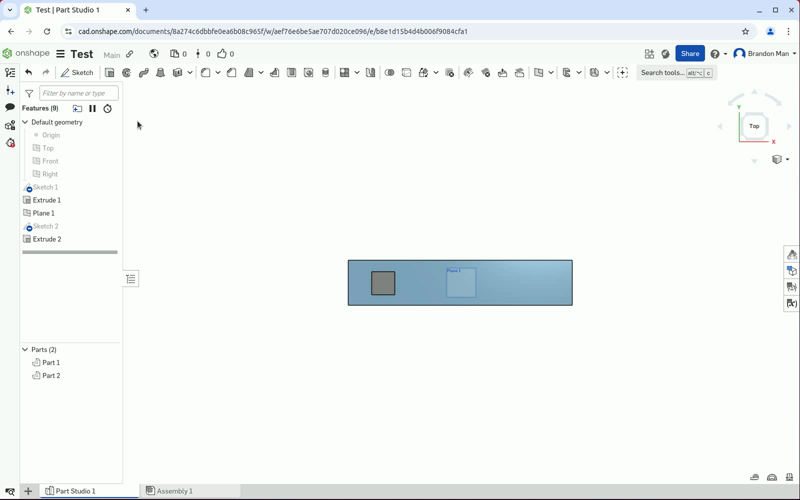
key(shift+h)
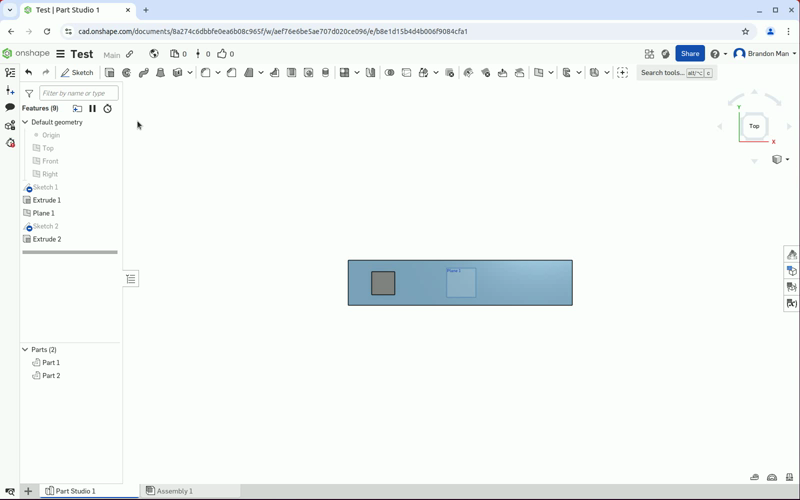
mouse_move(73, 189)
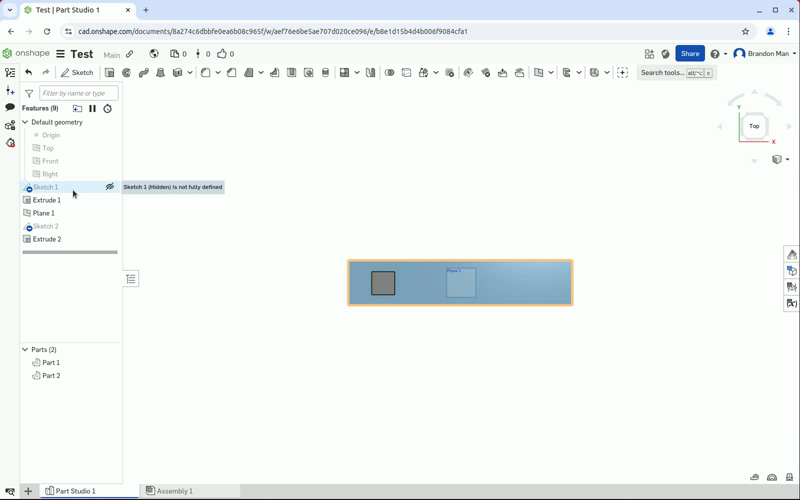
click(73, 189)
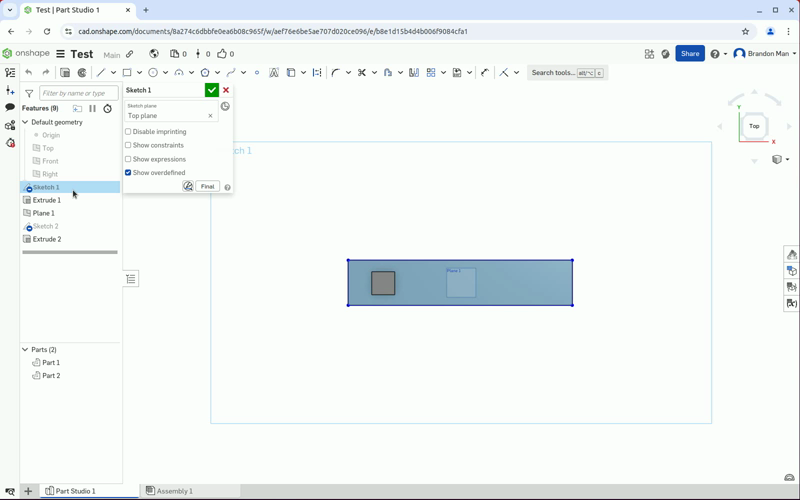
mouse_move(229, 92)
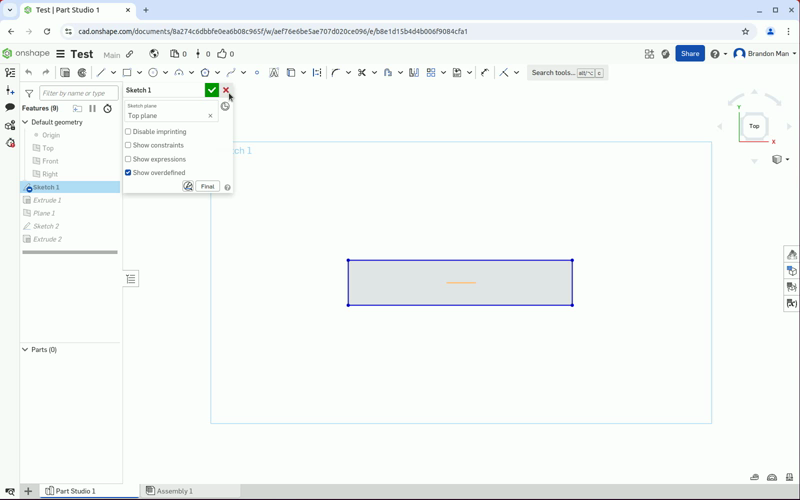
click(229, 92)
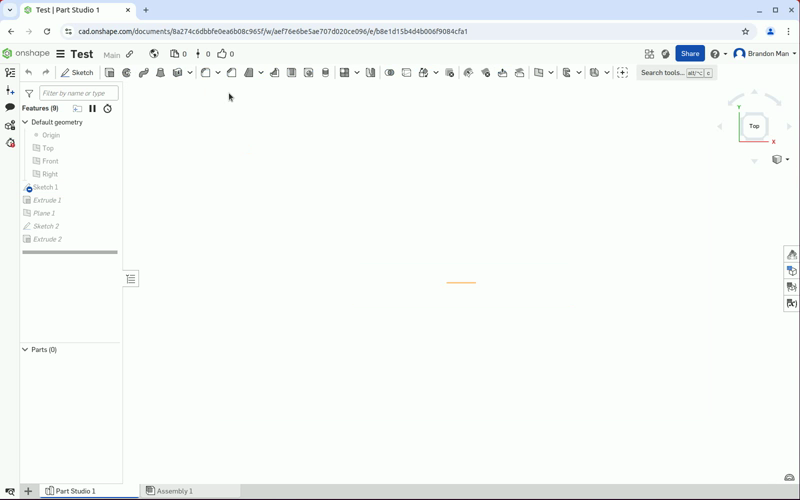
key(shift+s)
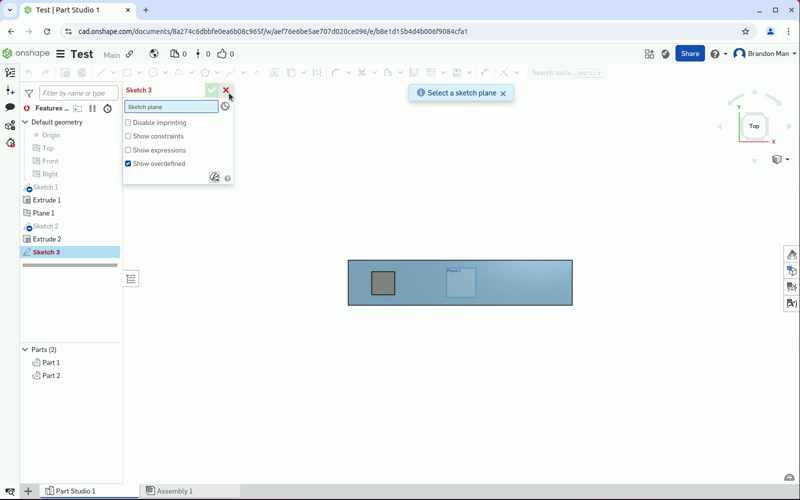
mouse_move(73, 215)
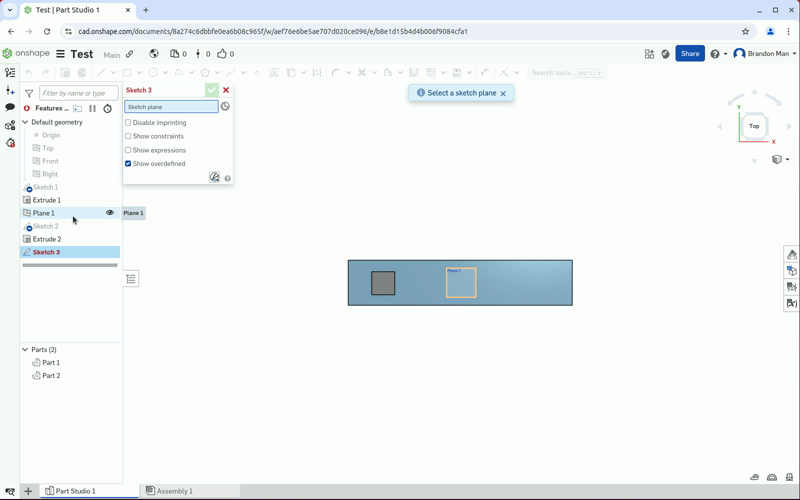
click(73, 215)
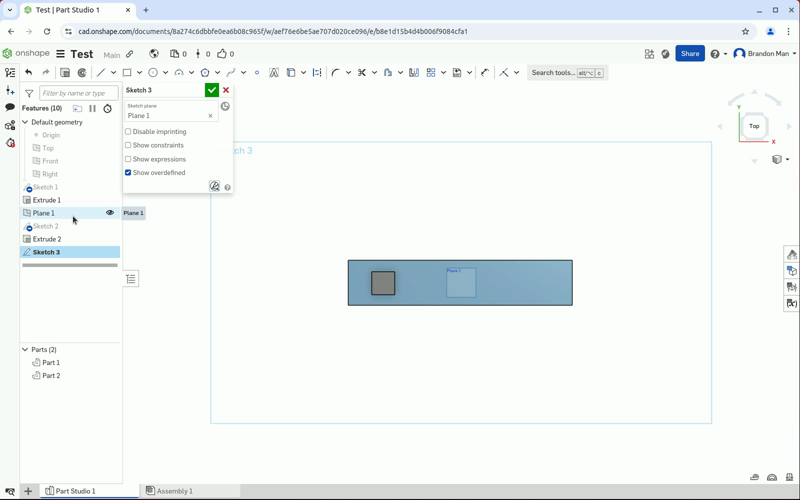
mouse_move(73, 352)
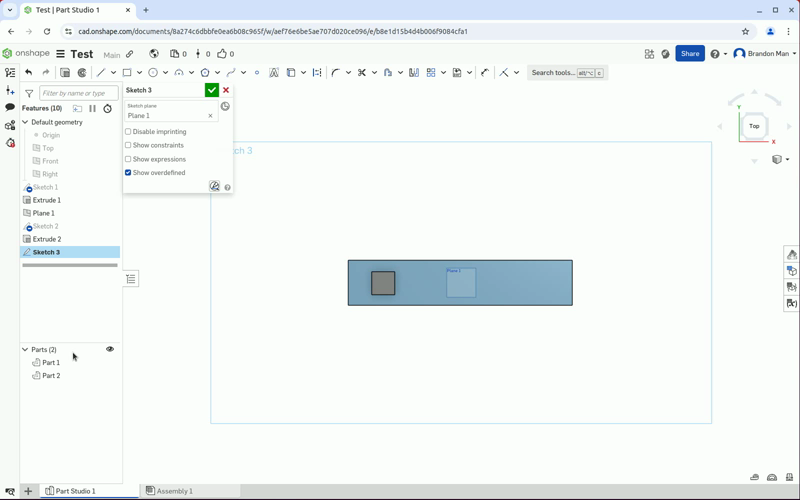
key(y)
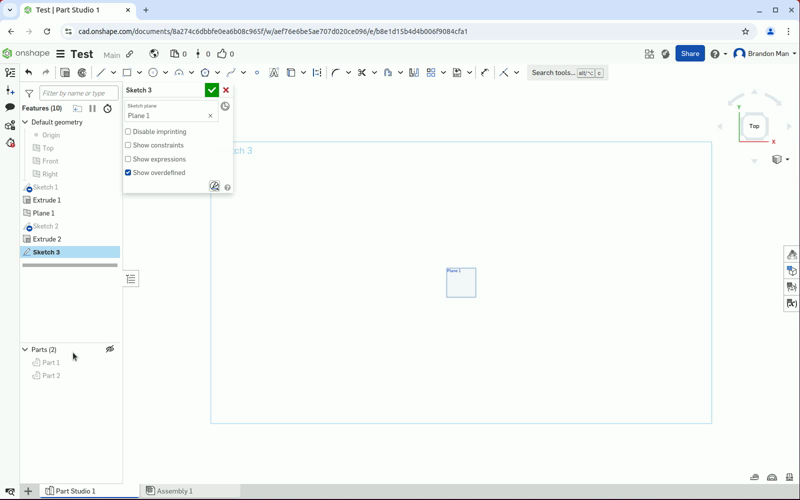
key(l)
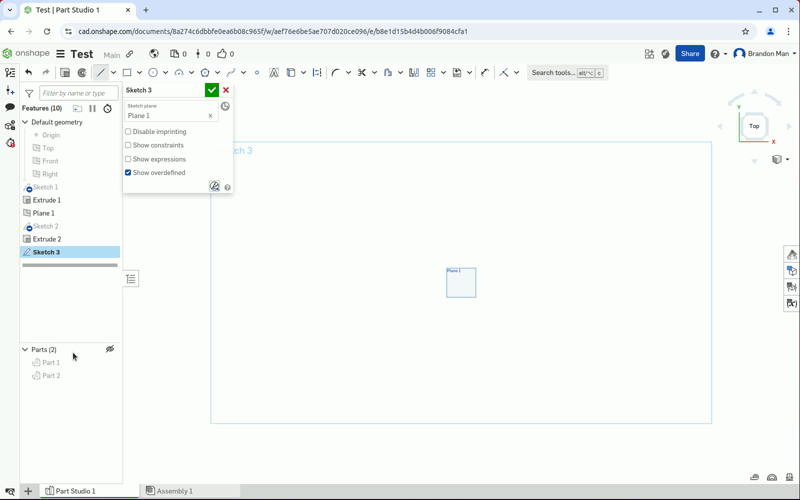
key_down(shift)
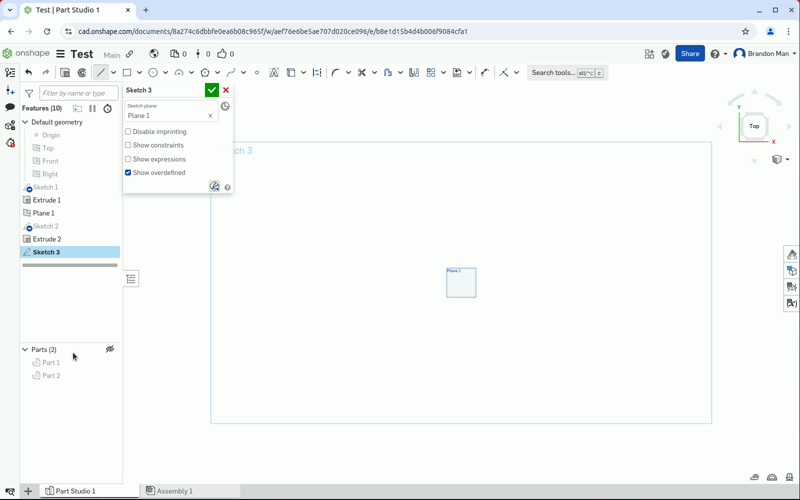
mouse_move(449, 294)
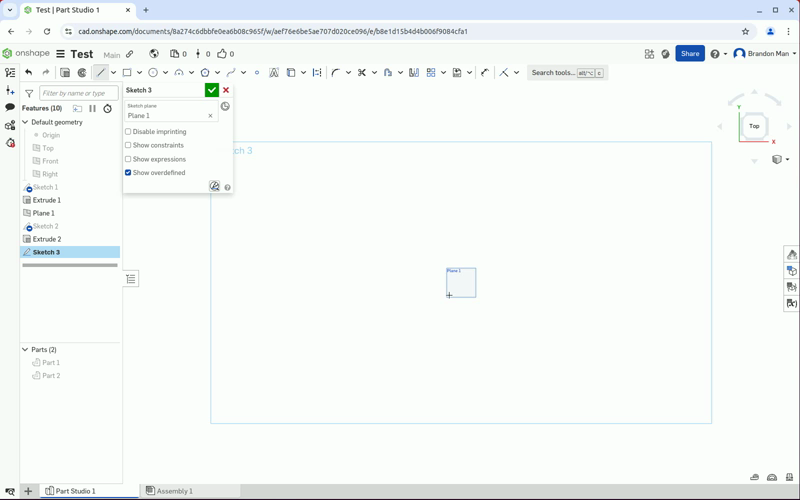
click(449, 294)
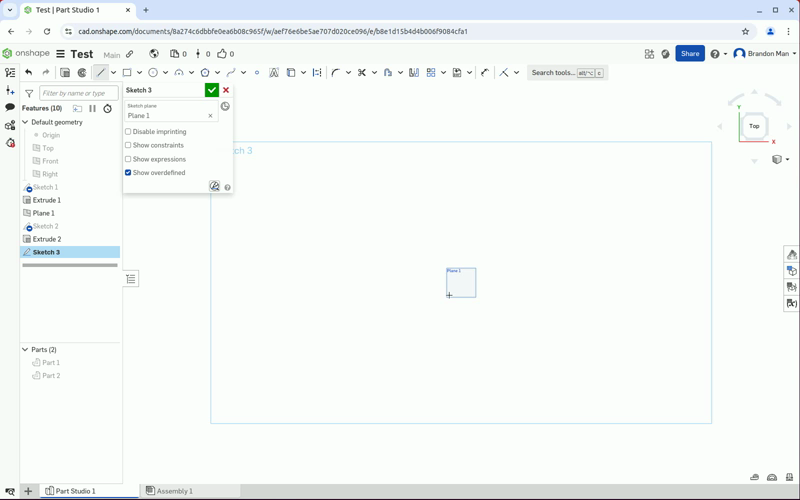
key_up(shift)
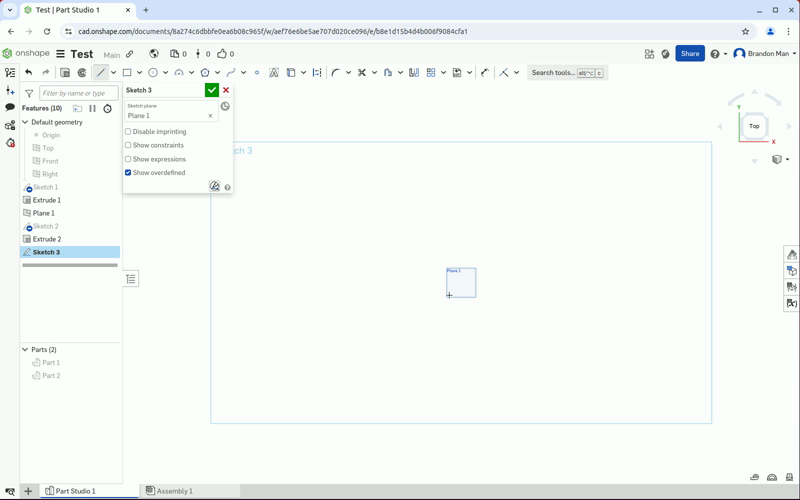
key_down(shift)
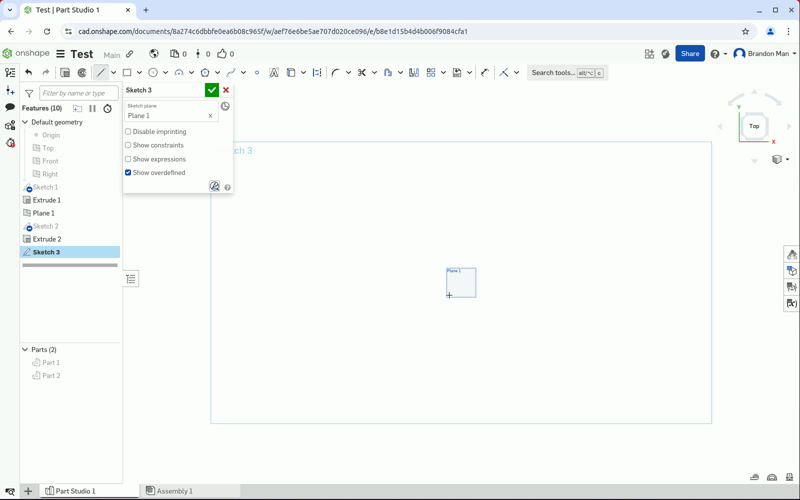
mouse_move(479, 294)
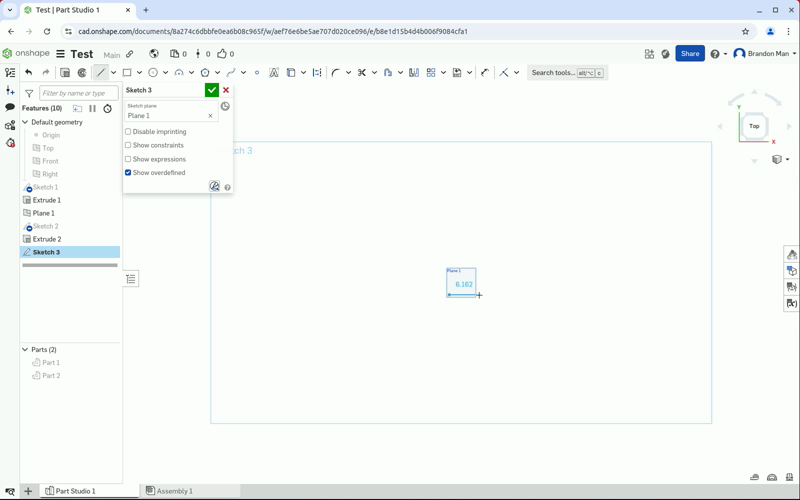
mouse_move(472, 294)
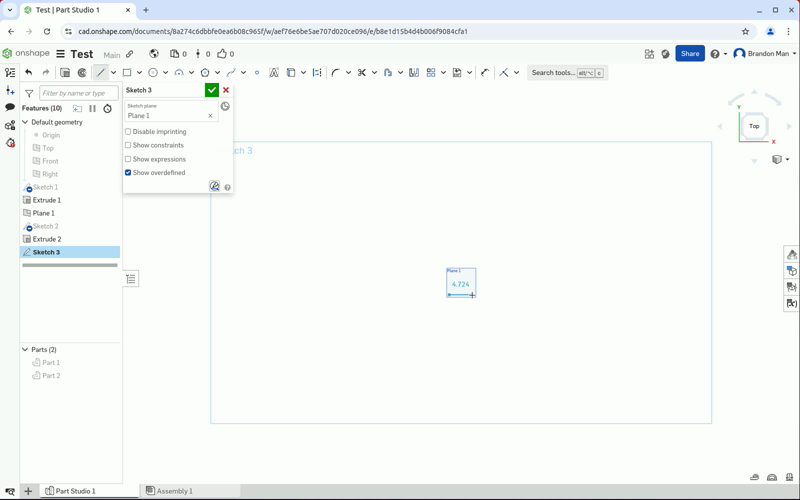
click(472, 294)
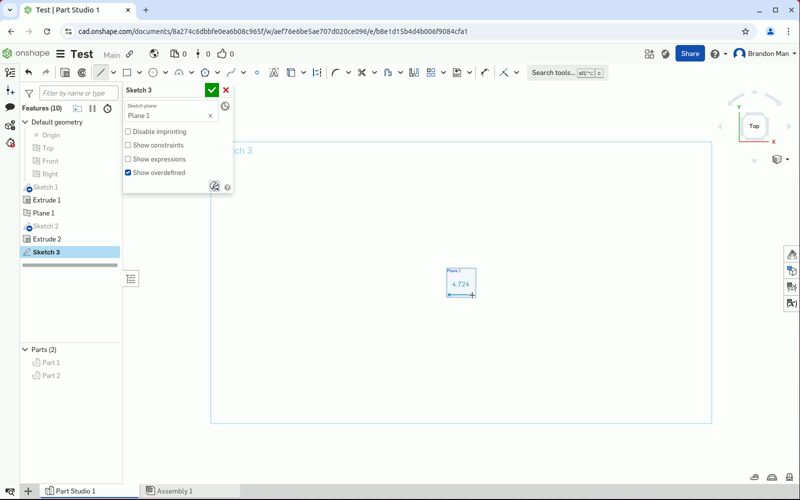
key_up(shift)
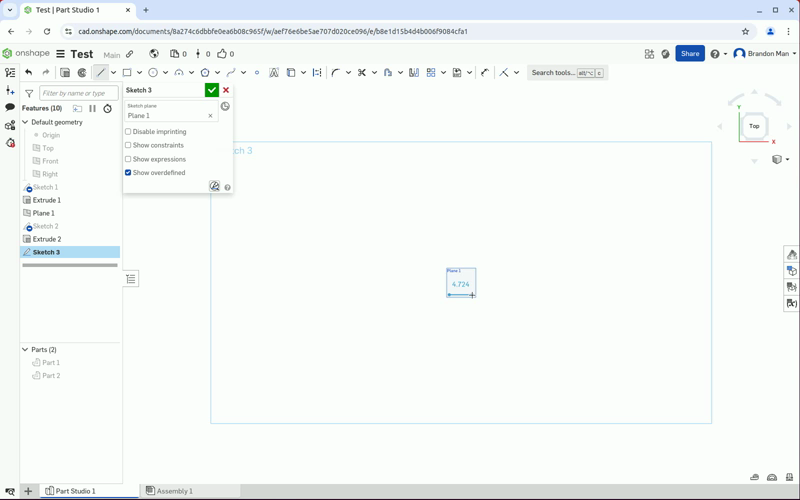
key_down(shift)
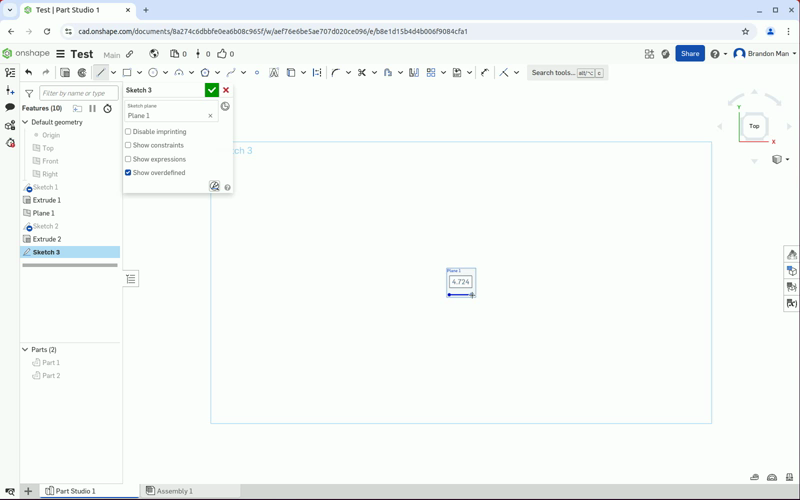
mouse_move(502, 294)
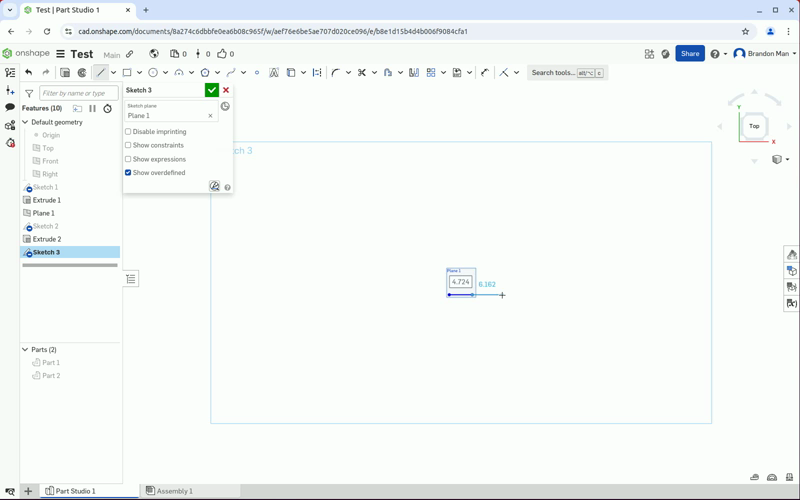
mouse_move(472, 271)
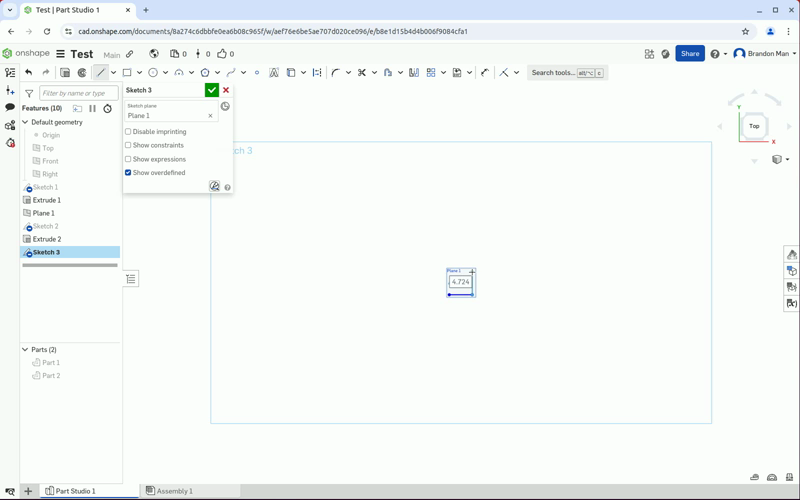
click(472, 271)
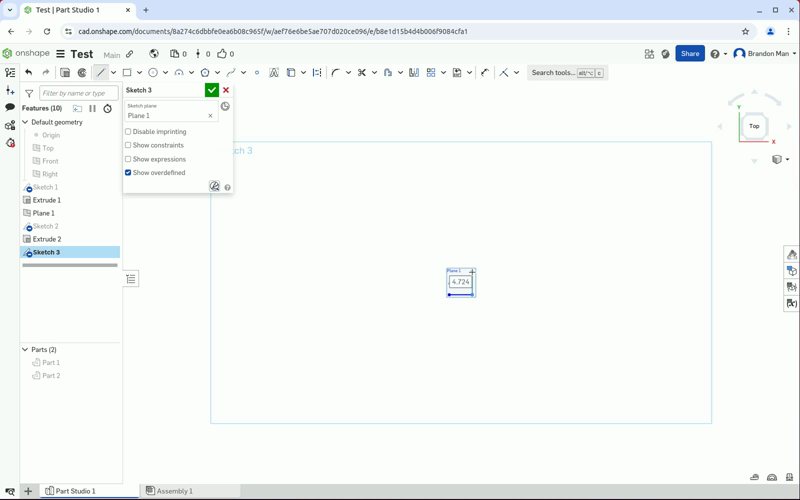
key_up(shift)
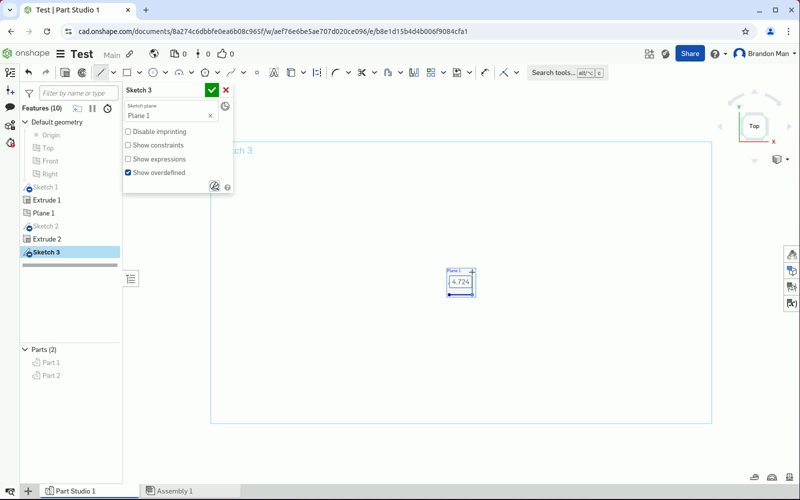
key_down(shift)
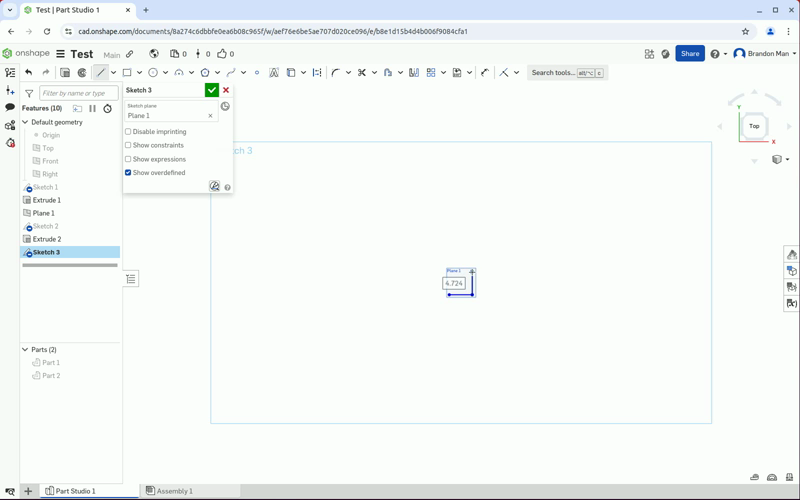
mouse_move(502, 271)
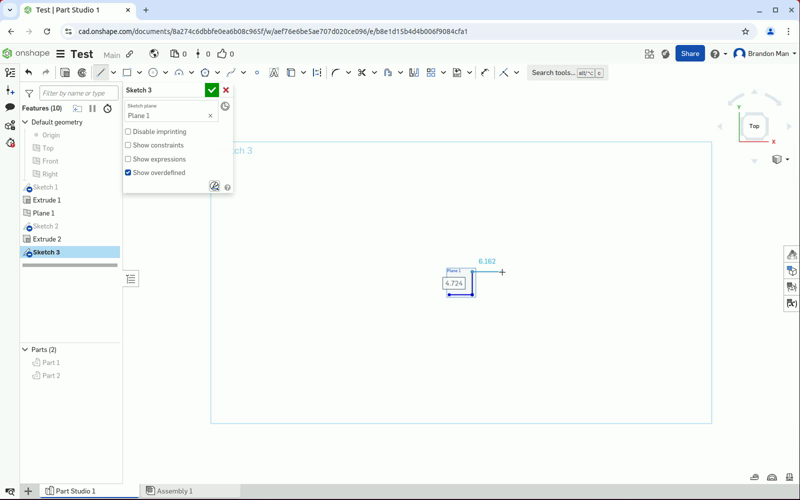
mouse_move(449, 271)
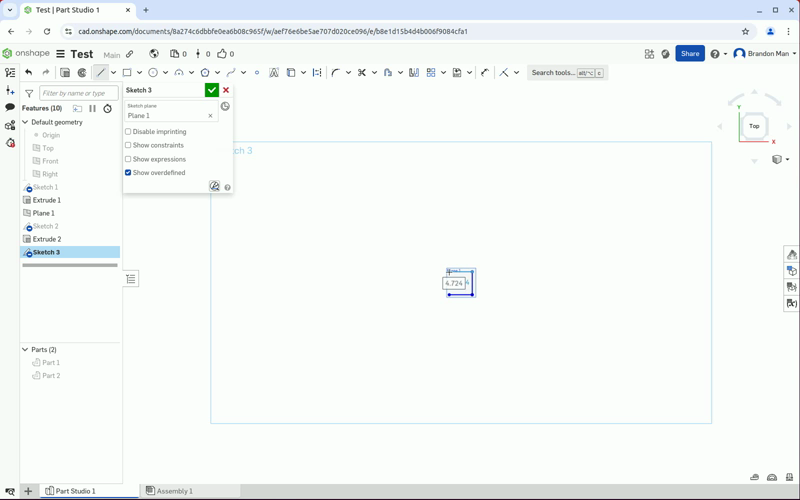
click(449, 271)
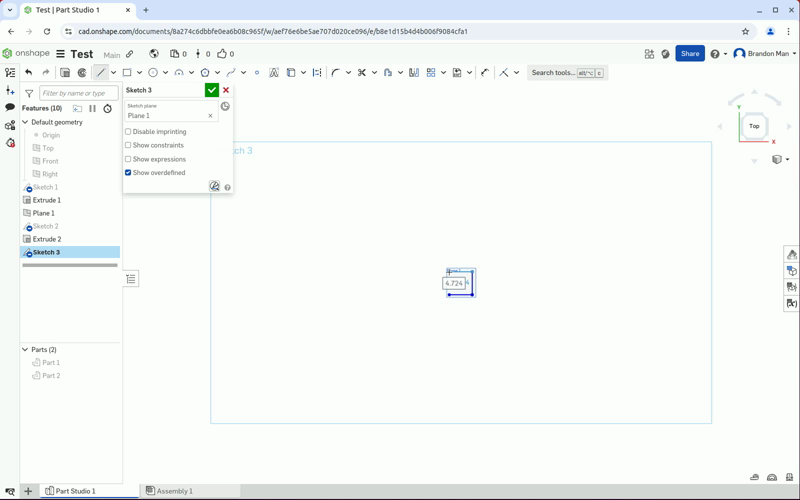
key_up(shift)
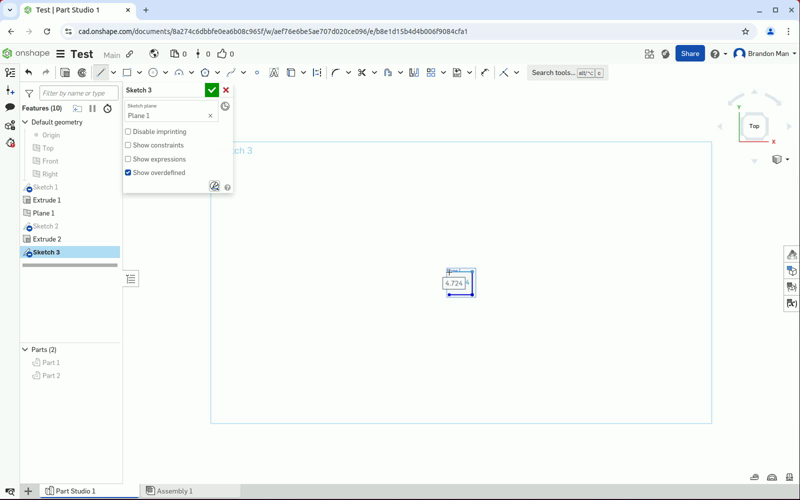
mouse_move(479, 271)
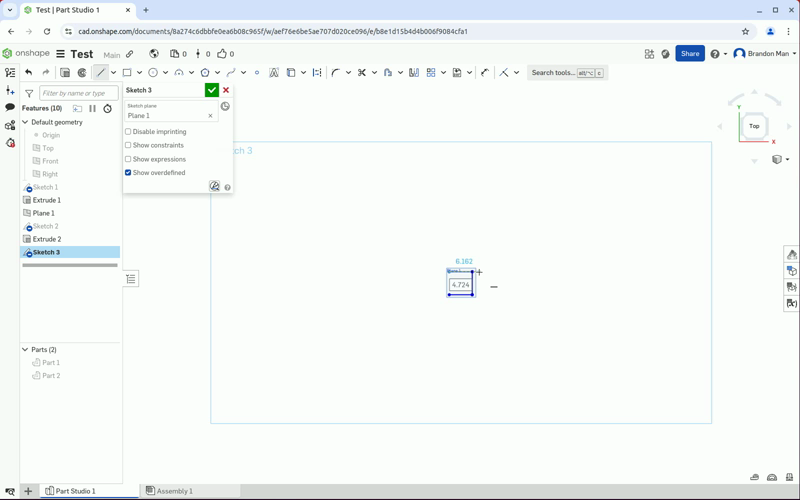
key_down(shift)
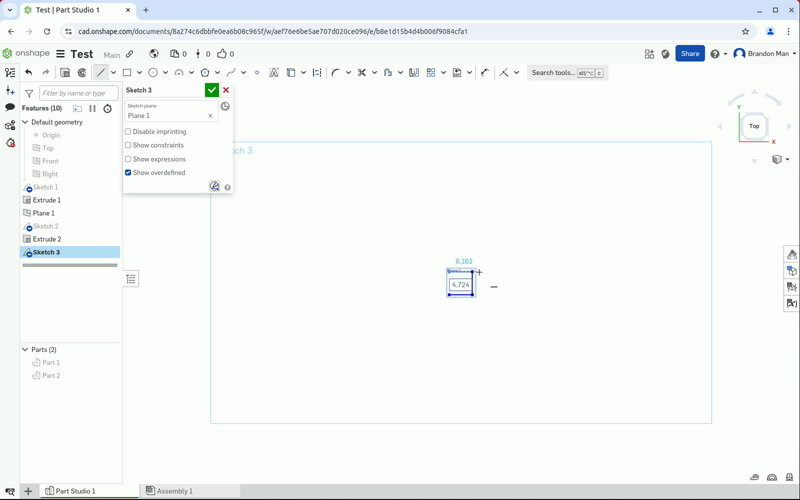
mouse_move(449, 294)
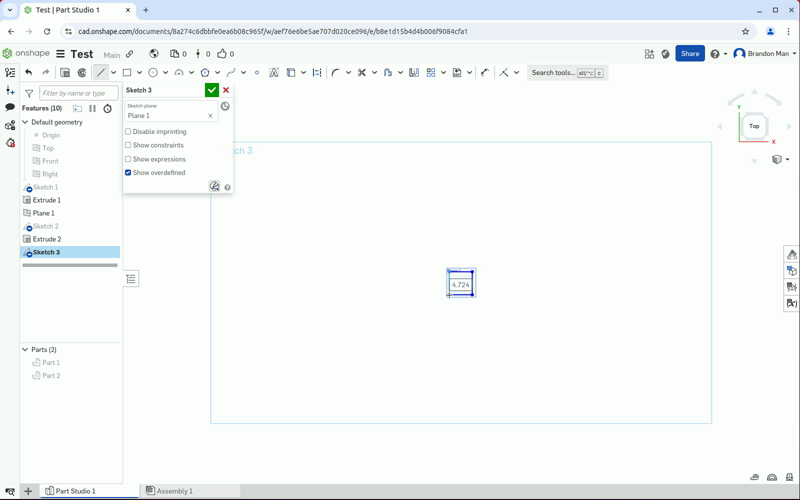
key_up(shift)
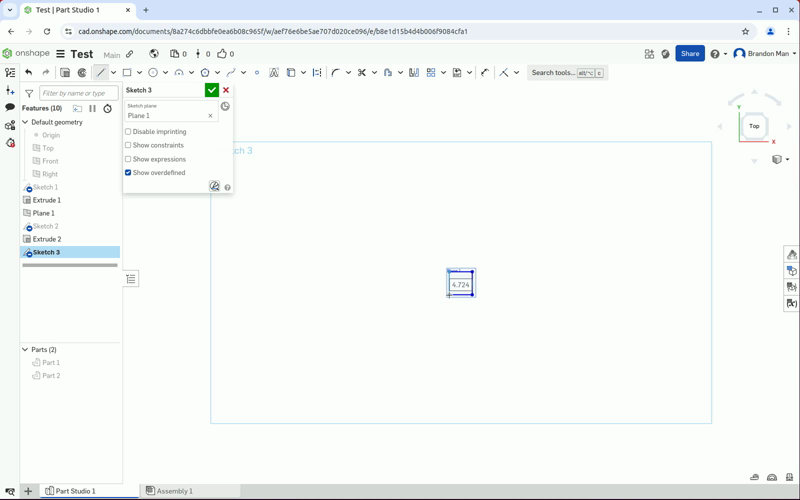
click(449, 294)
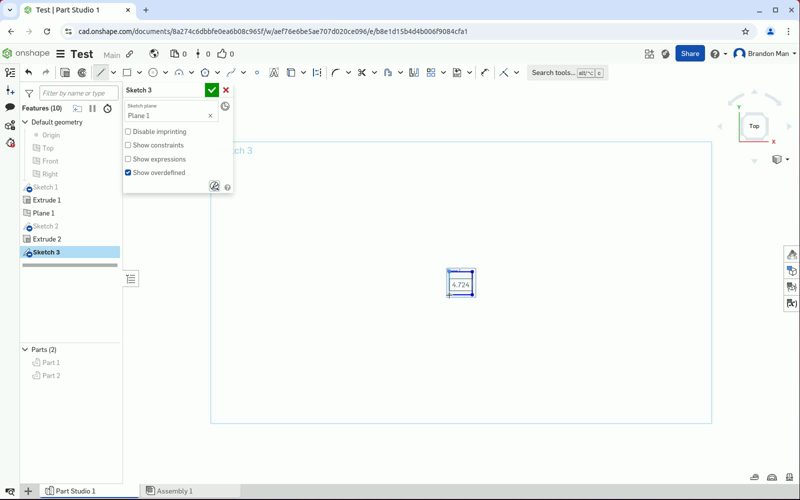
key(esc)
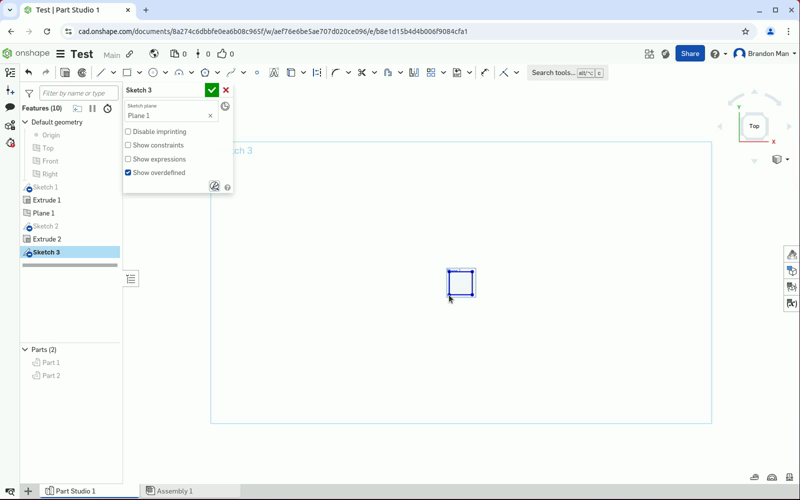
mouse_move(465, 276)
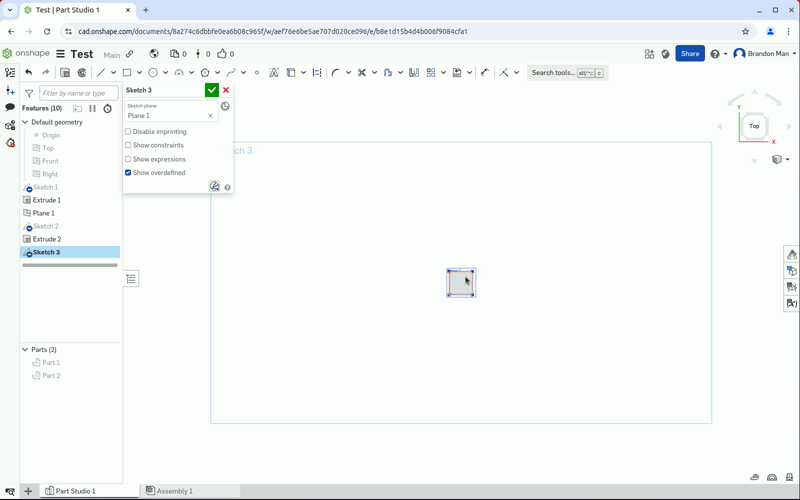
scroll(6)
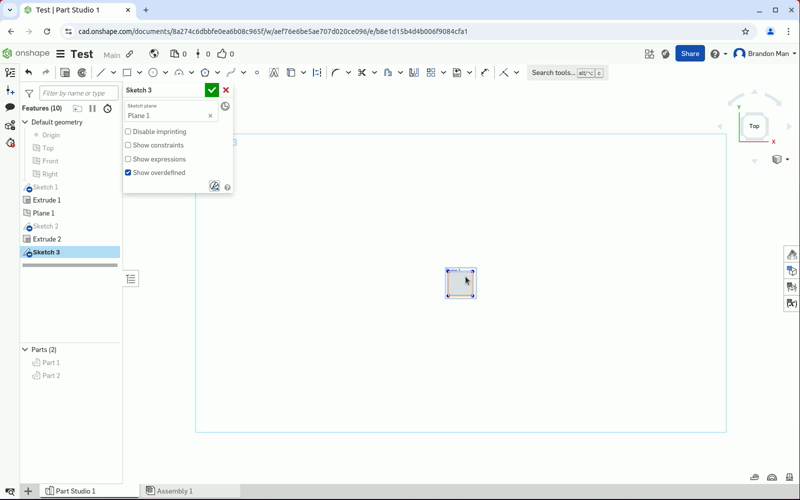
scroll(6)
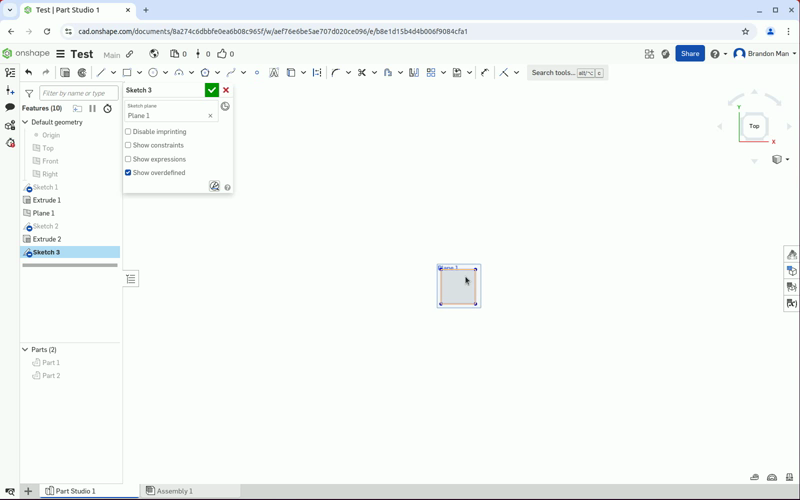
scroll(6)
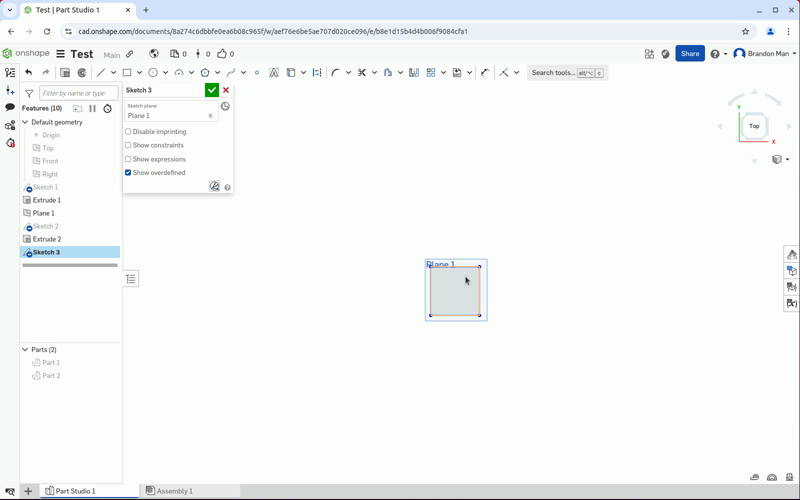
scroll(6)
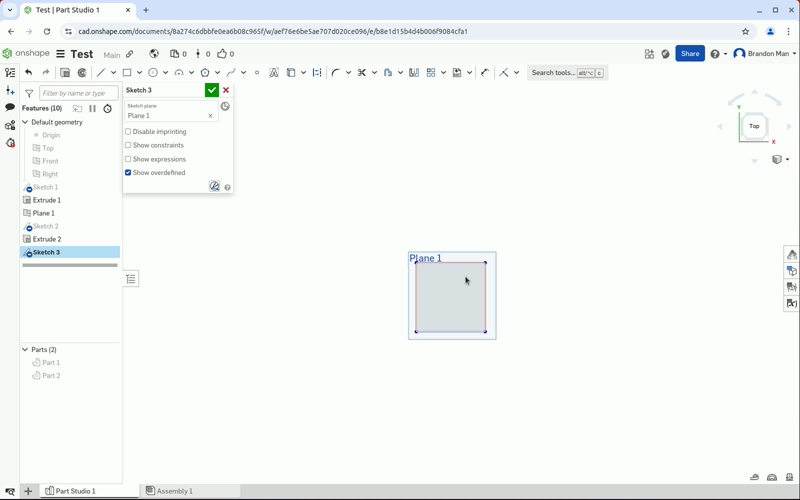
scroll(6)
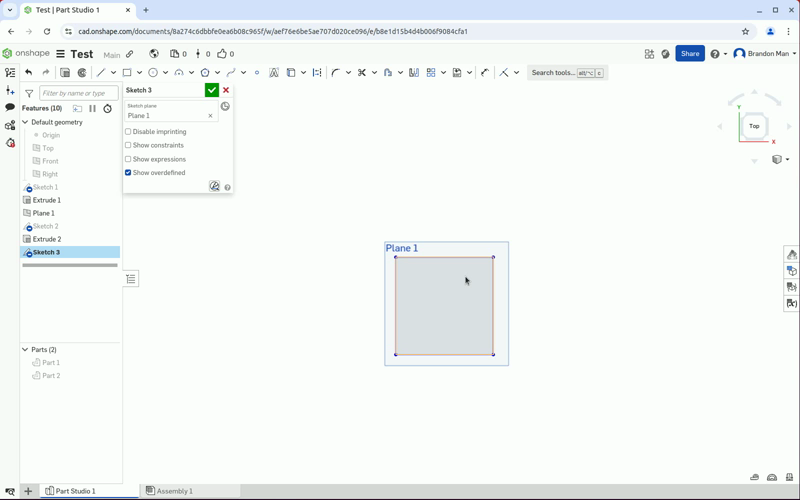
scroll(6)
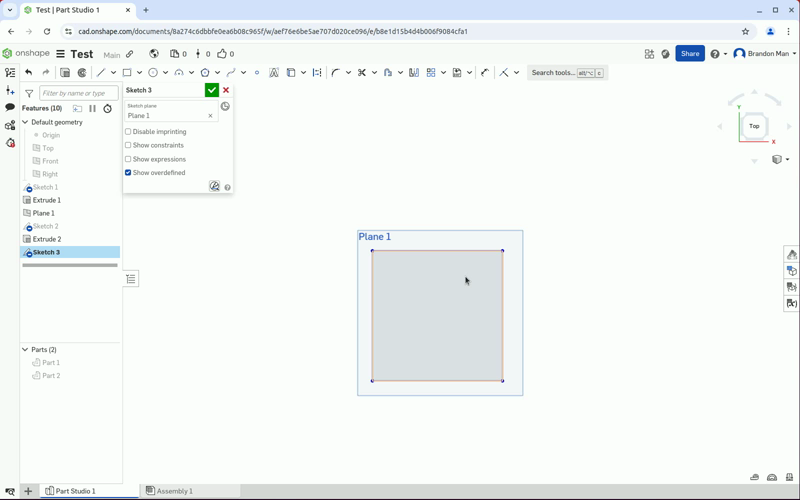
scroll(6)
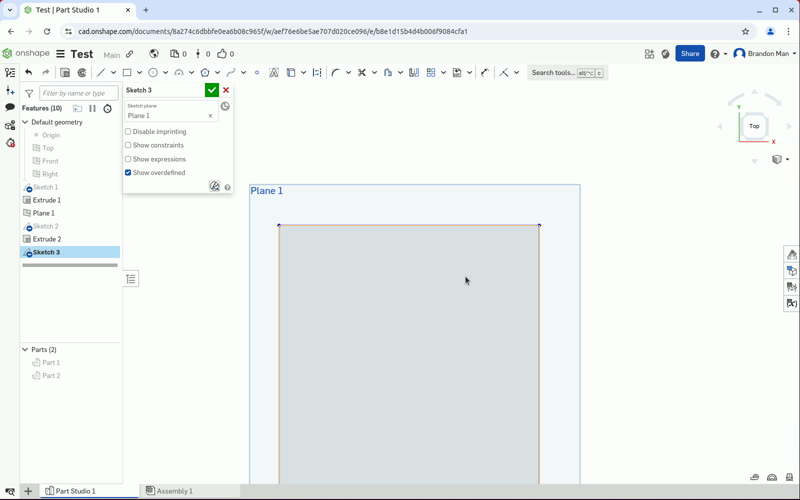
click(465, 276)
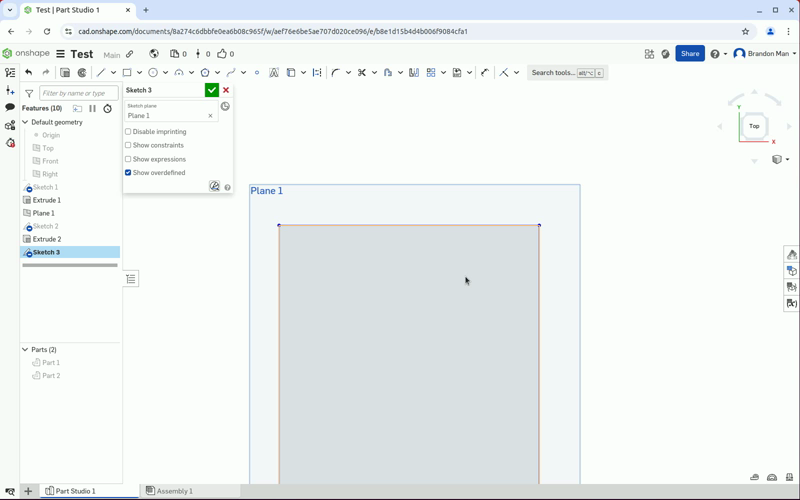
scroll(-6)
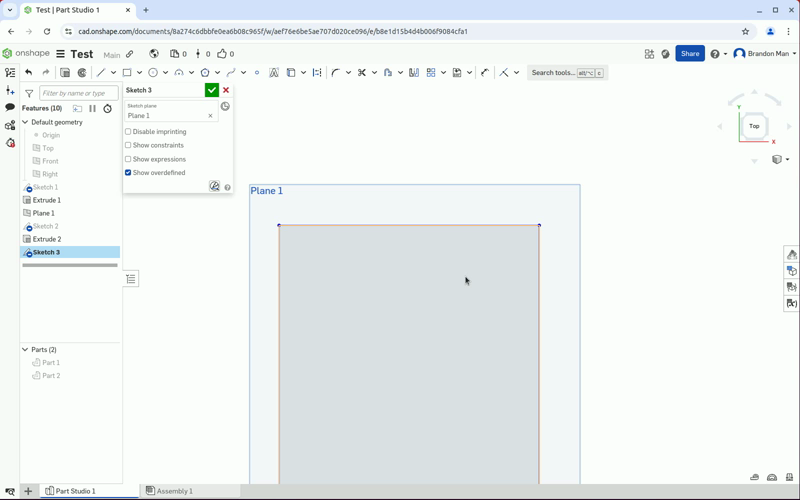
scroll(-6)
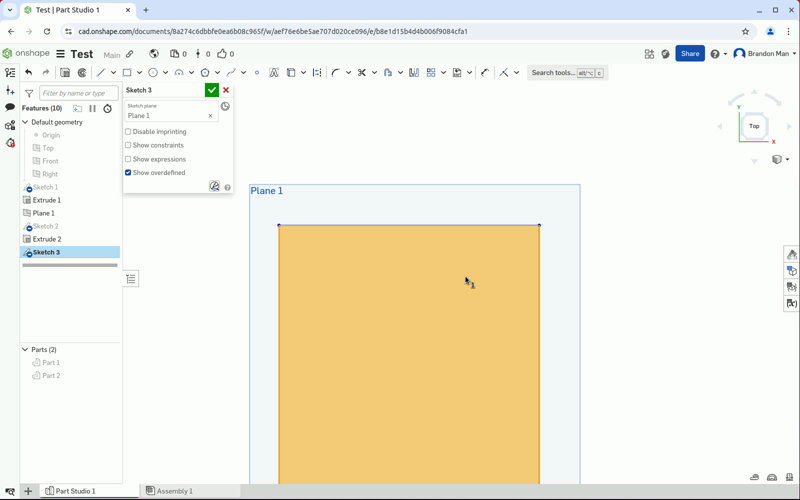
scroll(-6)
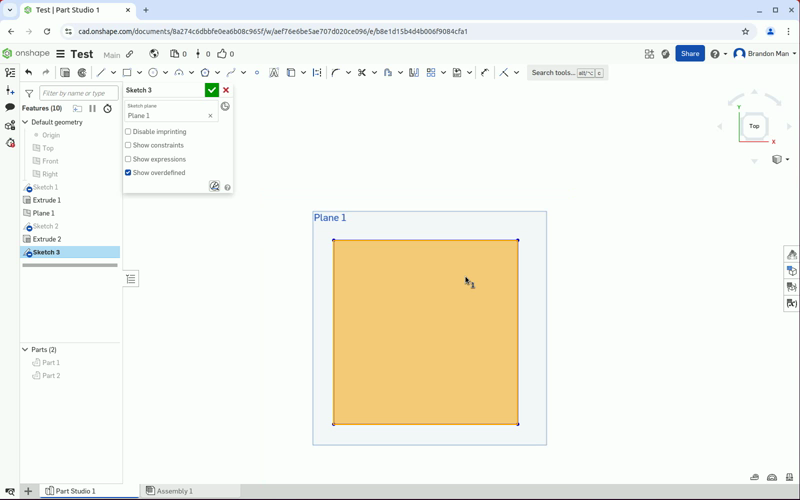
scroll(-6)
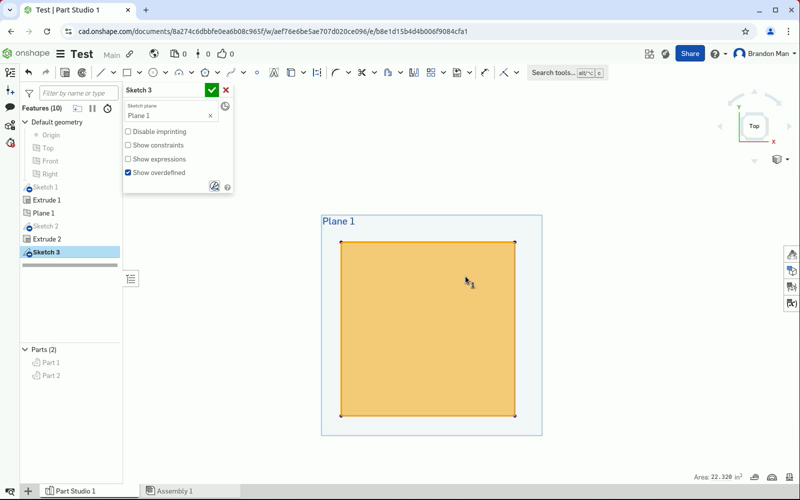
scroll(-6)
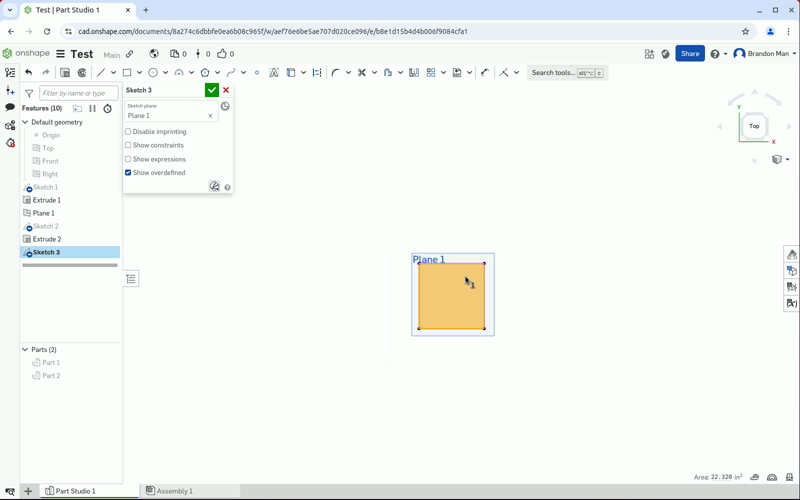
scroll(-6)
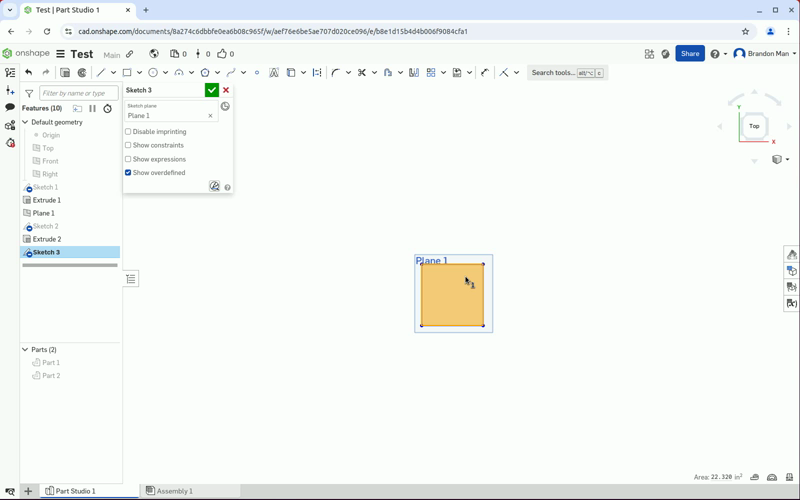
scroll(-6)
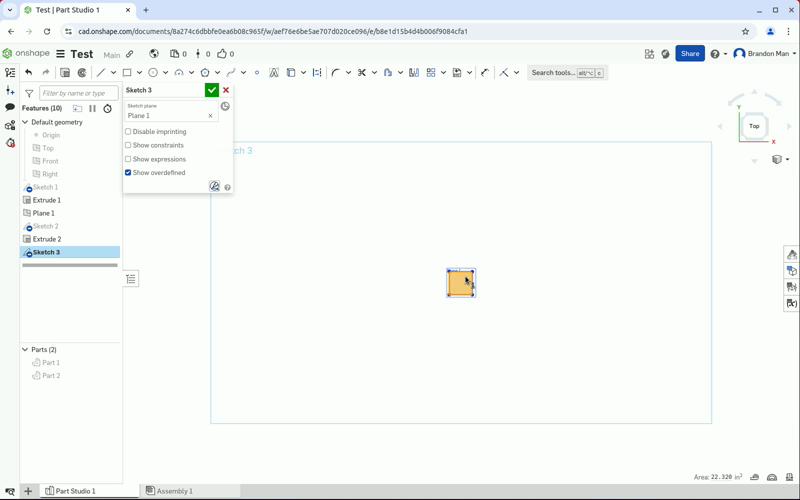
mouse_move(73, 352)
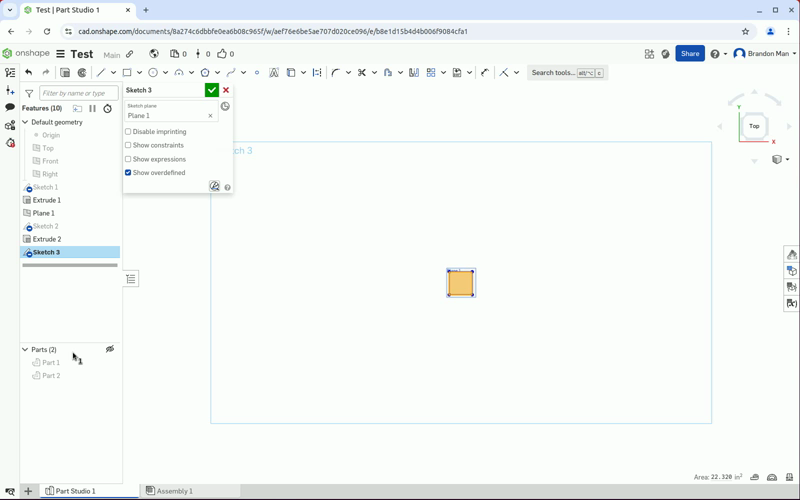
key(shift+y)
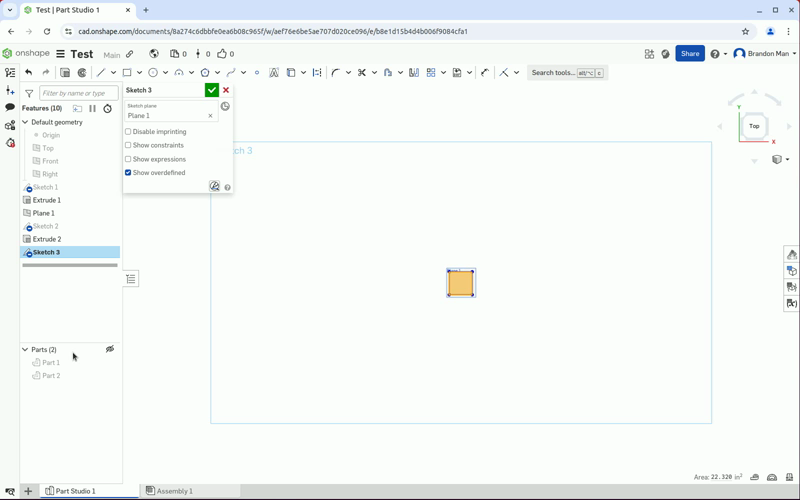
key(shift+e)
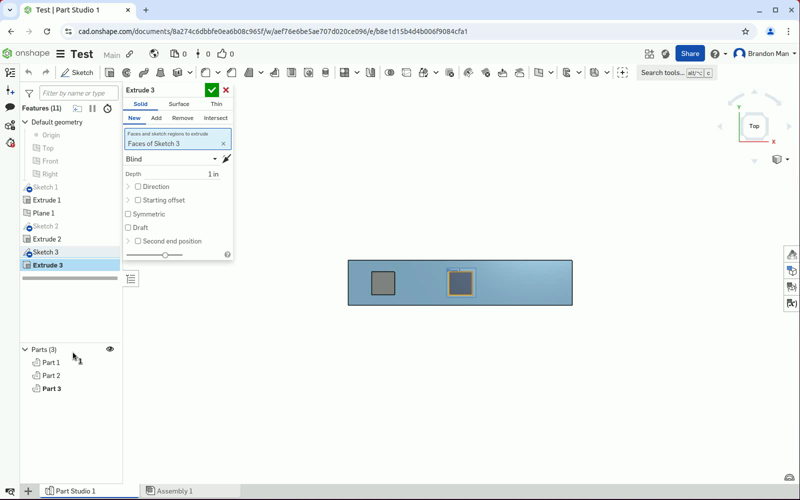
mouse_move(143, 106)
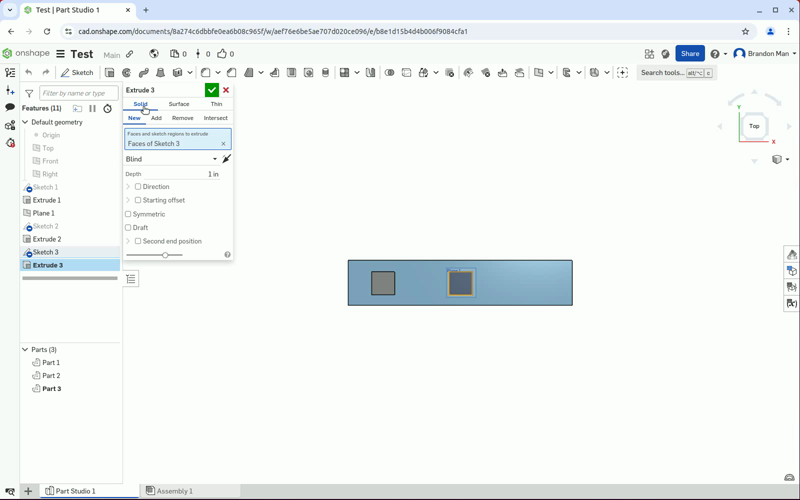
click(143, 106)
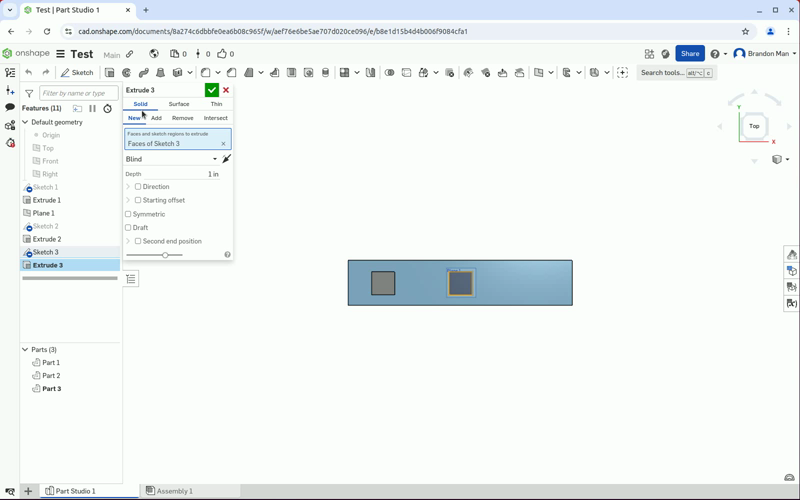
mouse_move(137, 120)
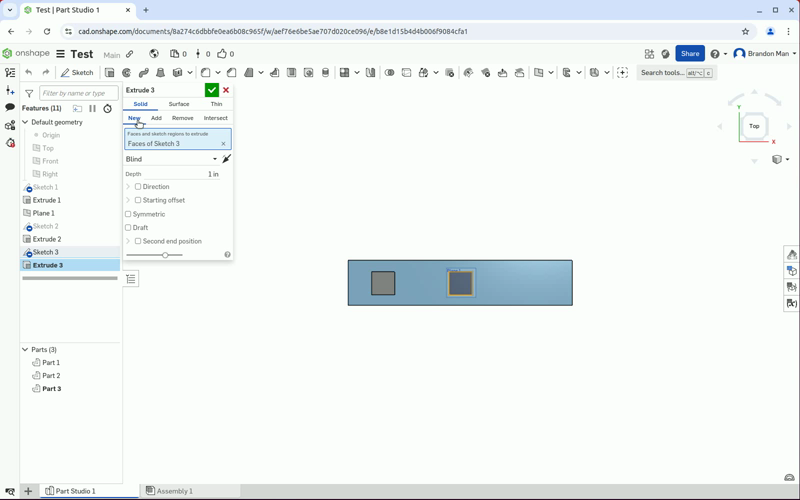
click(137, 120)
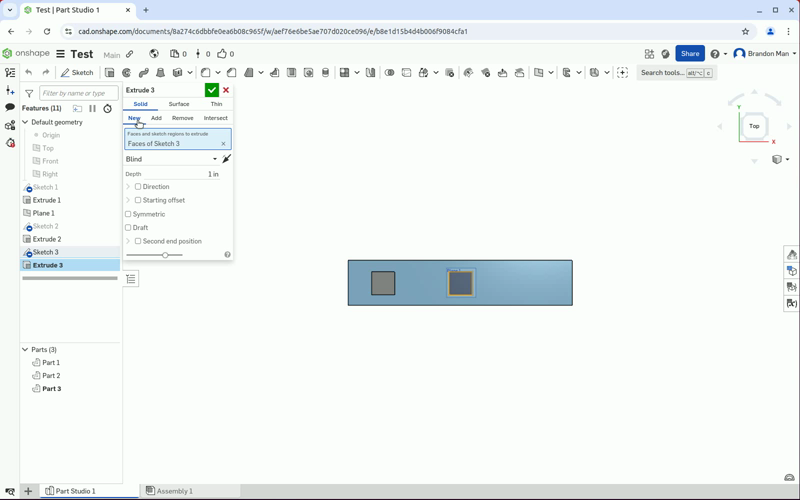
key(tab, 4)
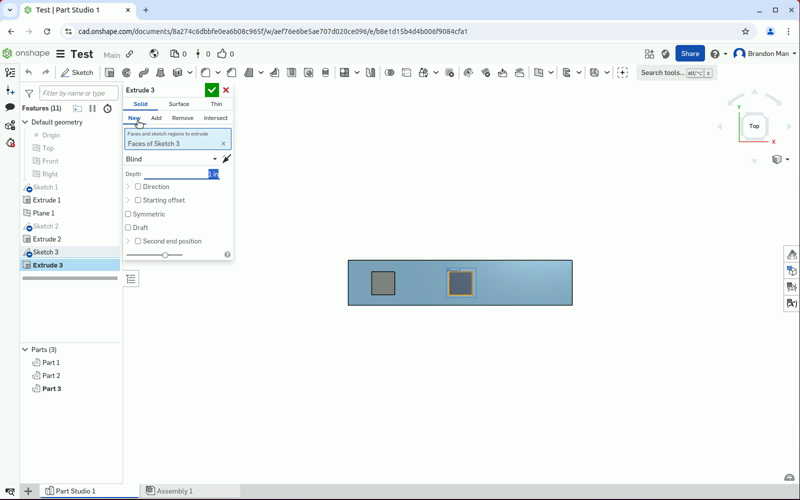
text(4.574)
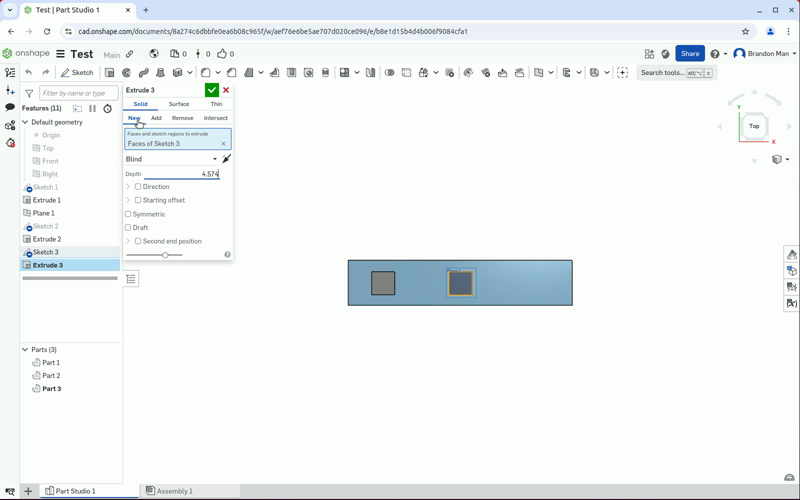
key(enter)
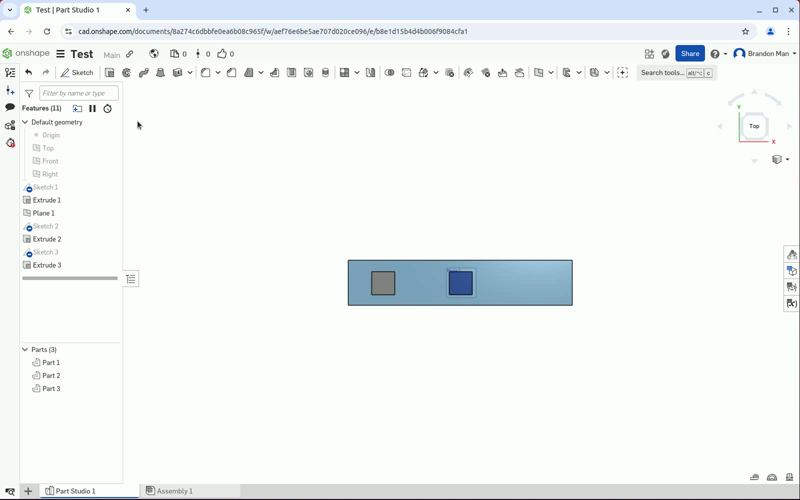
key(shift+h)
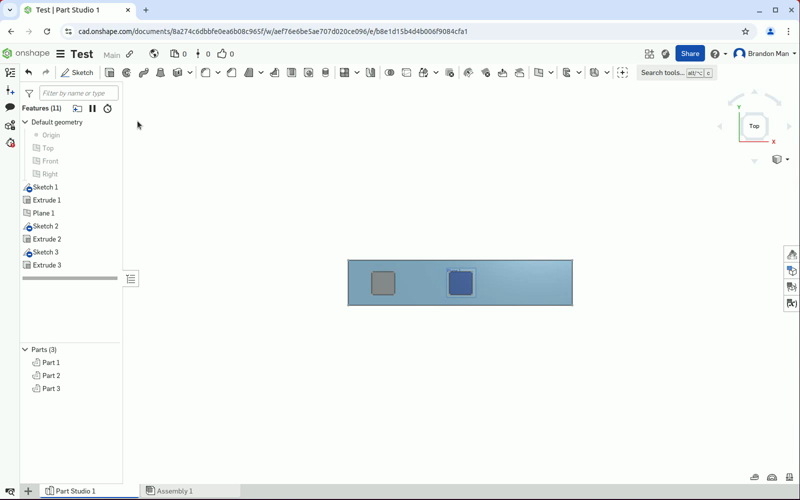
key(shift+h)
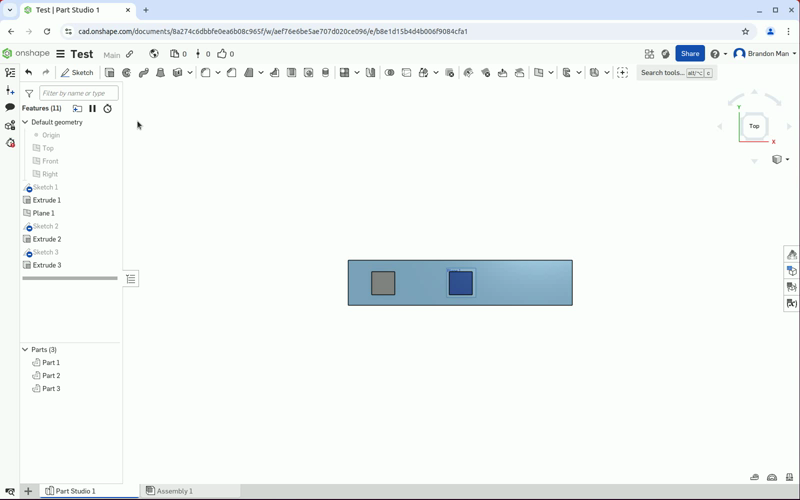
mouse_move(73, 189)
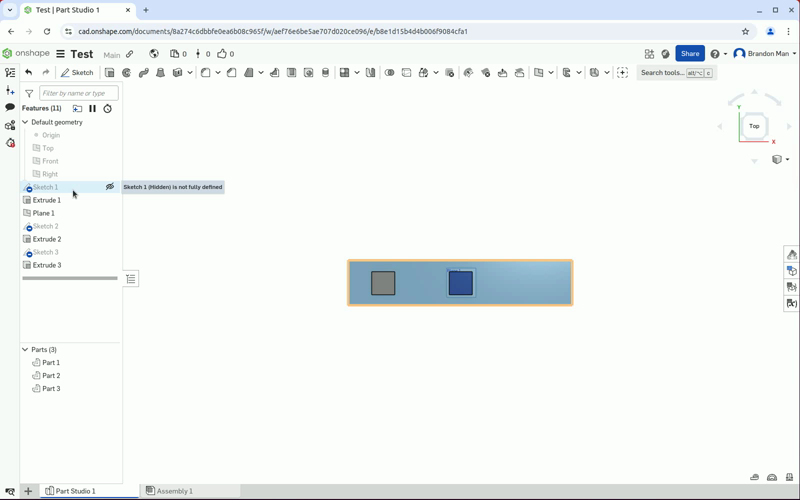
click(73, 189)
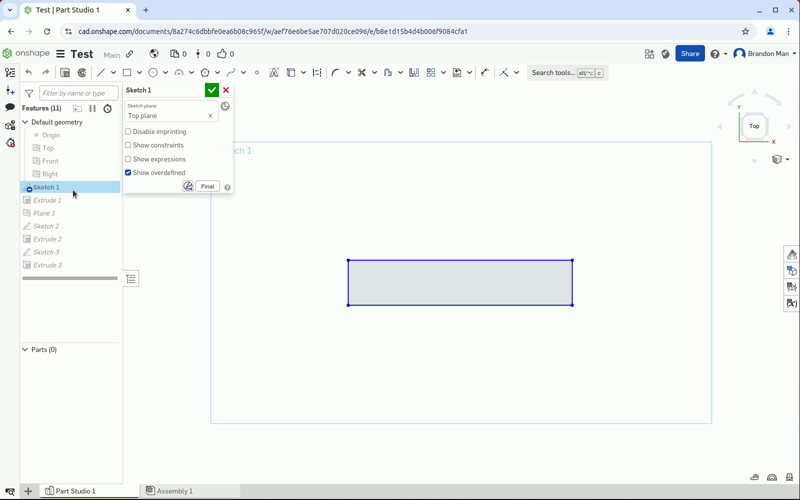
mouse_move(229, 92)
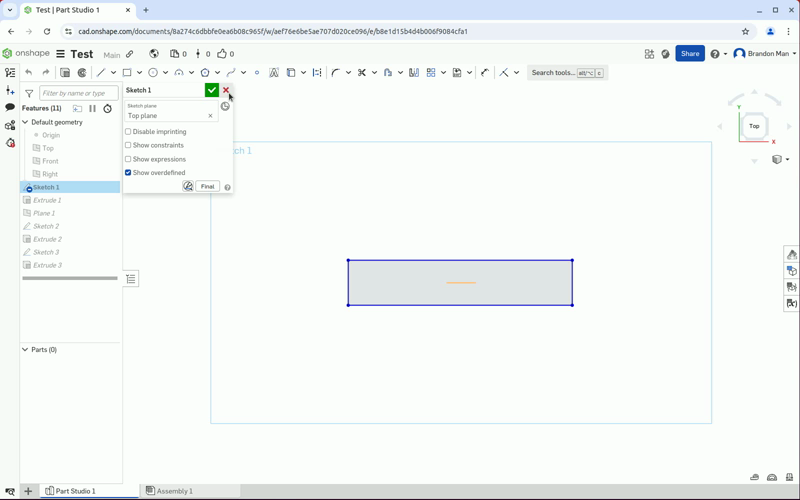
click(229, 92)
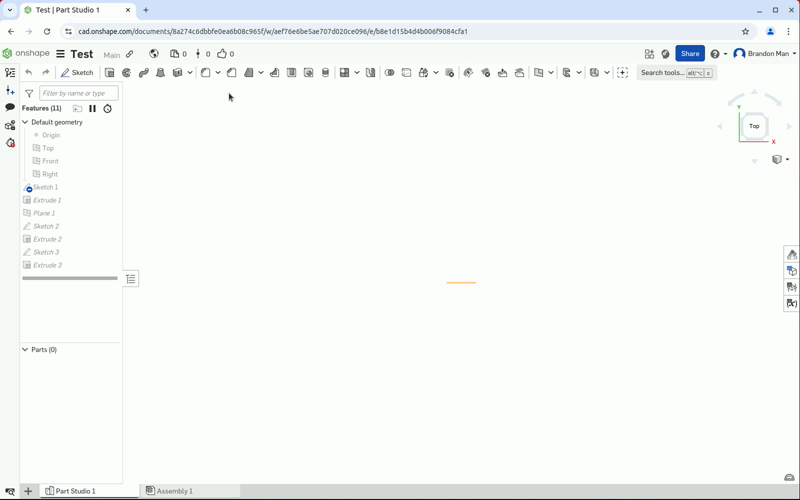
key(shift+s)
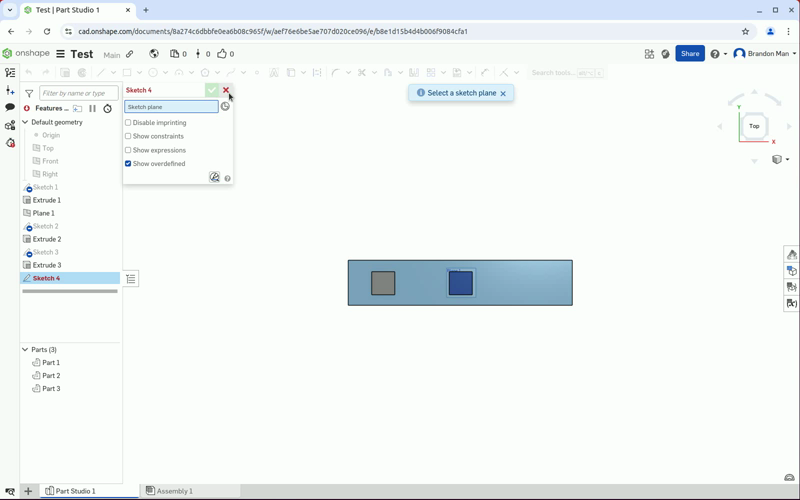
mouse_move(73, 215)
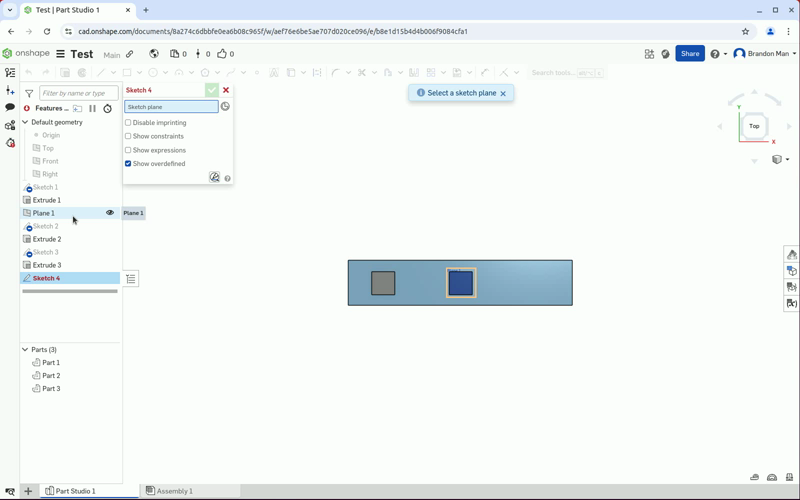
click(73, 215)
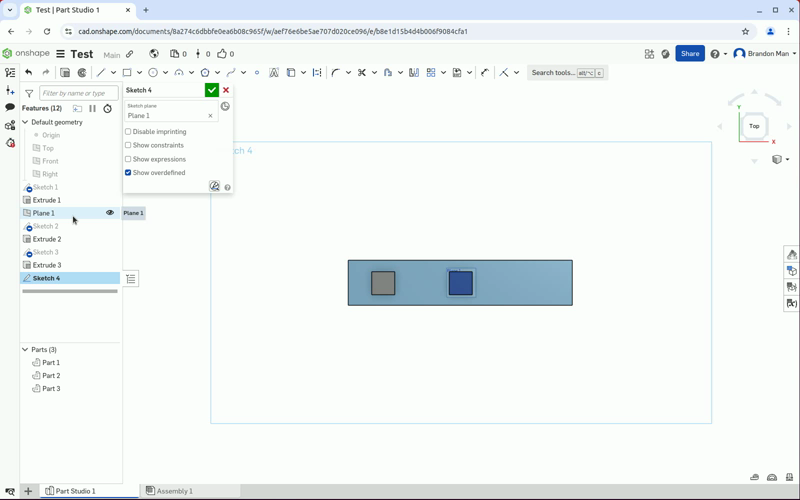
mouse_move(73, 352)
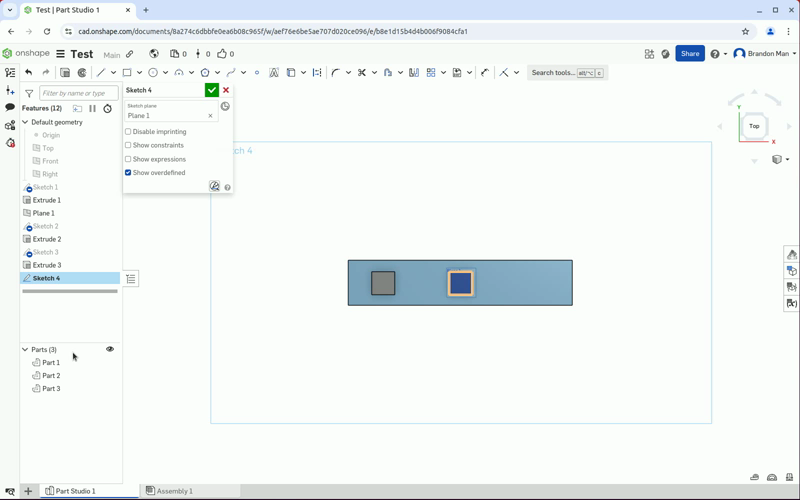
key(y)
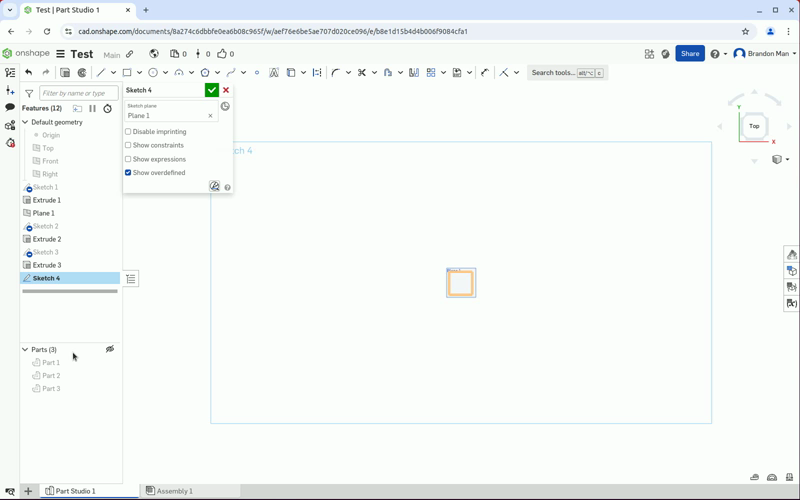
key(l)
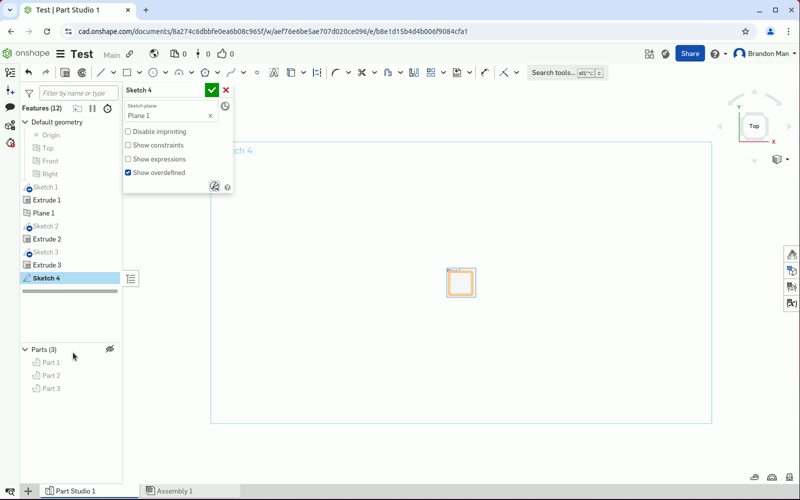
key_down(shift)
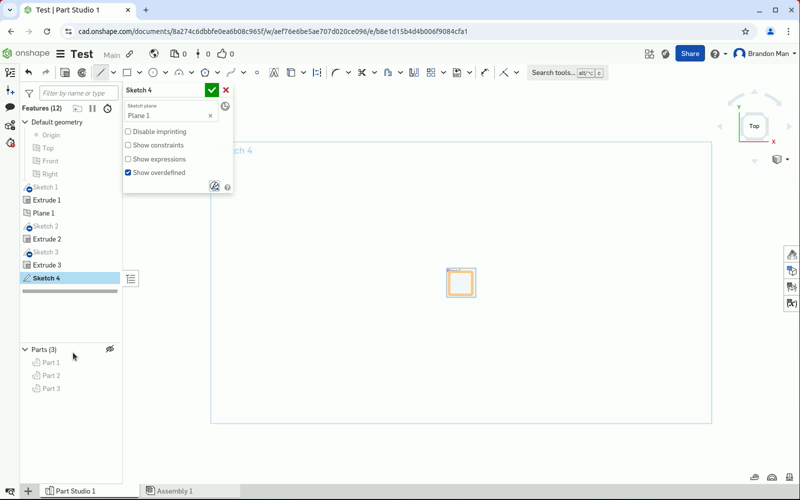
mouse_move(527, 294)
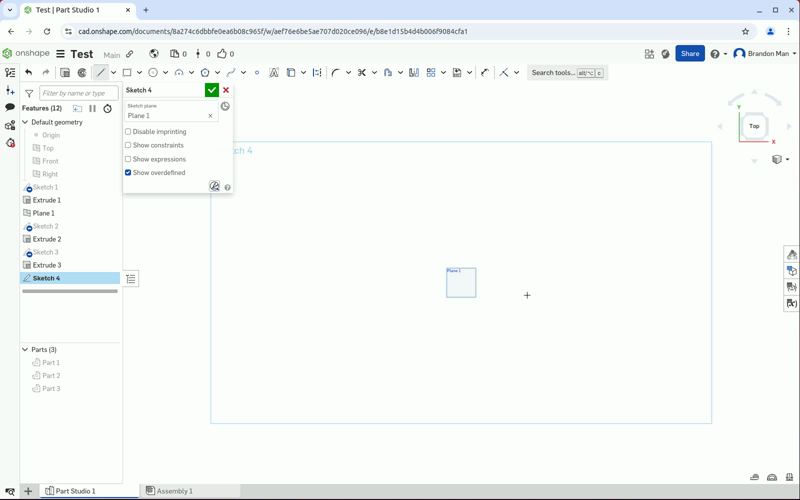
click(527, 294)
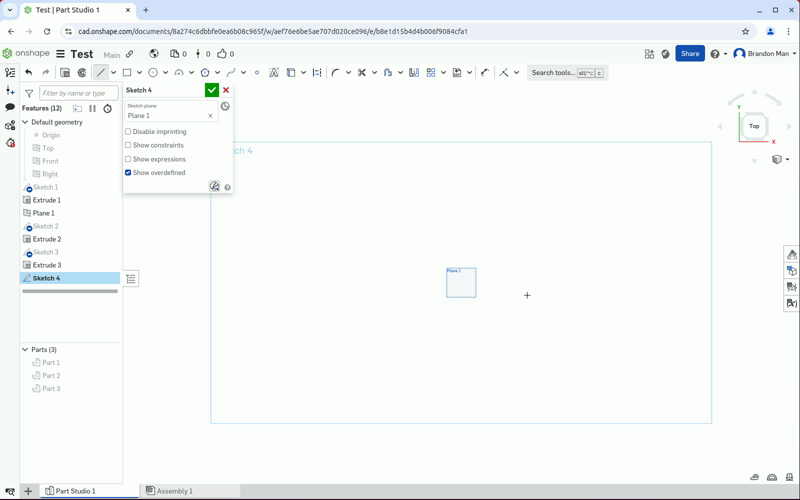
key_up(shift)
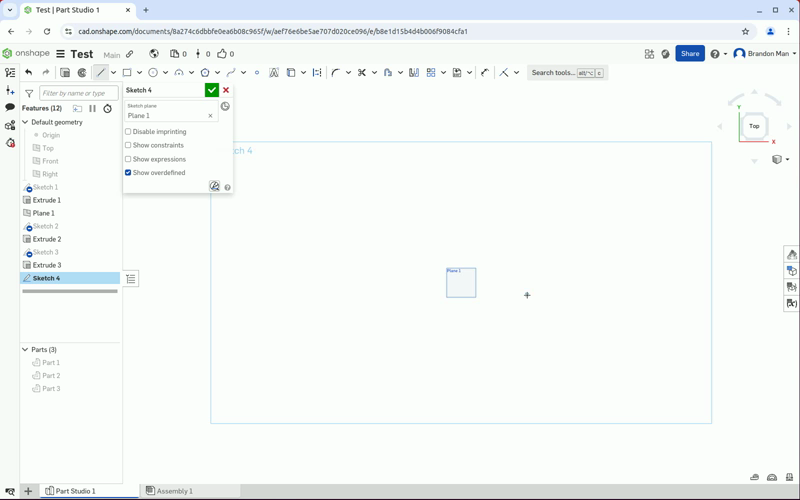
key_down(shift)
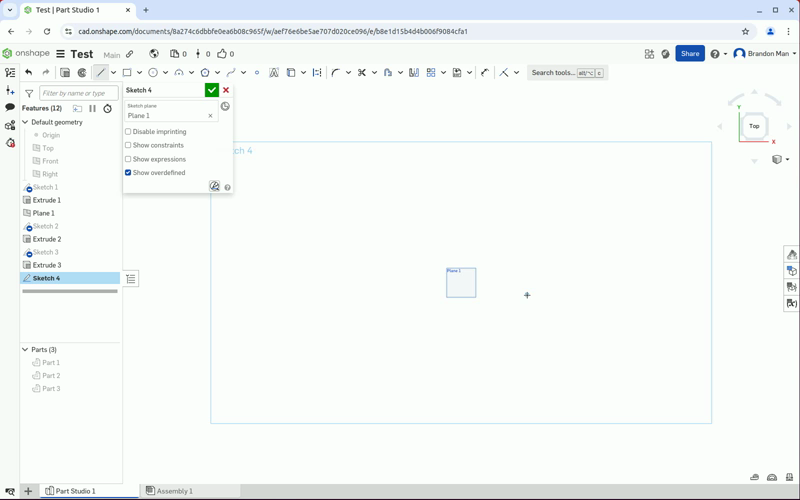
mouse_move(557, 294)
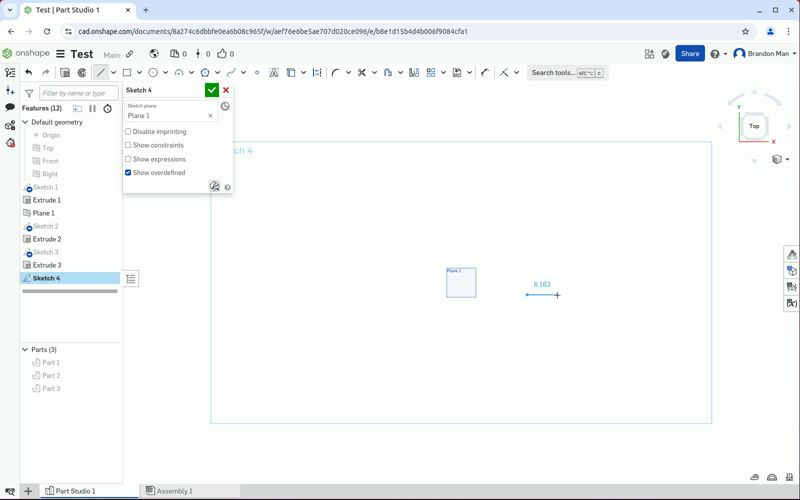
mouse_move(550, 294)
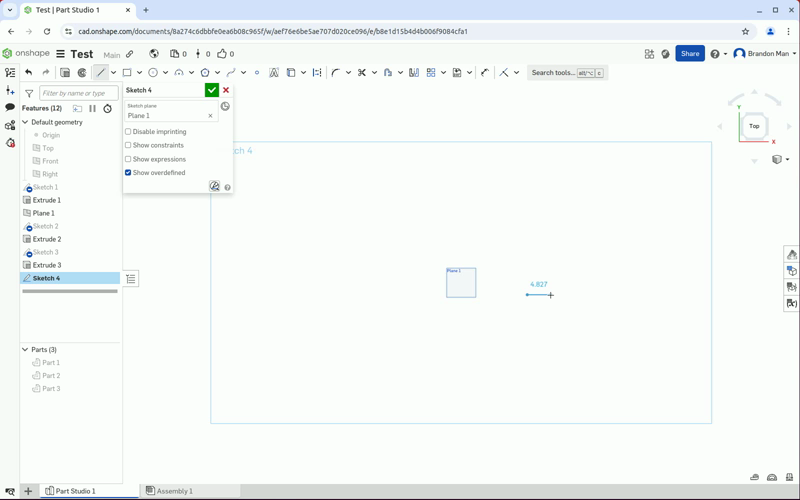
click(550, 294)
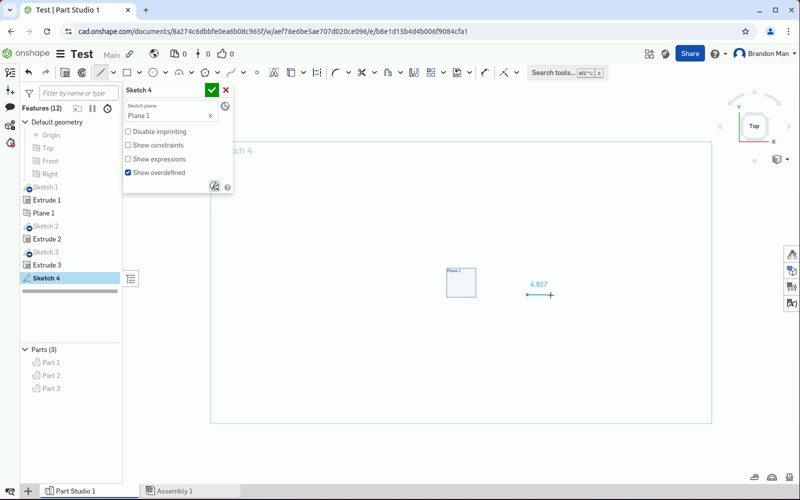
key_up(shift)
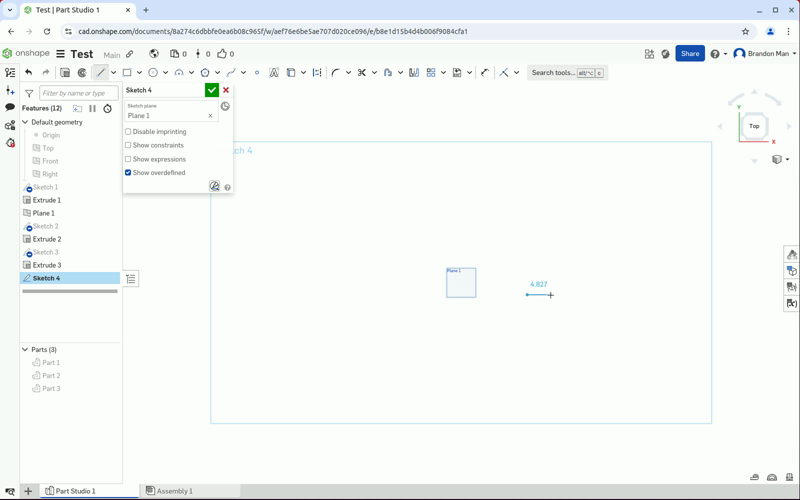
key_down(shift)
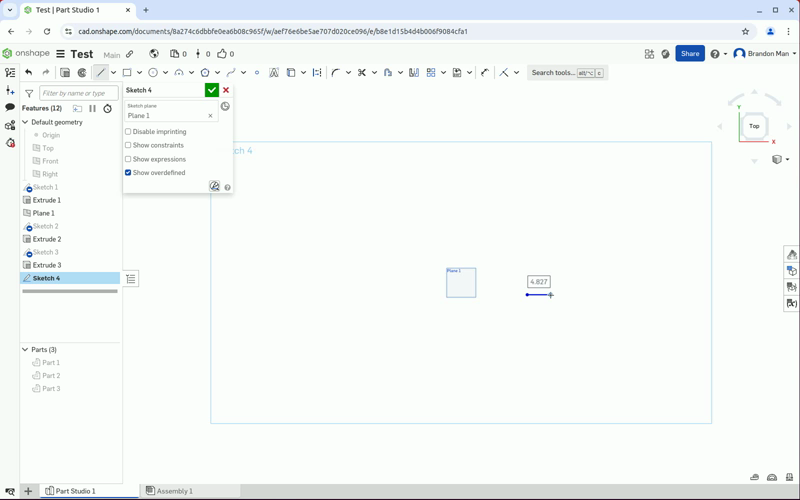
mouse_move(580, 294)
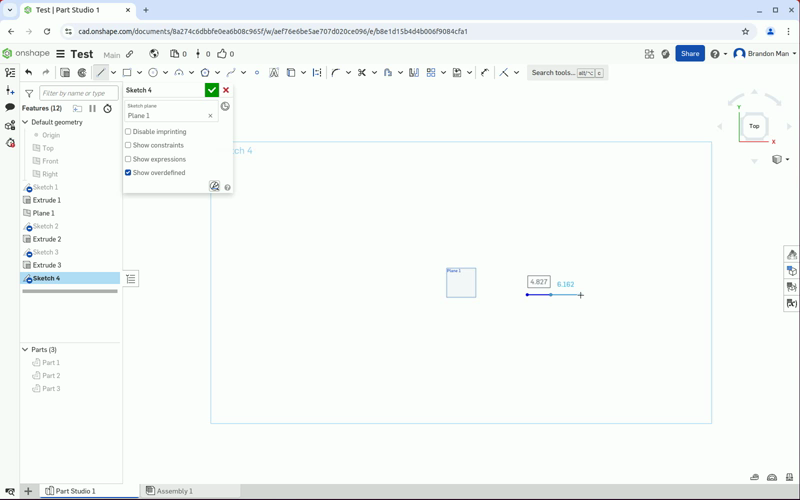
mouse_move(550, 271)
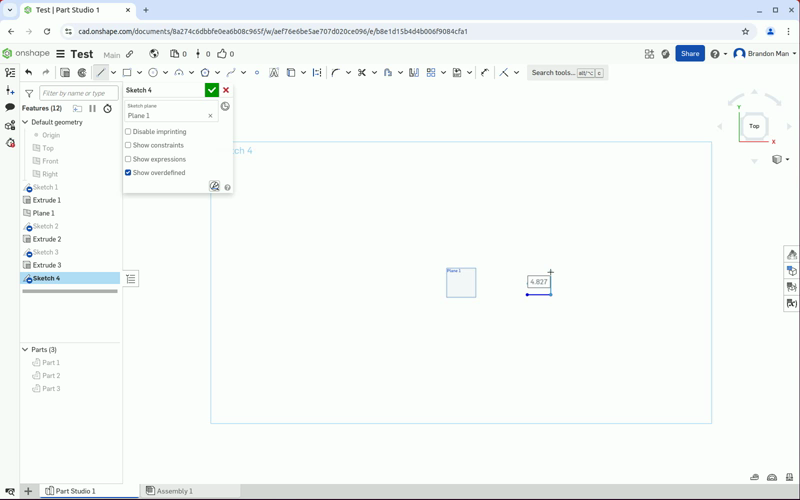
click(550, 271)
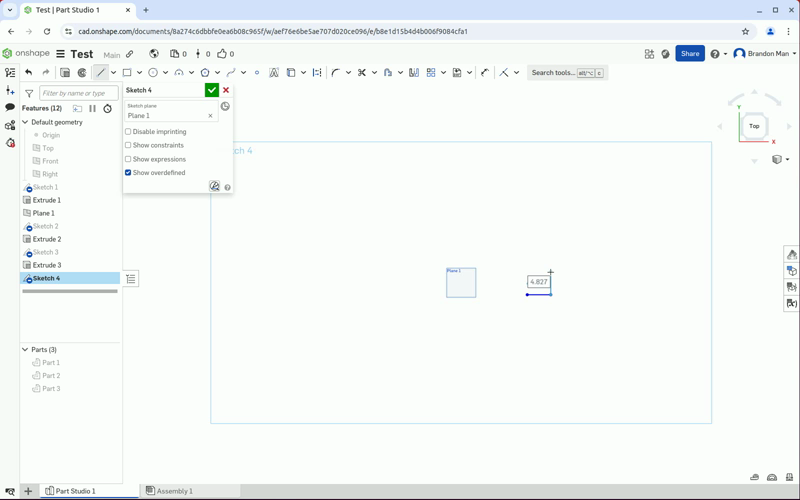
key_up(shift)
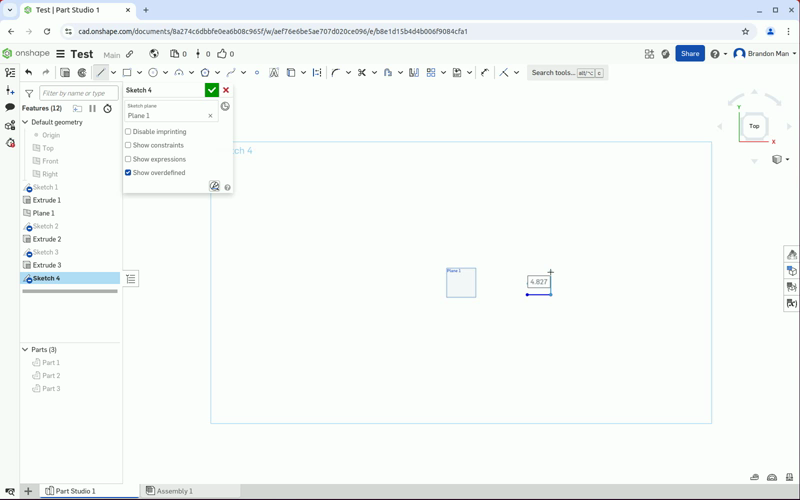
key_down(shift)
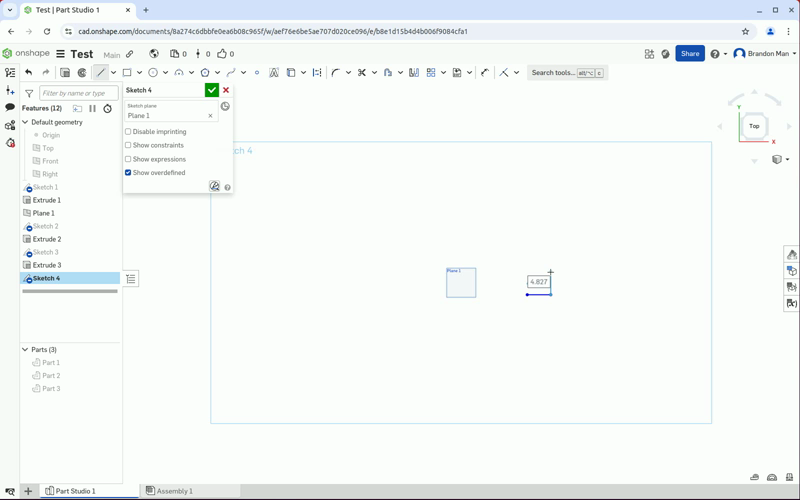
mouse_move(580, 271)
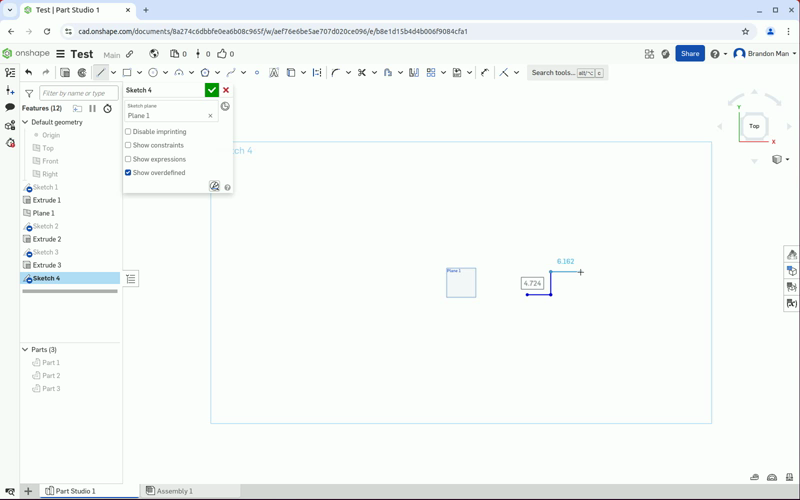
mouse_move(527, 271)
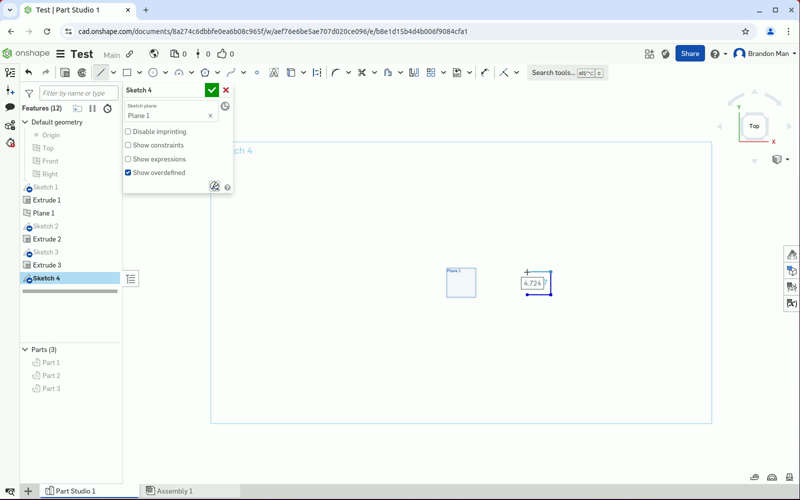
click(527, 271)
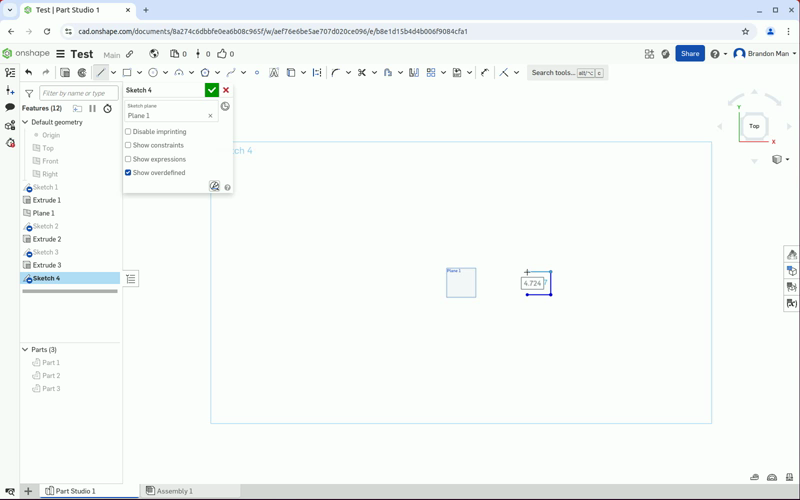
key_up(shift)
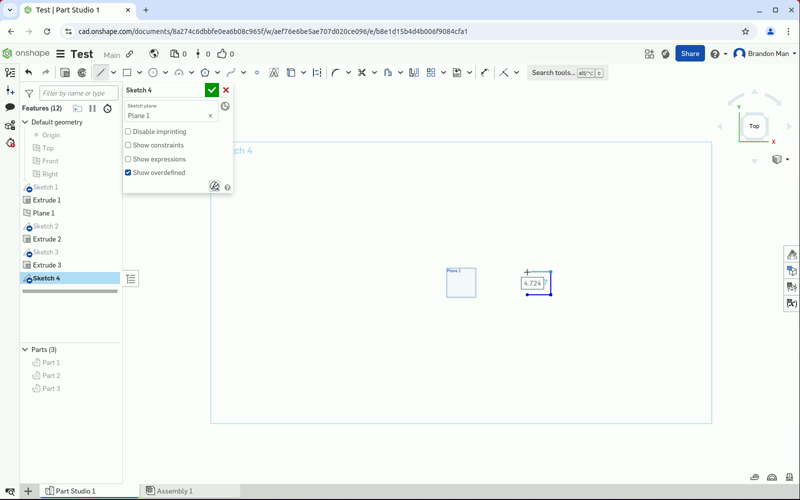
mouse_move(557, 271)
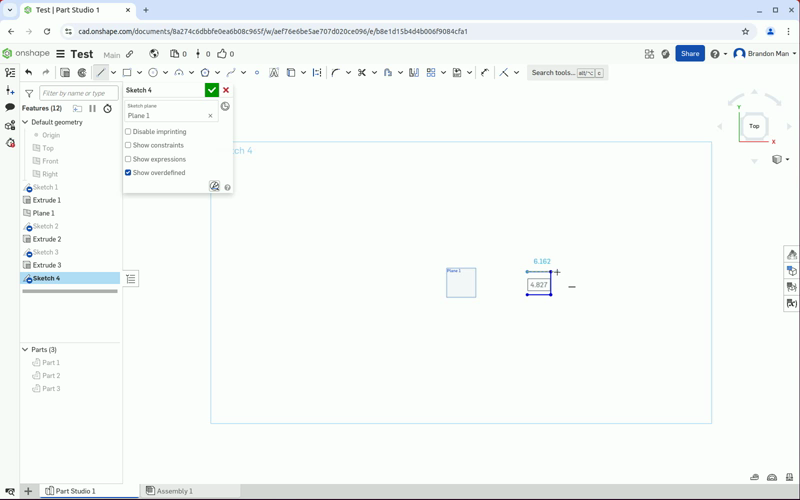
key_down(shift)
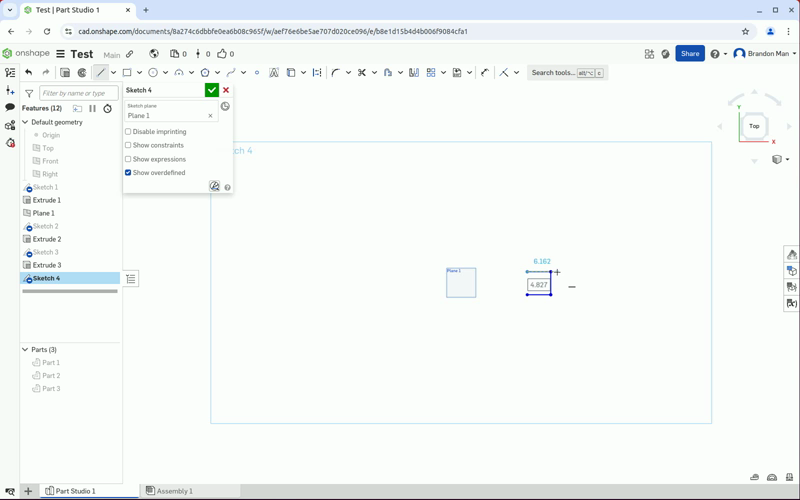
mouse_move(527, 294)
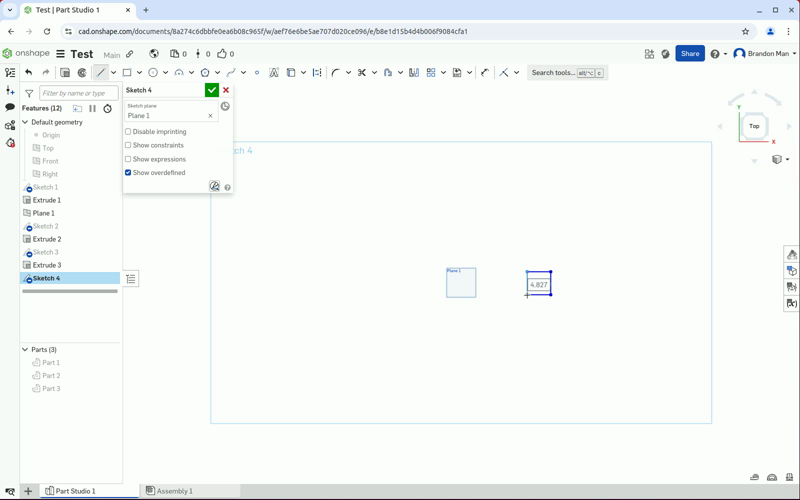
key_up(shift)
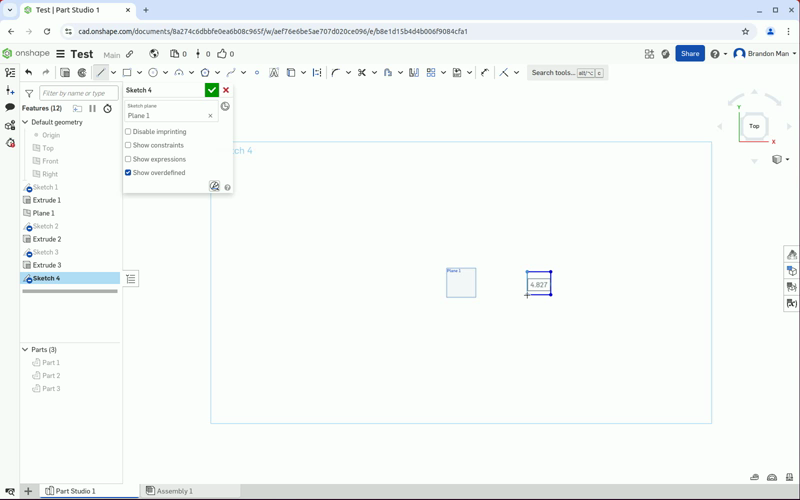
click(527, 294)
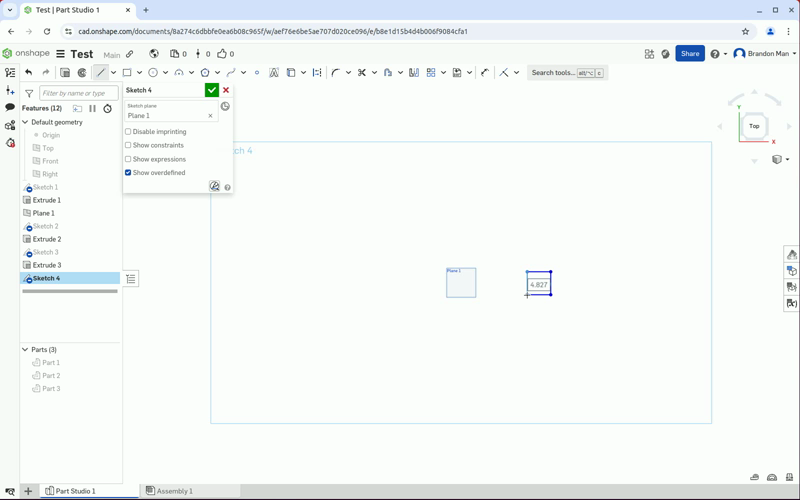
key(esc)
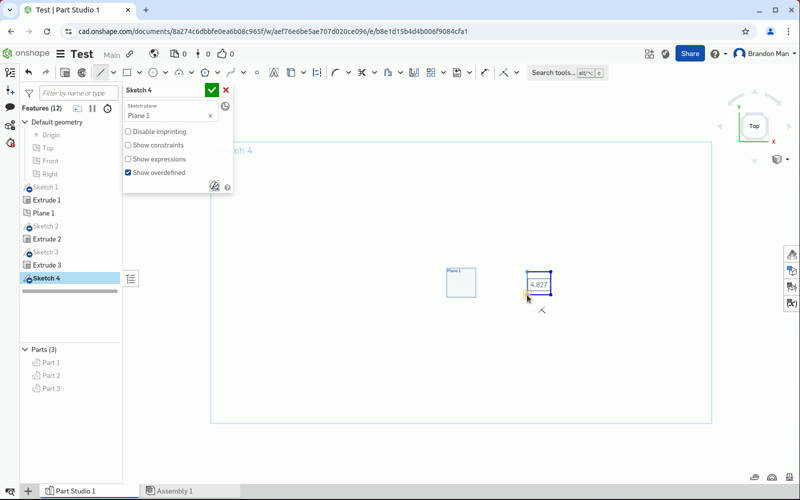
mouse_move(530, 272)
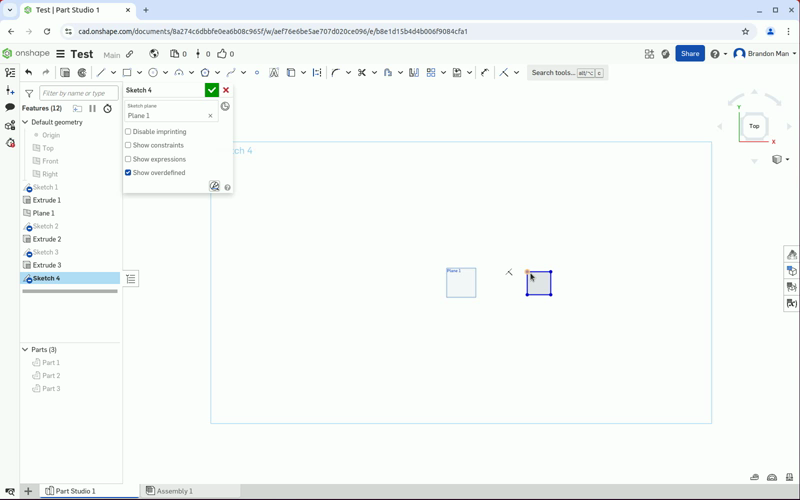
scroll(6)
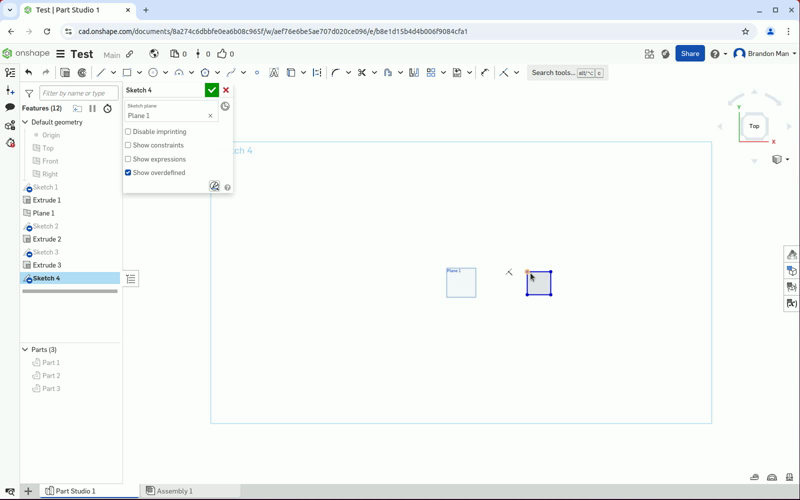
scroll(6)
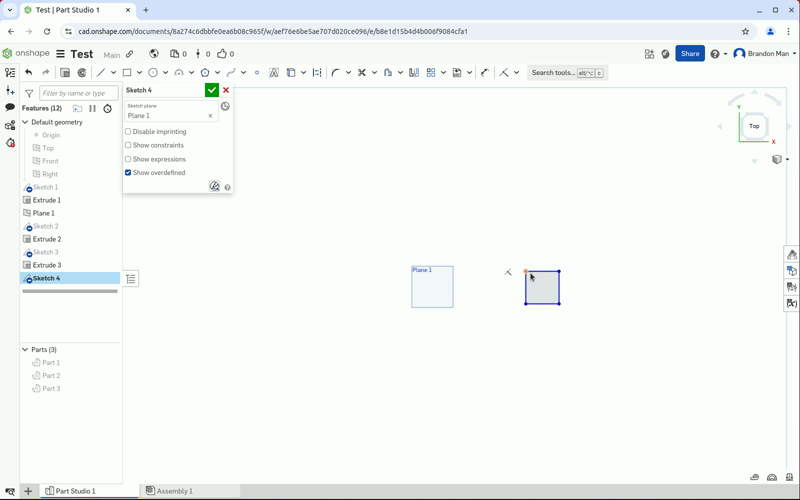
scroll(6)
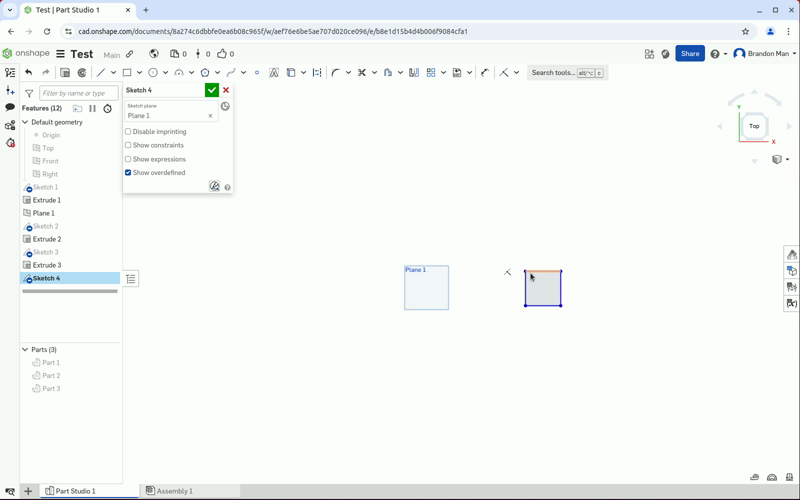
scroll(6)
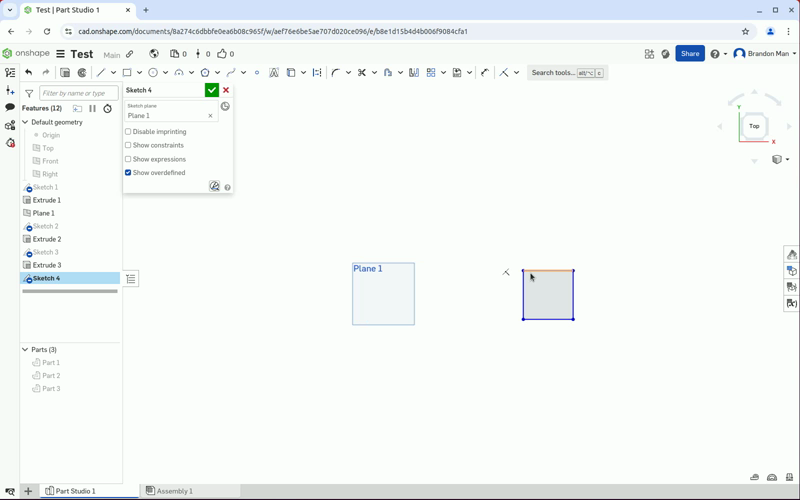
scroll(6)
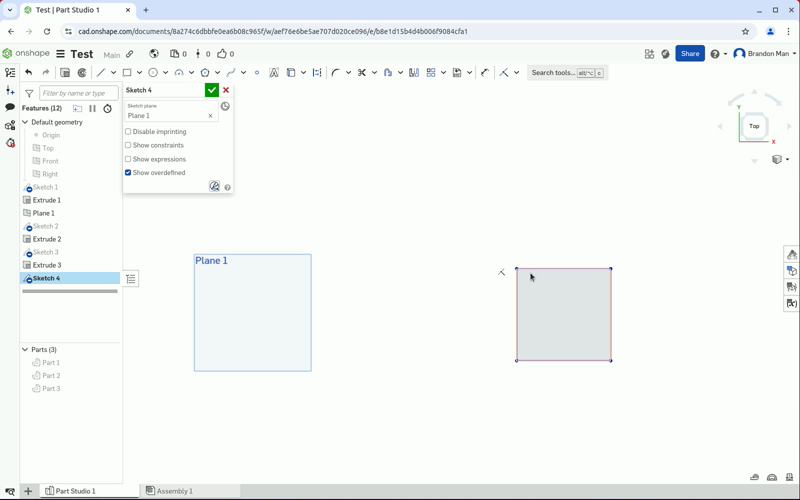
scroll(6)
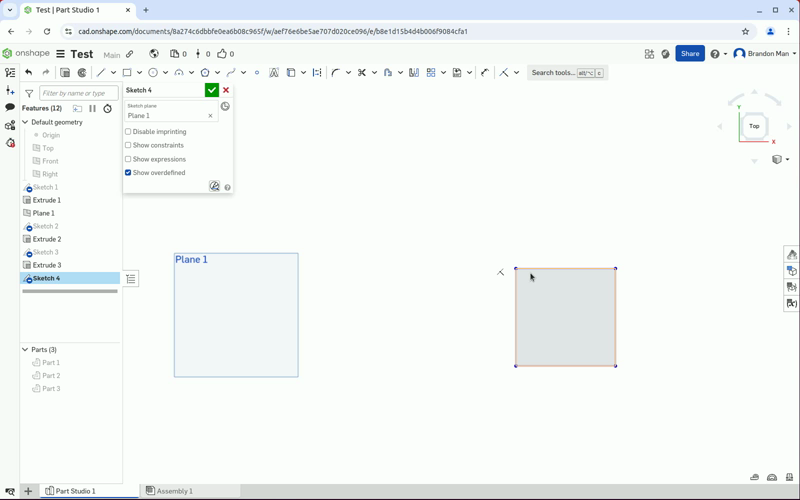
scroll(6)
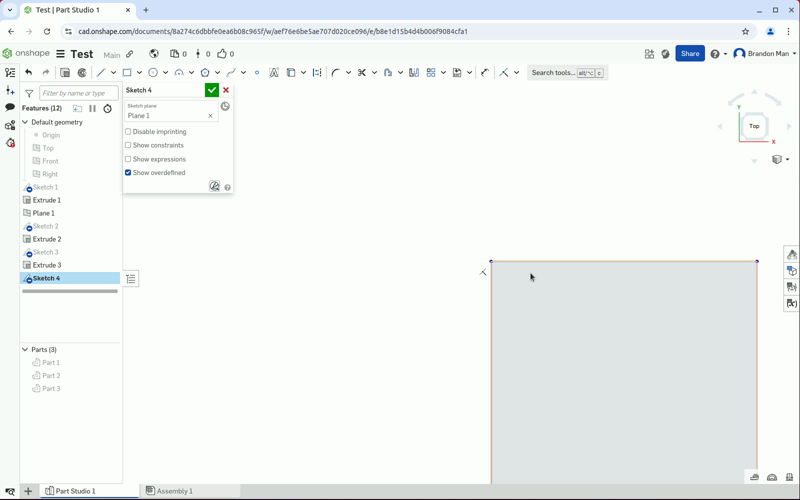
click(530, 272)
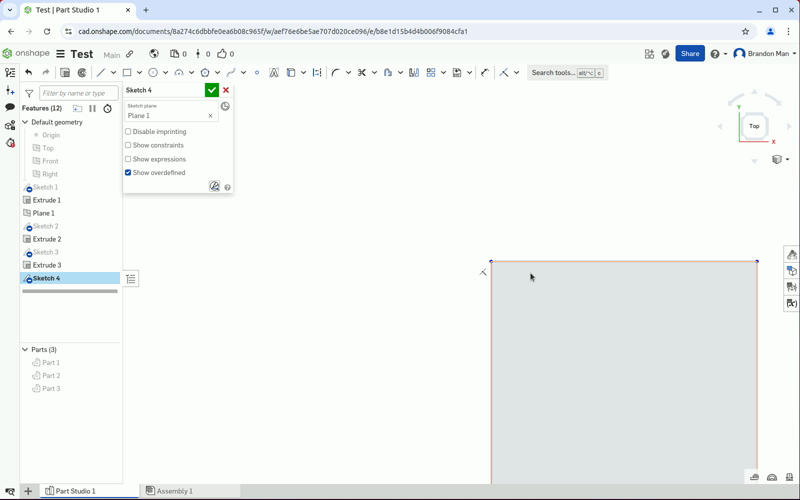
scroll(-6)
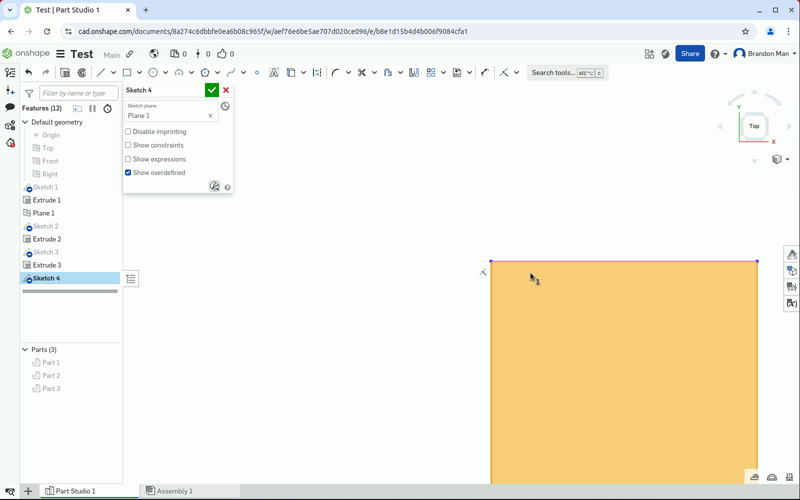
scroll(-6)
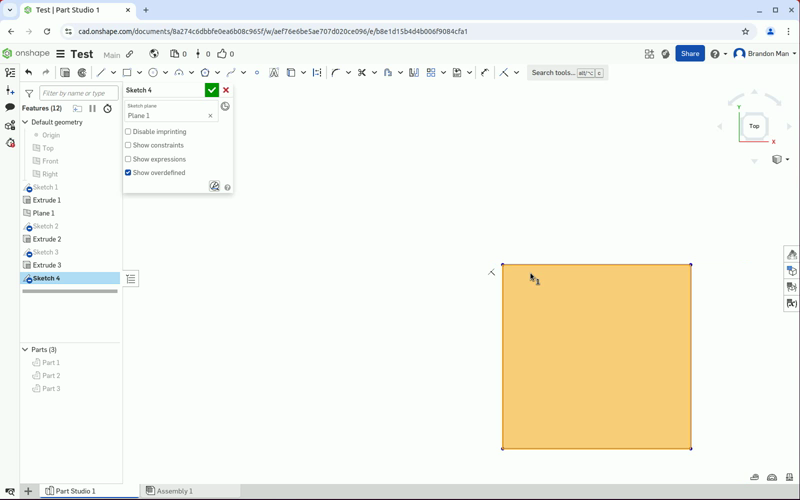
scroll(-6)
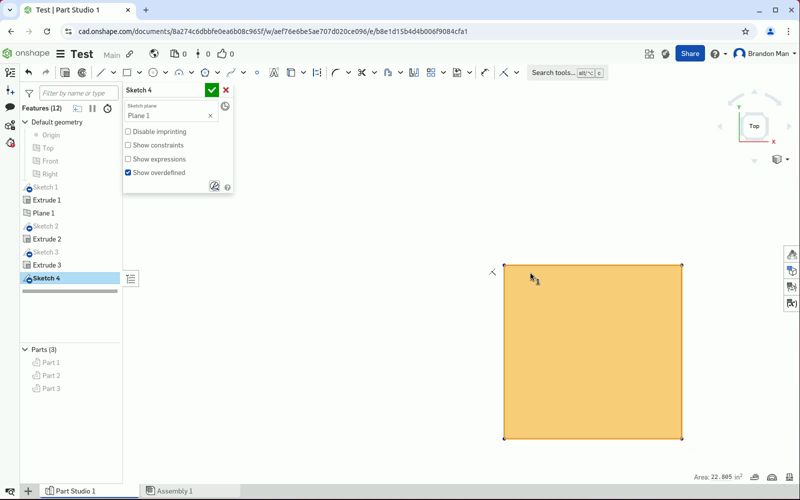
scroll(-6)
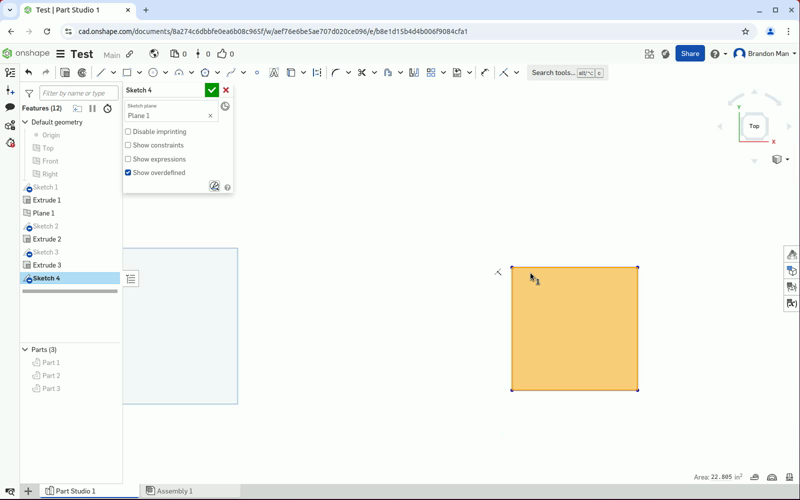
scroll(-6)
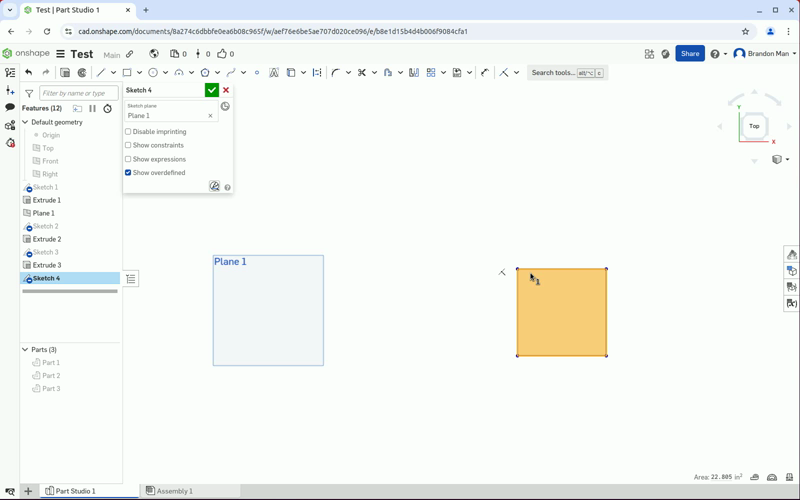
scroll(-6)
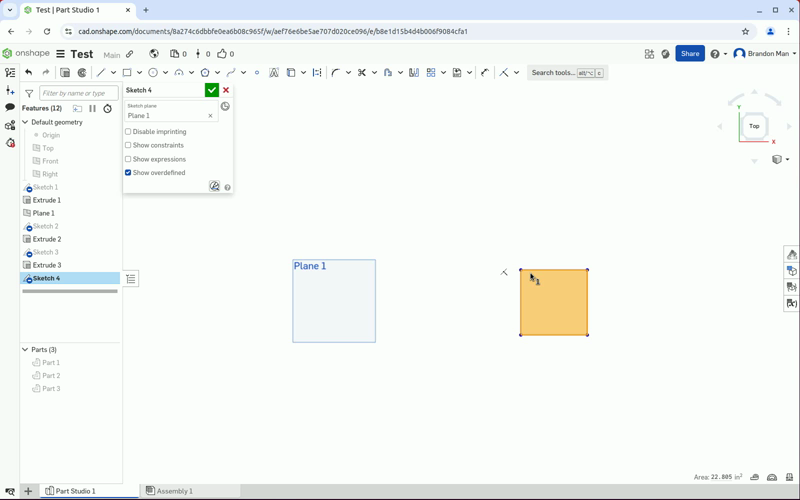
scroll(-6)
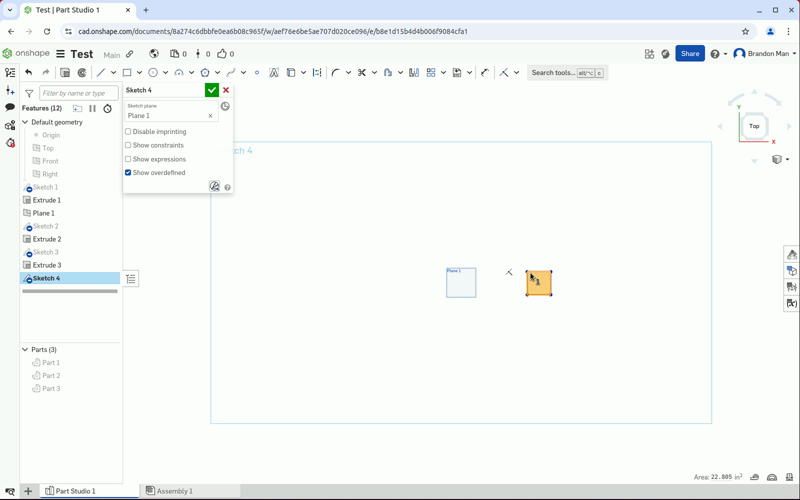
mouse_move(73, 352)
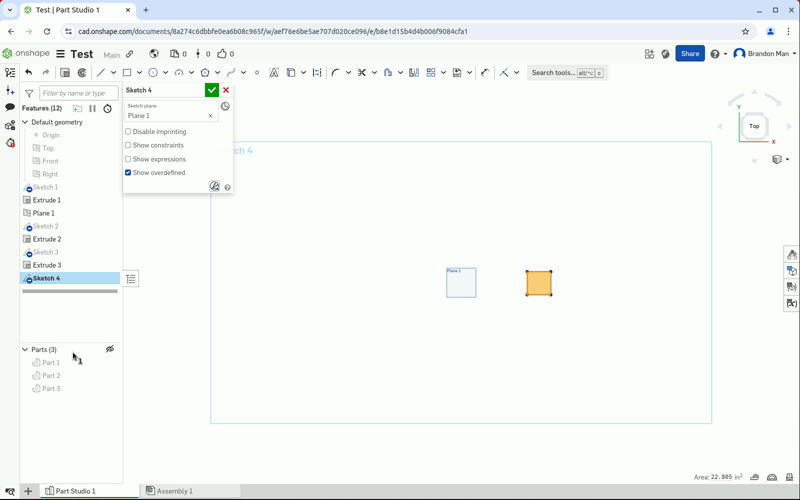
key(shift+y)
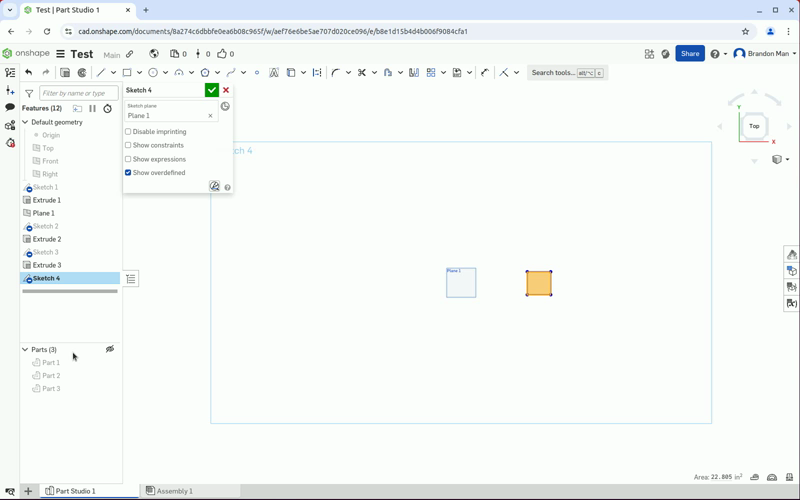
key(shift+e)
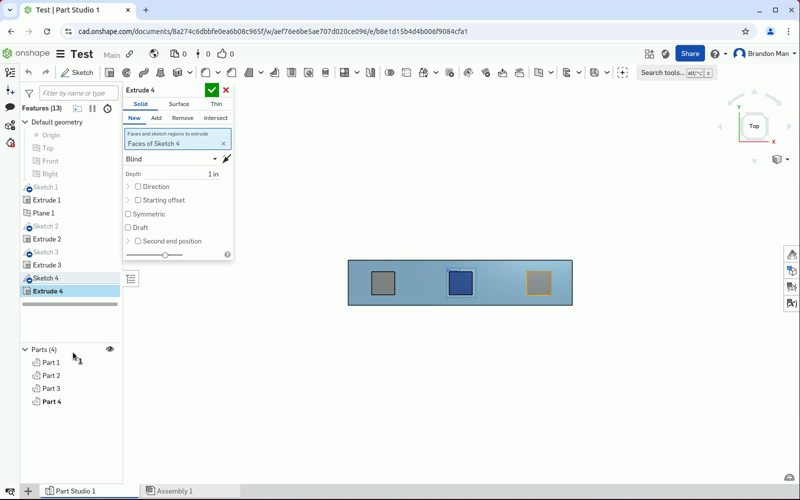
mouse_move(143, 106)
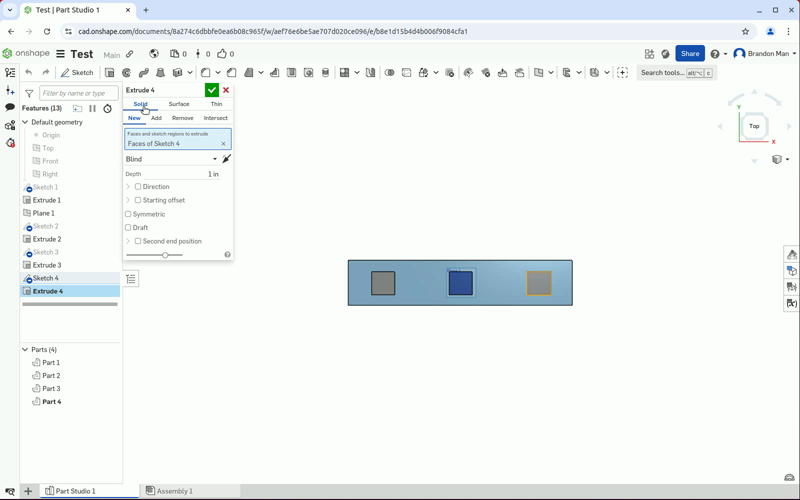
click(143, 106)
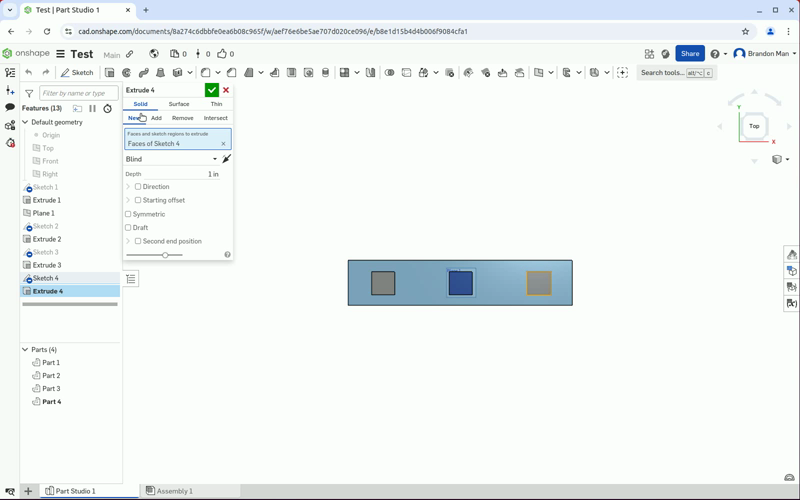
mouse_move(137, 120)
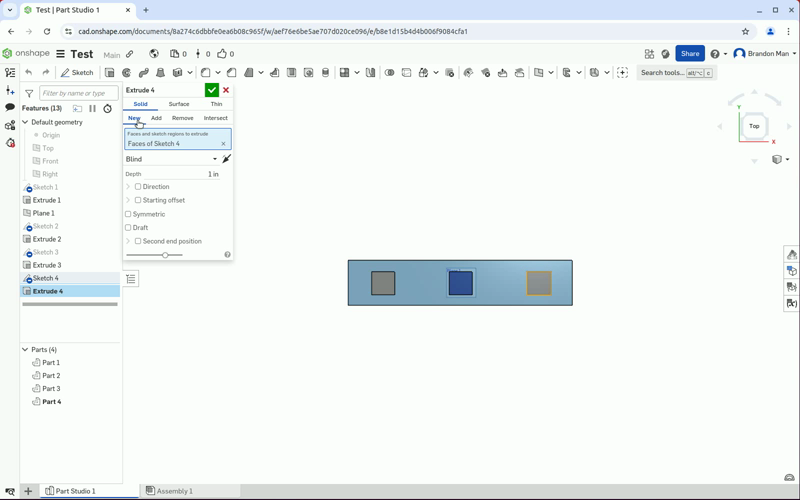
click(137, 120)
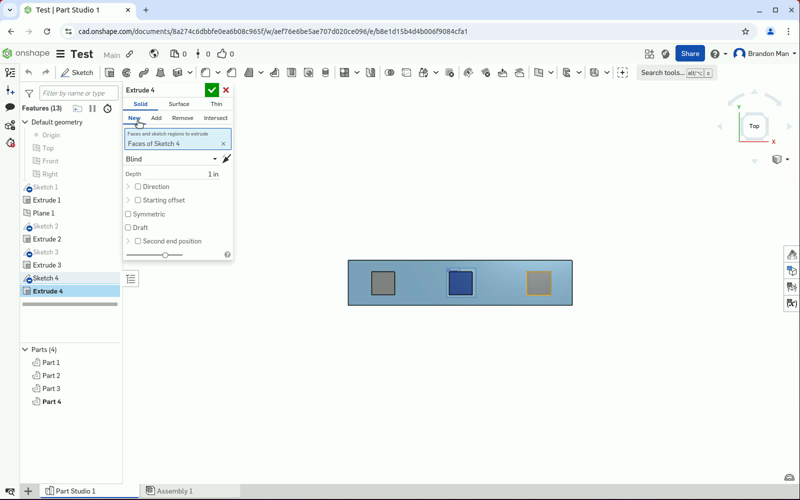
key(tab, 4)
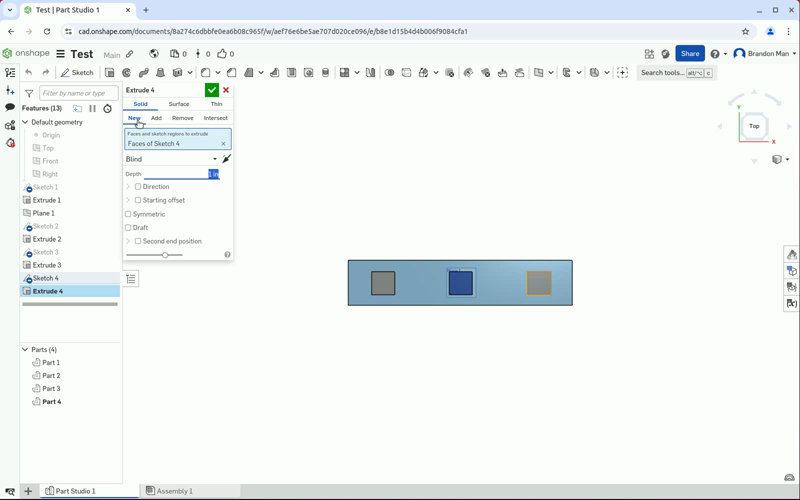
text(4.574)
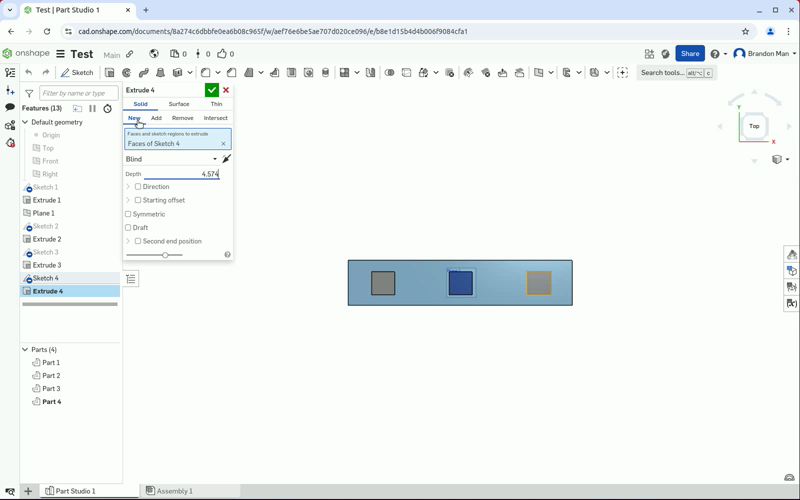
key(enter)
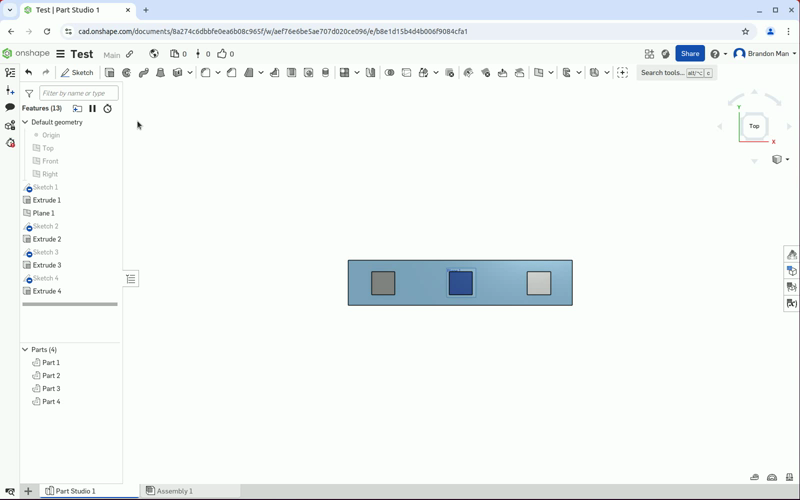
key(shift+h)
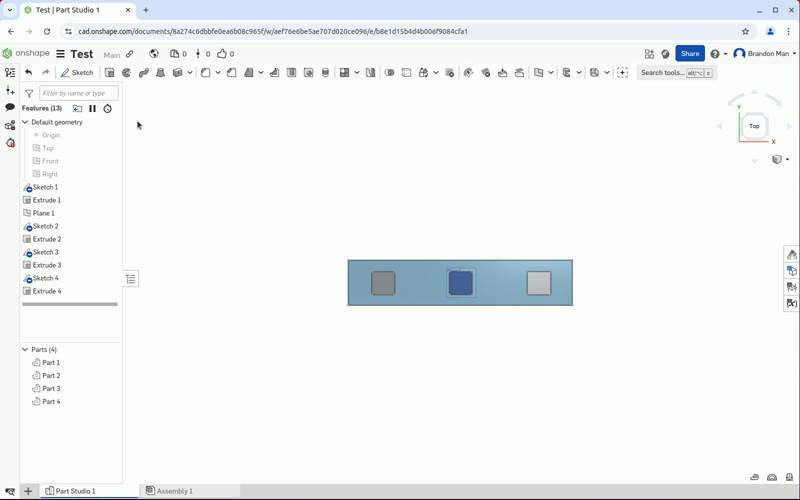
key(shift+h)
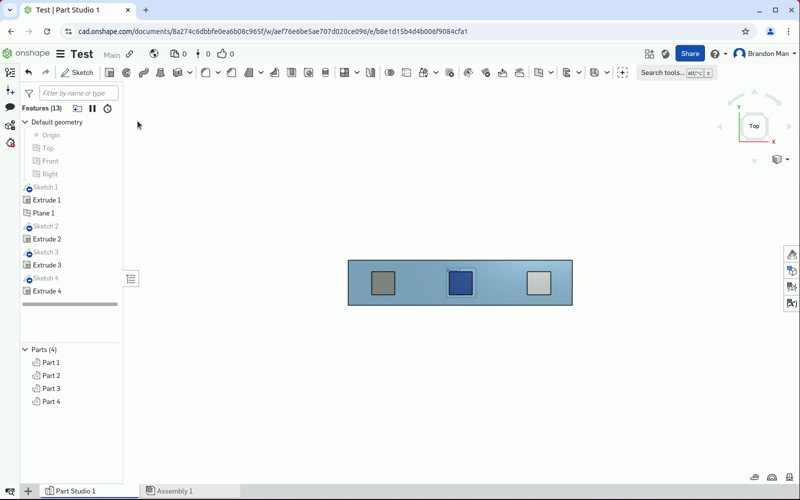
mouse_move(73, 189)
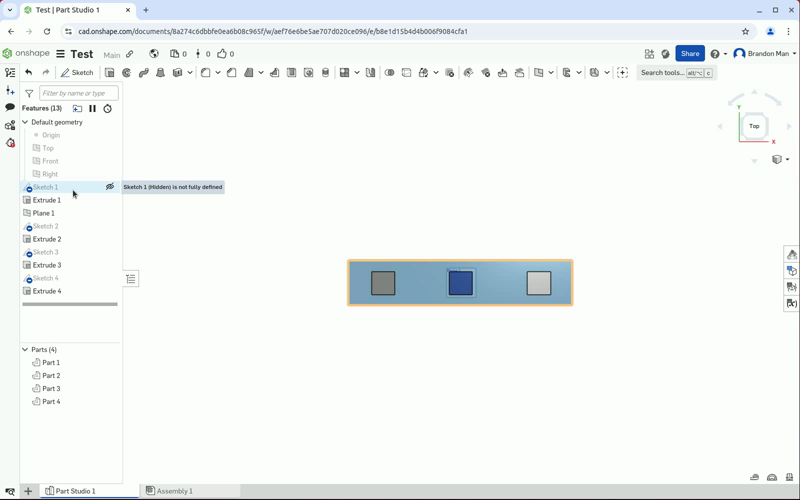
click(73, 189)
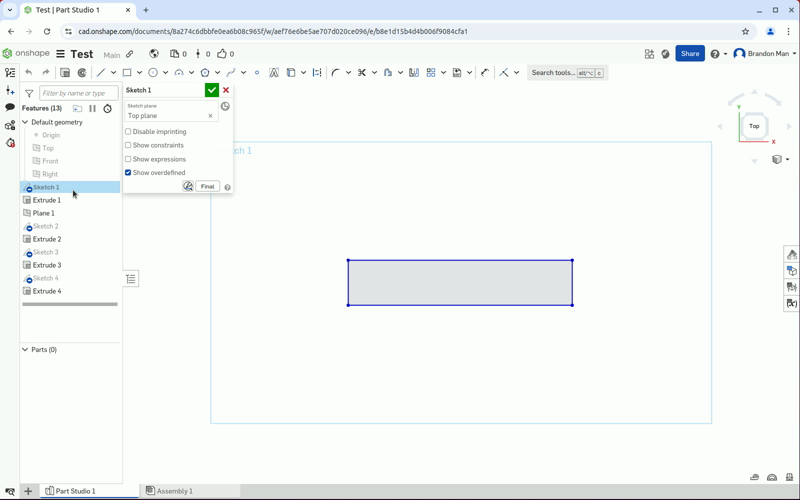
mouse_move(229, 92)
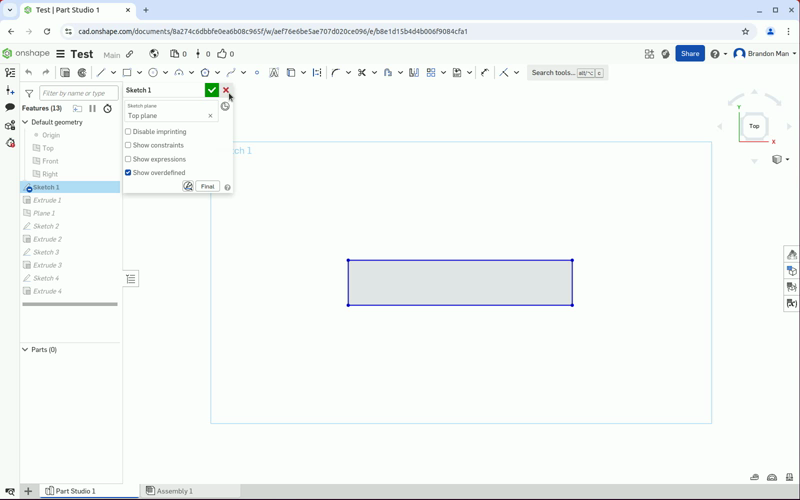
click(229, 92)
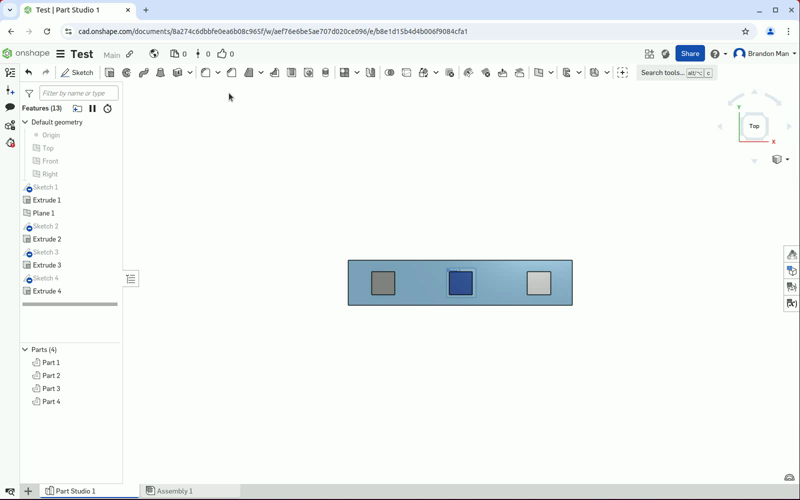
mouse_move(73, 352)
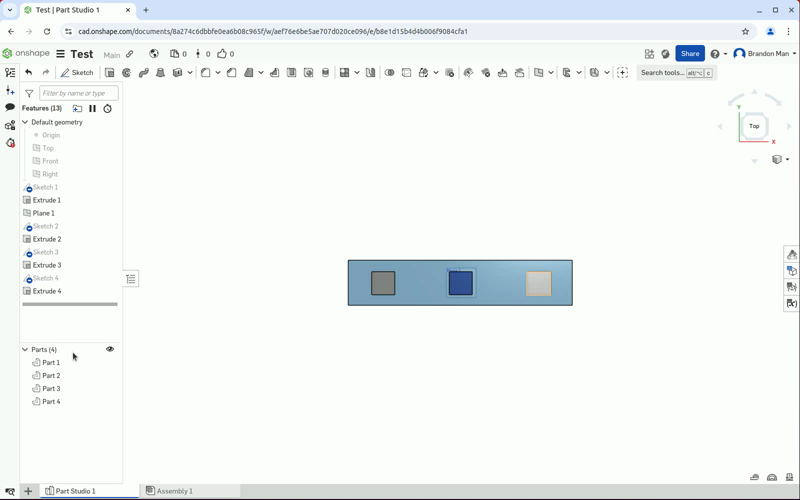
key(y)
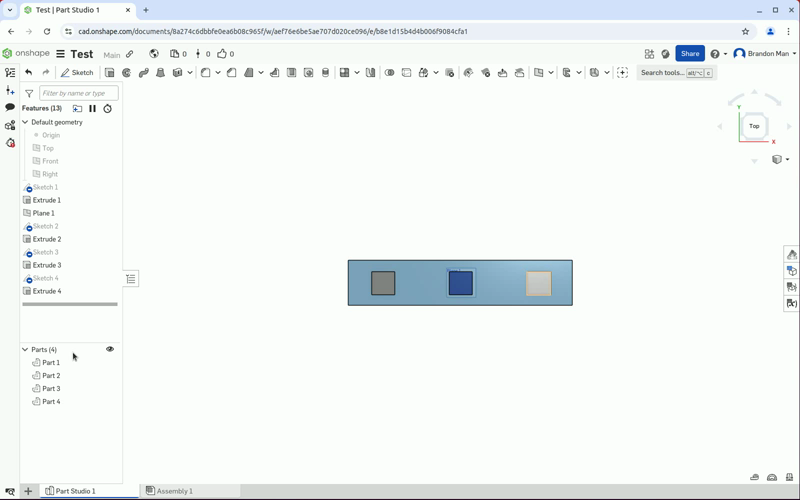
key(shift+p)
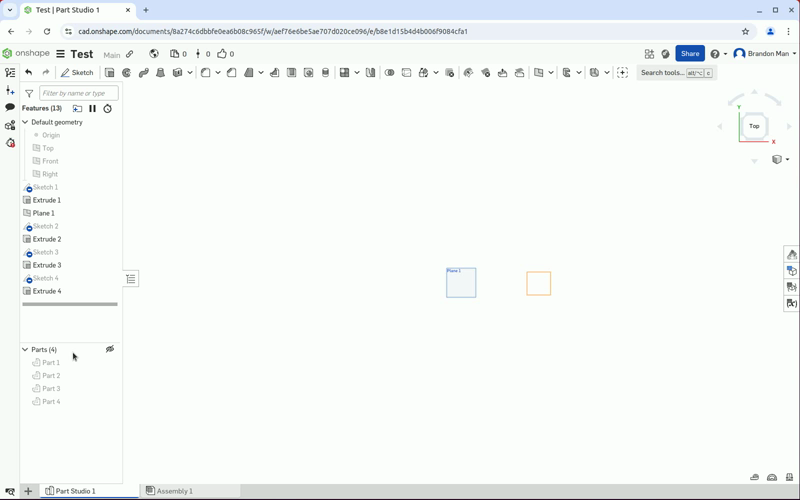
key(space)
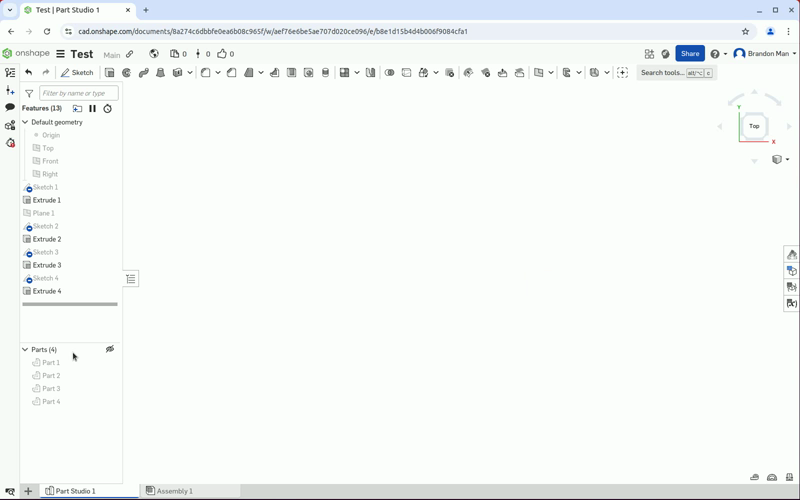
key_down(shift)
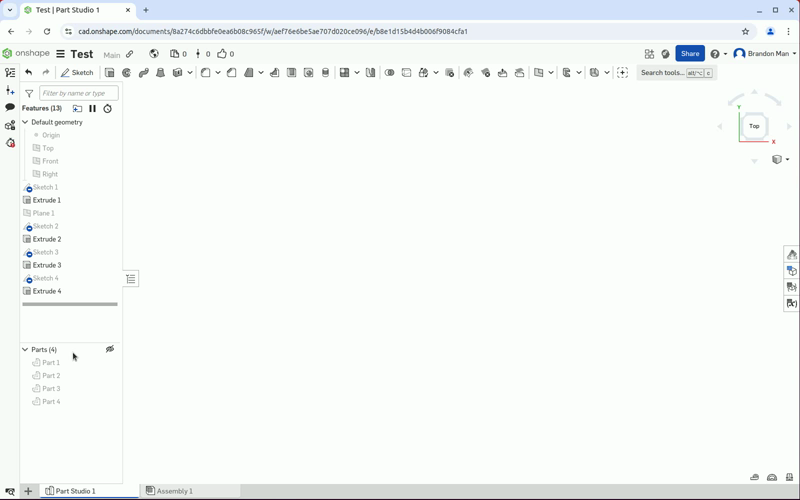
key(up)
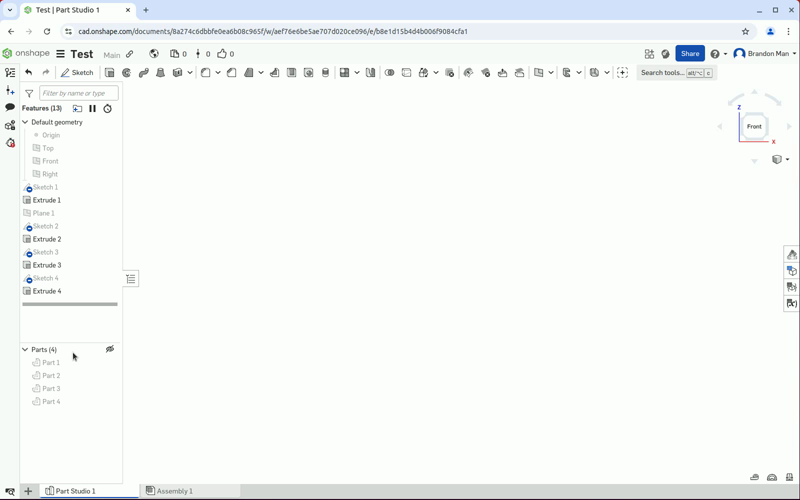
key_up(shift)
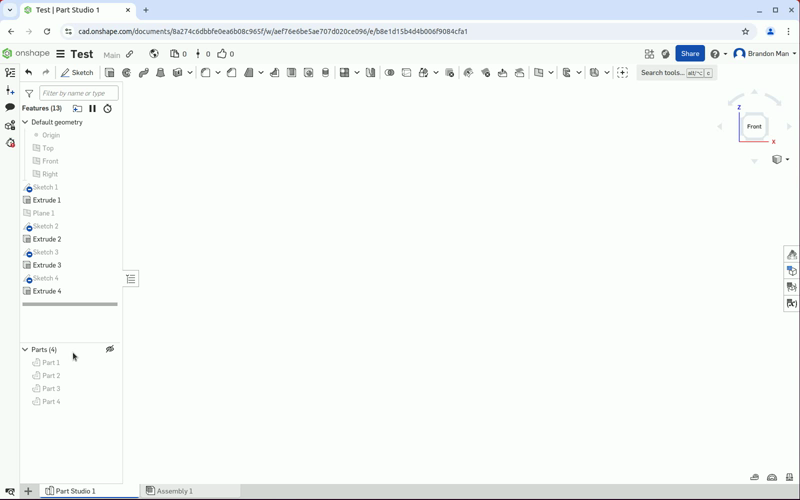
mouse_move(73, 352)
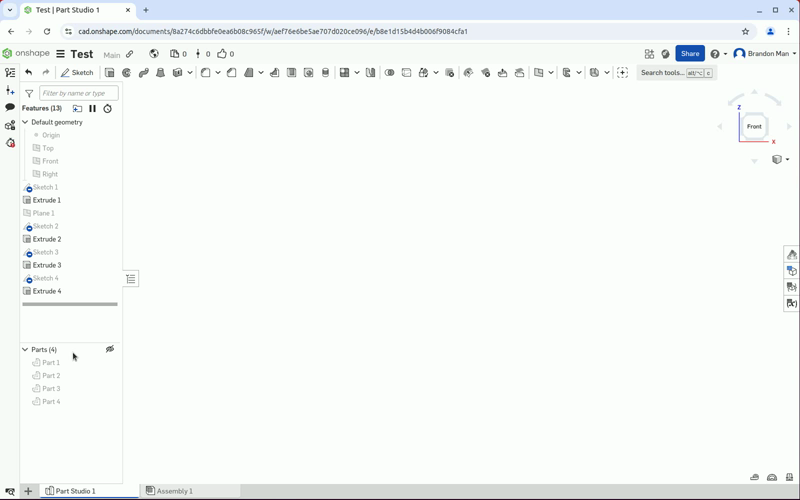
key(shift+y)
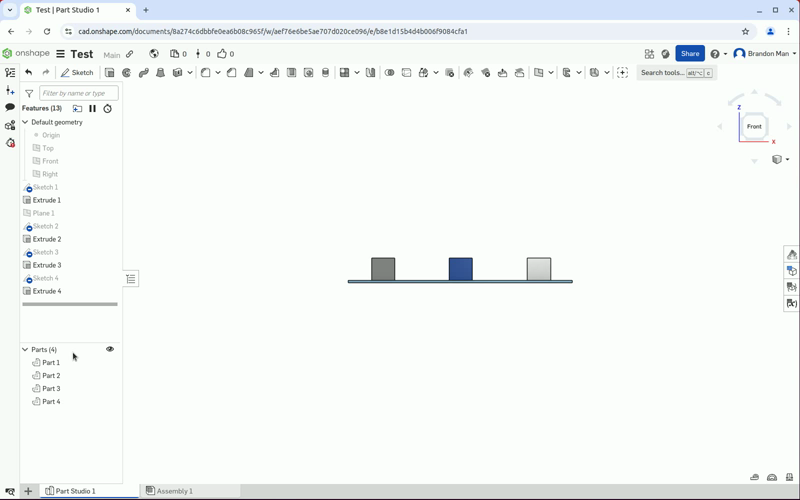
mouse_move(541, 75)
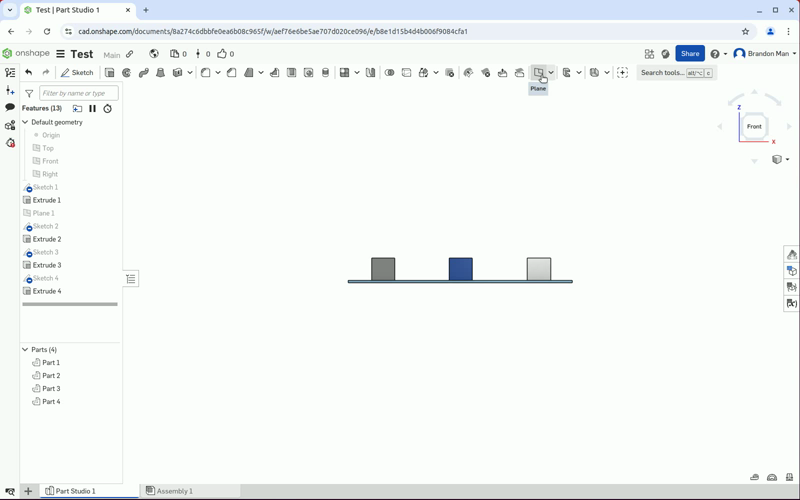
click(541, 75)
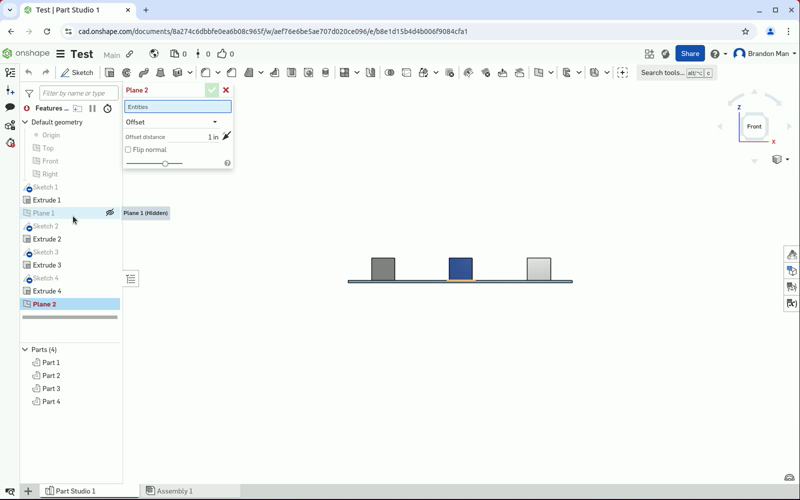
scroll(3)
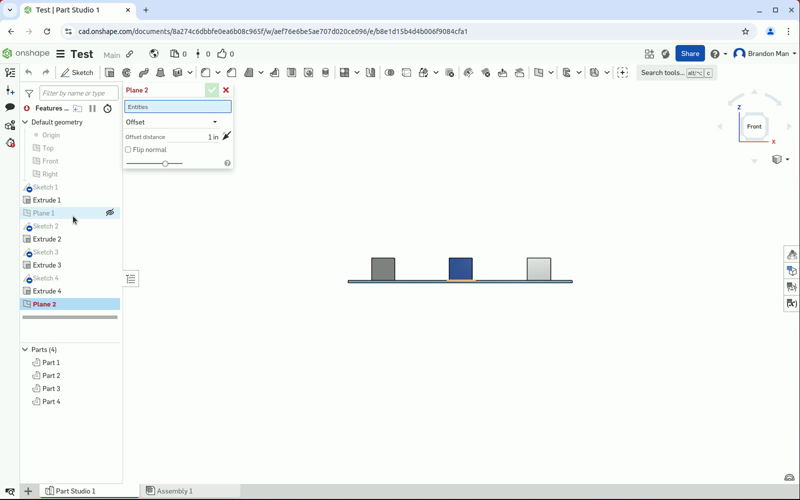
mouse_move(73, 163)
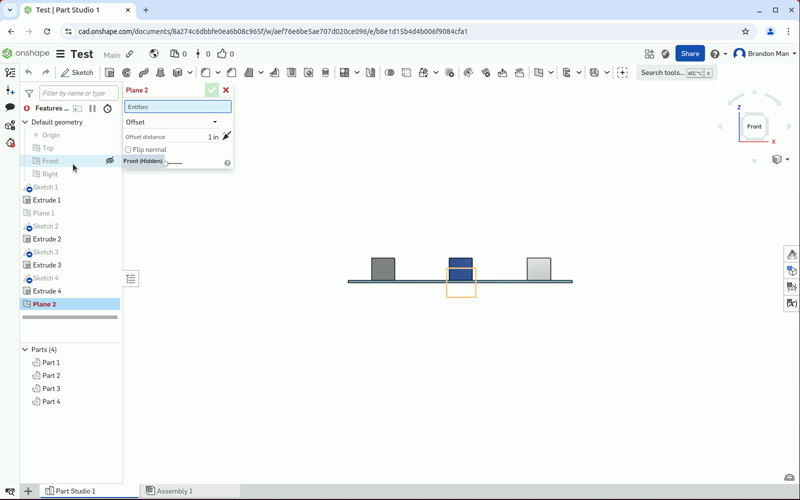
click(73, 163)
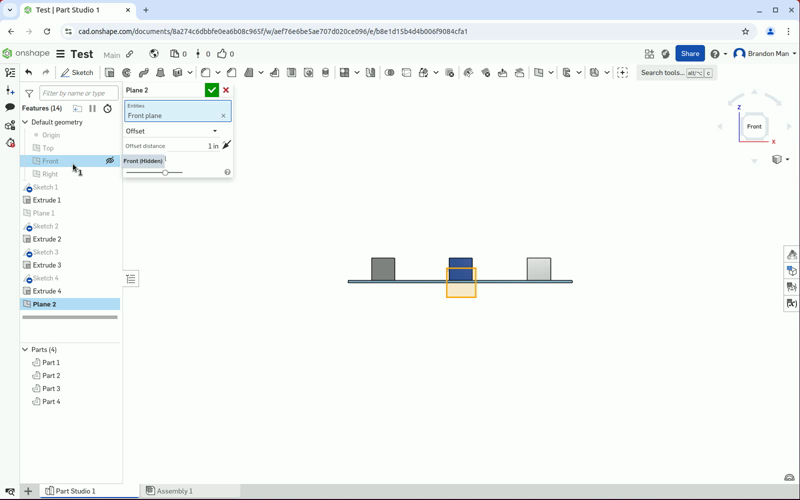
key(tab, 2)
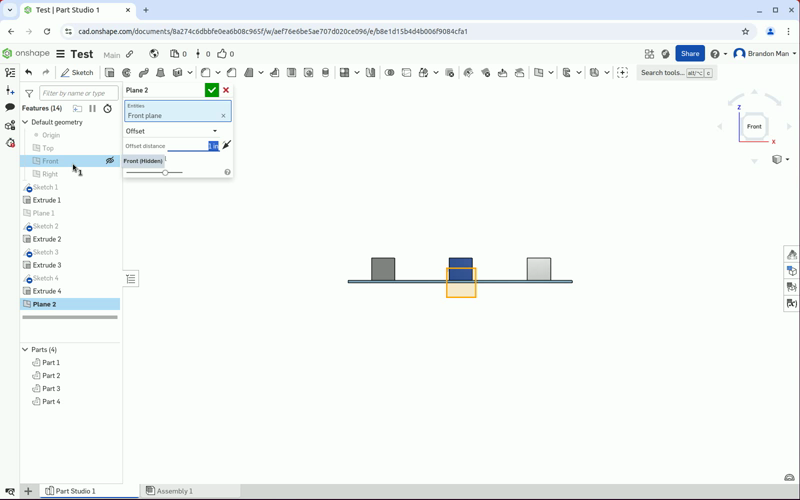
text(2.403)
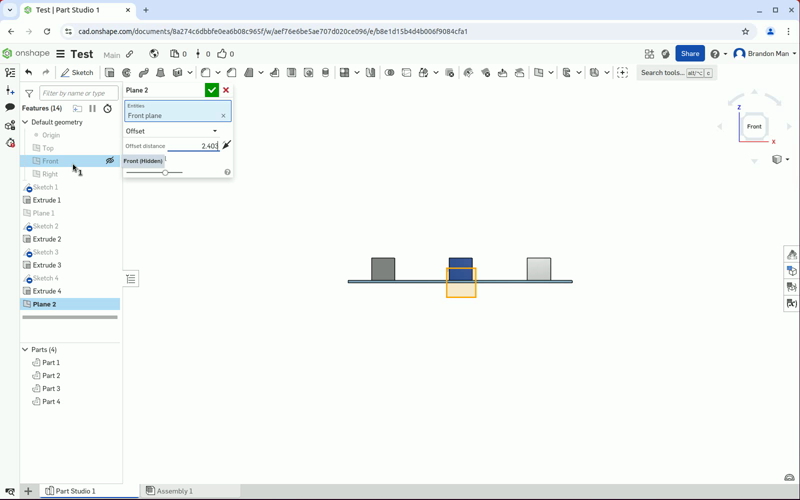
key(enter, 2)
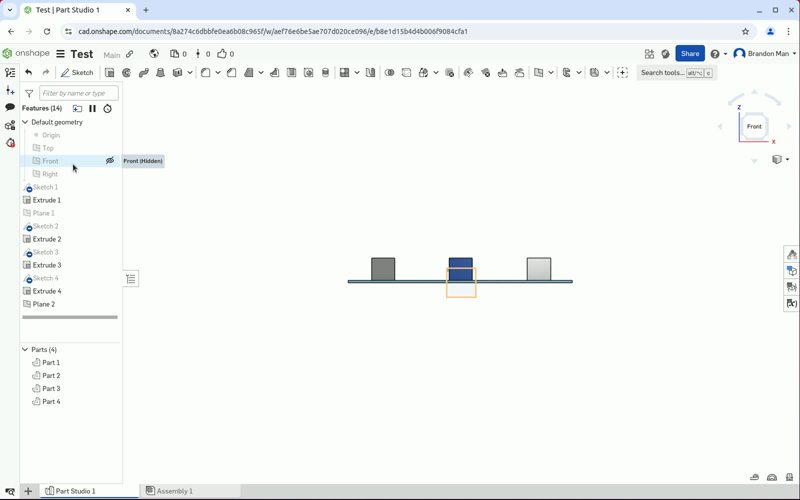
key(shift+s)
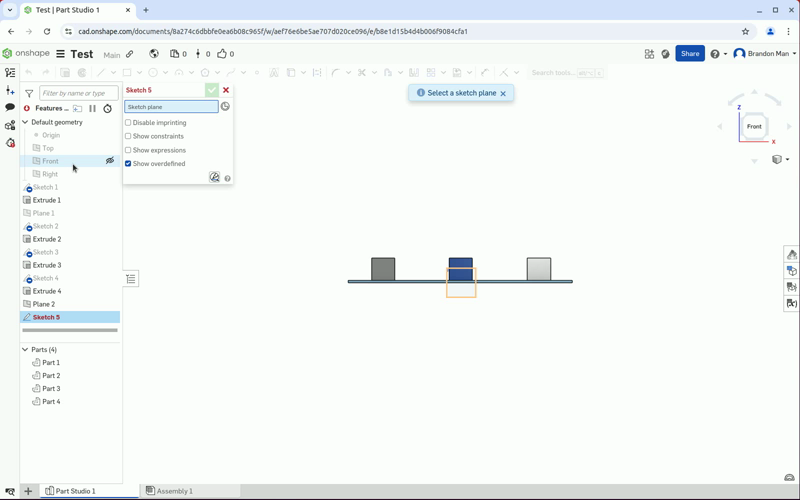
mouse_move(73, 306)
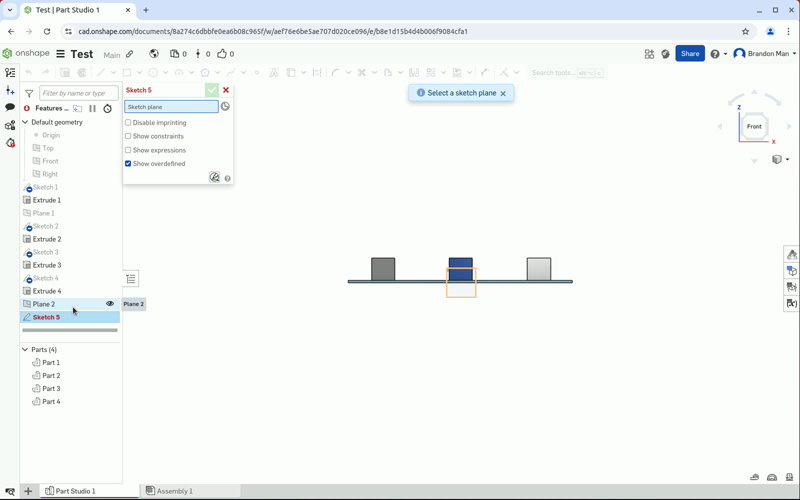
click(73, 306)
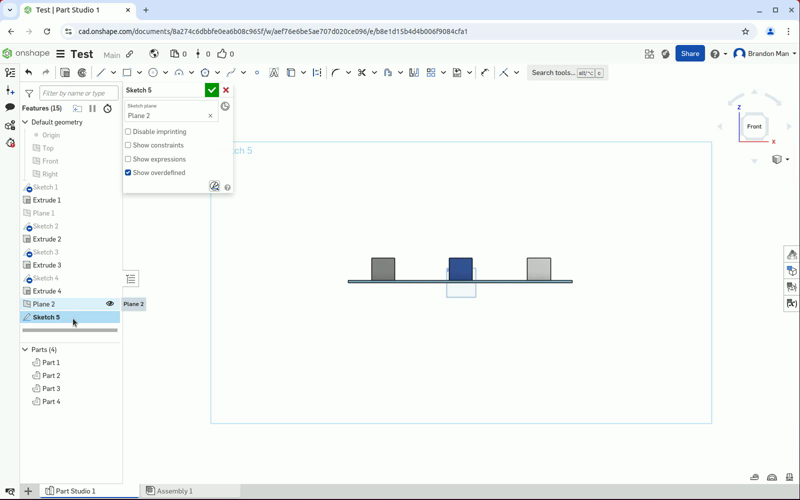
mouse_move(73, 352)
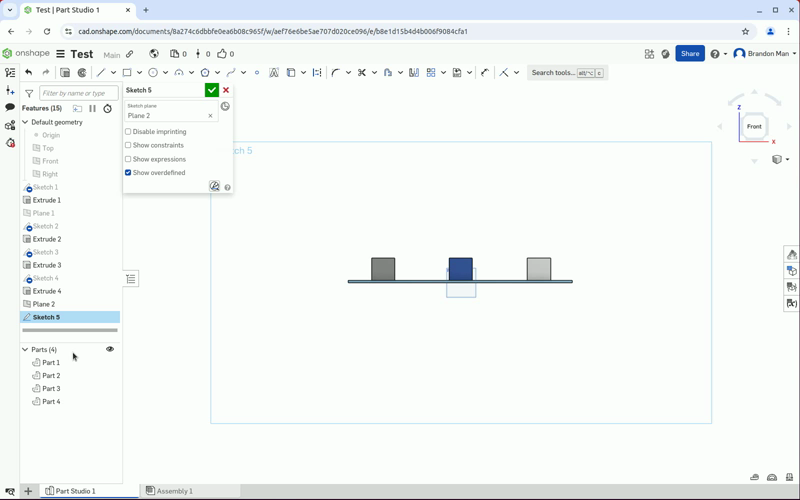
key(y)
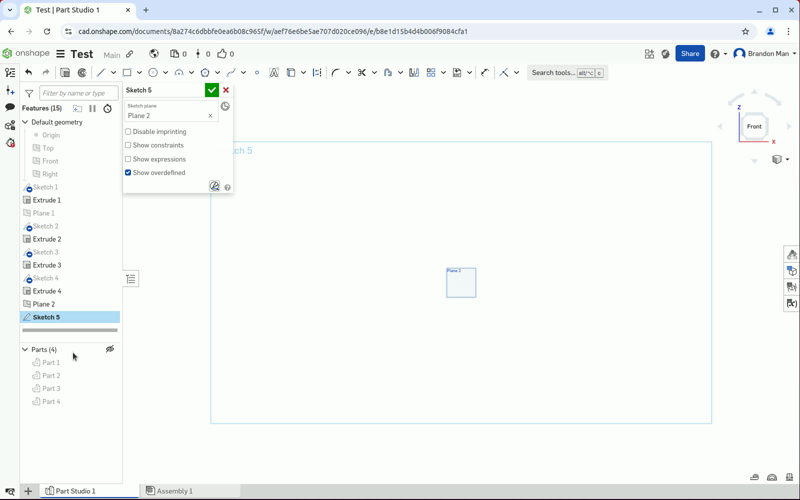
key(l)
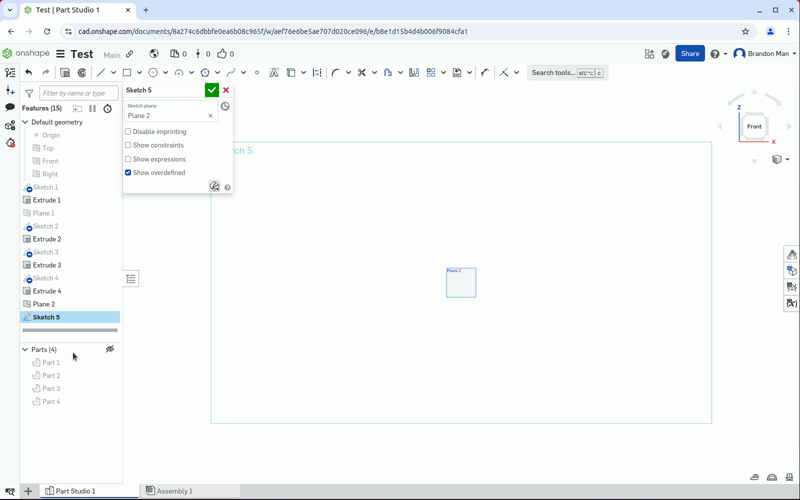
key_down(shift)
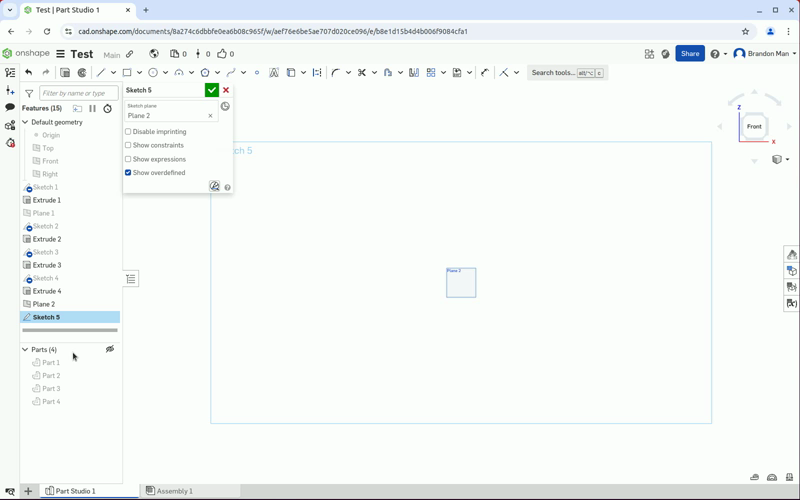
mouse_move(376, 257)
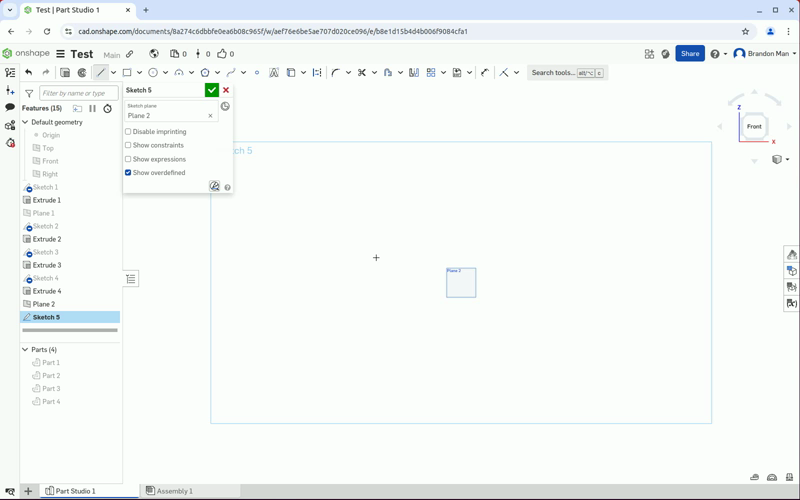
click(376, 257)
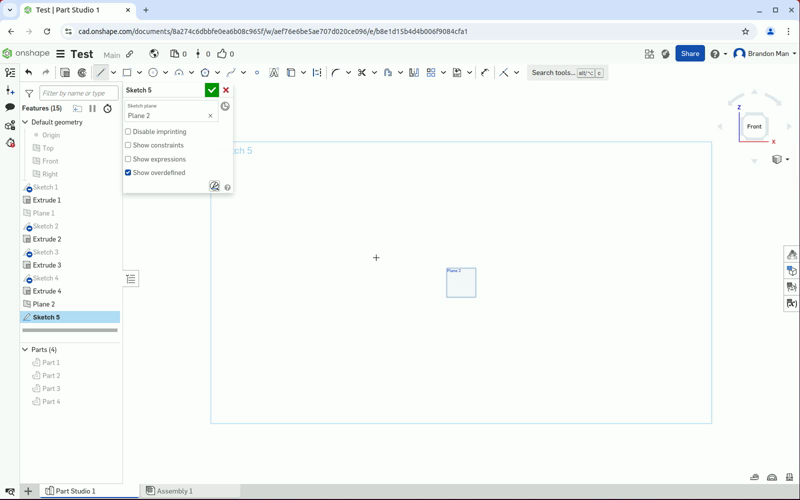
key_up(shift)
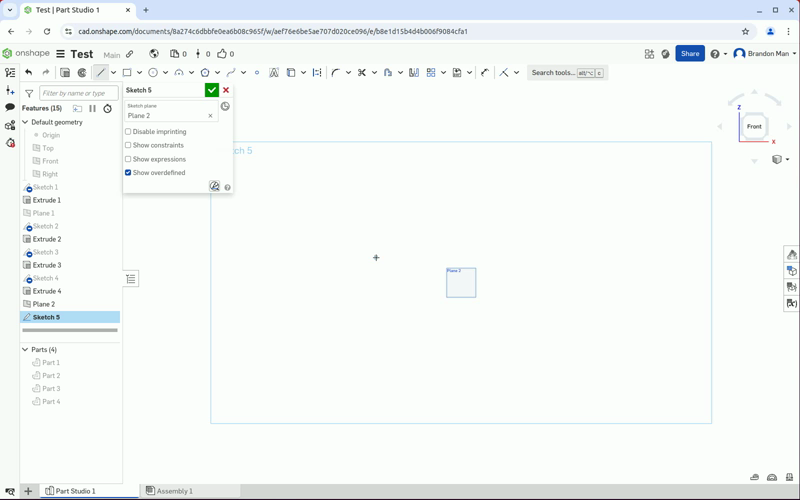
key_down(shift)
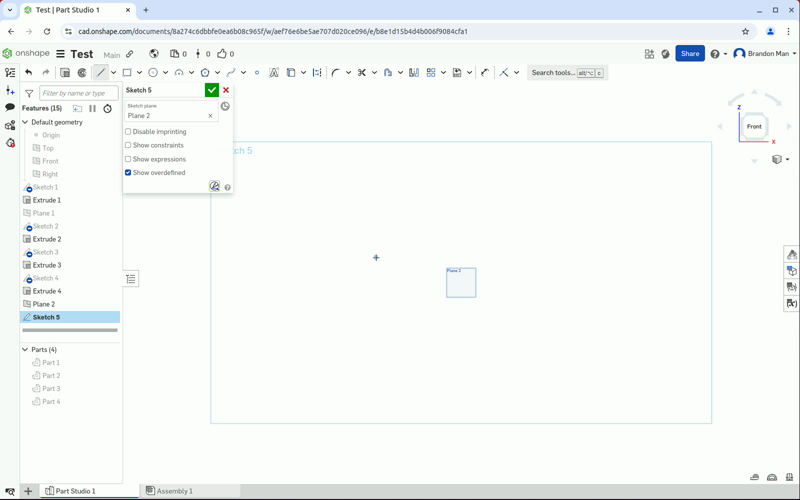
mouse_move(406, 257)
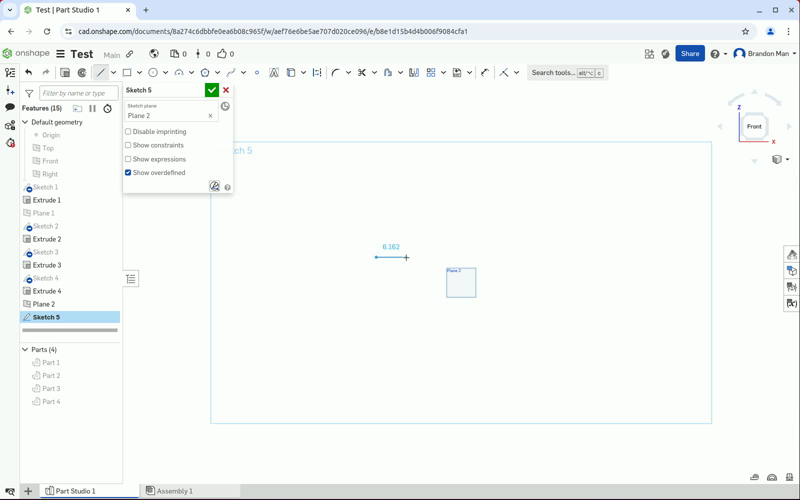
mouse_move(387, 257)
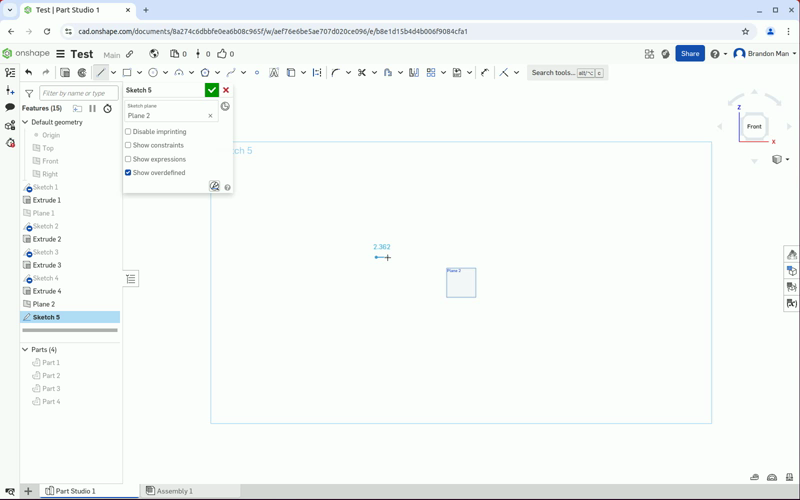
click(387, 257)
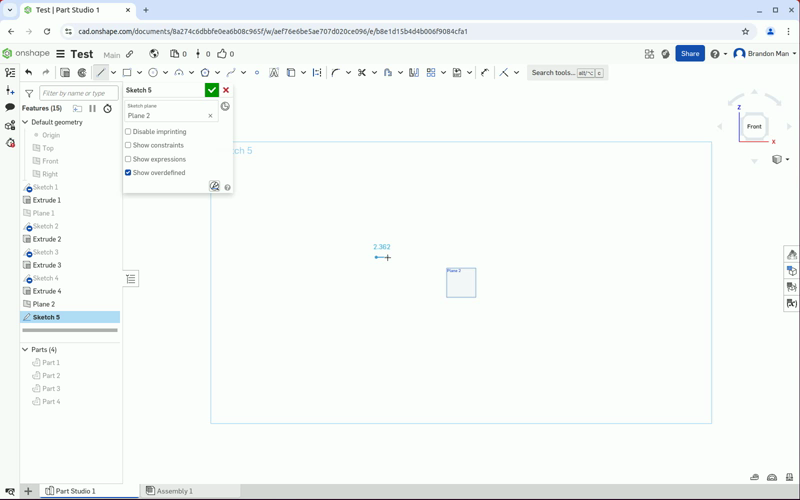
key_up(shift)
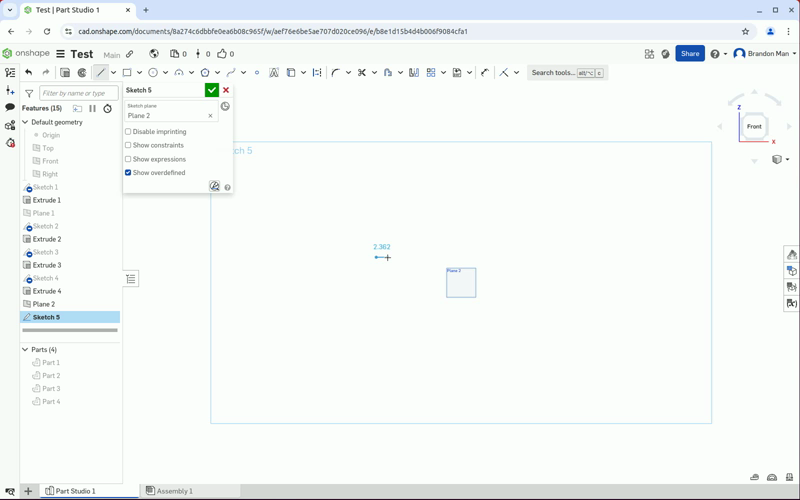
key_down(shift)
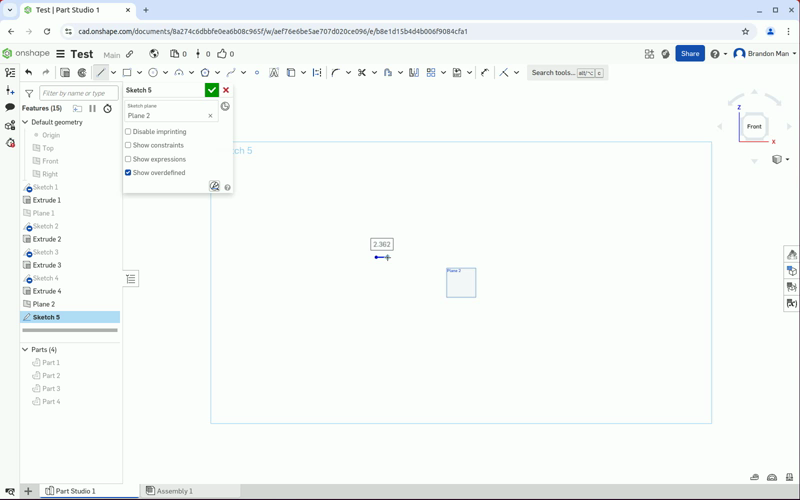
mouse_move(417, 257)
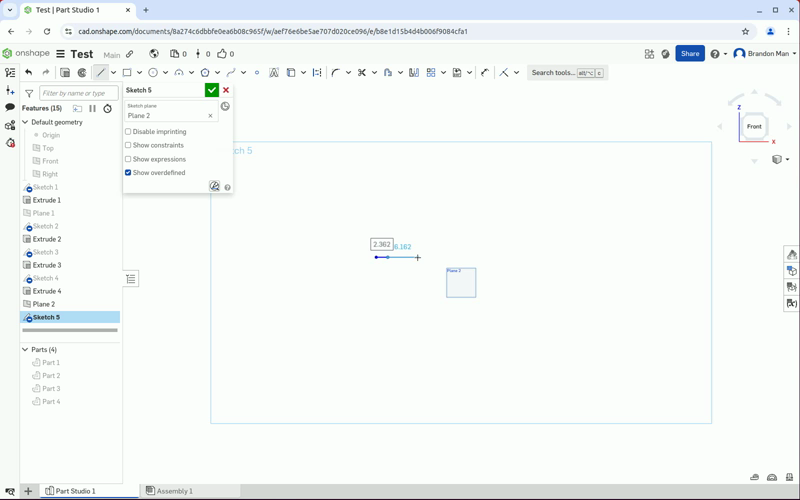
mouse_move(387, 238)
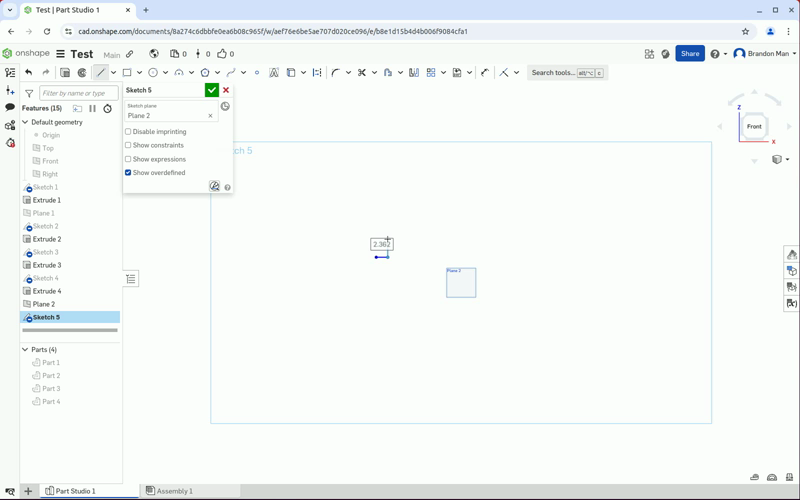
click(387, 238)
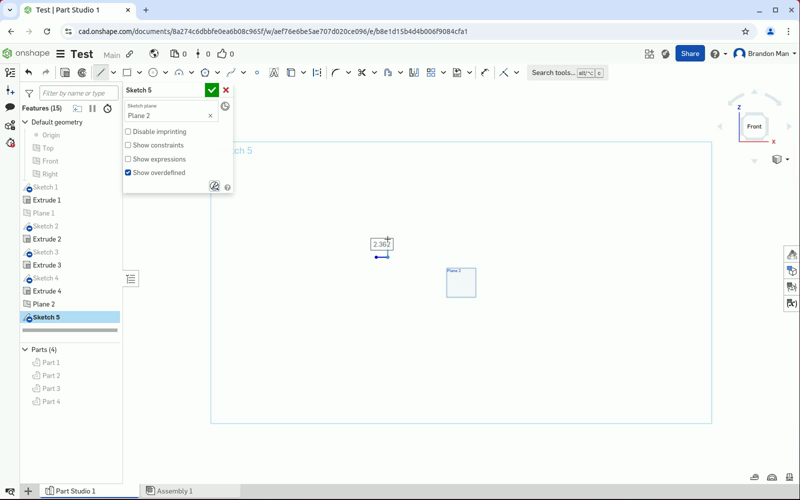
key_up(shift)
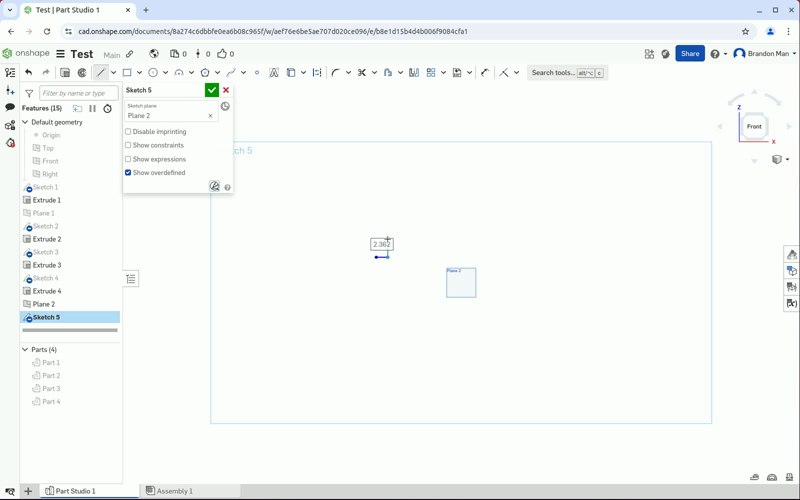
key_down(shift)
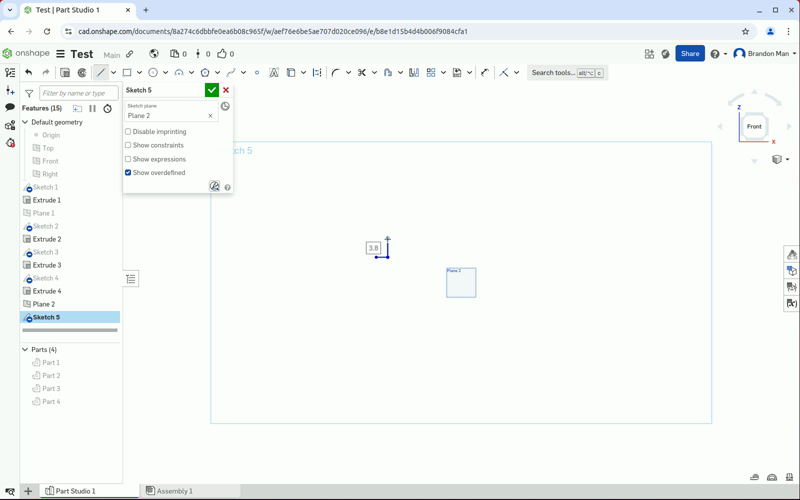
mouse_move(417, 238)
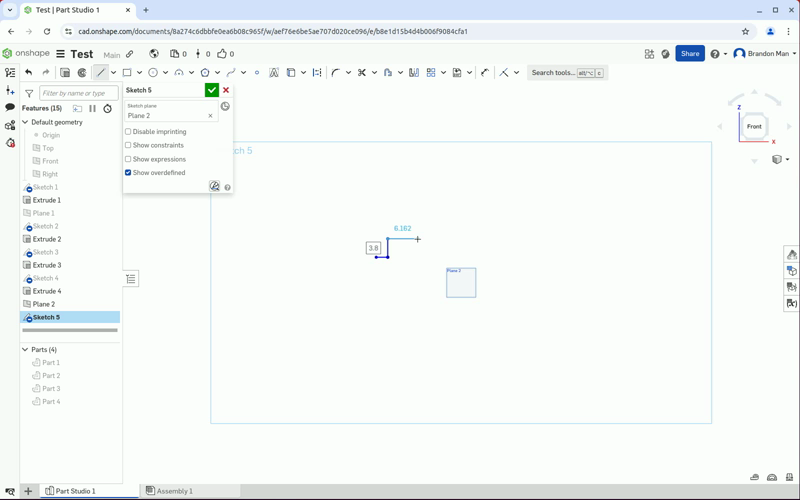
mouse_move(376, 238)
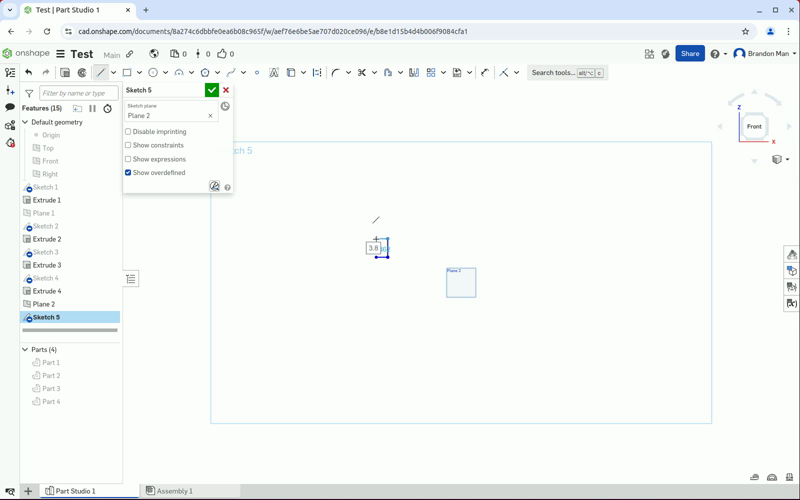
click(376, 238)
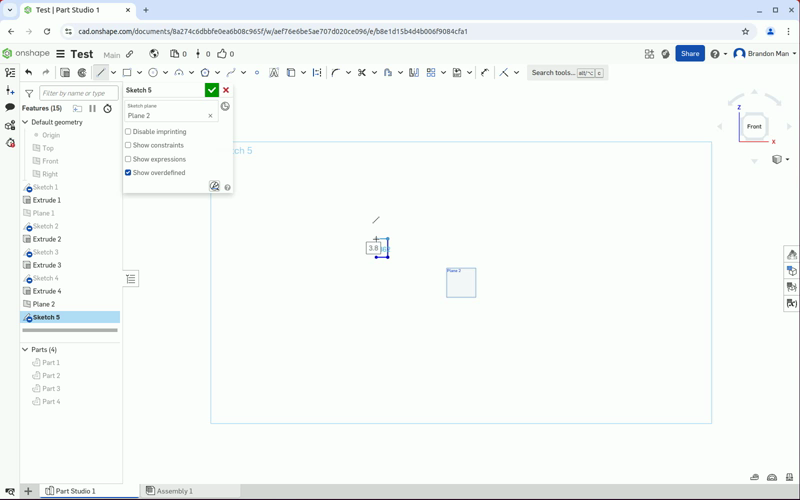
key_up(shift)
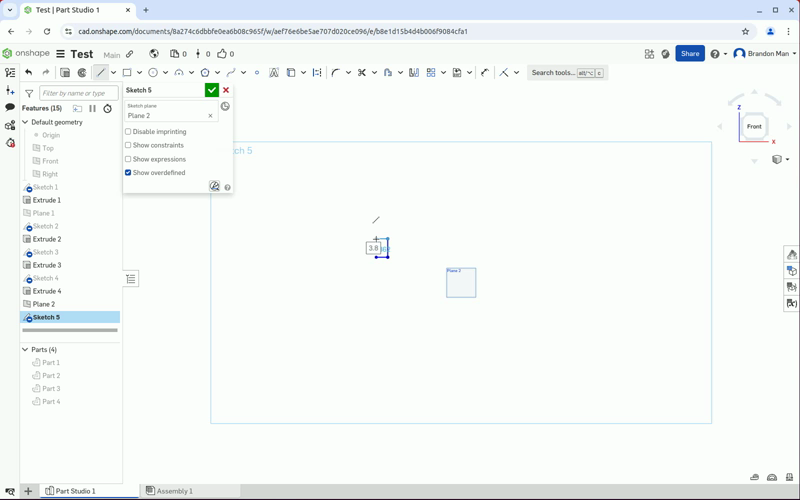
mouse_move(406, 238)
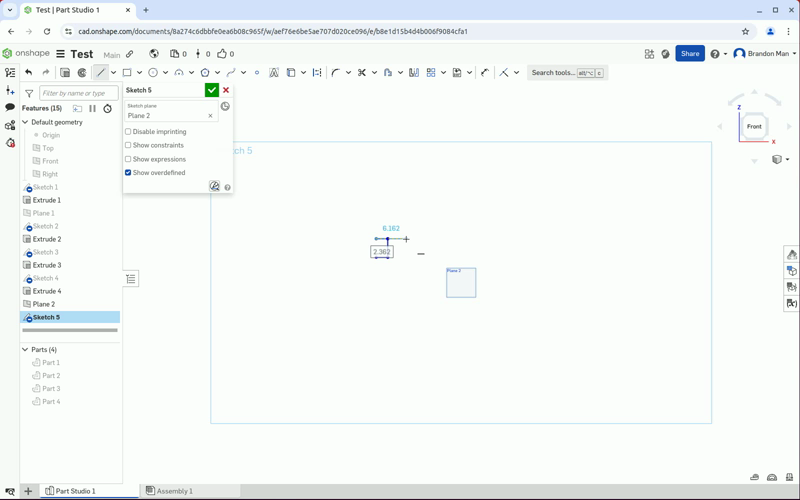
key_down(shift)
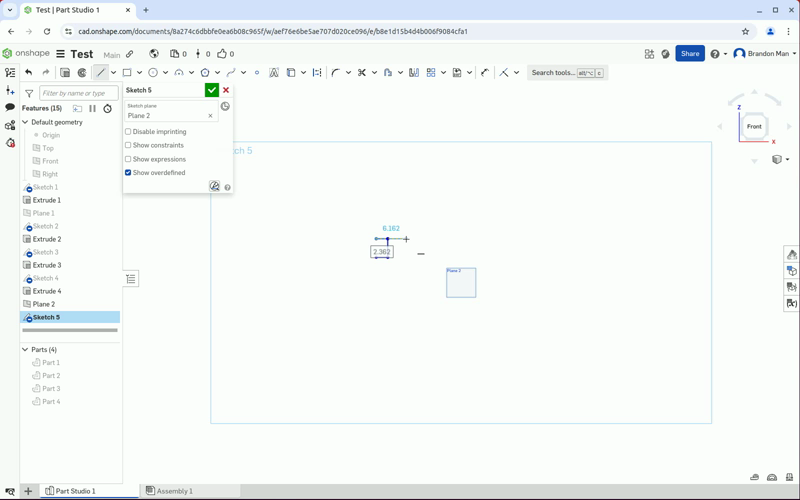
mouse_move(376, 257)
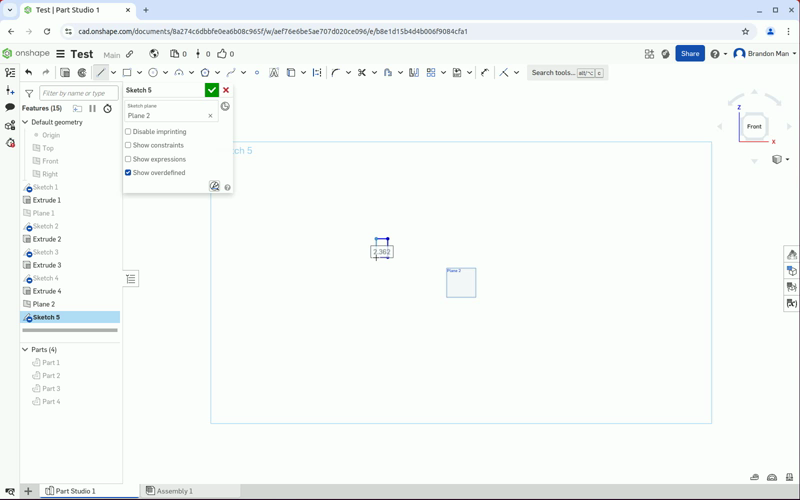
key_up(shift)
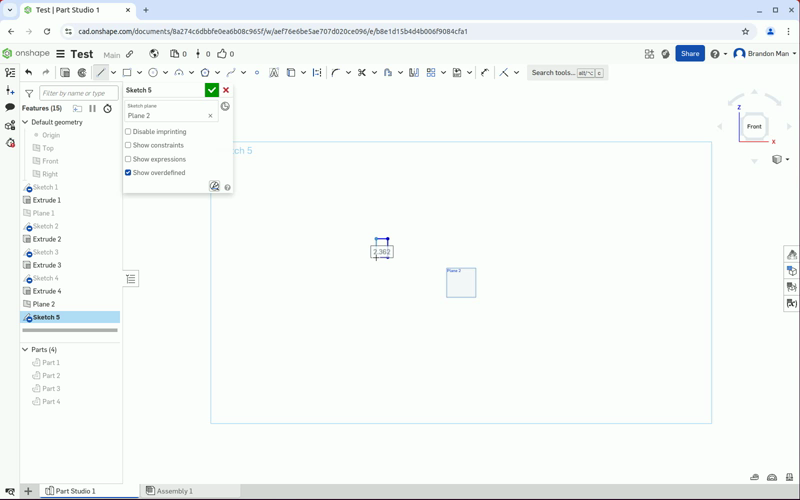
click(376, 257)
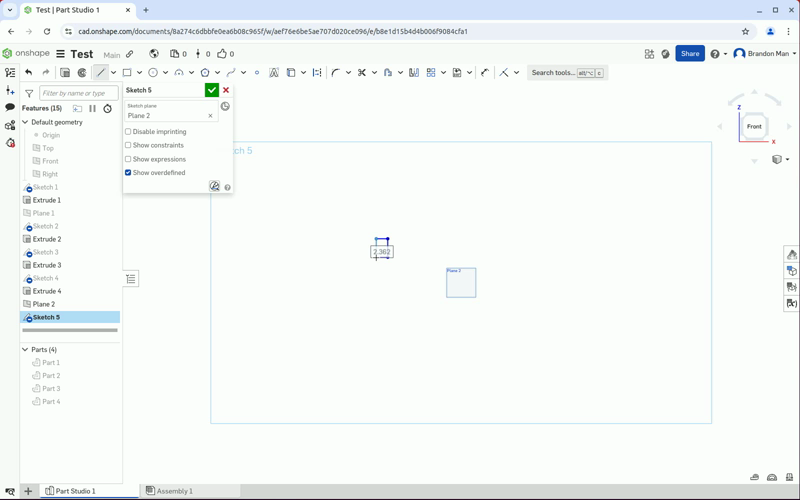
key(esc)
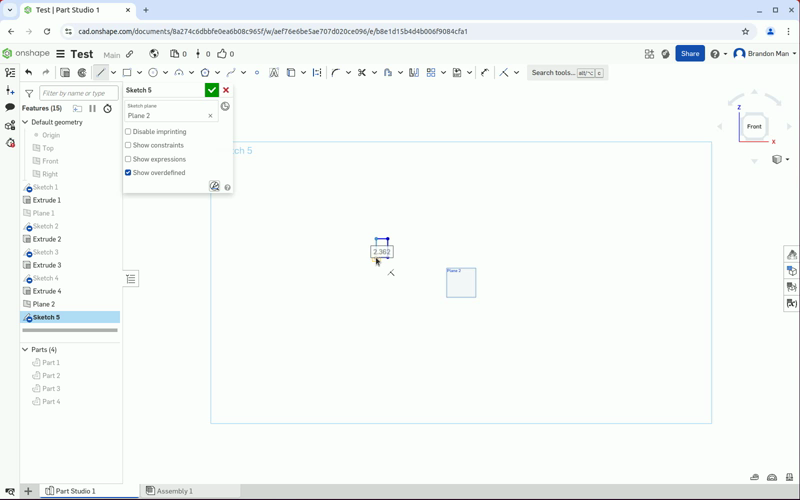
mouse_move(379, 244)
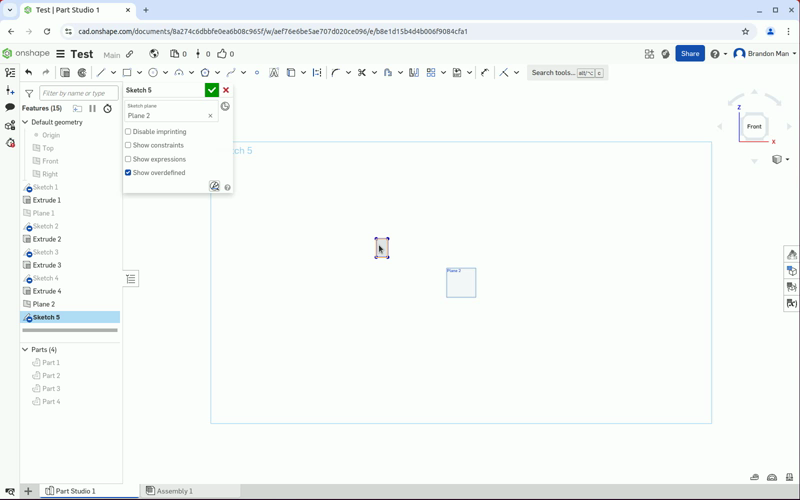
scroll(6)
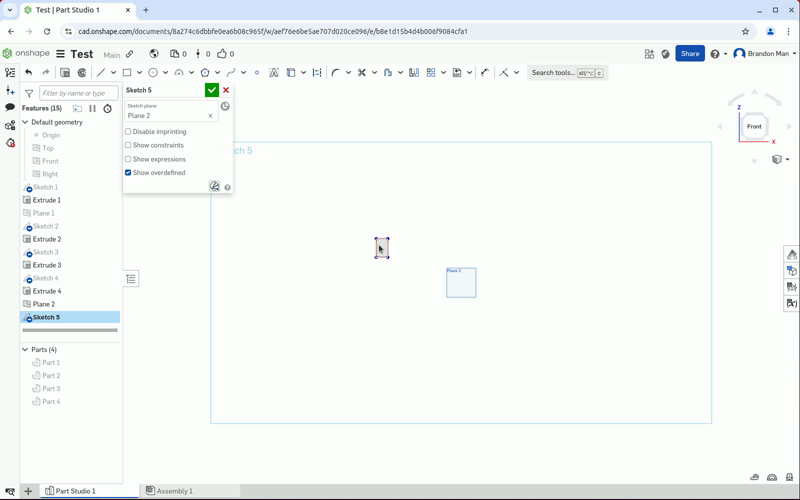
scroll(6)
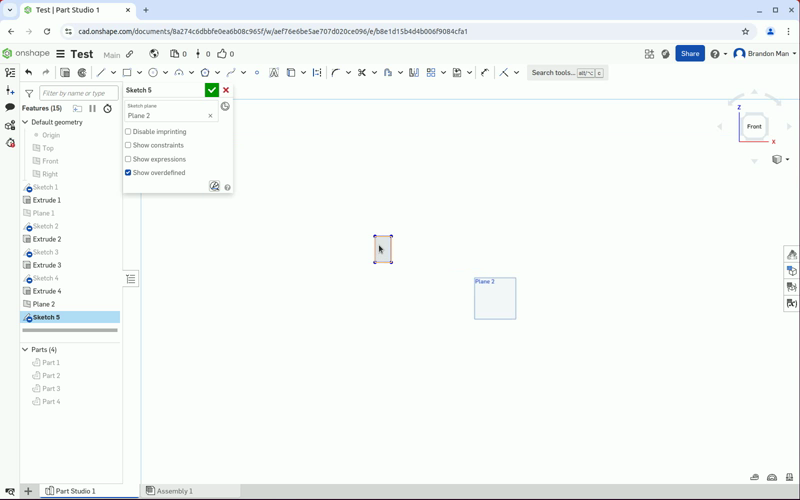
scroll(6)
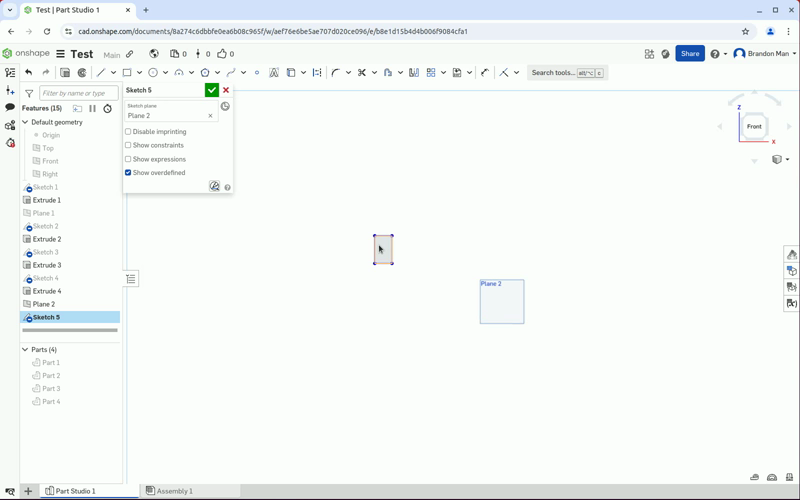
scroll(6)
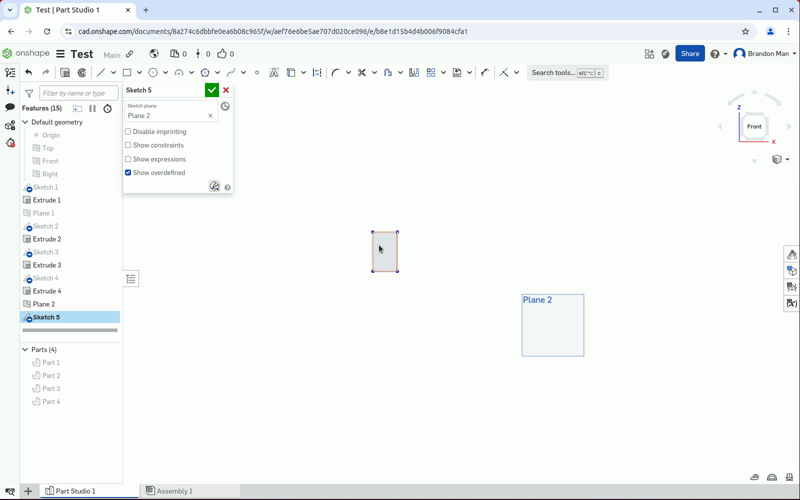
scroll(6)
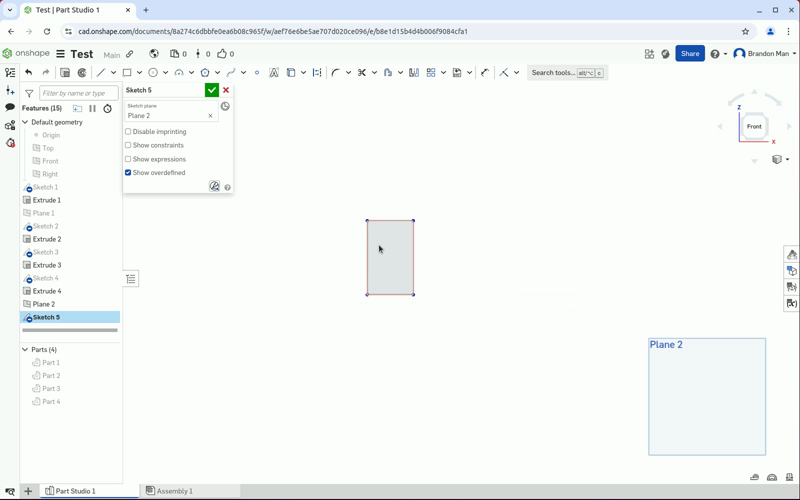
scroll(6)
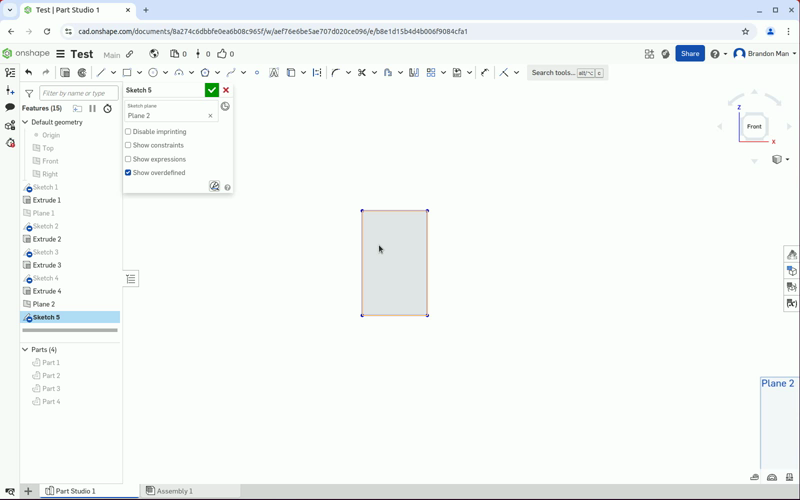
scroll(6)
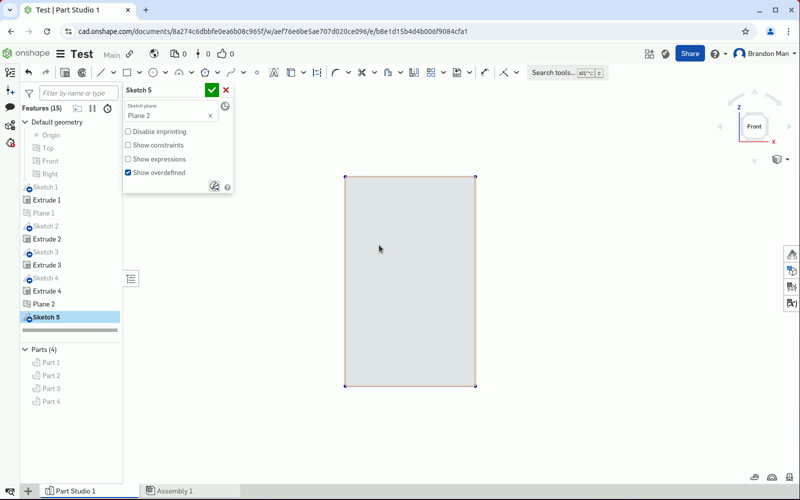
click(379, 244)
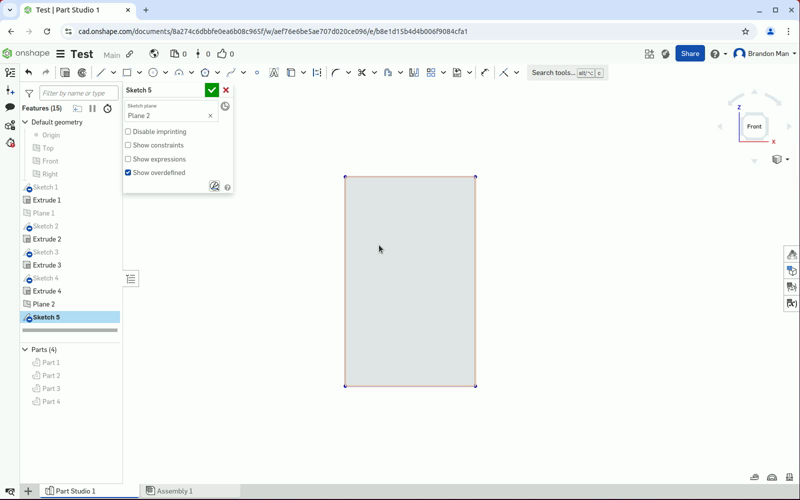
scroll(-6)
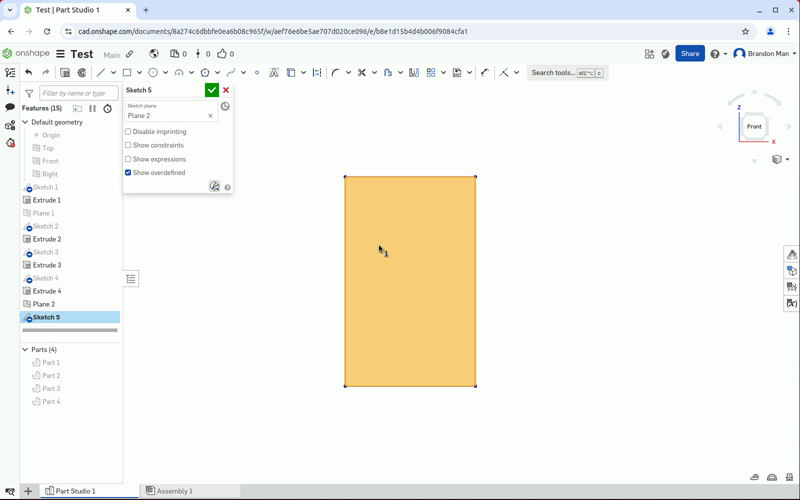
scroll(-6)
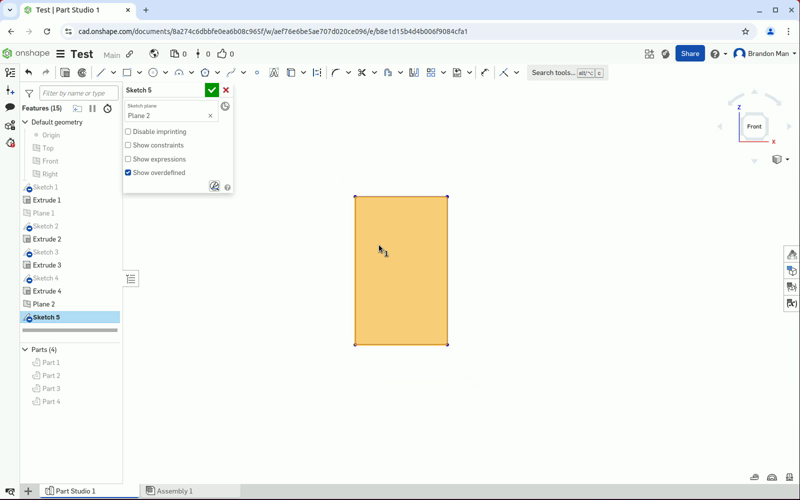
scroll(-6)
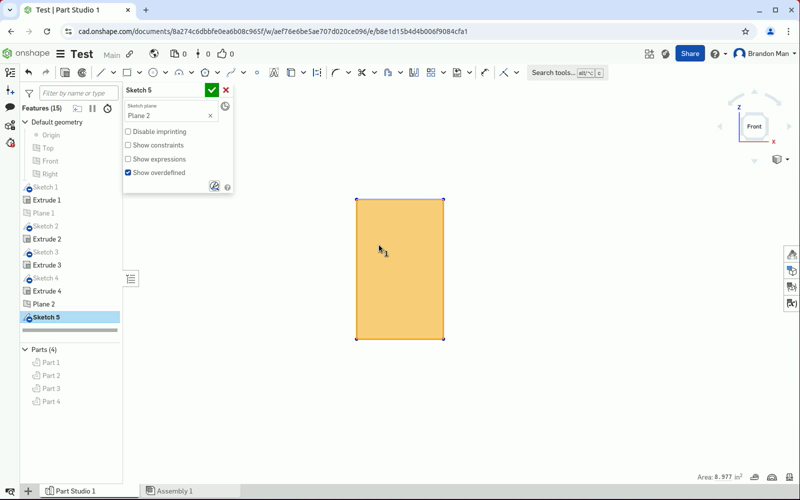
scroll(-6)
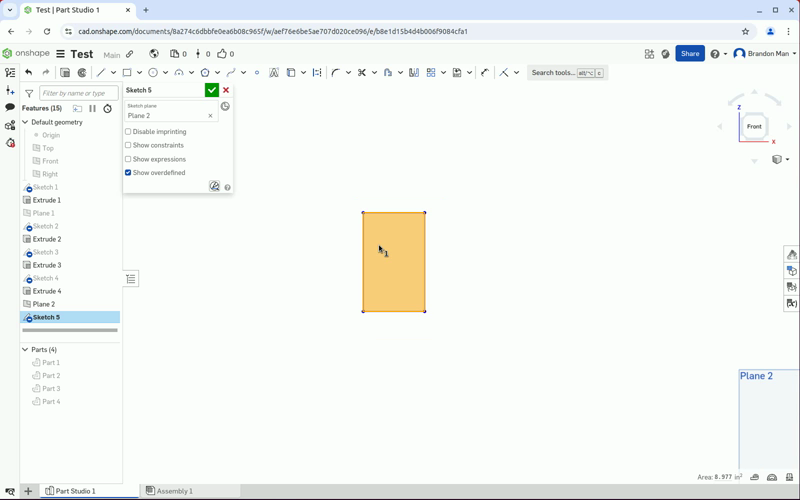
scroll(-6)
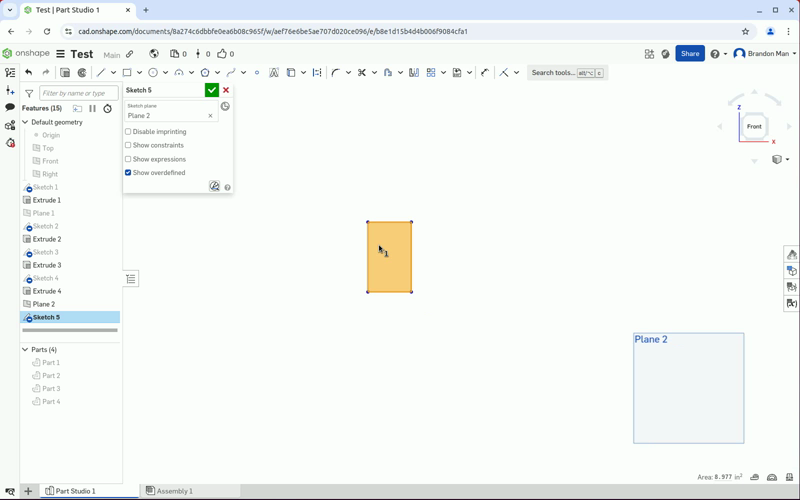
scroll(-6)
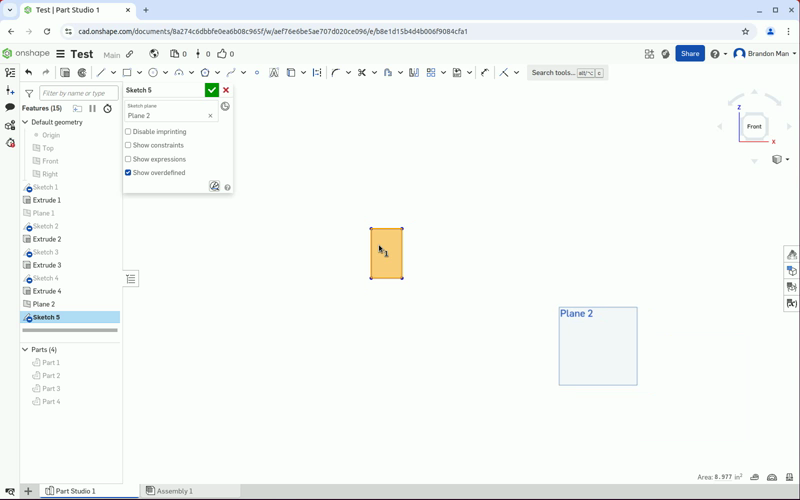
scroll(-6)
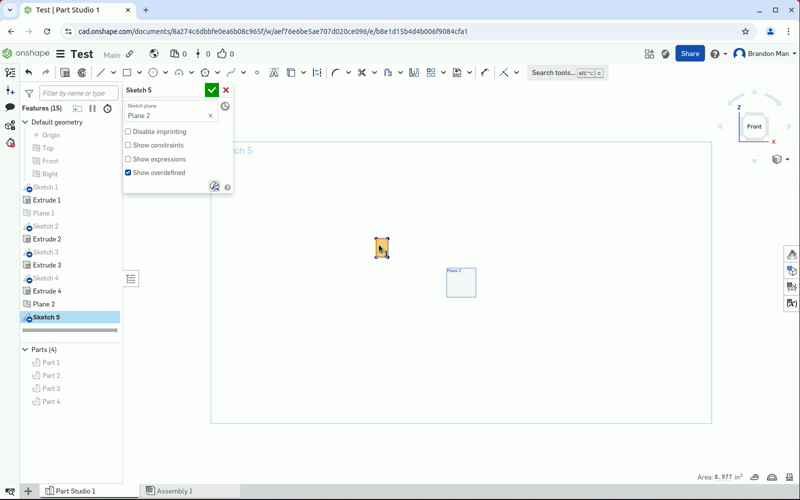
mouse_move(73, 352)
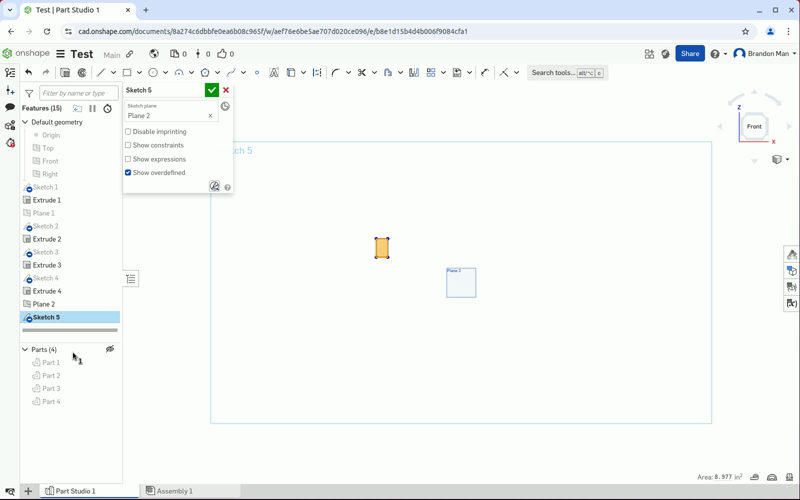
key(shift+y)
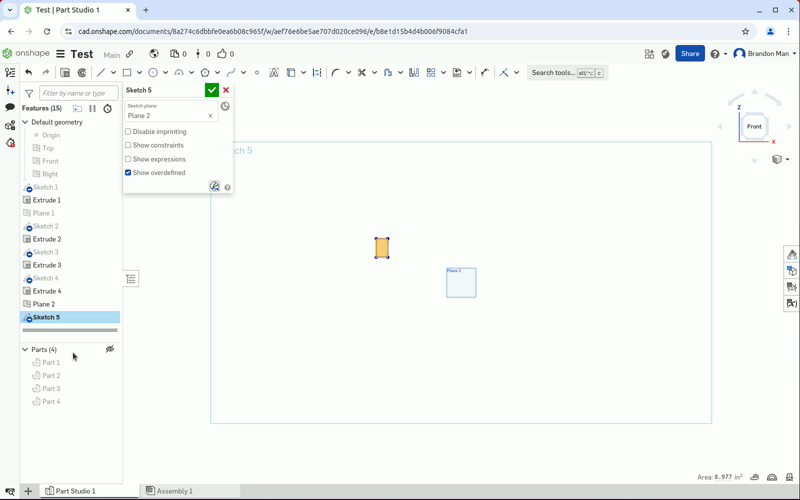
key(shift+e)
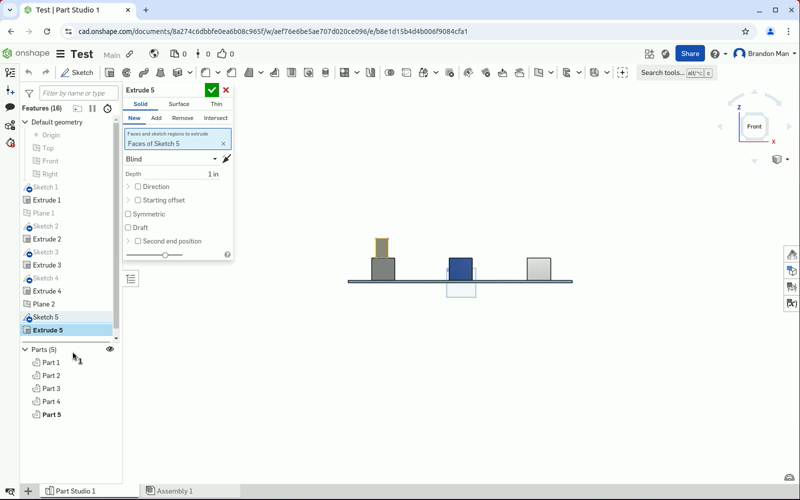
mouse_move(143, 106)
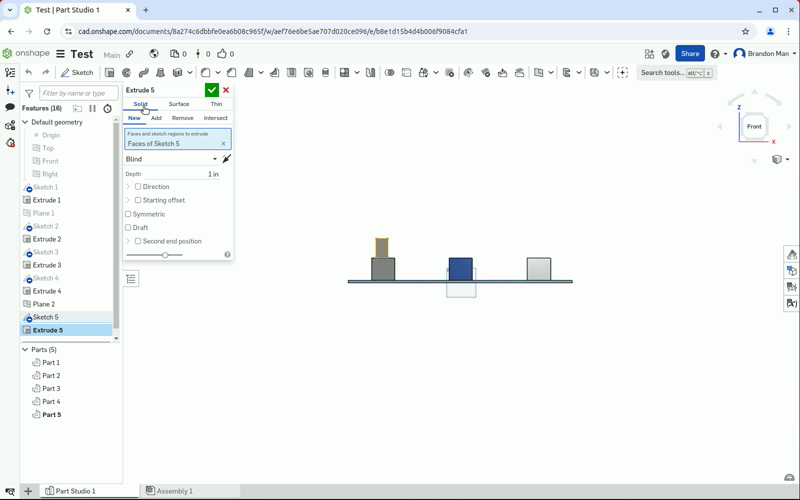
click(143, 106)
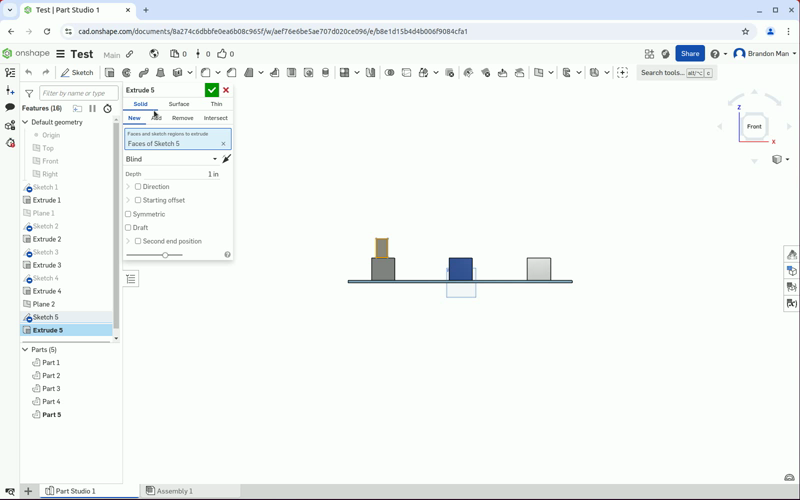
mouse_move(186, 120)
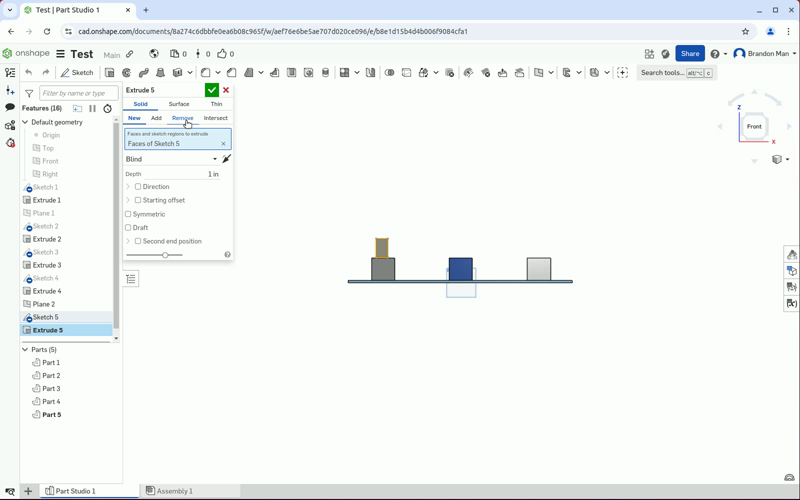
click(186, 120)
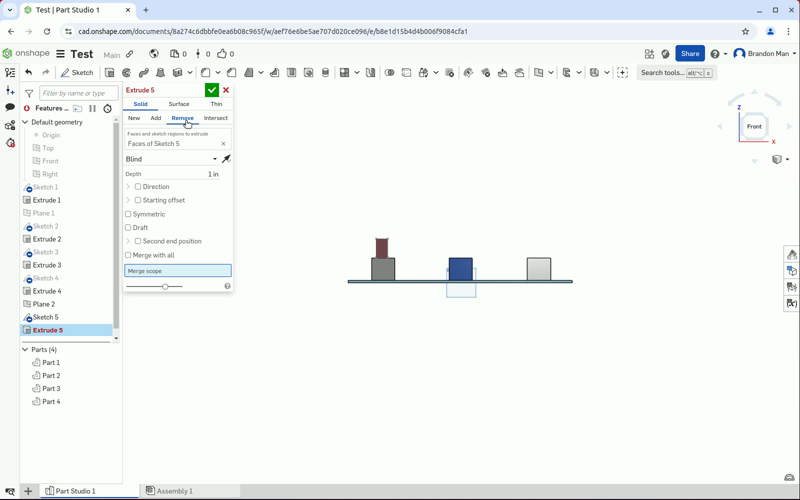
key(tab, 4)
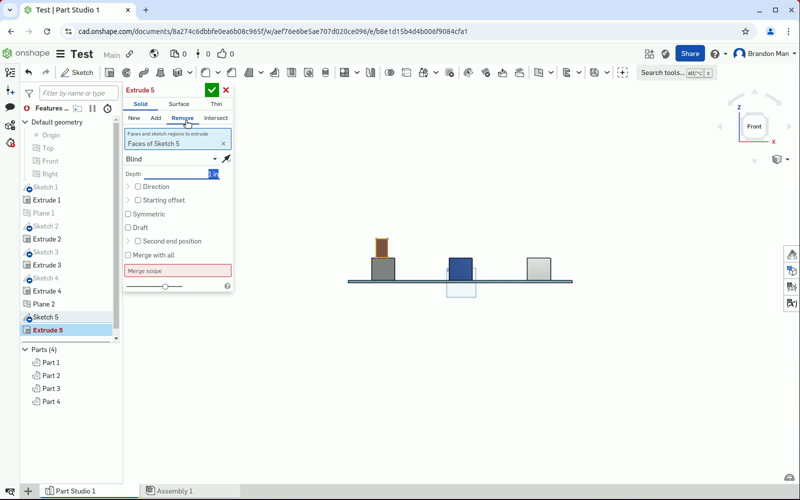
text(6.981)
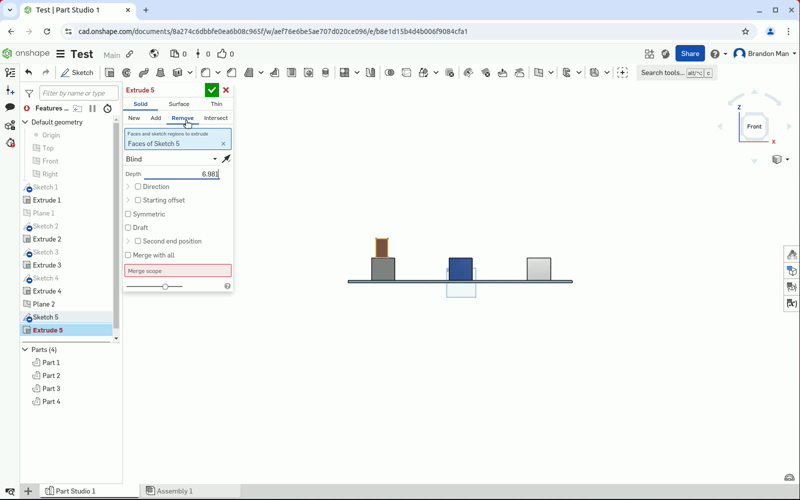
key(tab, 6)
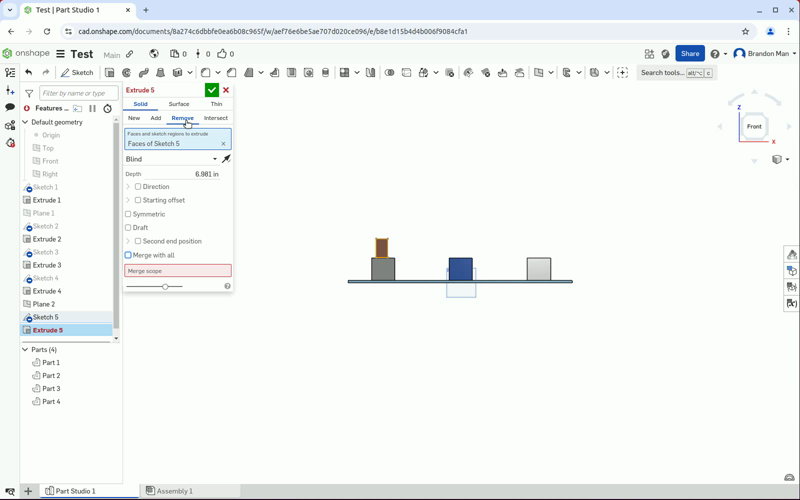
key(space)
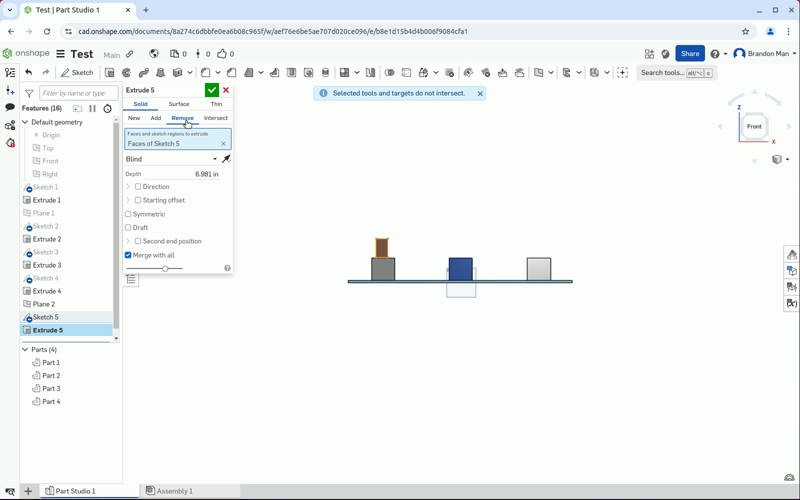
key(enter)
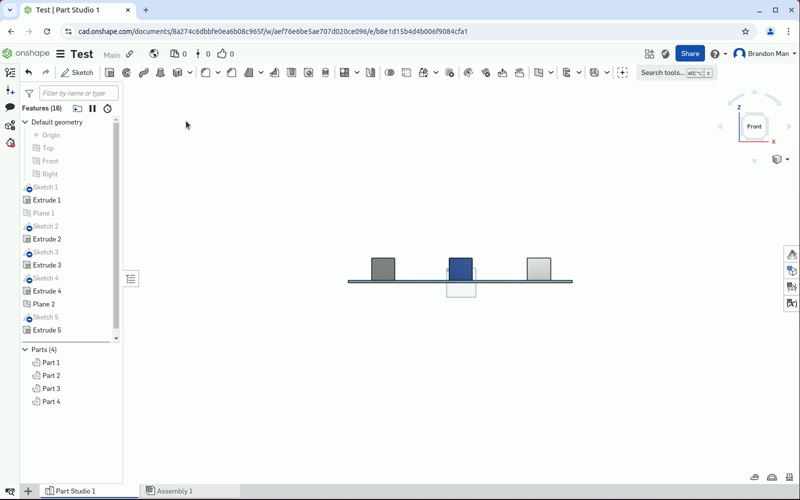
key(shift+h)
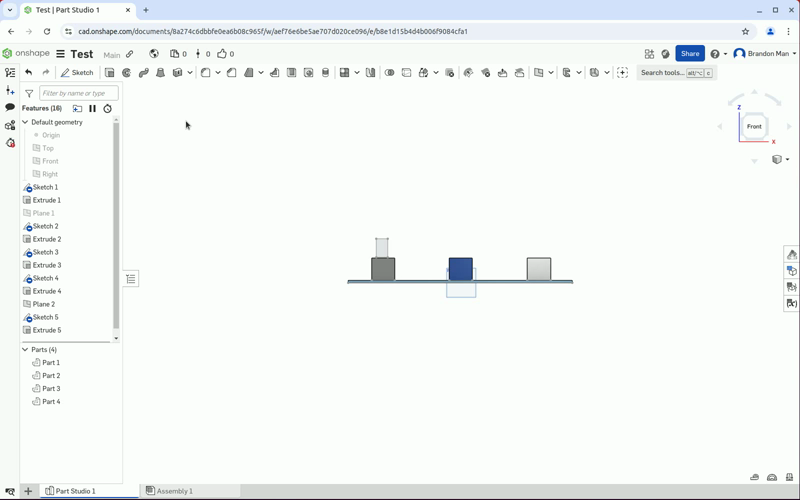
key(shift+h)
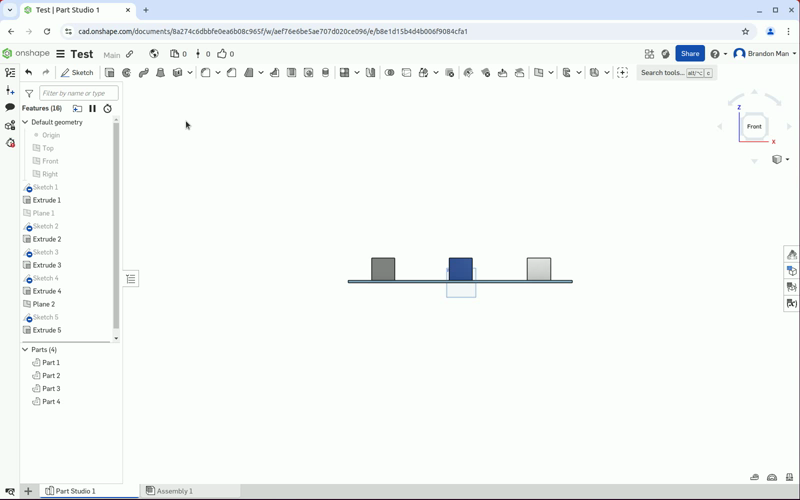
mouse_move(69, 189)
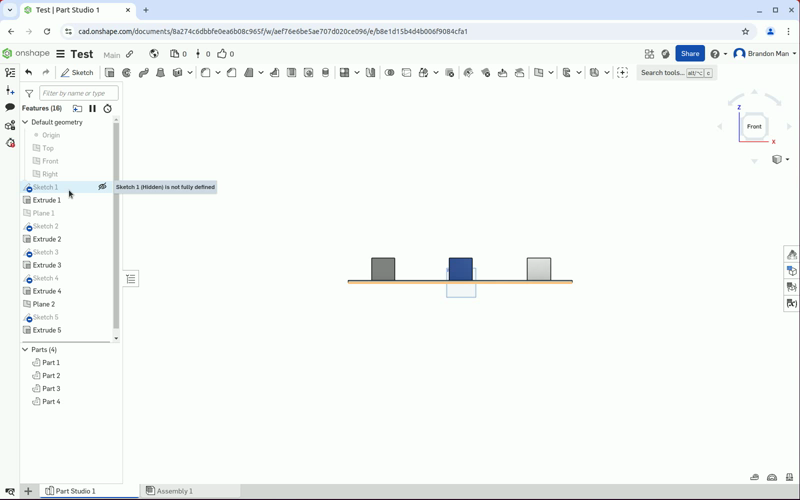
click(69, 189)
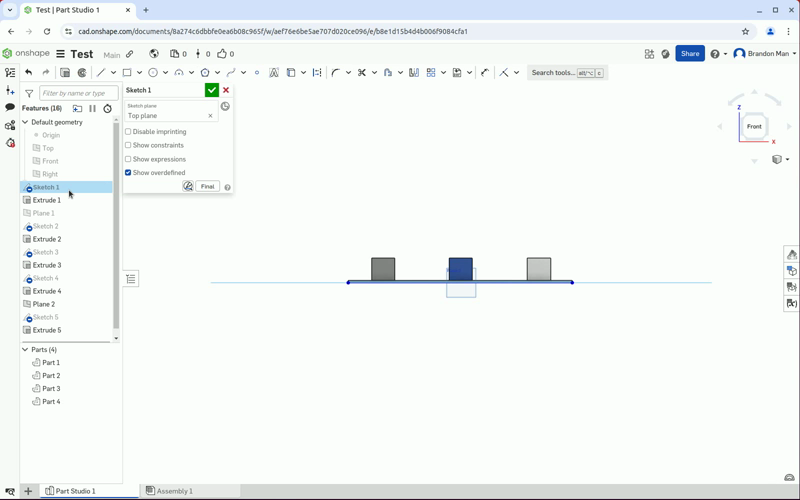
mouse_move(229, 92)
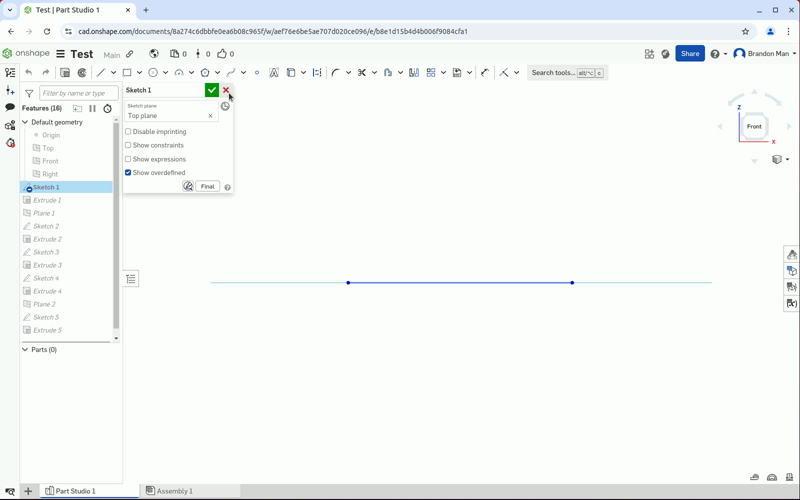
click(229, 92)
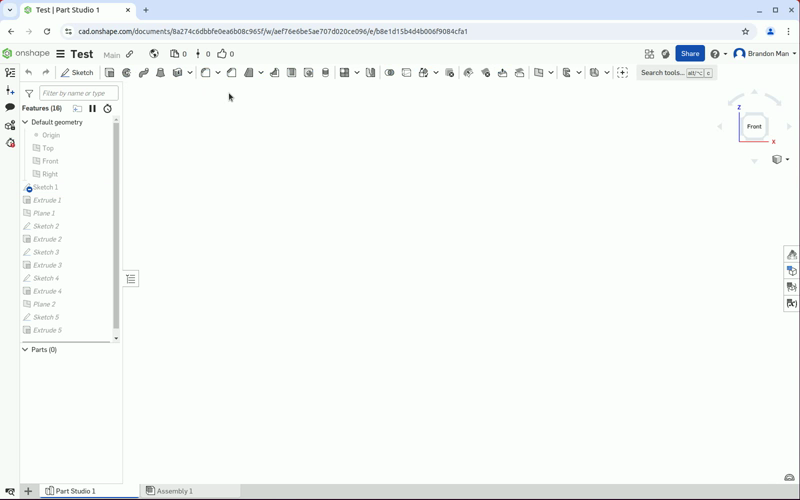
key(shift+s)
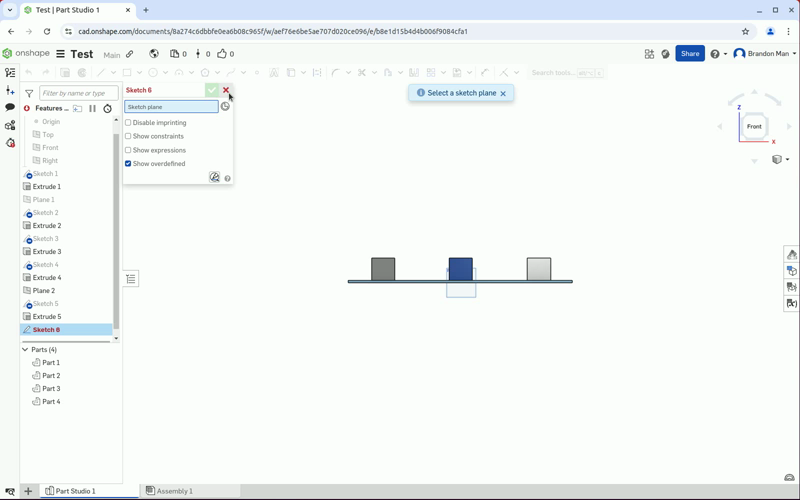
mouse_move(69, 293)
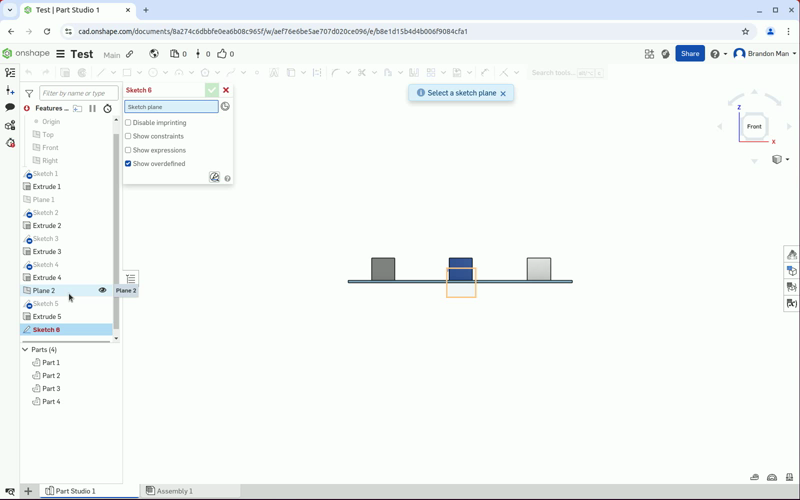
click(69, 293)
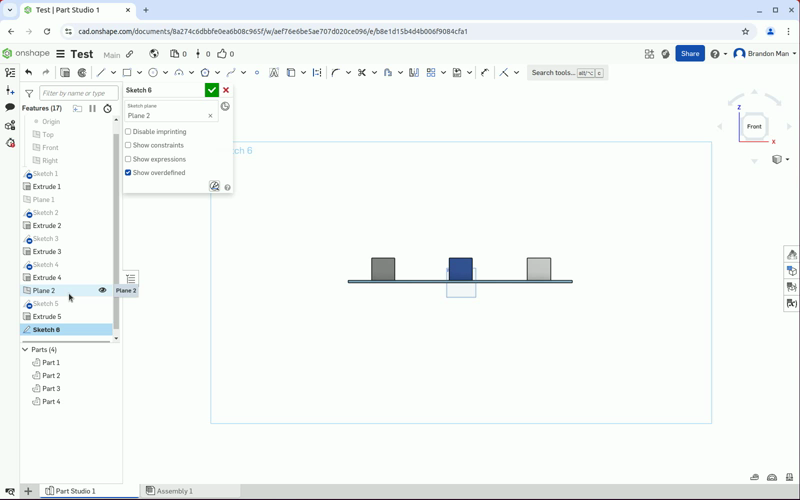
mouse_move(73, 352)
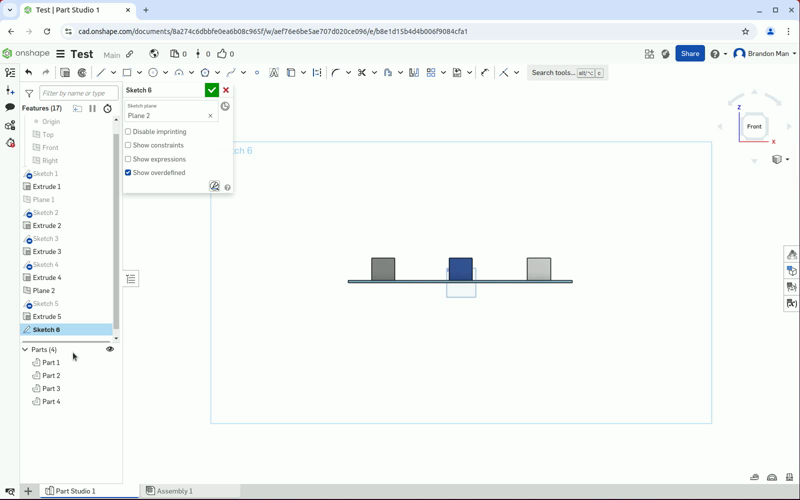
key(y)
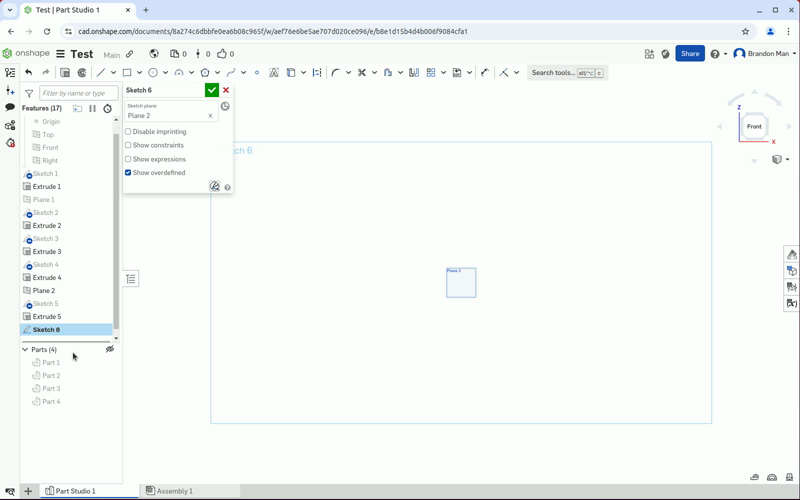
key(l)
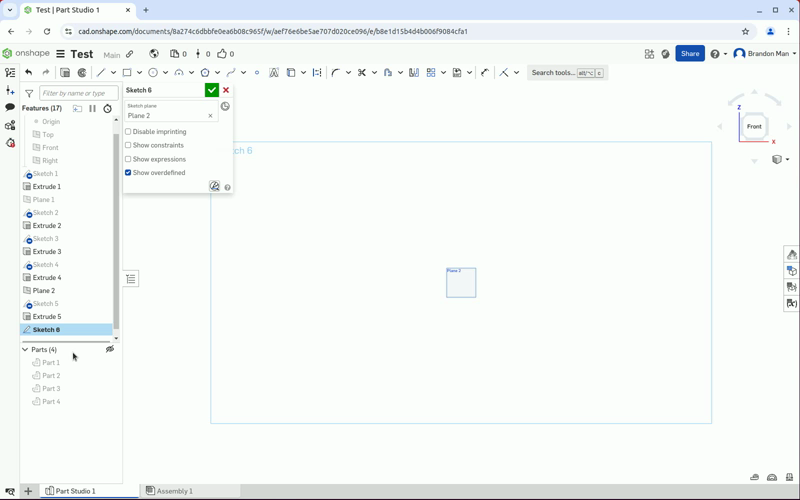
key_down(shift)
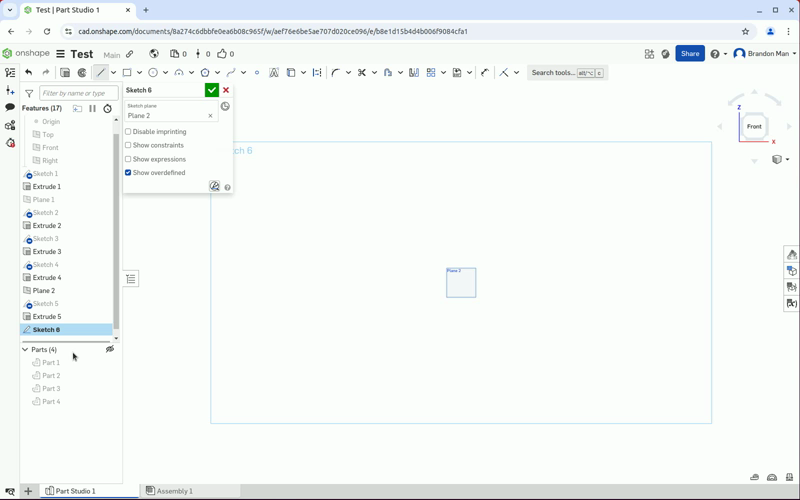
mouse_move(376, 275)
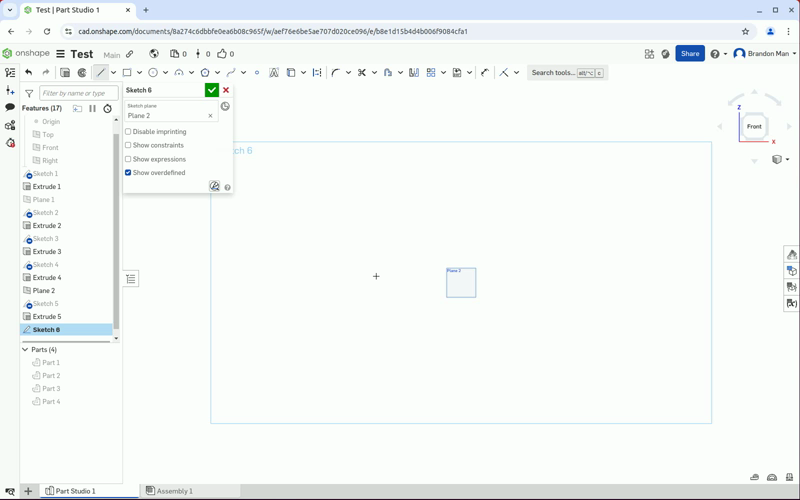
click(376, 275)
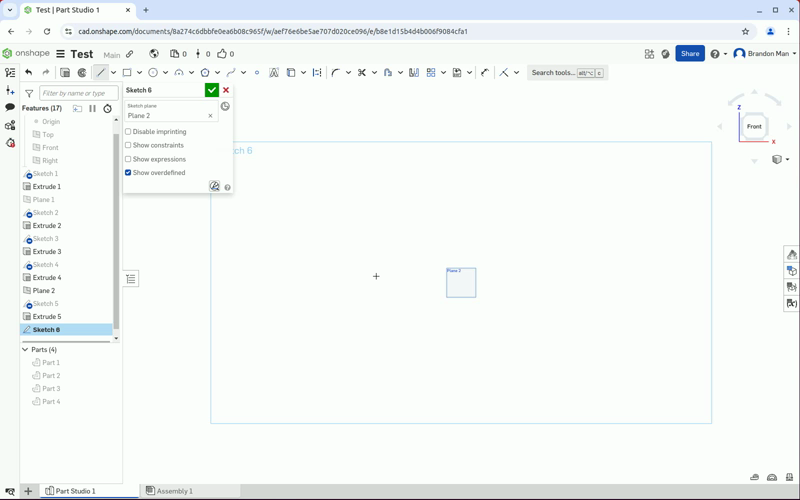
key_up(shift)
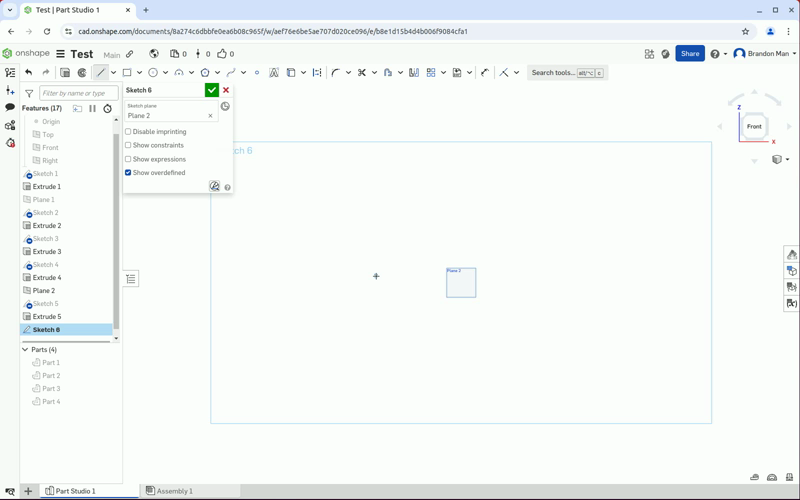
key_down(shift)
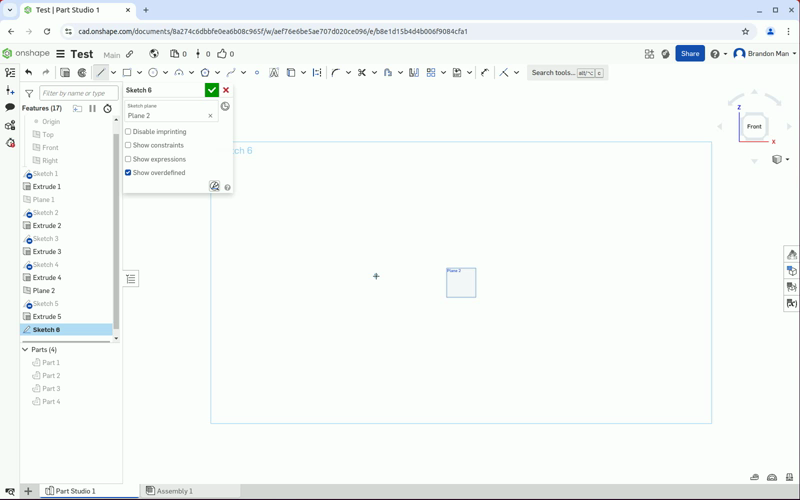
mouse_move(406, 275)
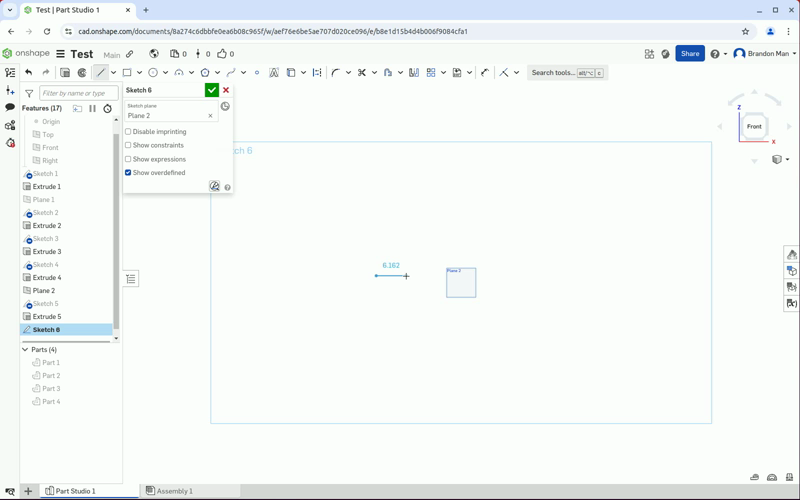
mouse_move(387, 275)
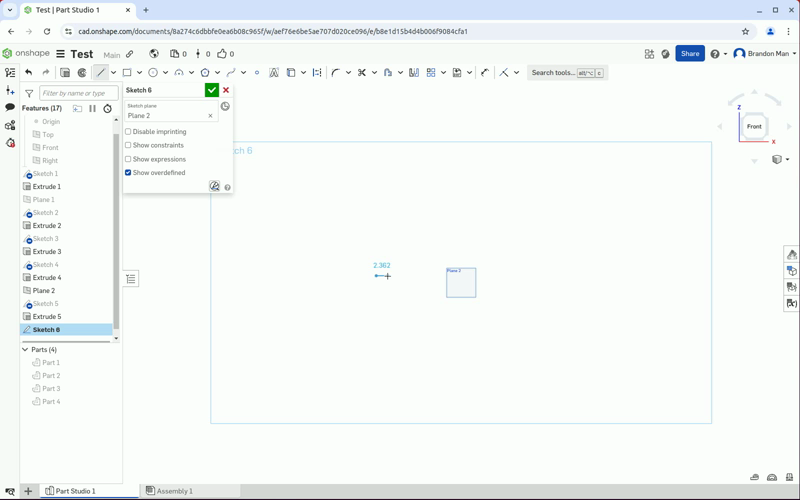
click(387, 275)
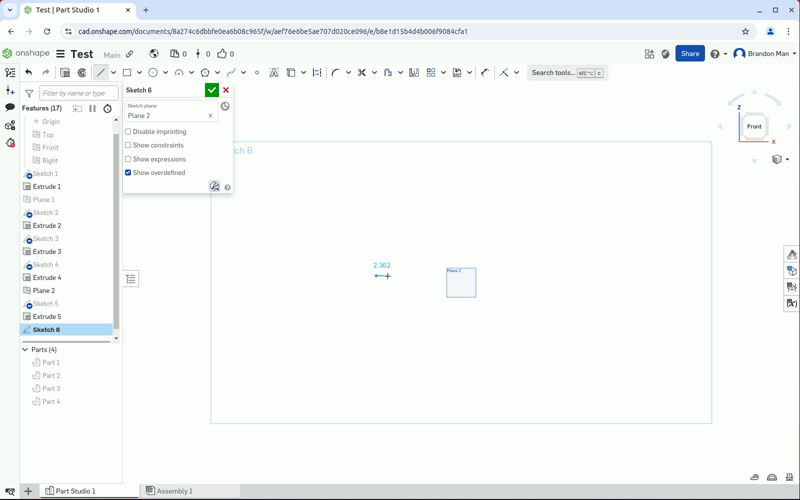
key_up(shift)
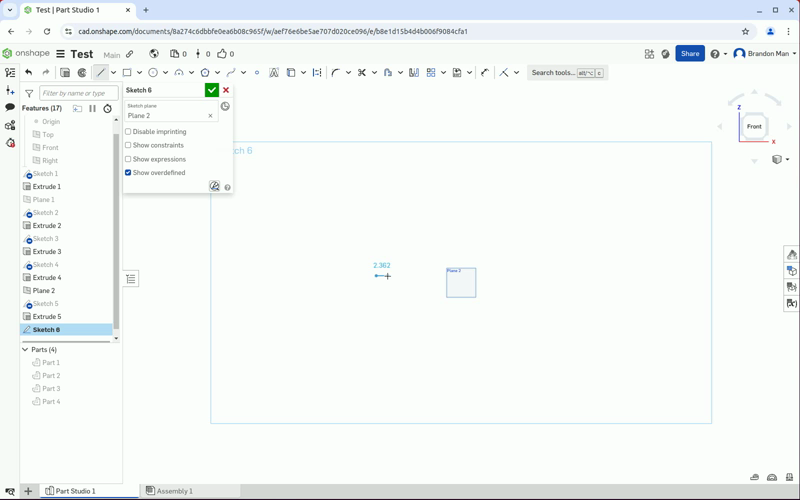
key_down(shift)
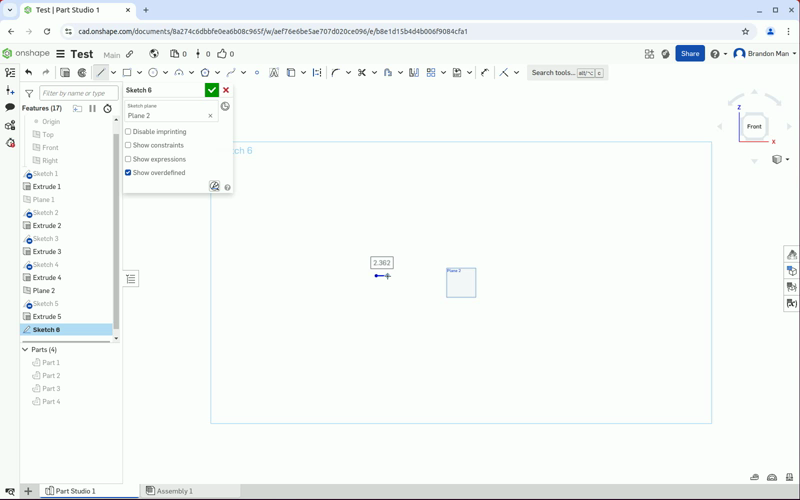
mouse_move(417, 275)
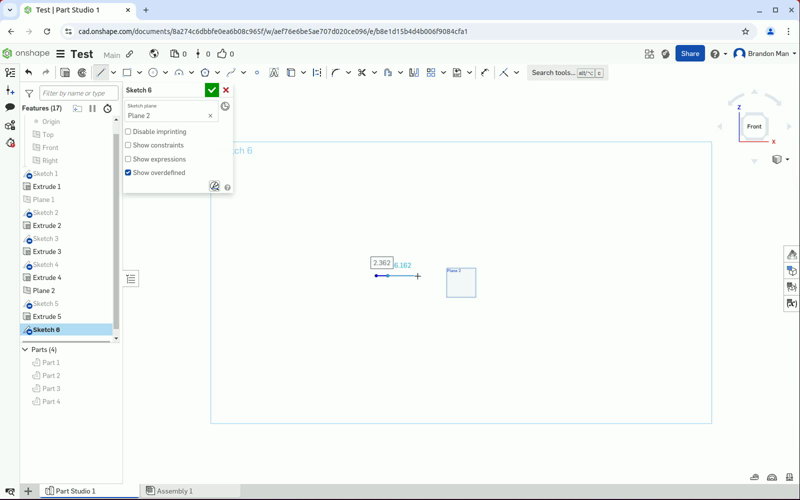
mouse_move(387, 257)
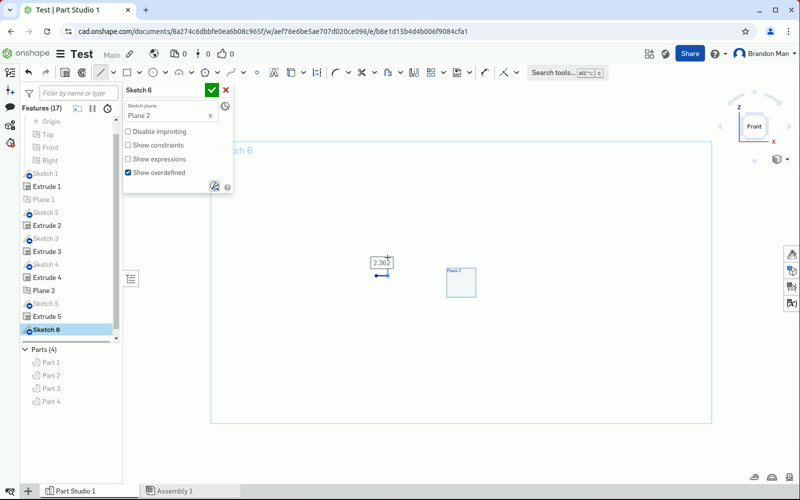
click(387, 257)
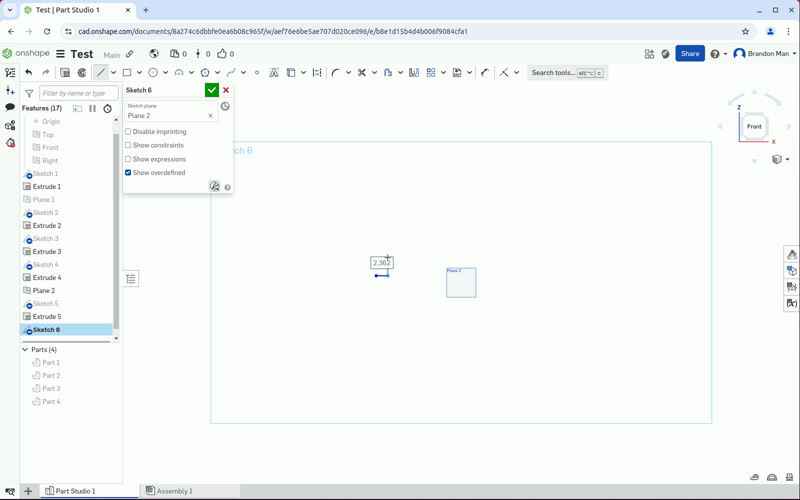
key_up(shift)
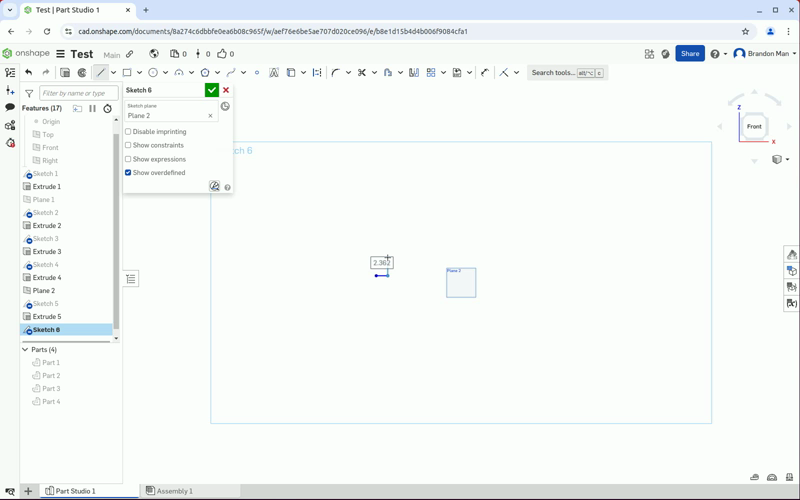
key_down(shift)
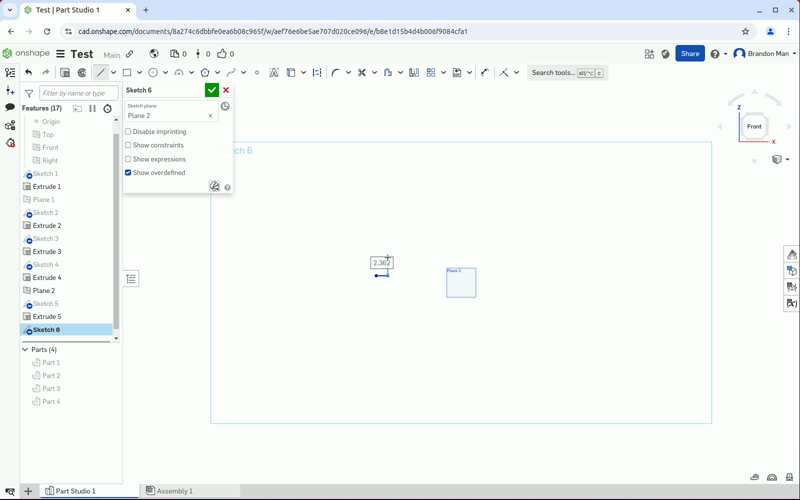
mouse_move(417, 257)
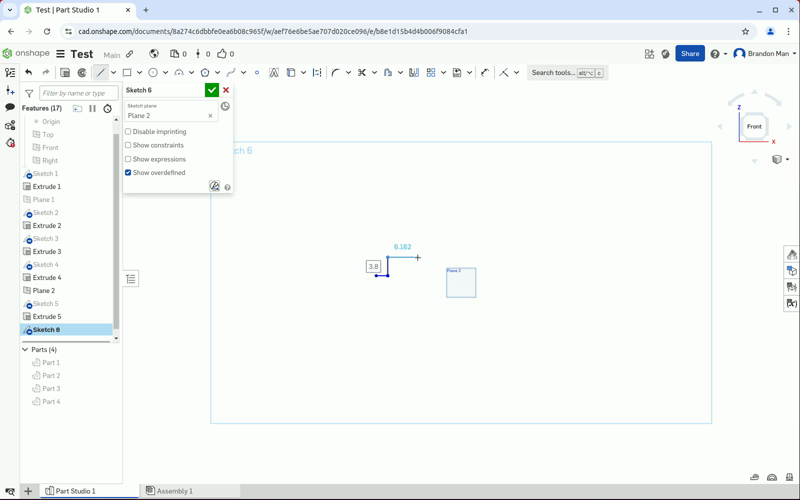
mouse_move(376, 257)
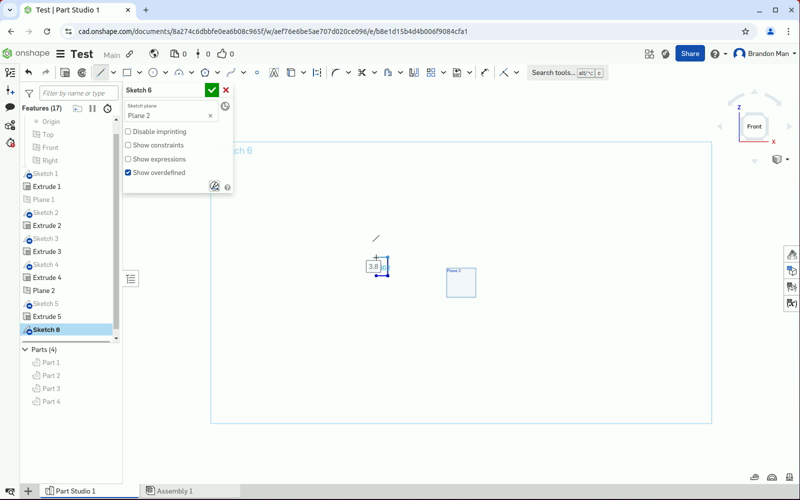
click(376, 257)
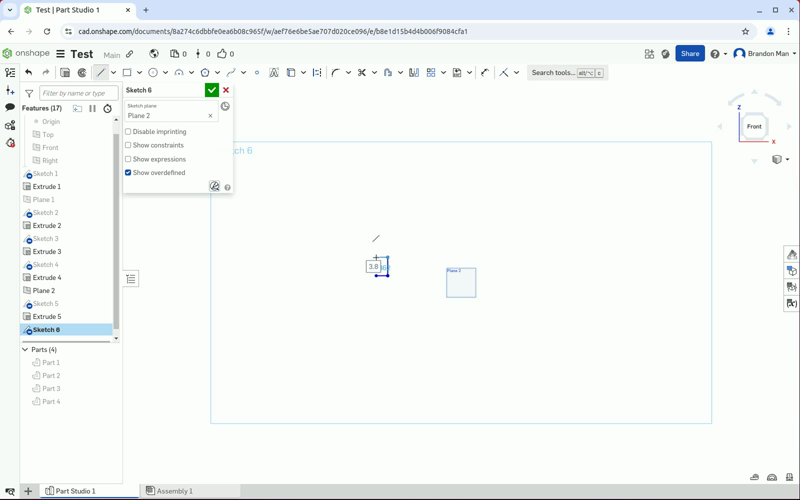
key_up(shift)
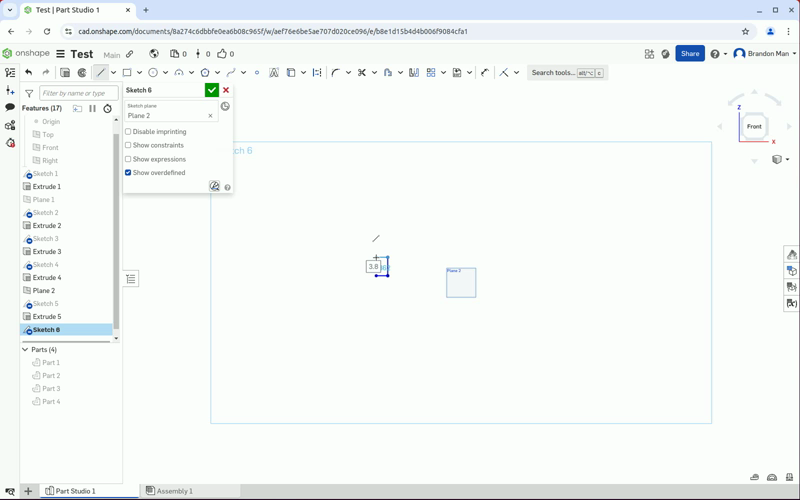
mouse_move(406, 257)
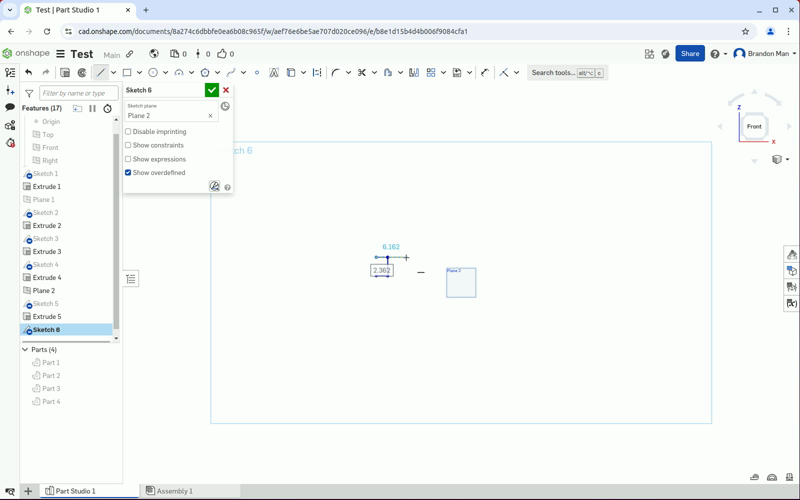
key_down(shift)
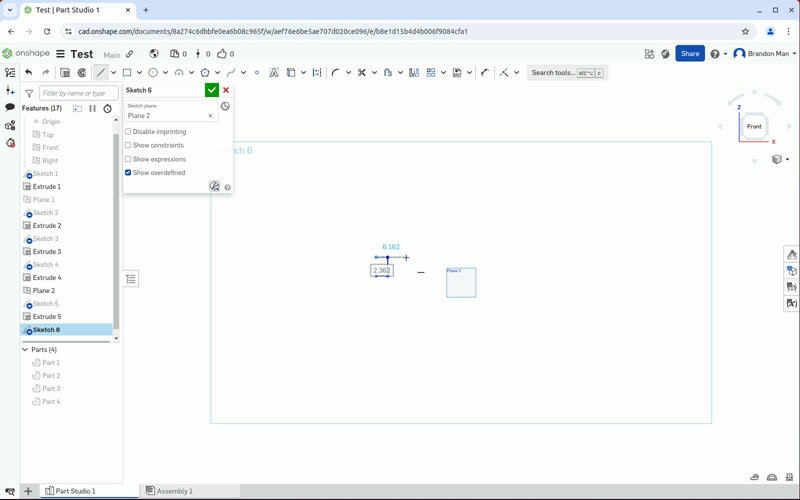
mouse_move(376, 275)
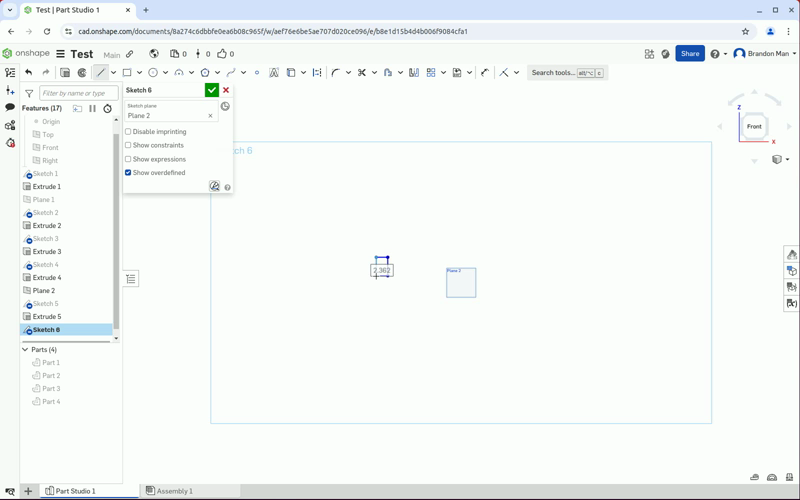
key_up(shift)
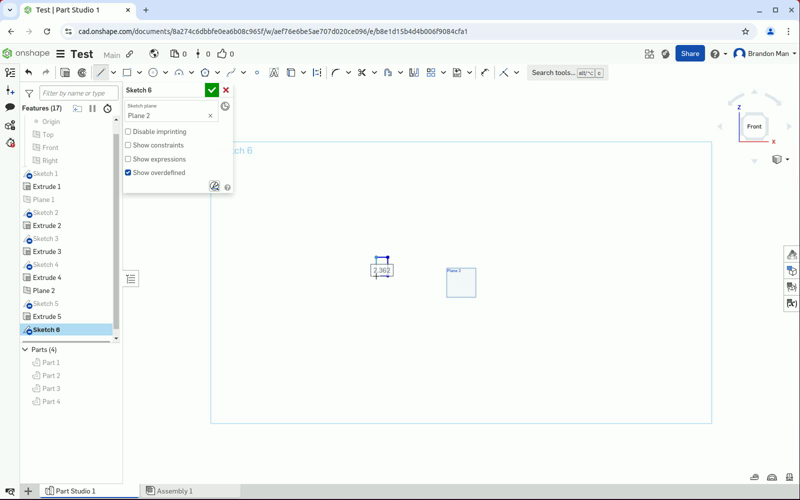
click(376, 275)
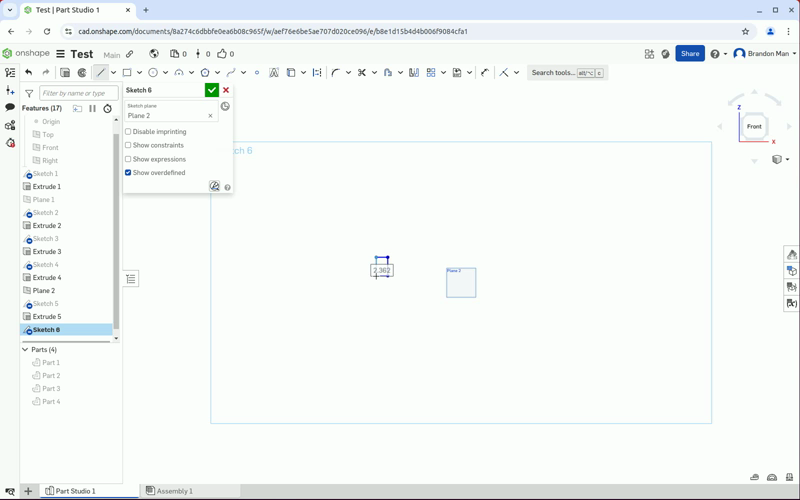
key(esc)
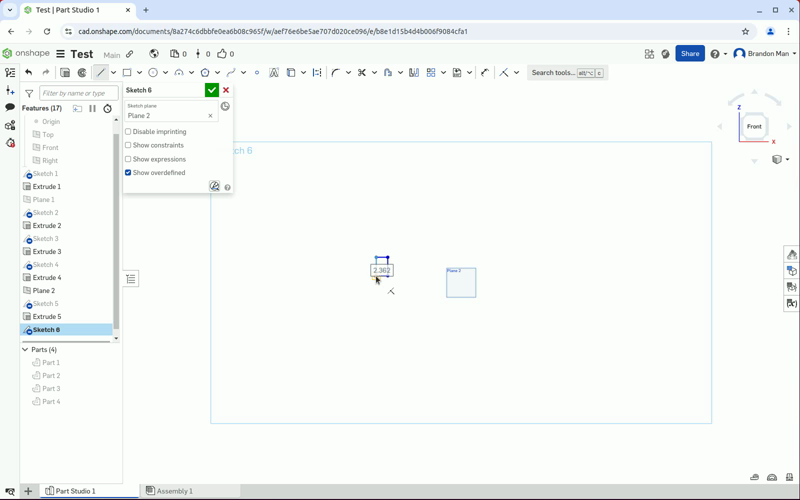
mouse_move(377, 273)
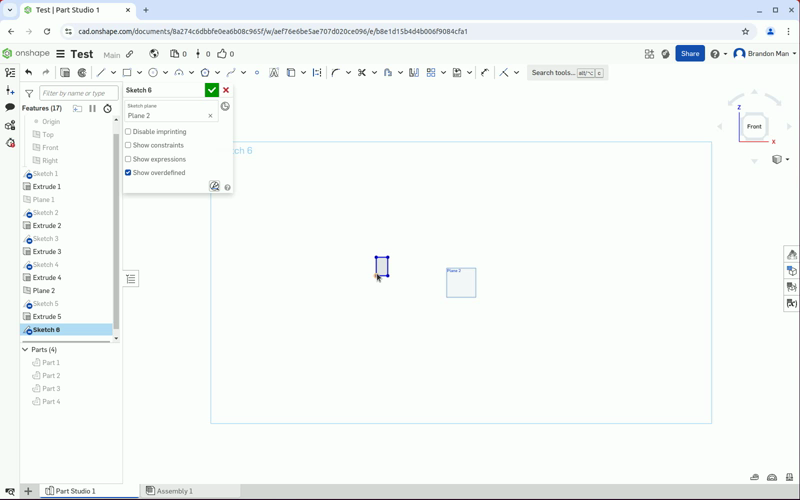
scroll(6)
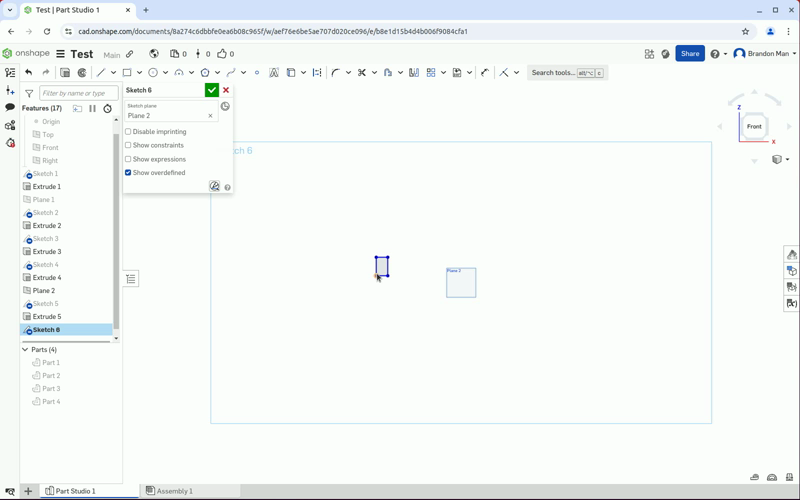
scroll(6)
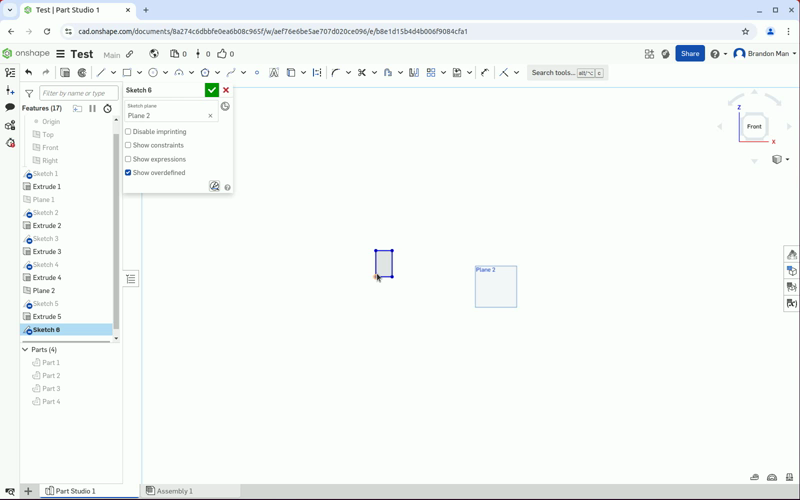
scroll(6)
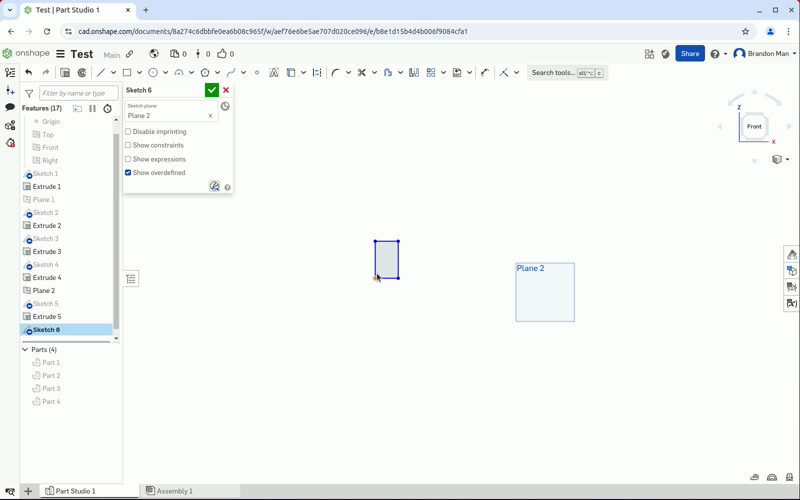
scroll(6)
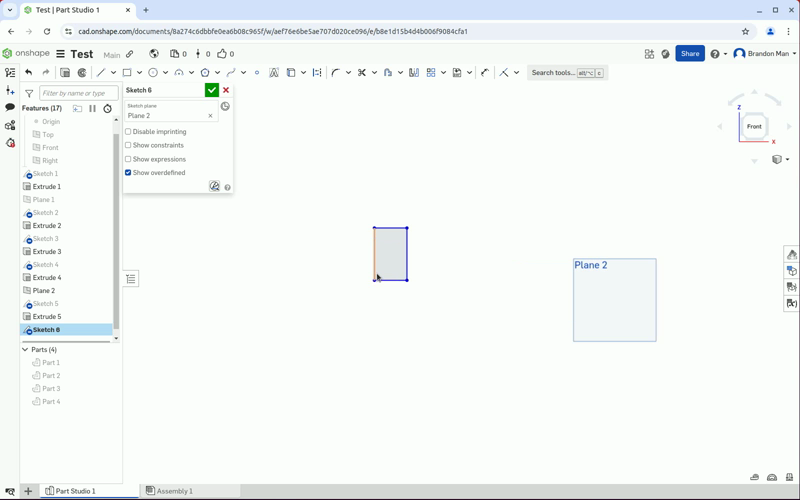
scroll(6)
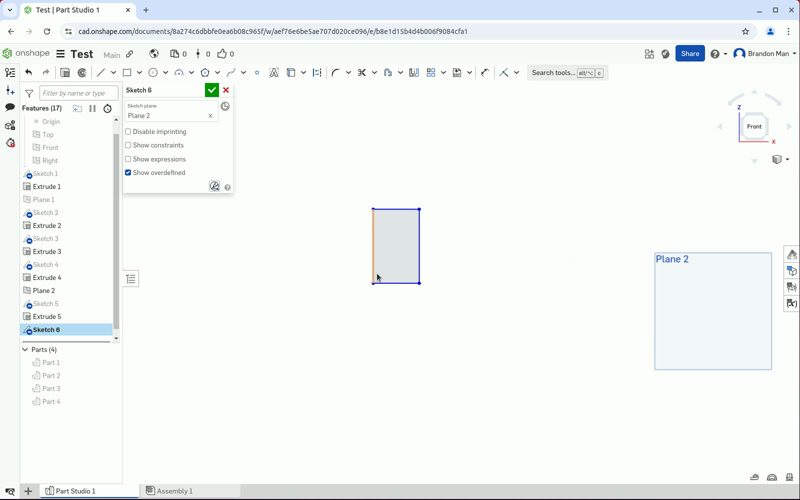
scroll(6)
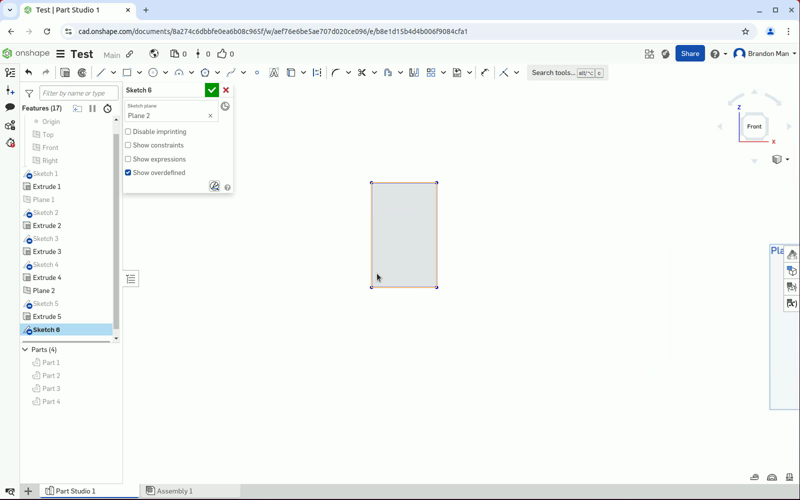
scroll(6)
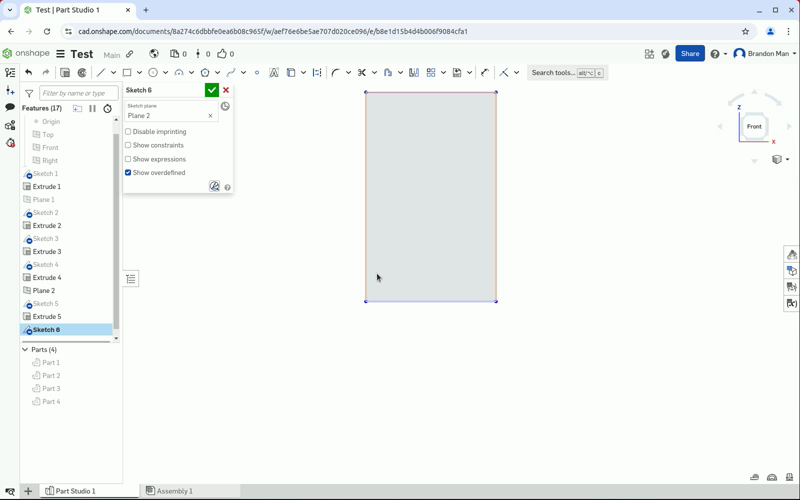
click(377, 273)
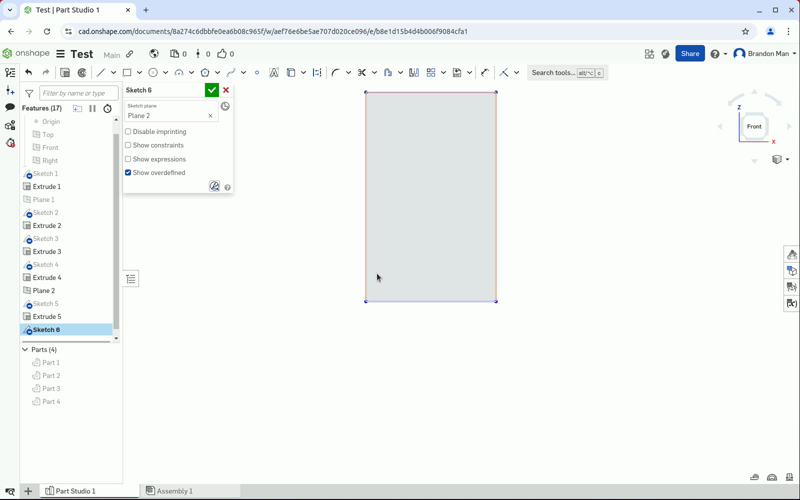
scroll(-6)
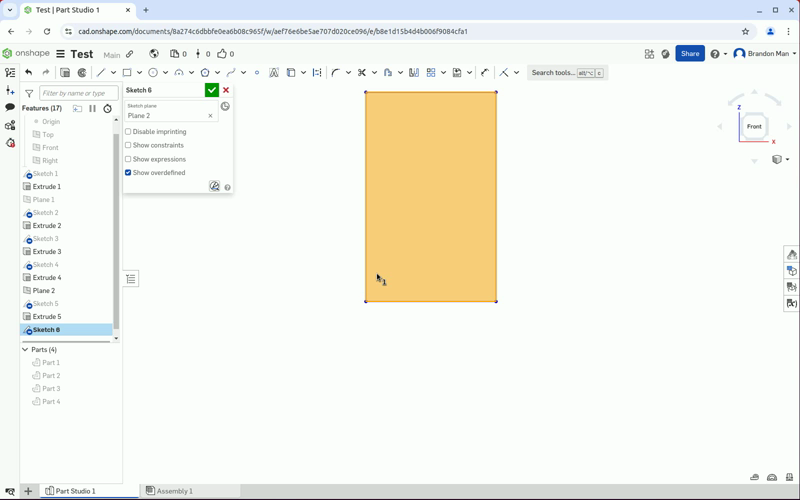
scroll(-6)
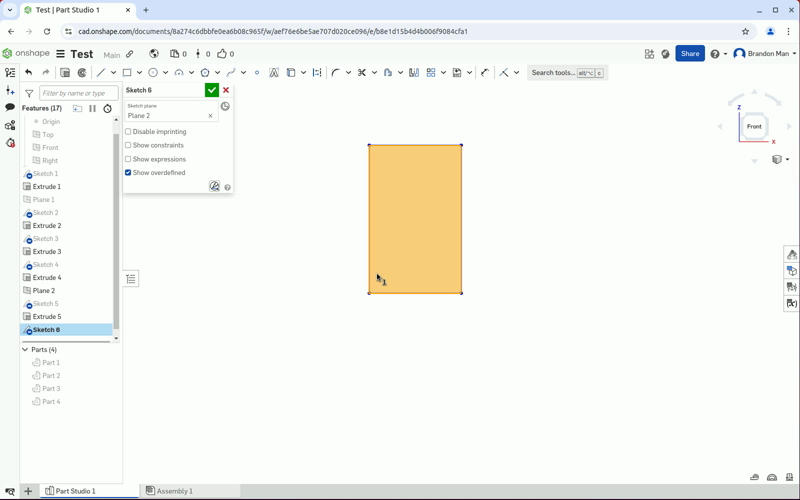
scroll(-6)
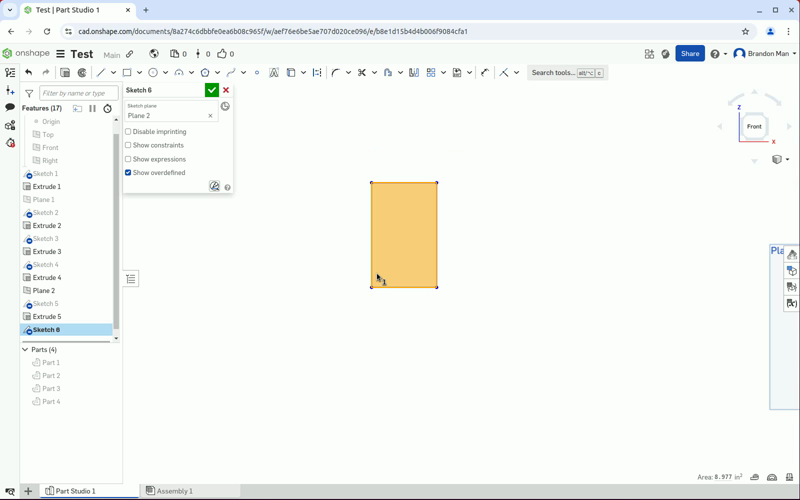
scroll(-6)
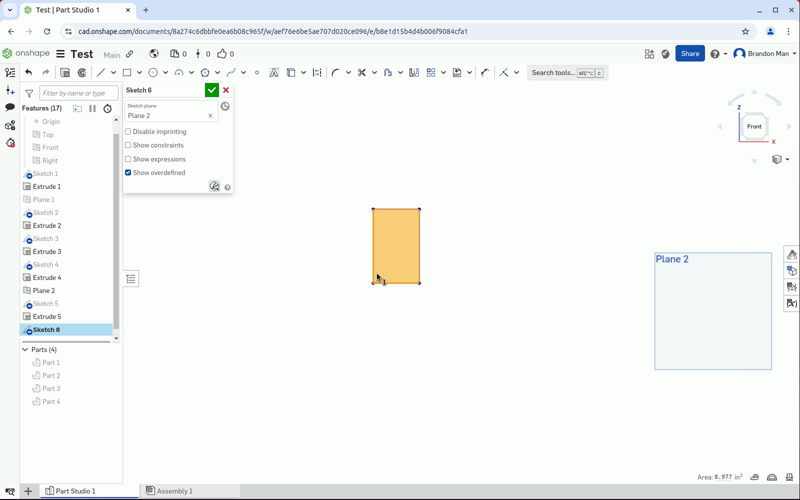
scroll(-6)
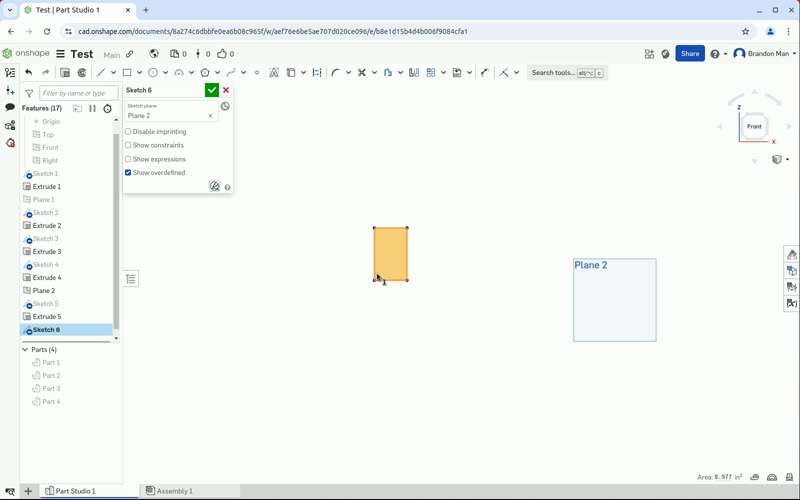
scroll(-6)
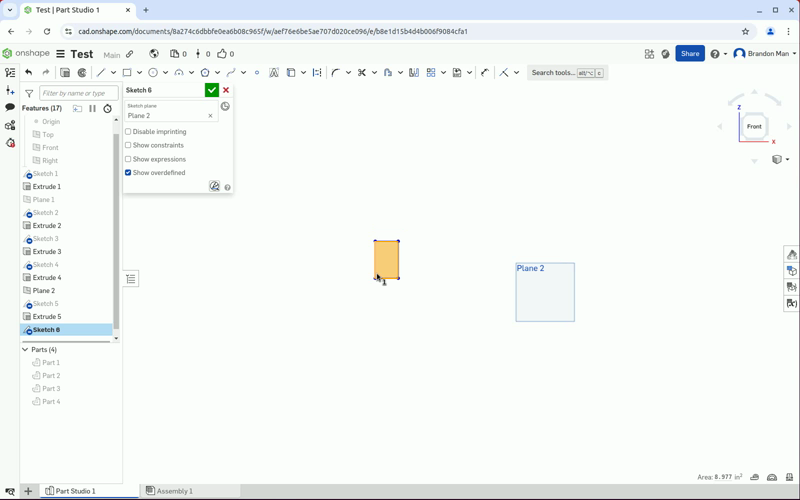
scroll(-6)
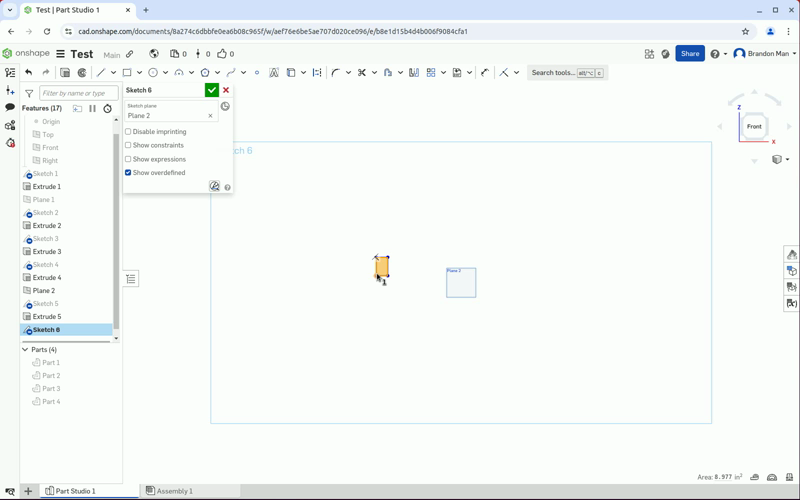
mouse_move(73, 352)
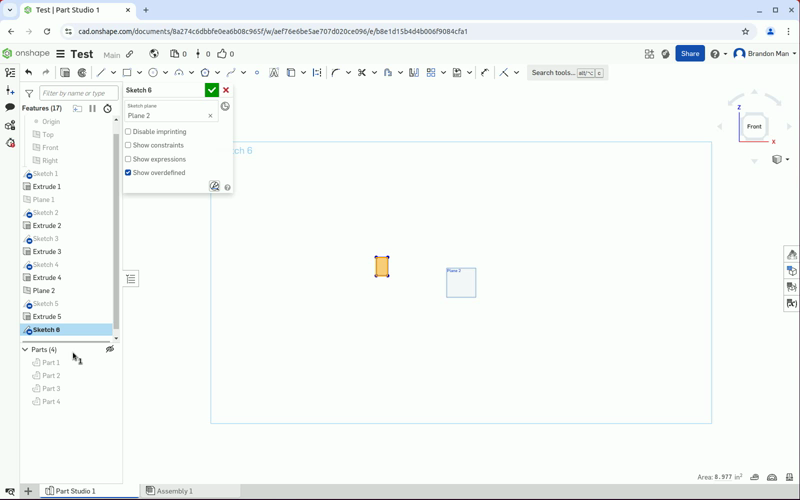
key(shift+y)
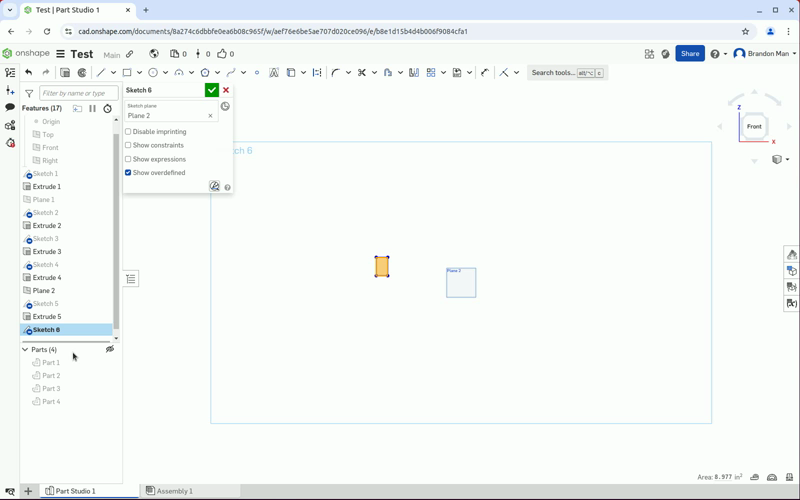
key(shift+e)
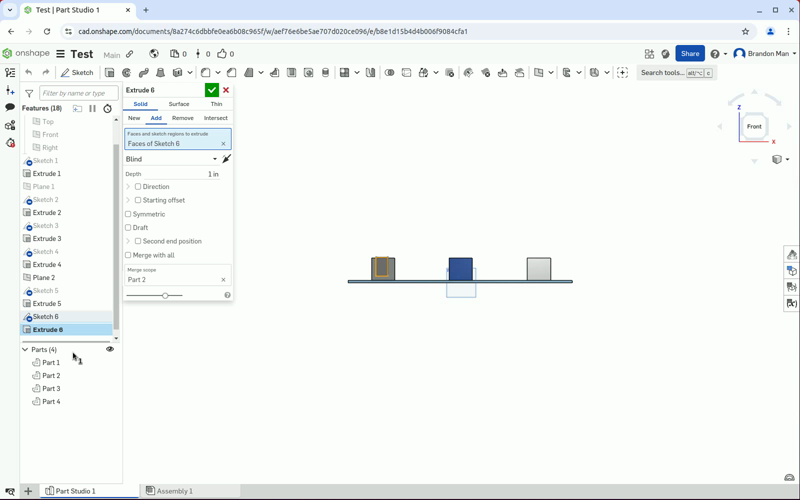
mouse_move(143, 106)
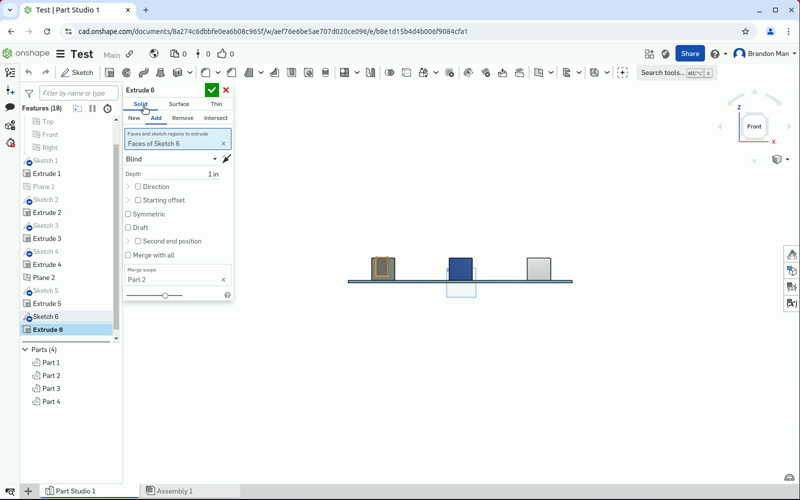
click(143, 106)
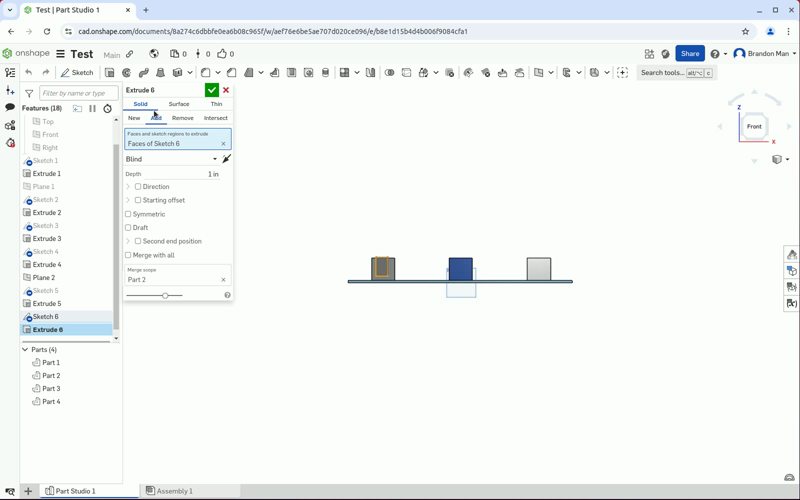
mouse_move(186, 120)
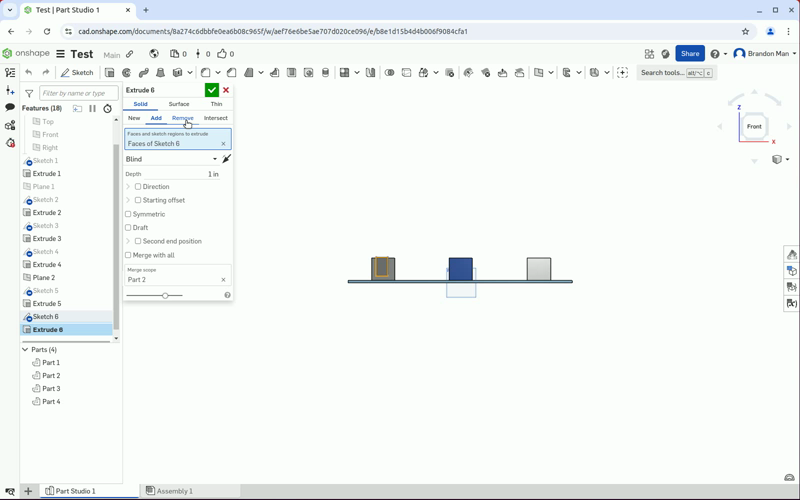
click(186, 120)
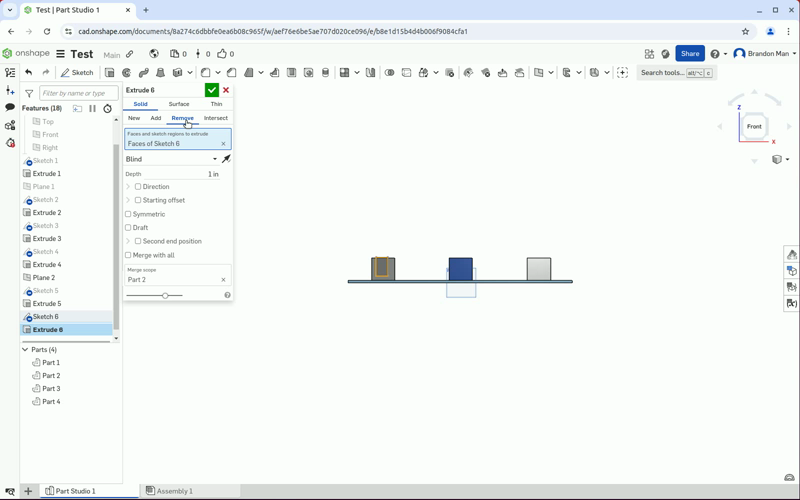
key(tab, 4)
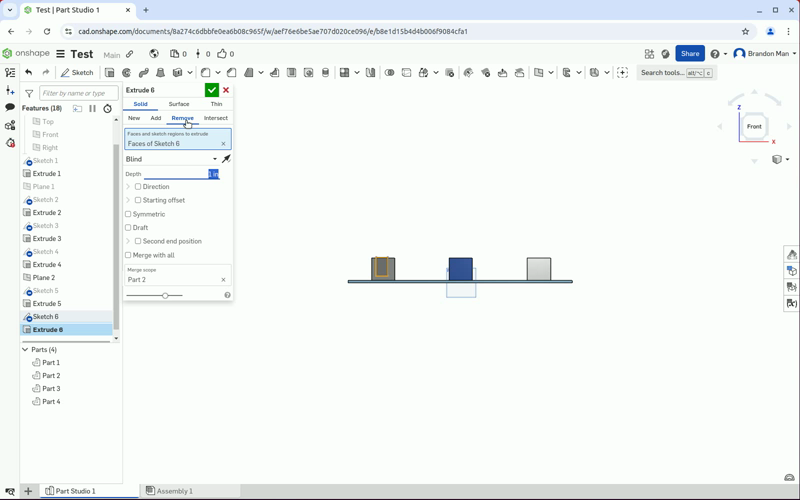
text(6.981)
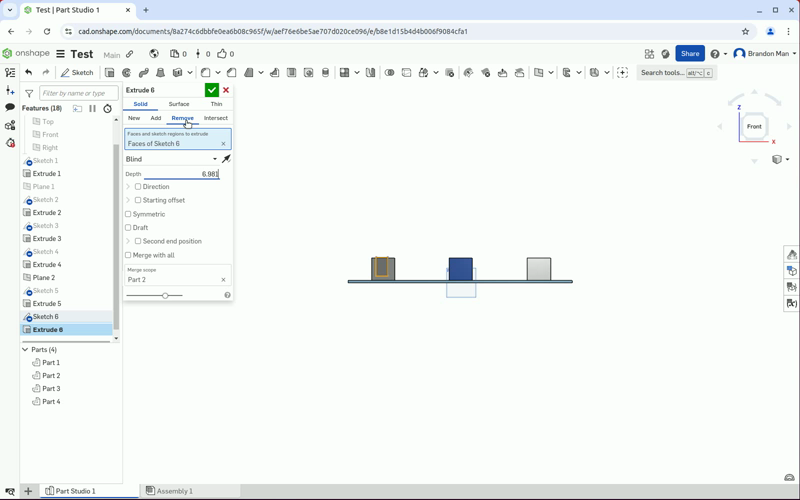
key(tab, 6)
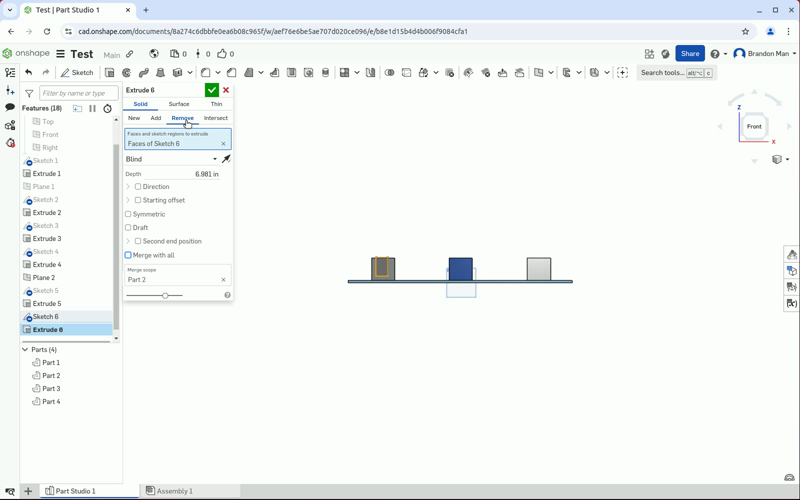
key(space)
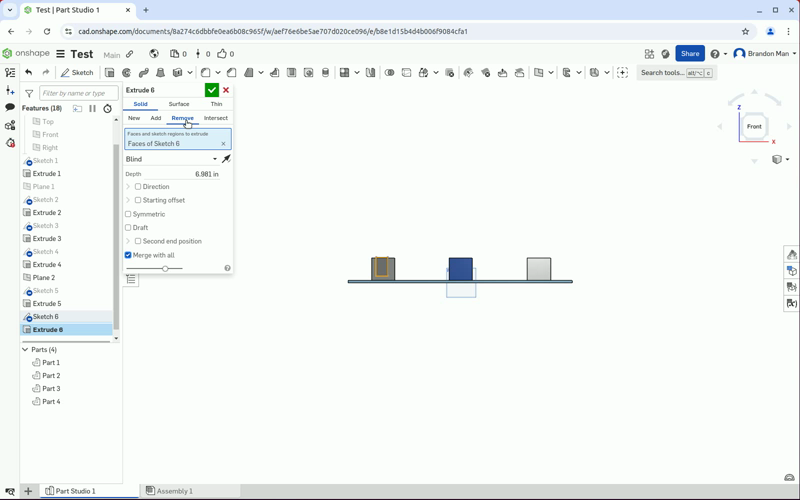
key(enter)
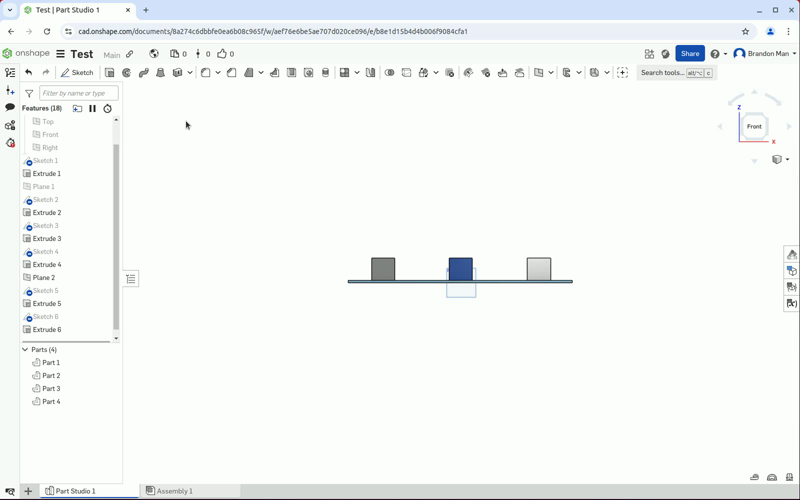
key(shift+h)
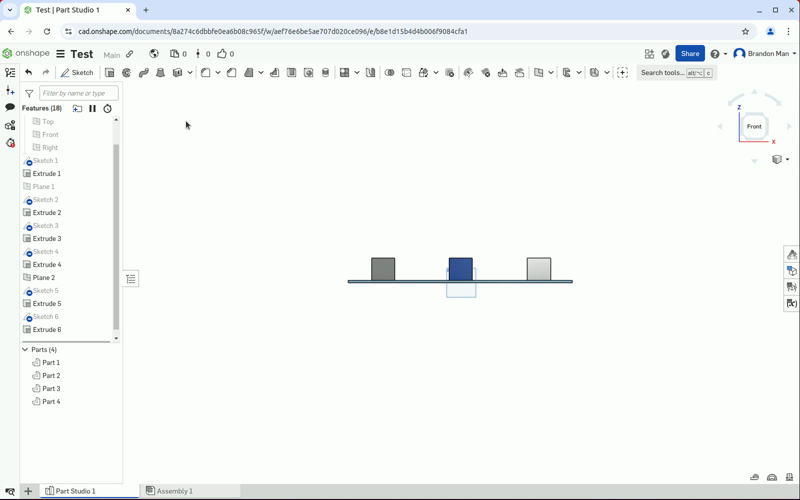
key(shift+h)
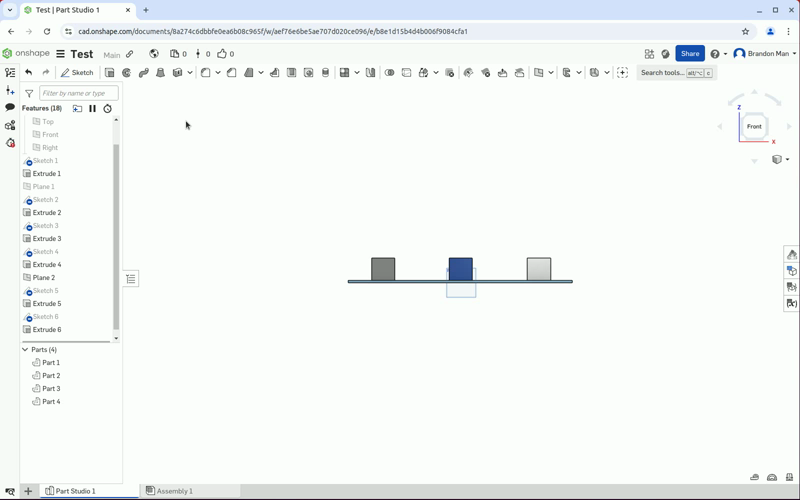
mouse_move(69, 163)
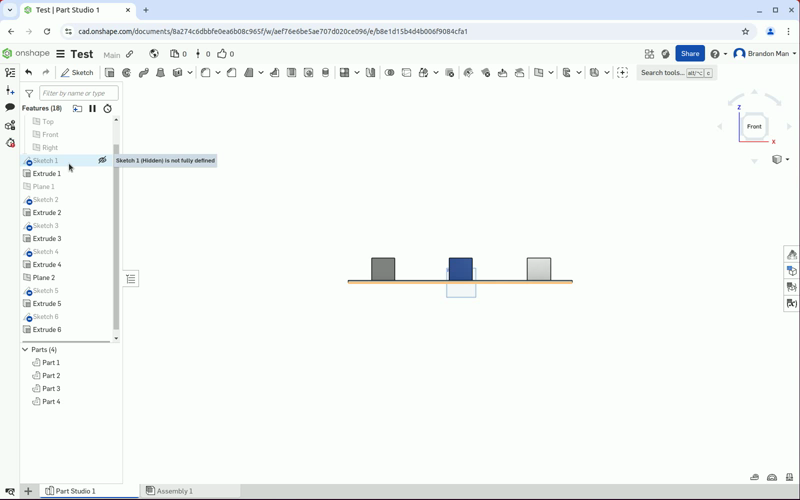
click(69, 163)
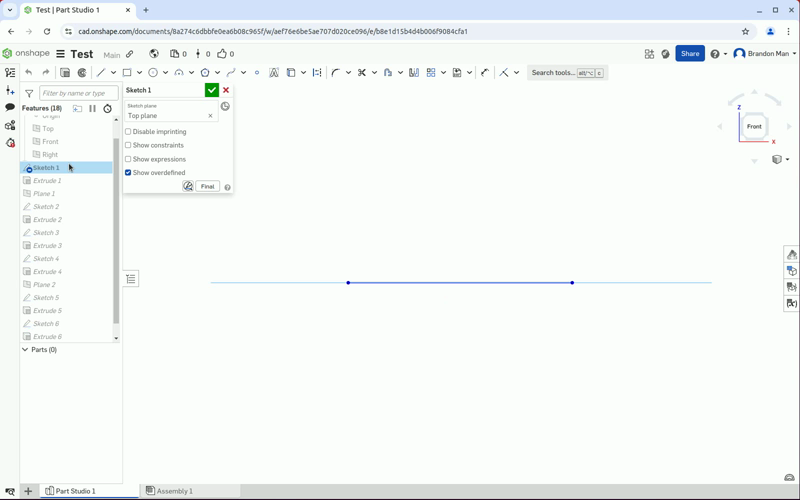
mouse_move(229, 92)
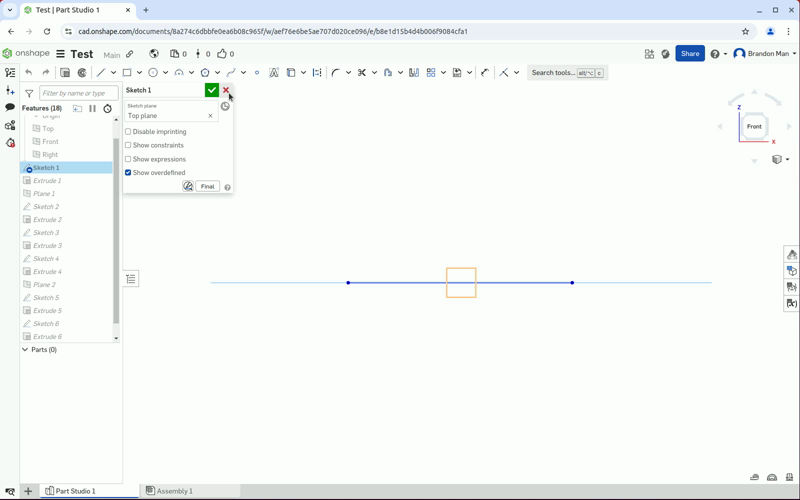
click(229, 92)
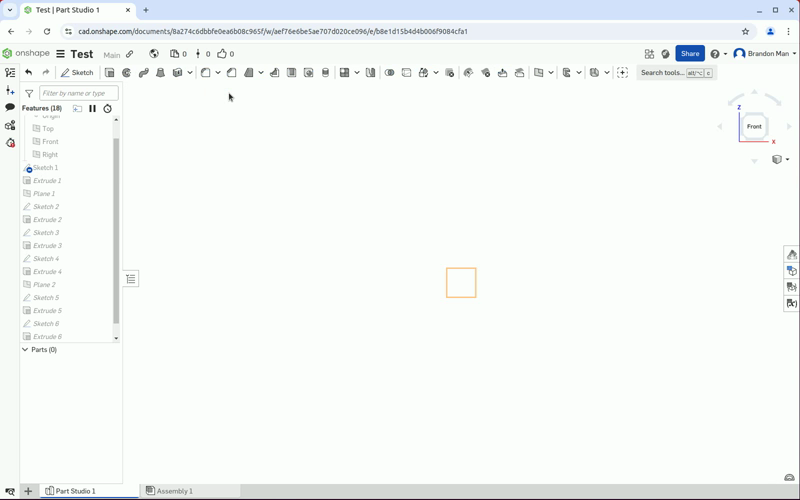
key(shift+s)
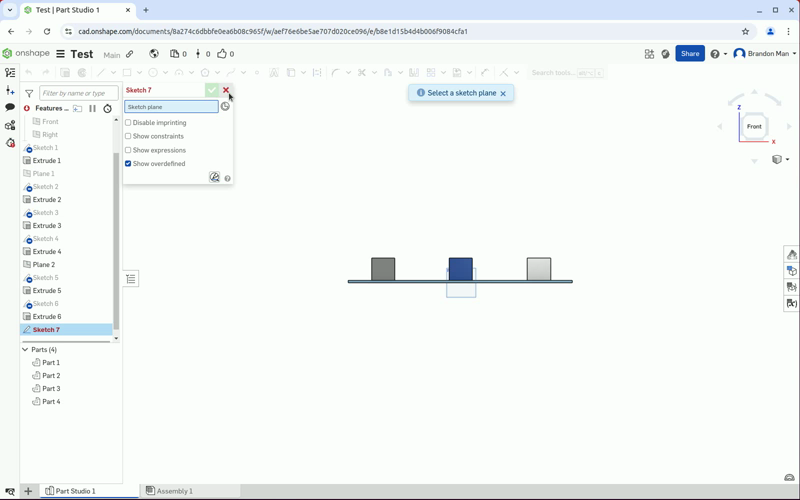
mouse_move(69, 267)
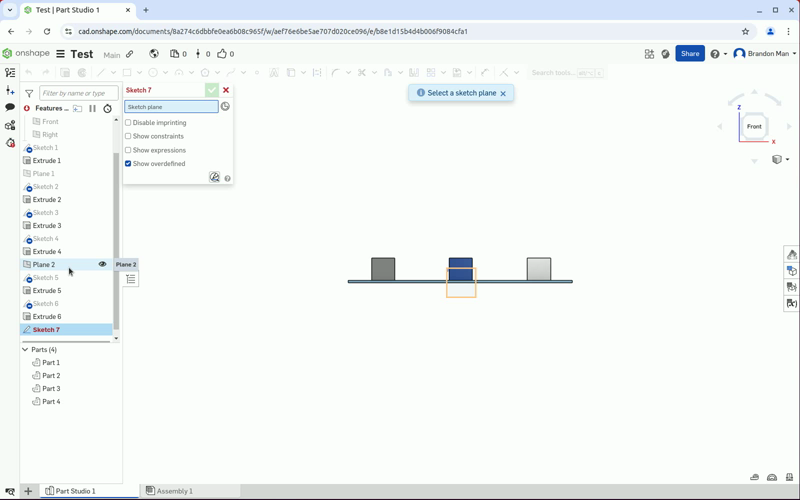
click(69, 267)
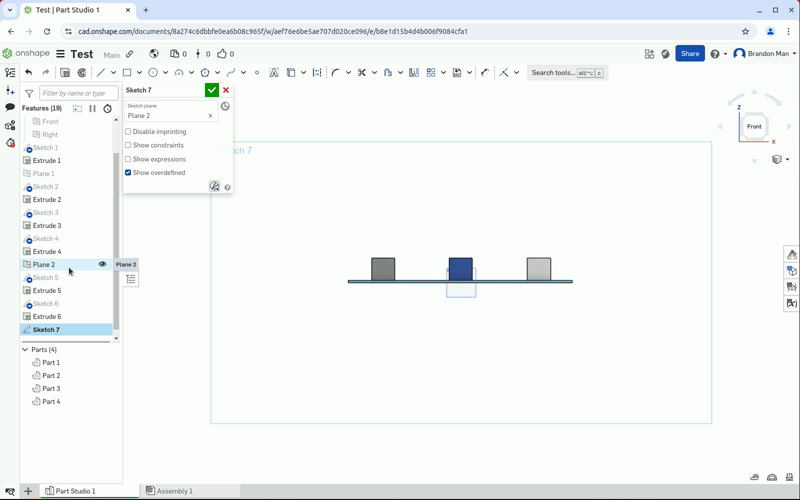
mouse_move(73, 352)
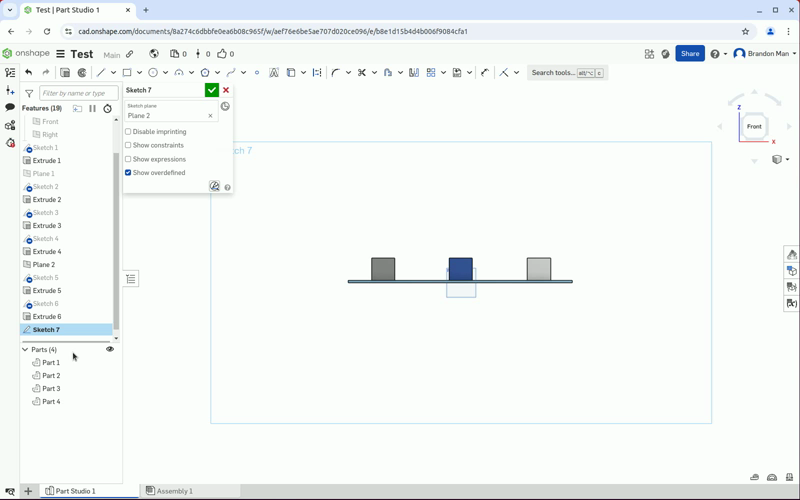
key(y)
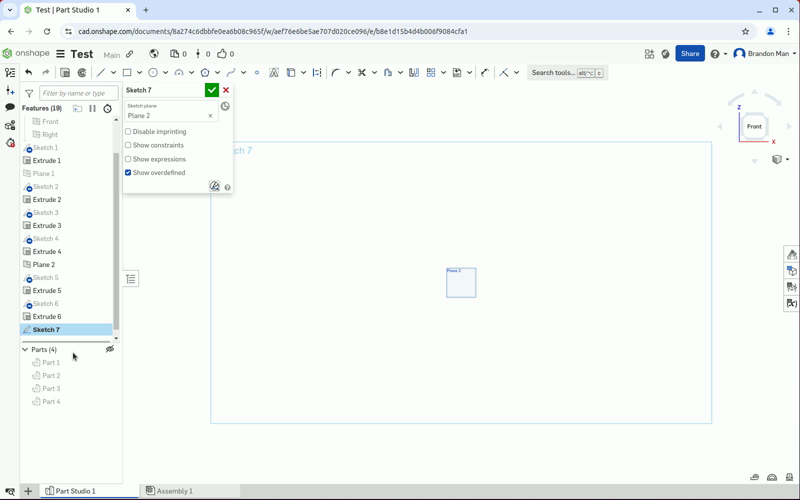
key(l)
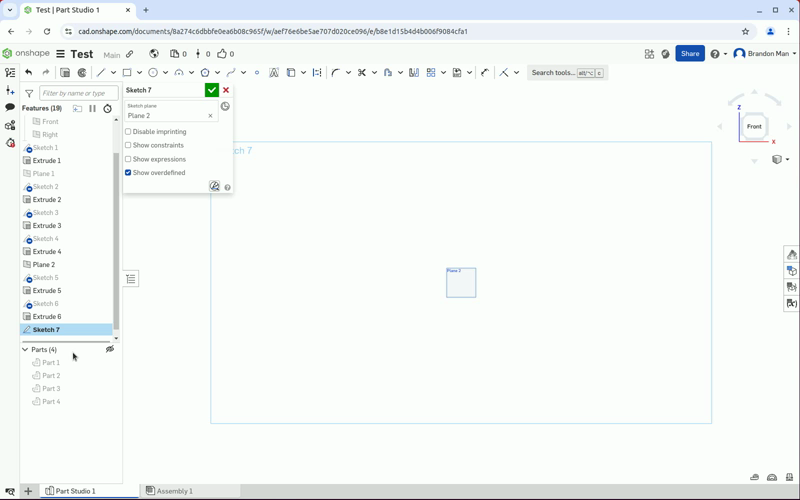
key_down(shift)
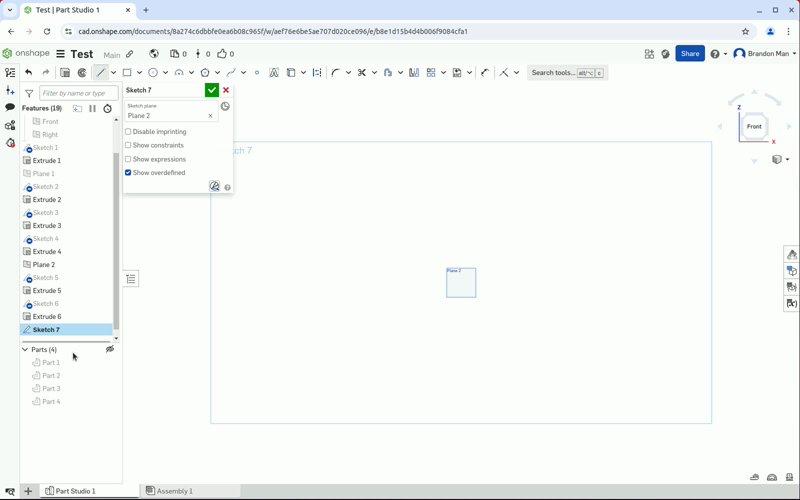
mouse_move(454, 275)
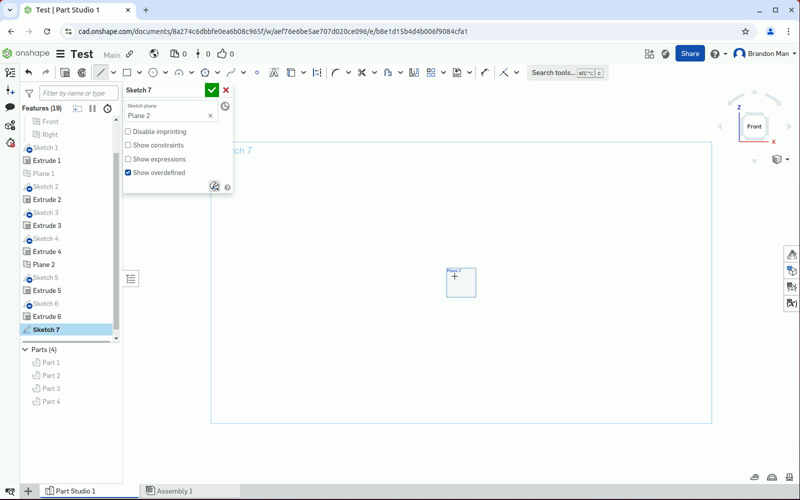
click(454, 275)
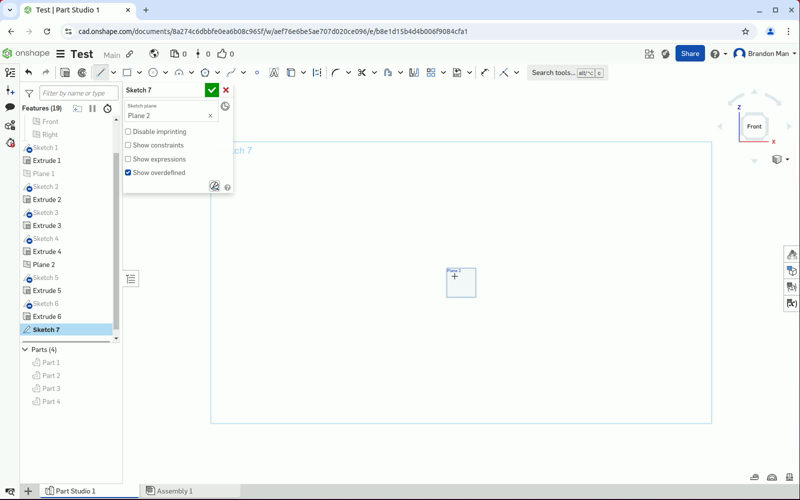
key_up(shift)
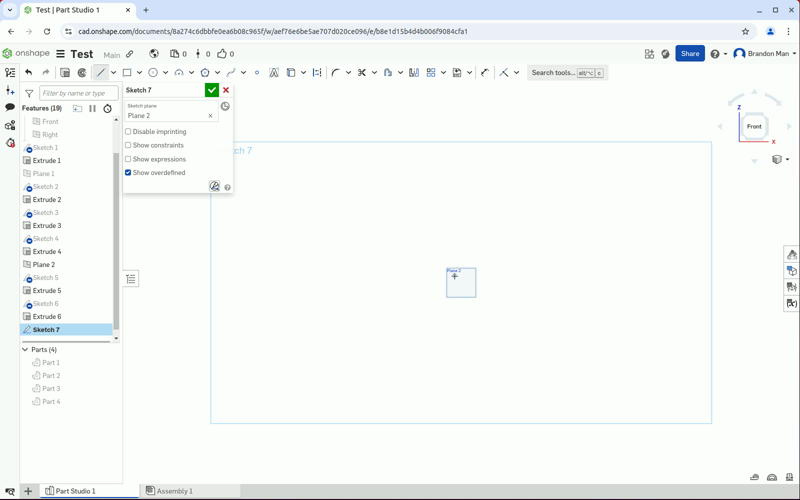
key_down(shift)
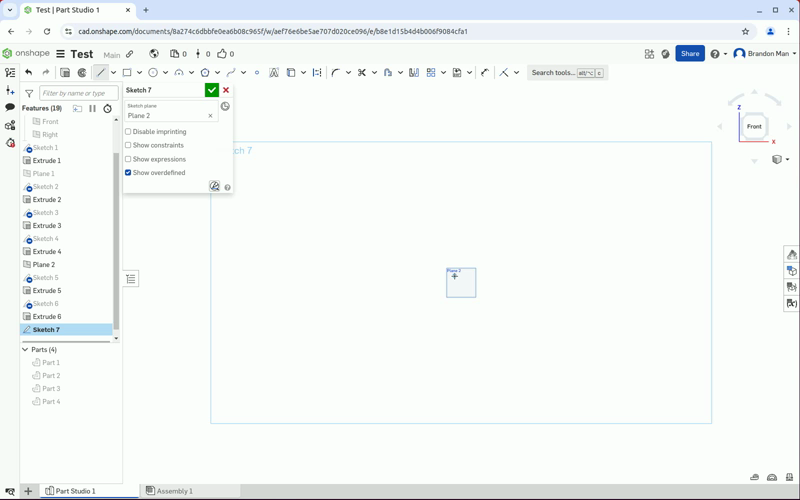
mouse_move(484, 275)
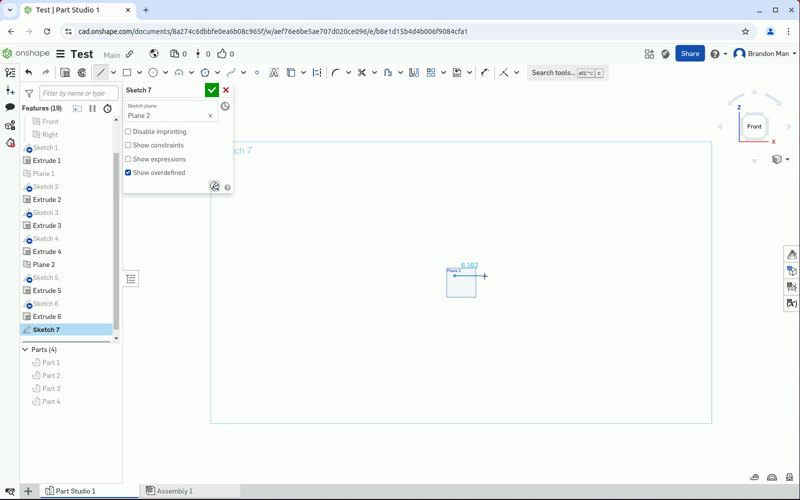
mouse_move(466, 275)
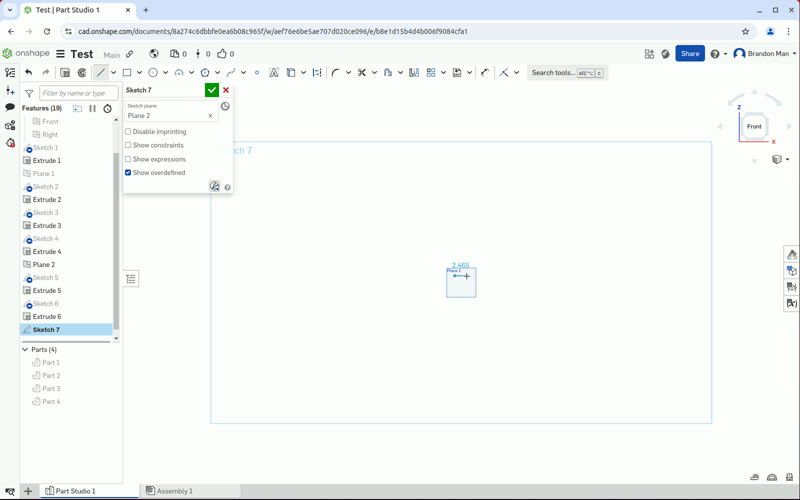
click(466, 275)
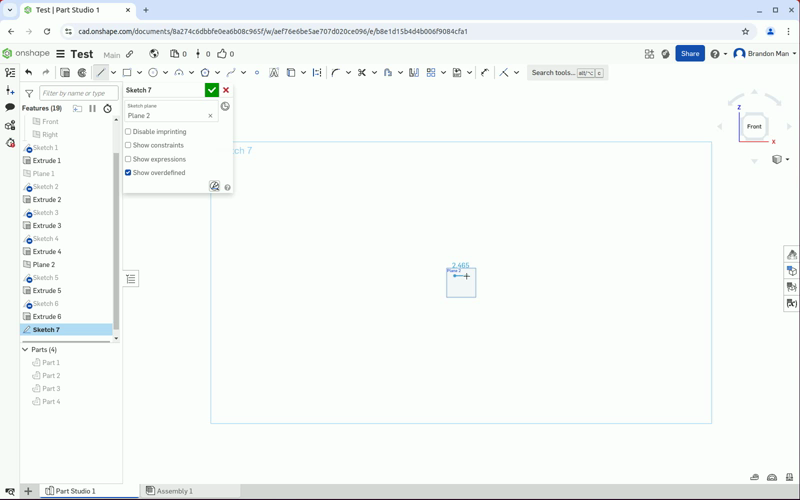
key_up(shift)
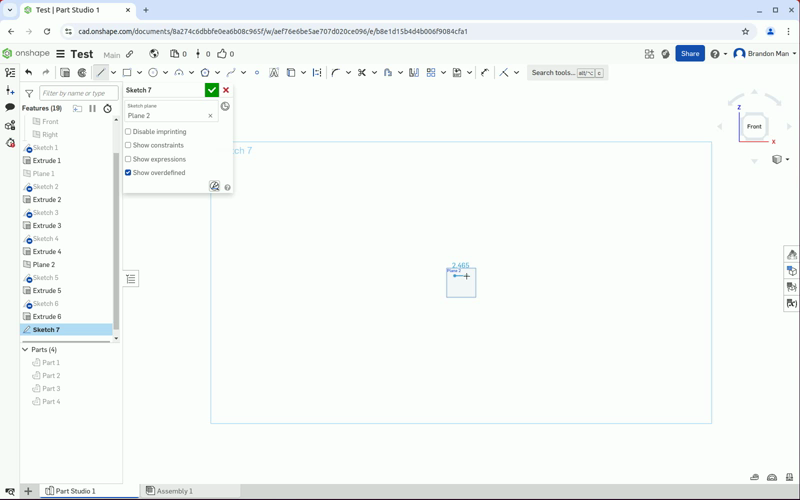
key_down(shift)
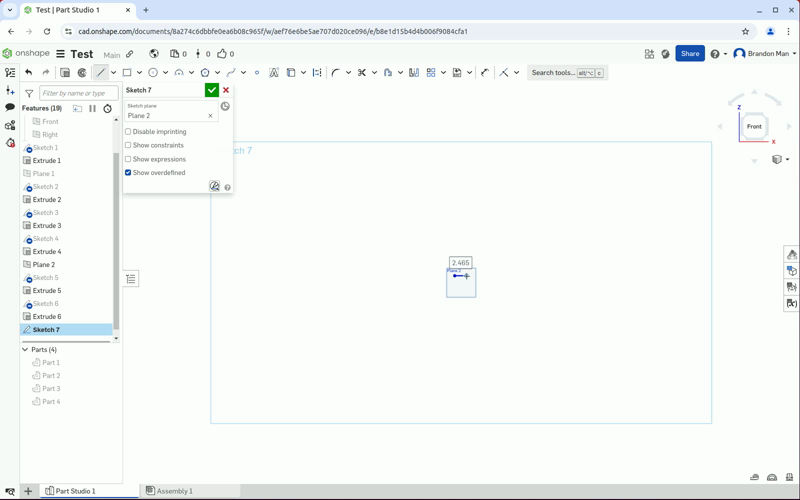
mouse_move(496, 275)
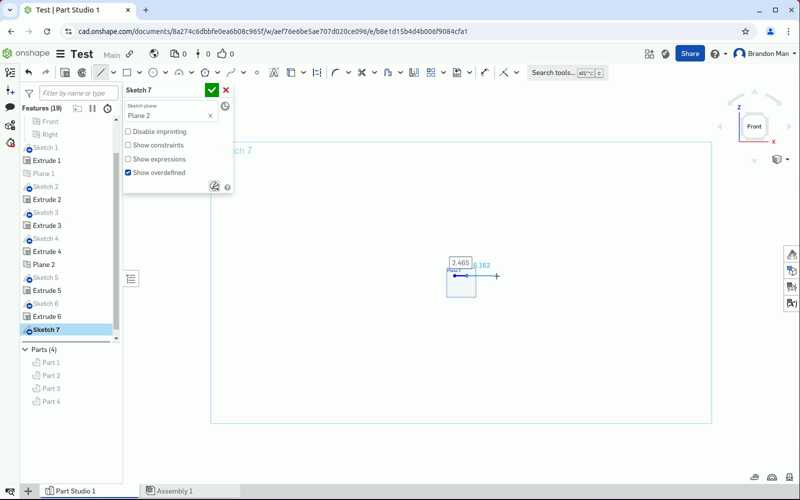
mouse_move(466, 238)
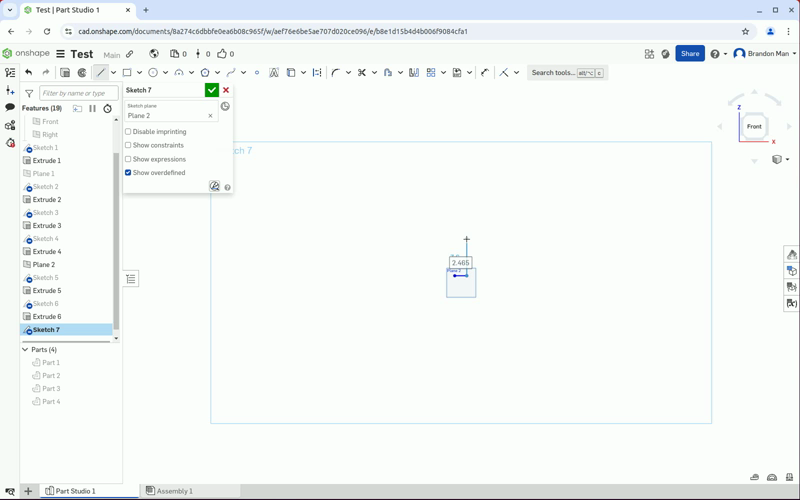
click(466, 238)
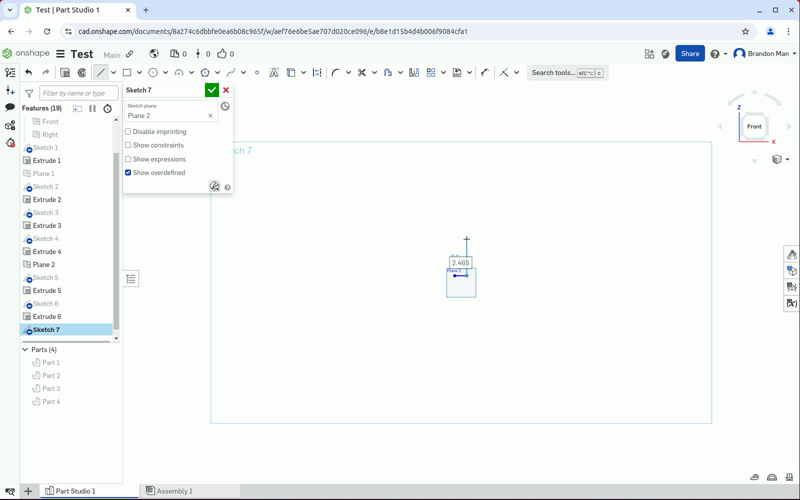
key_up(shift)
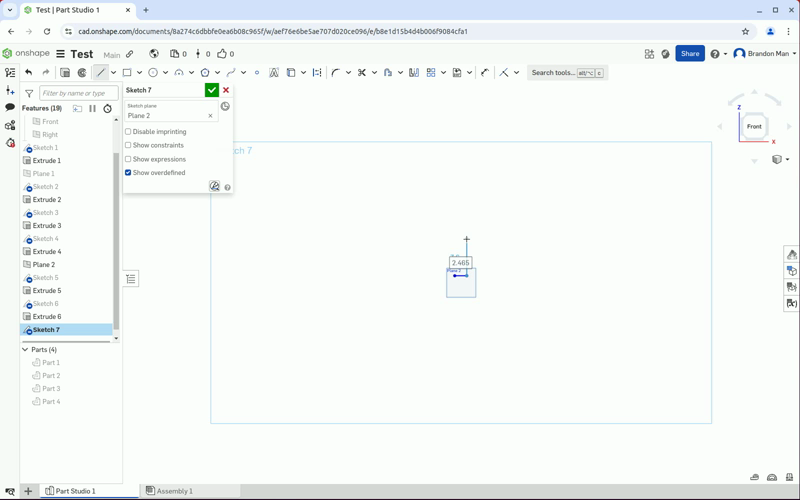
key_down(shift)
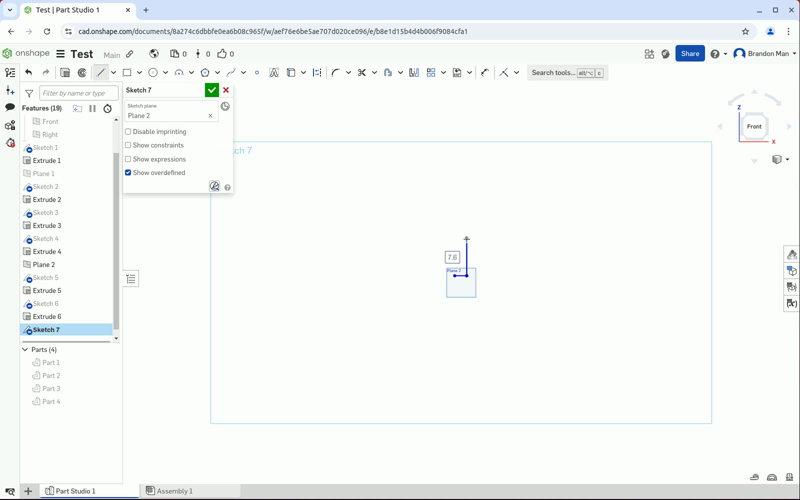
mouse_move(496, 238)
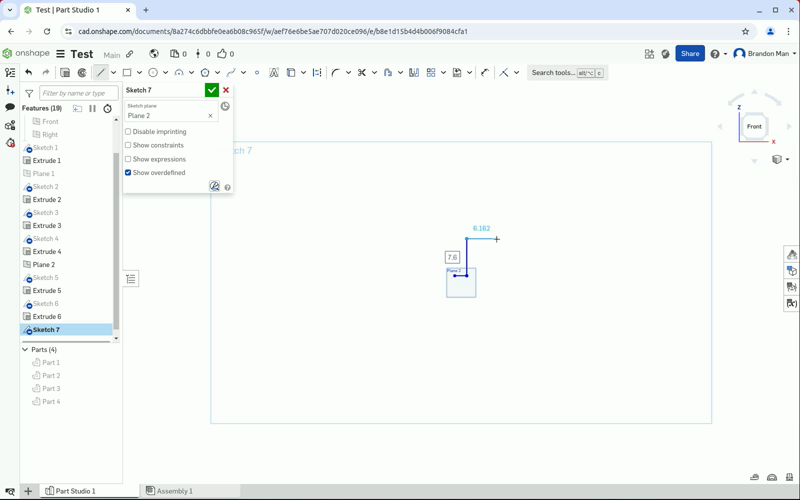
mouse_move(454, 238)
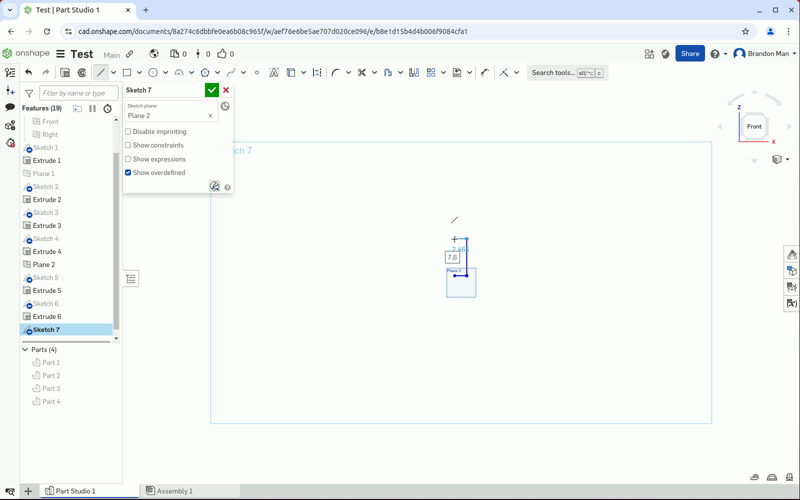
click(454, 238)
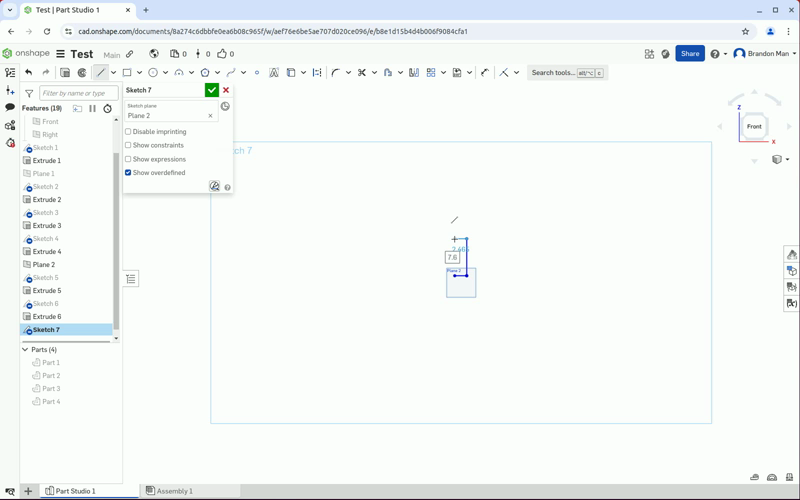
key_up(shift)
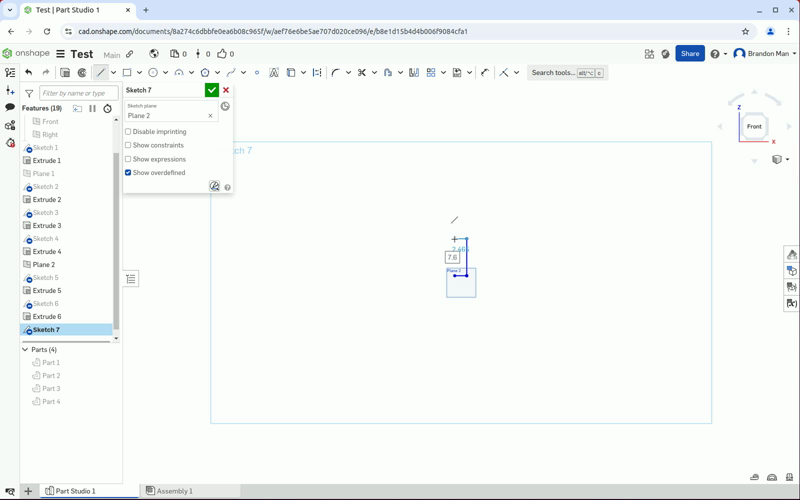
mouse_move(484, 238)
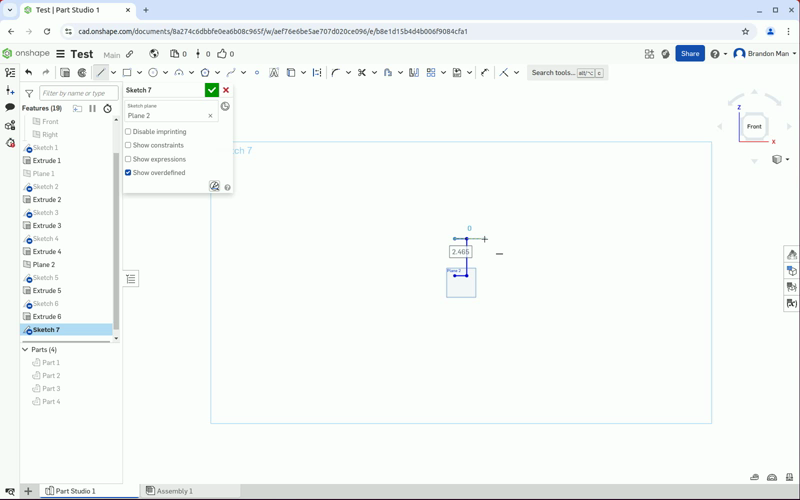
key_down(shift)
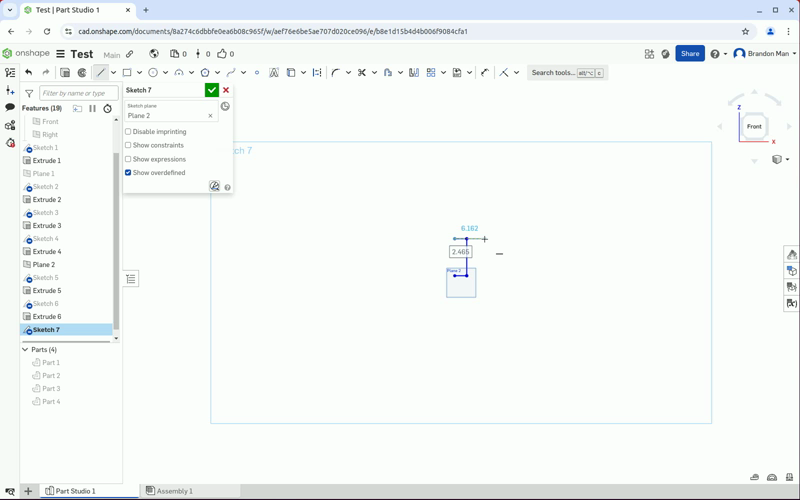
mouse_move(454, 275)
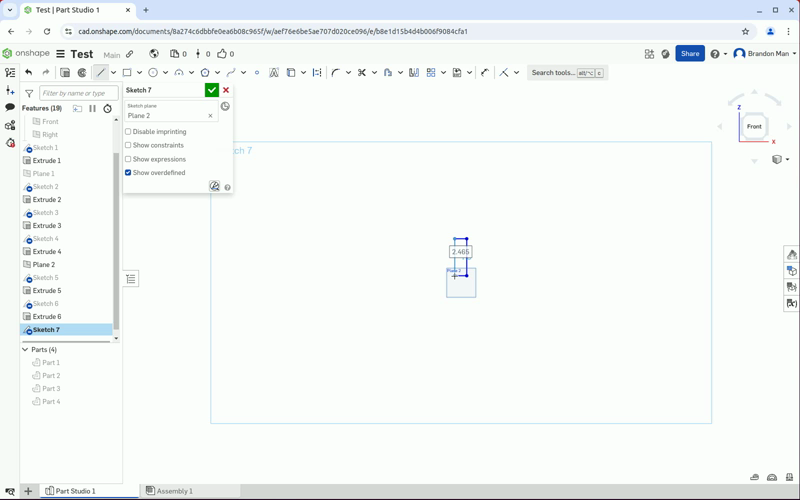
key_up(shift)
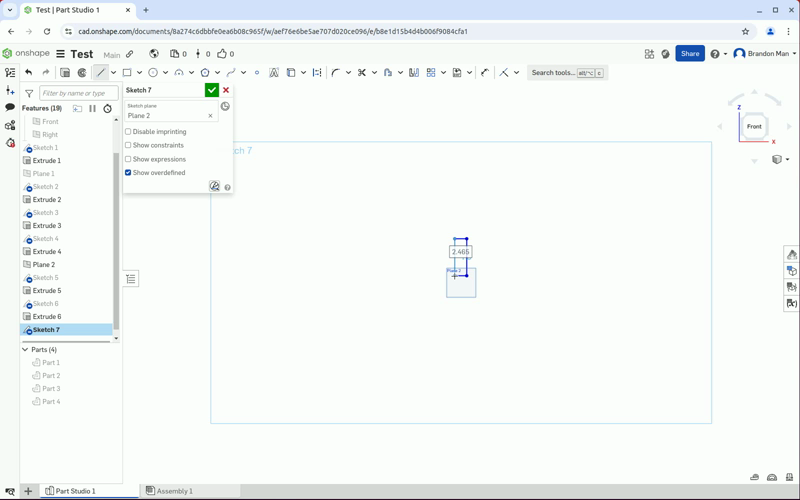
click(454, 275)
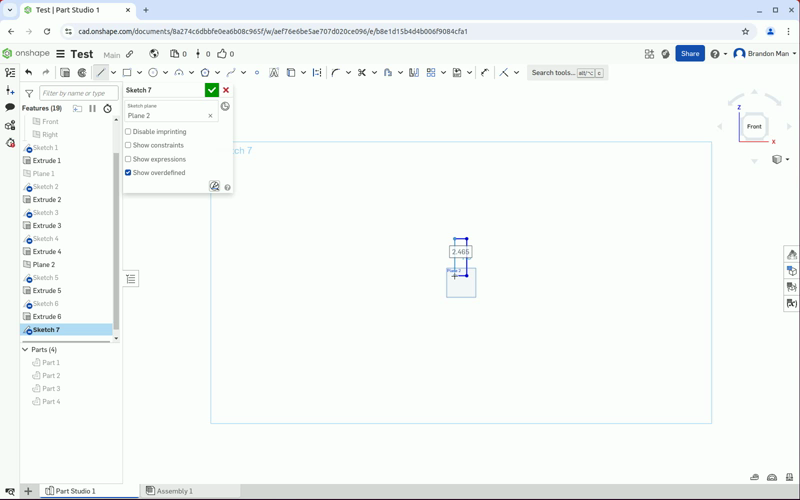
key(esc)
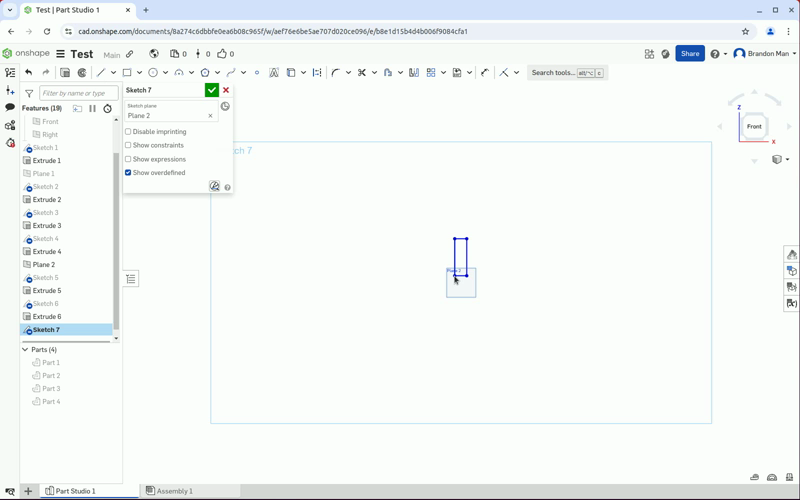
mouse_move(456, 249)
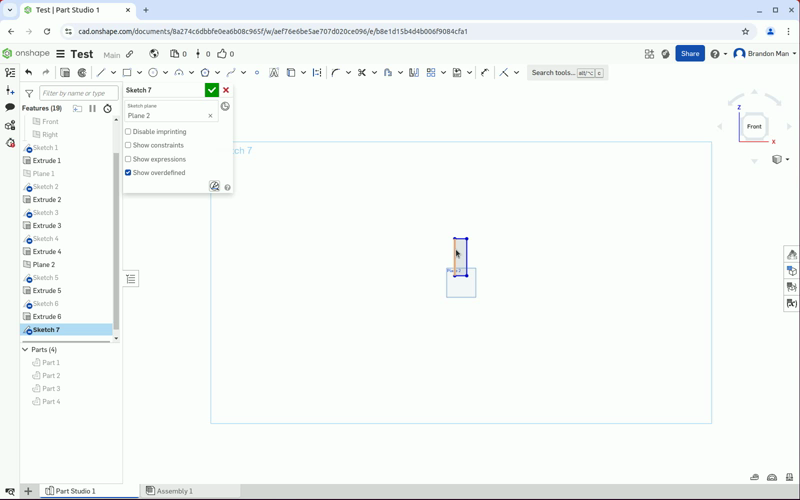
scroll(6)
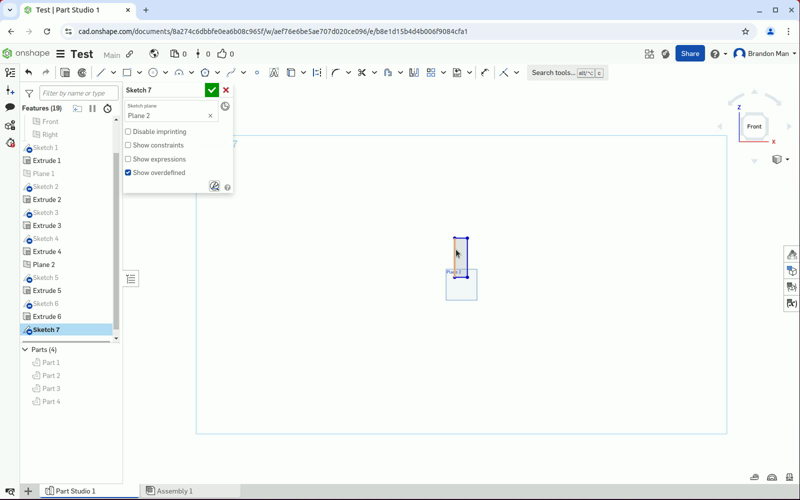
scroll(6)
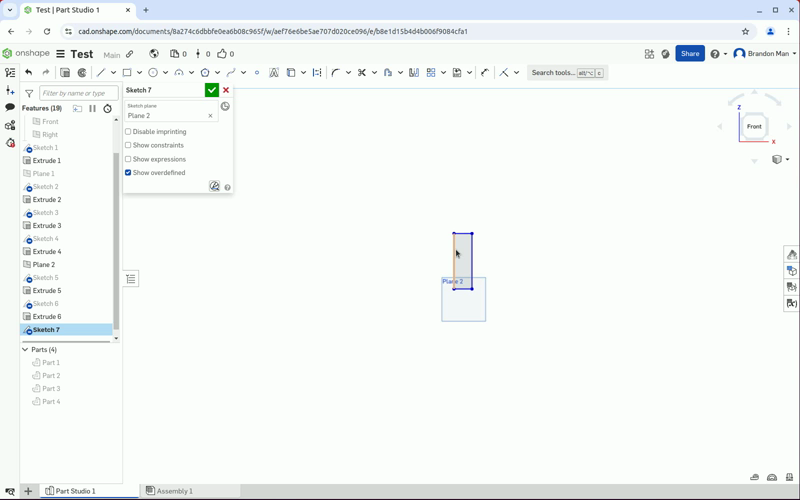
scroll(6)
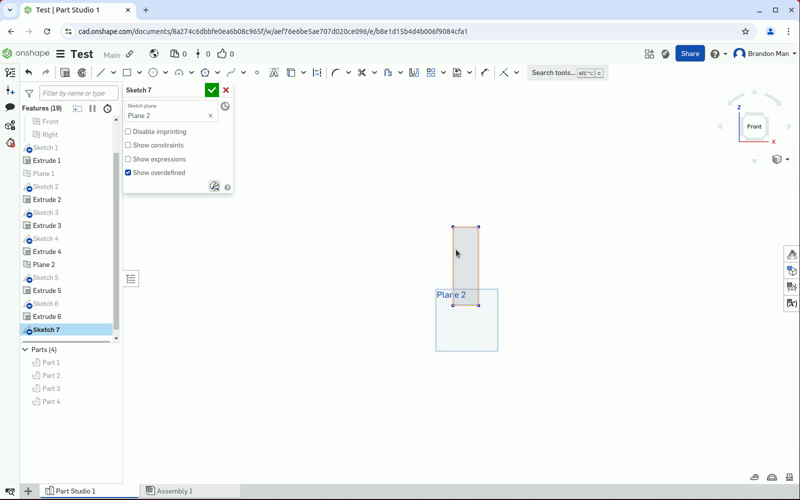
scroll(6)
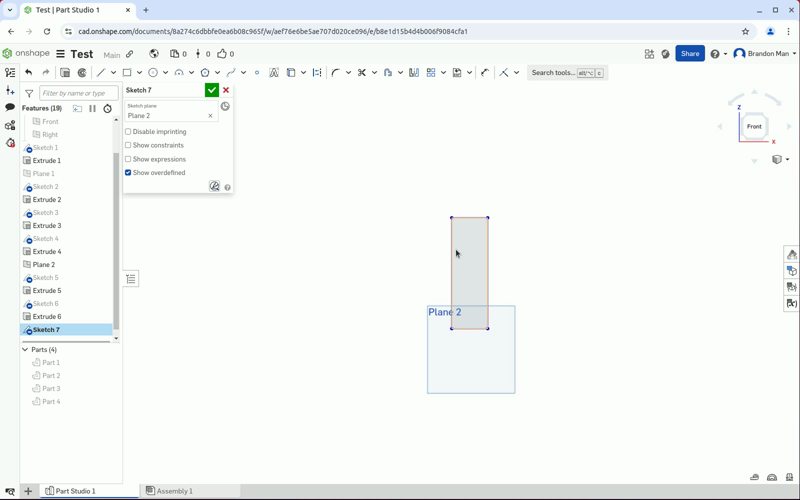
scroll(6)
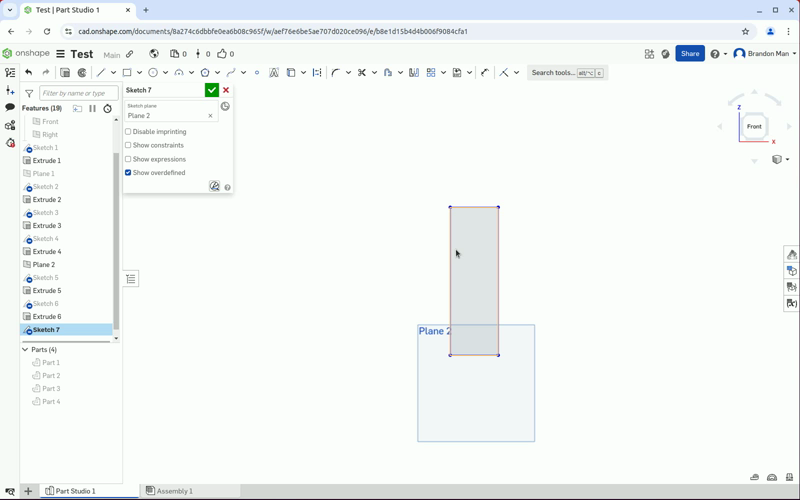
scroll(6)
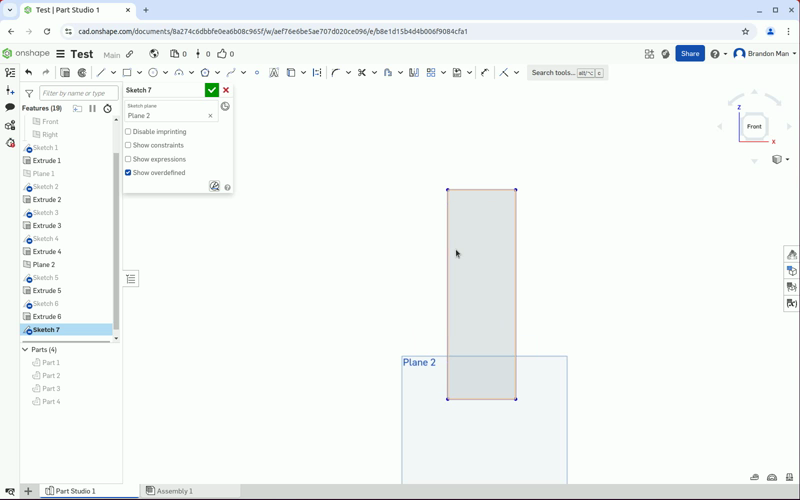
scroll(6)
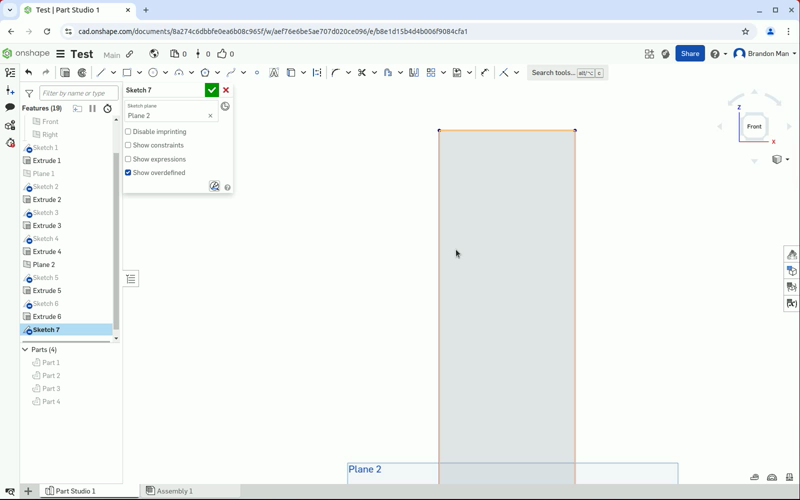
click(456, 249)
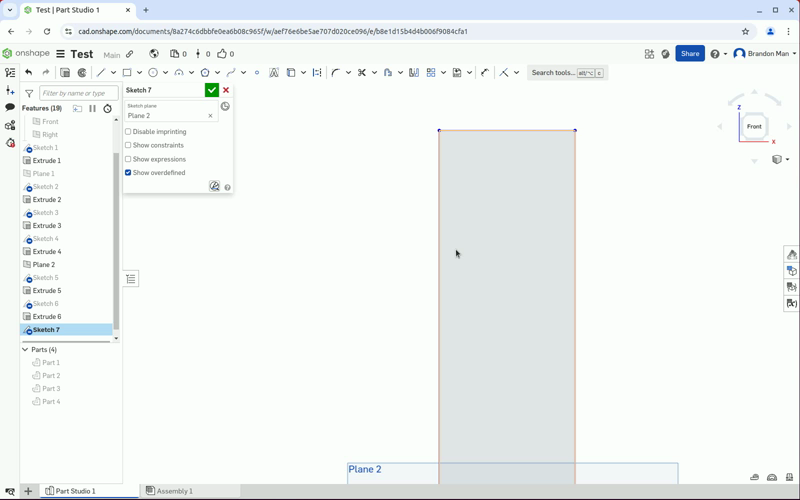
scroll(-6)
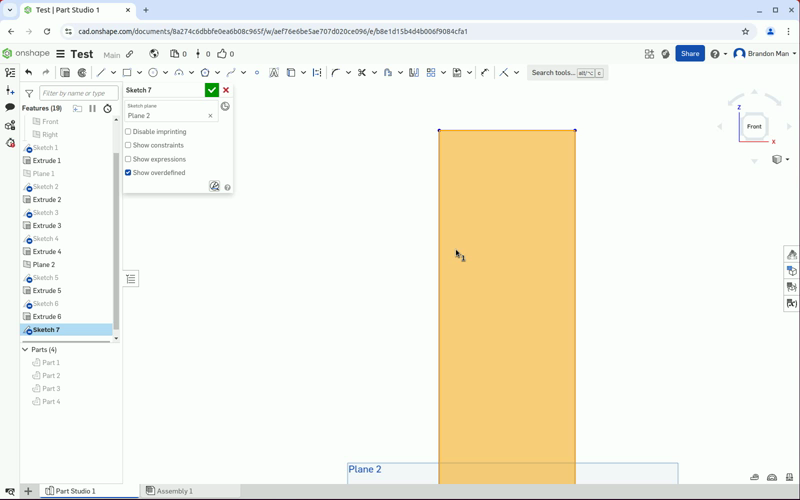
scroll(-6)
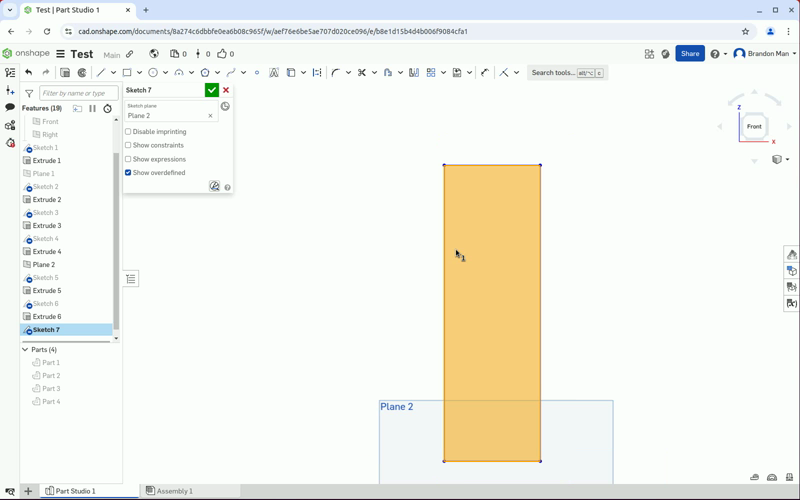
scroll(-6)
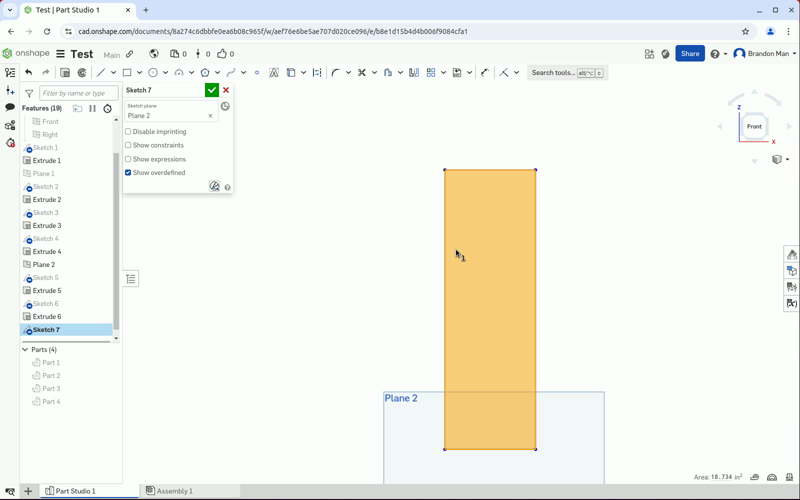
scroll(-6)
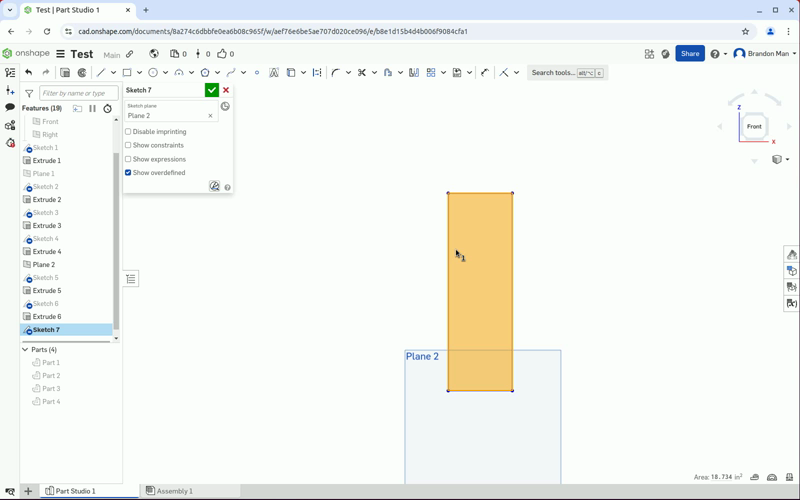
scroll(-6)
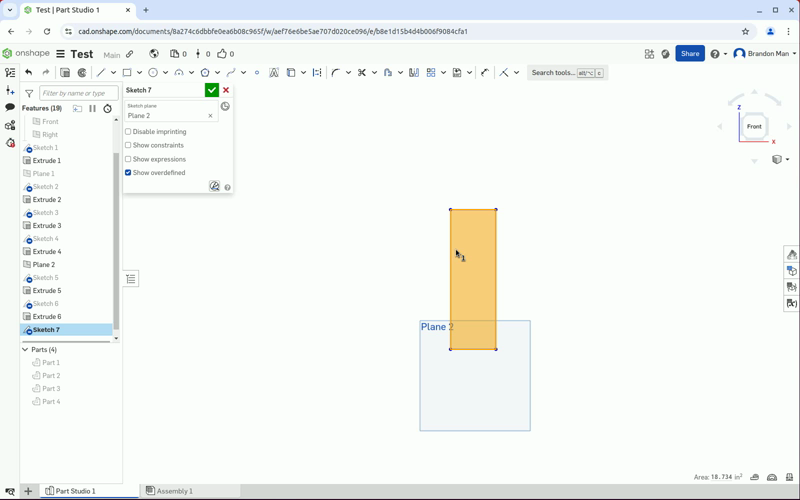
scroll(-6)
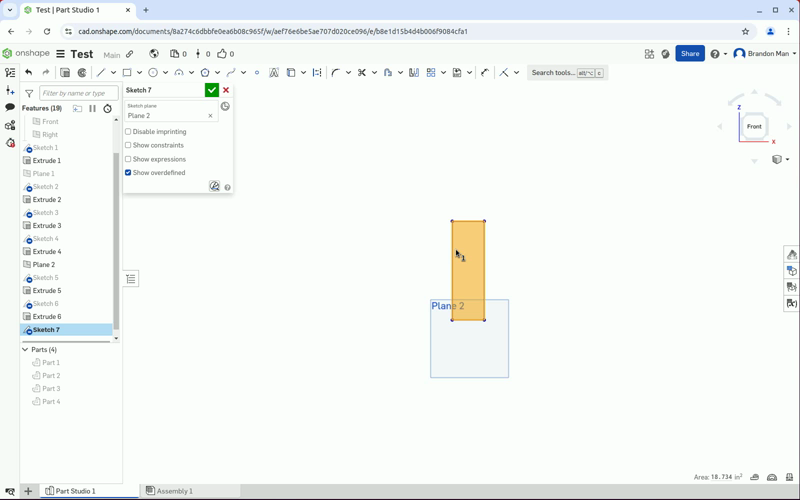
scroll(-6)
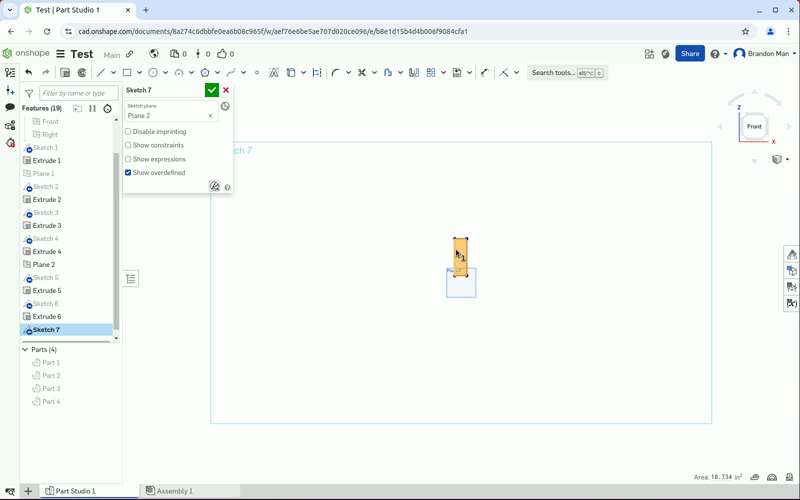
mouse_move(73, 352)
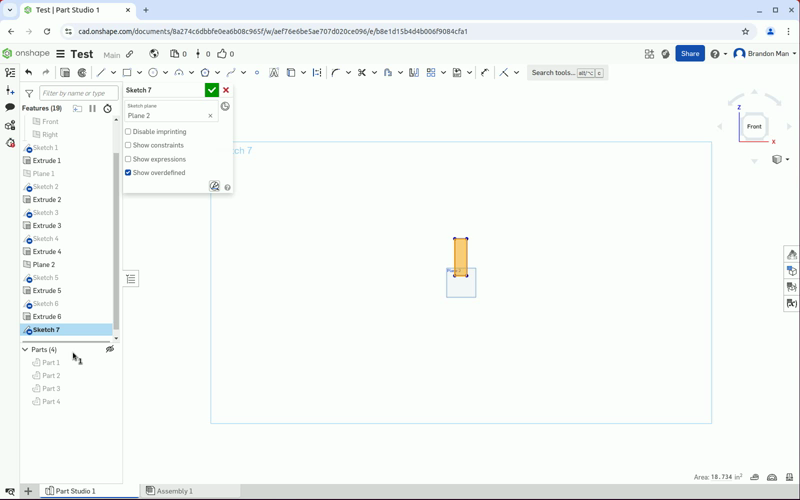
key(shift+y)
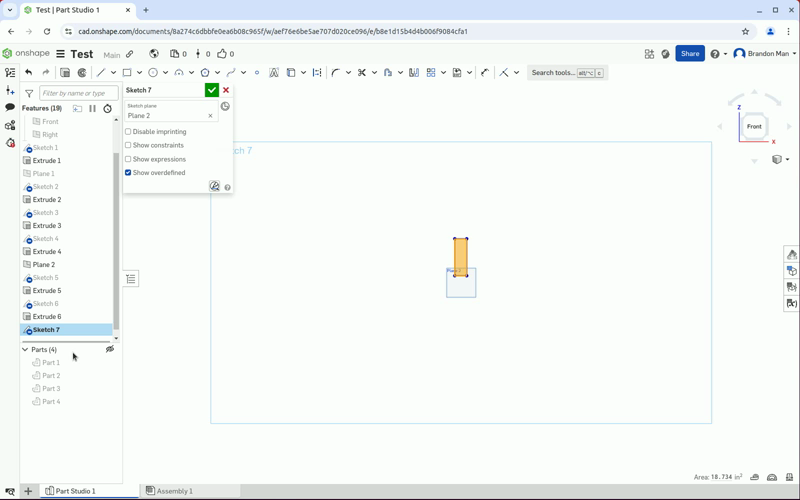
key(shift+e)
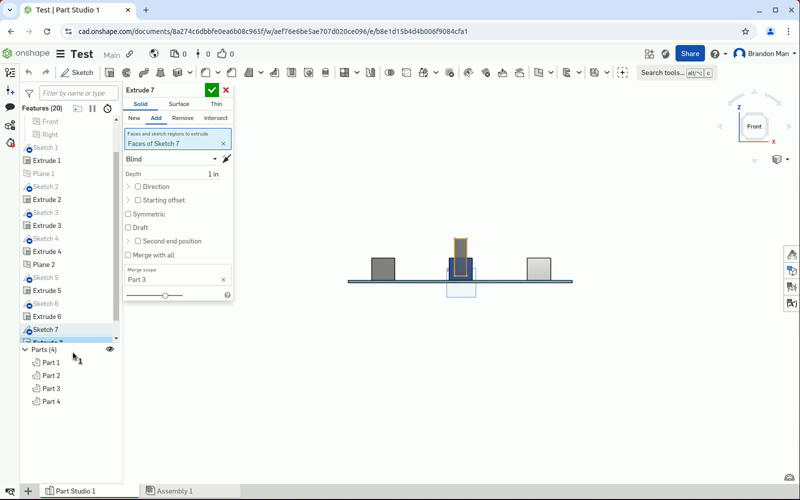
mouse_move(143, 106)
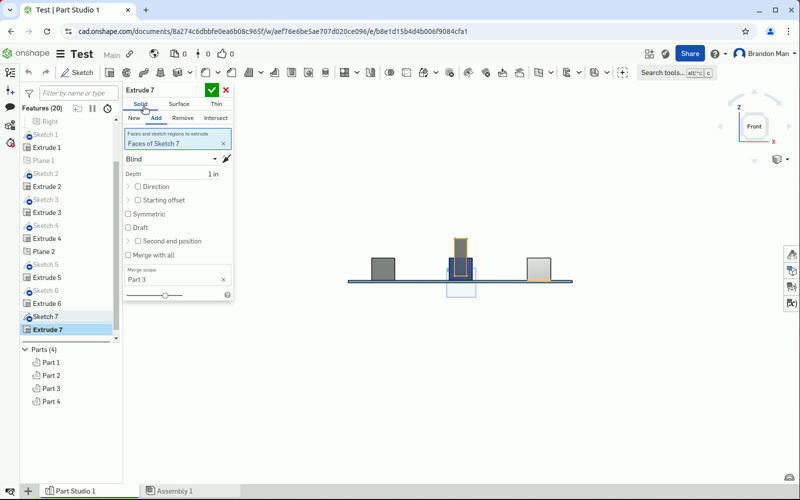
click(143, 106)
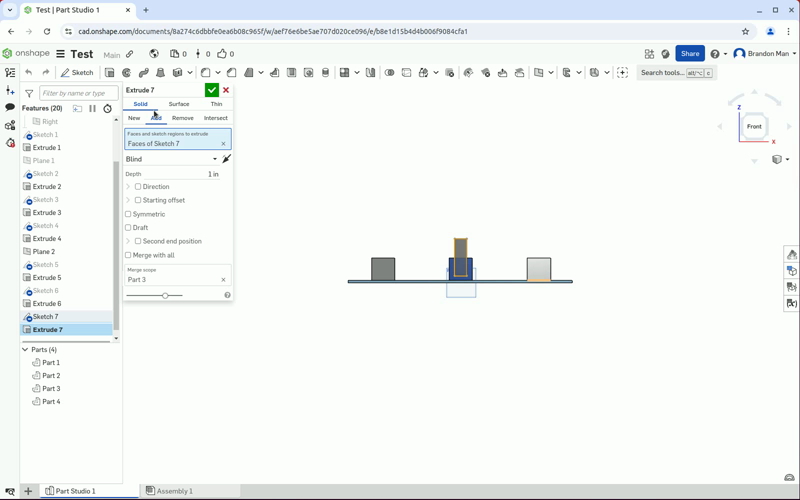
mouse_move(186, 120)
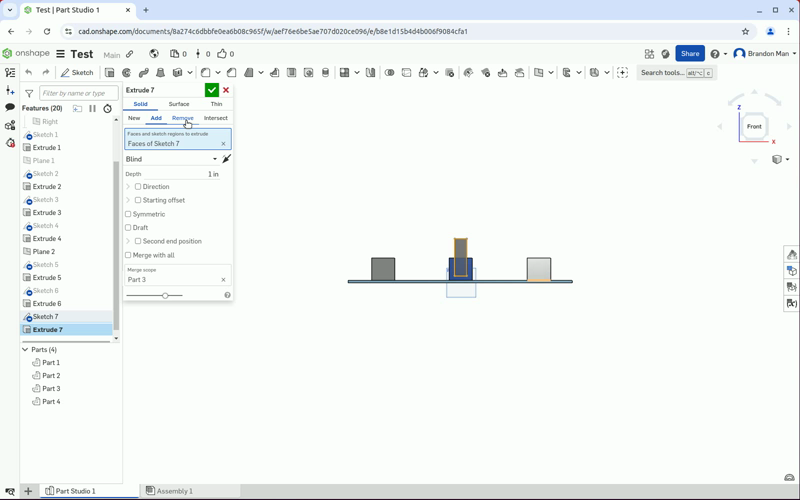
click(186, 120)
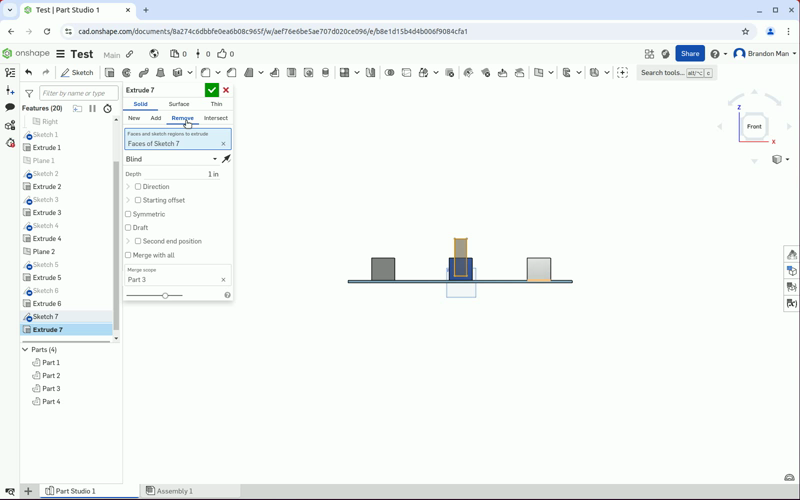
key(tab, 4)
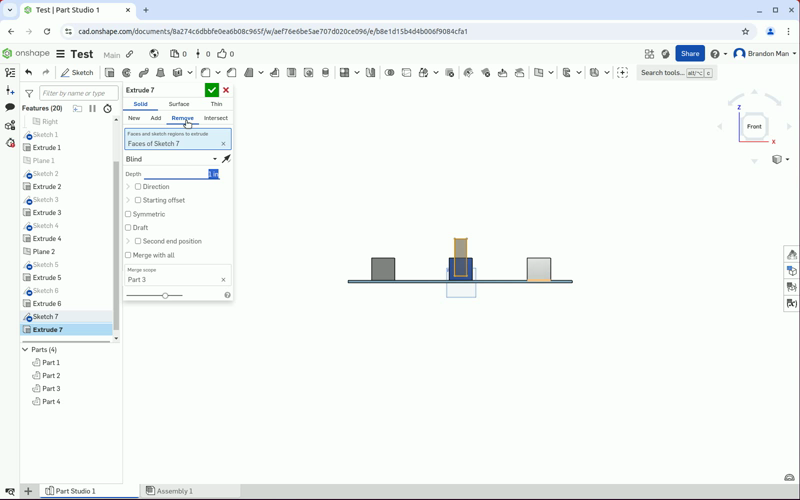
text(6.981)
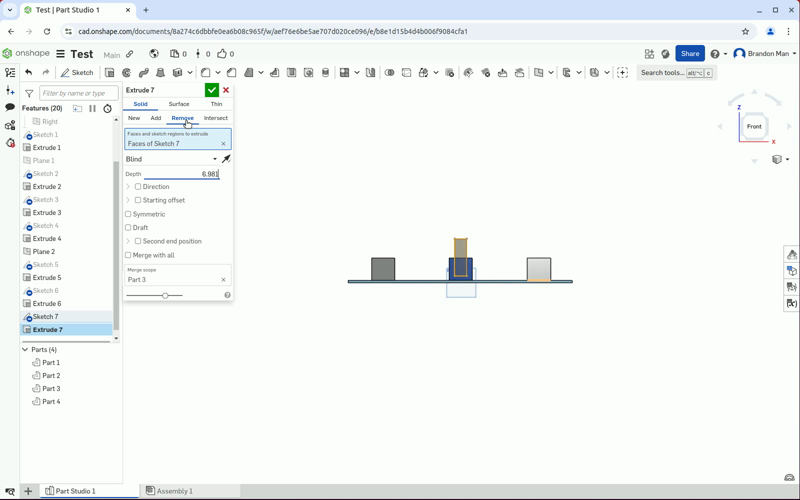
key(tab, 6)
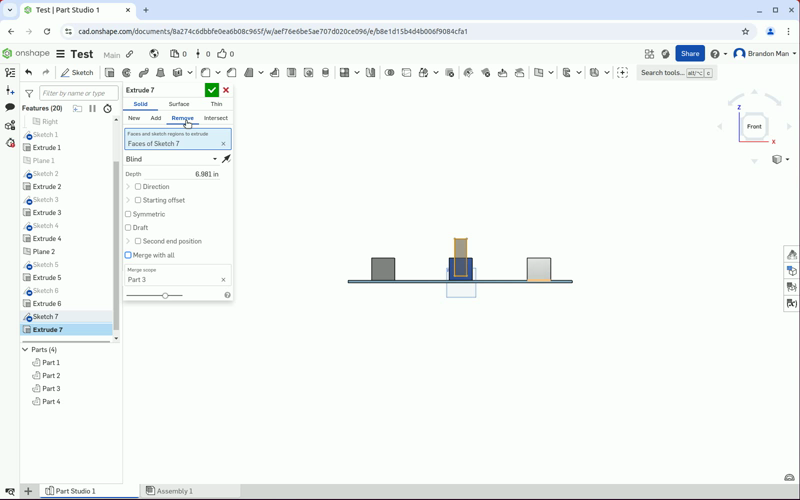
key(space)
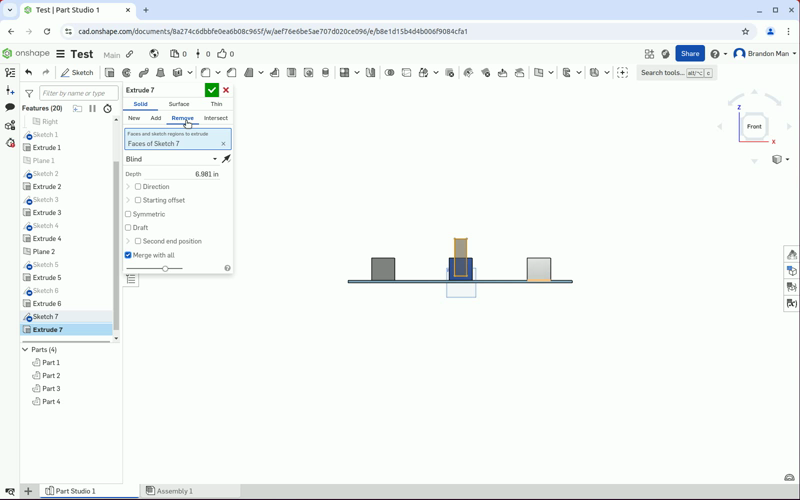
key(enter)
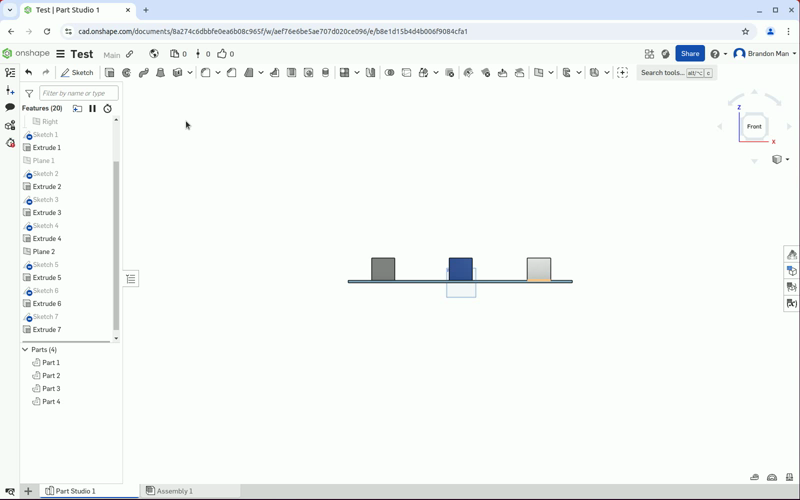
key(shift+h)
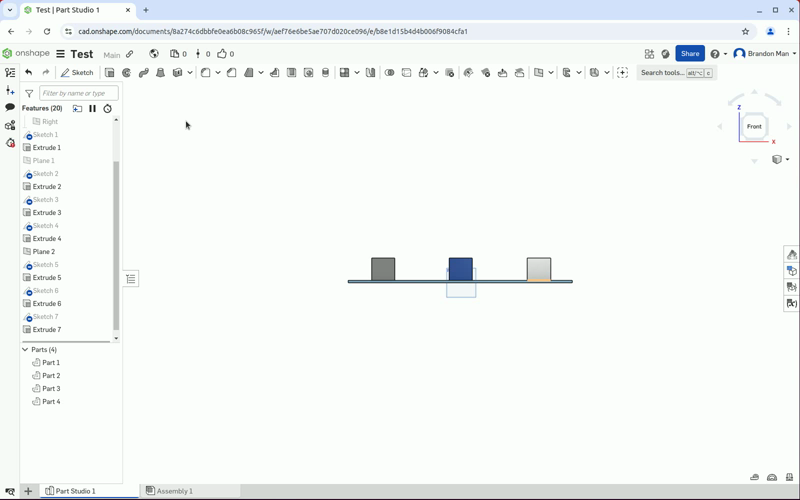
key(shift+h)
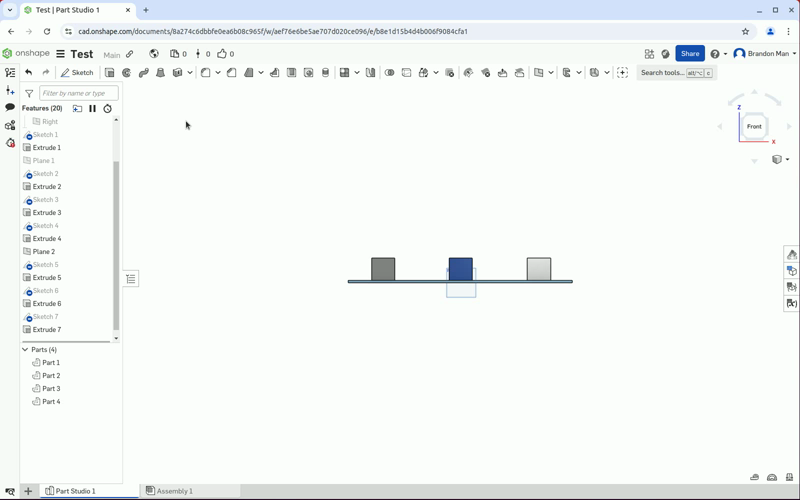
mouse_move(69, 137)
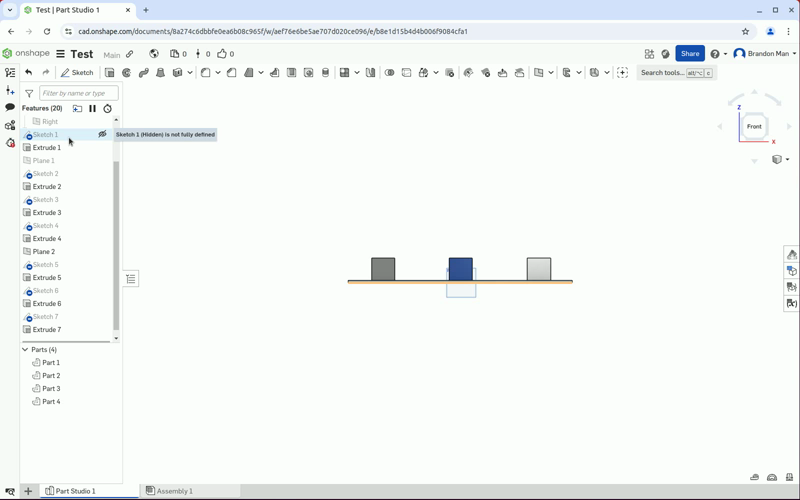
click(69, 137)
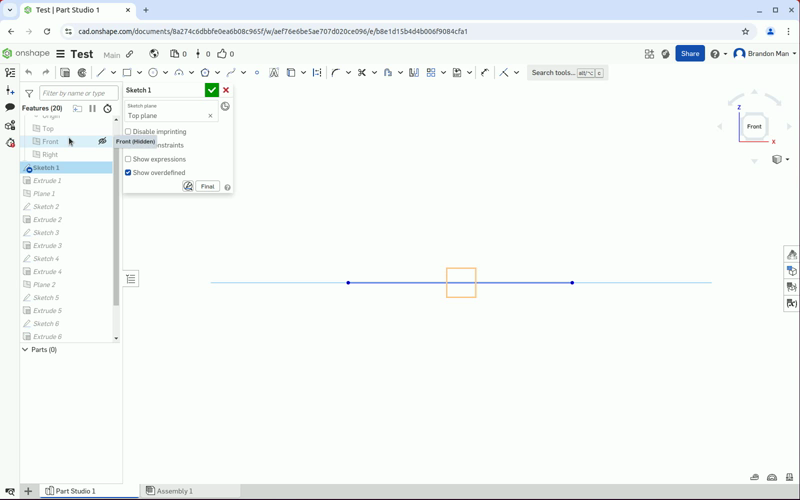
mouse_move(229, 92)
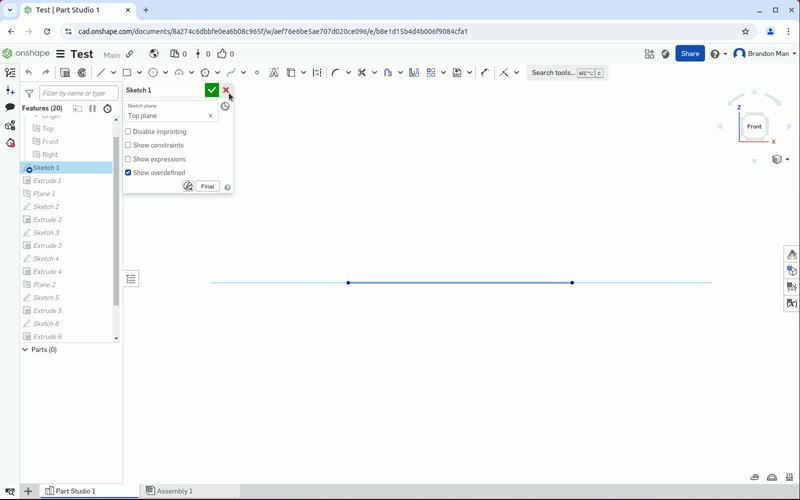
click(229, 92)
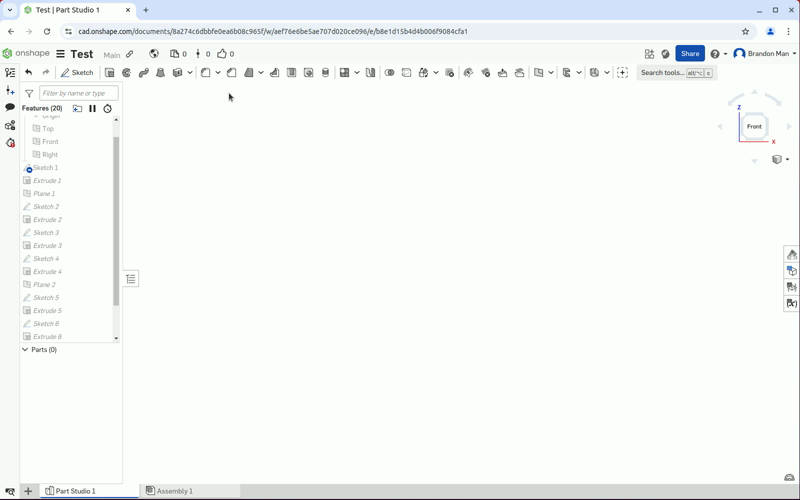
key(shift+s)
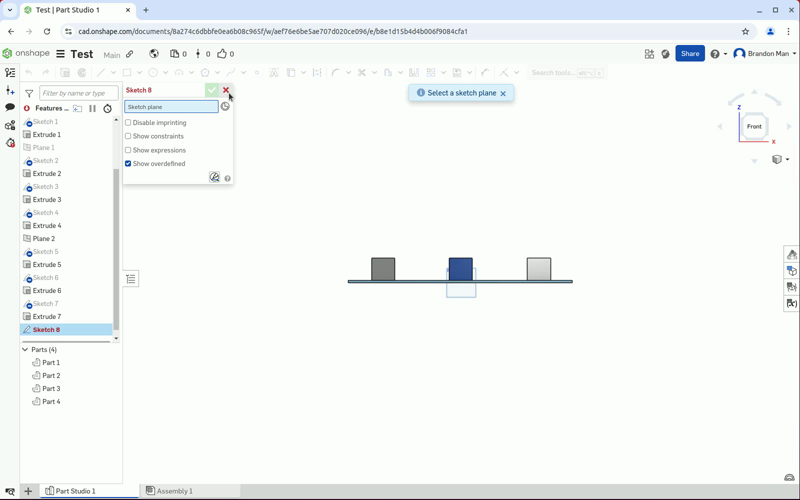
mouse_move(69, 241)
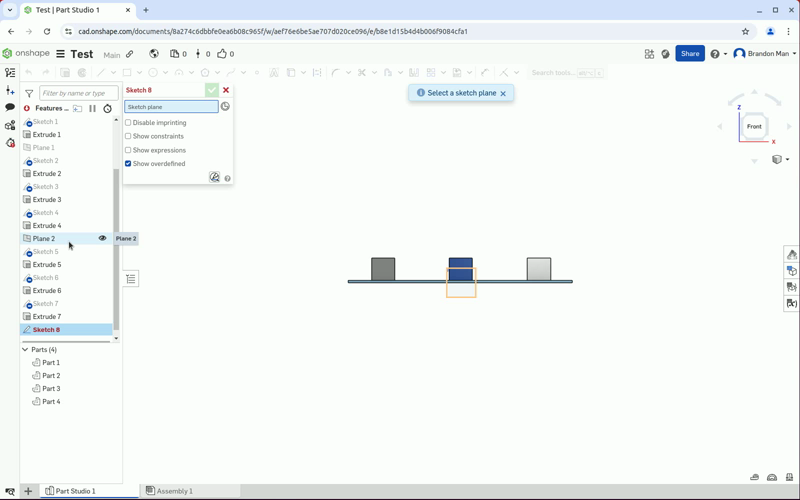
click(69, 241)
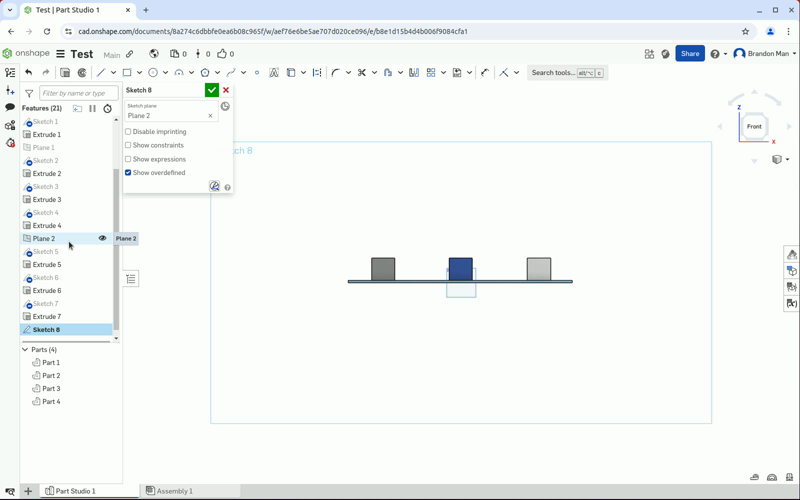
mouse_move(73, 352)
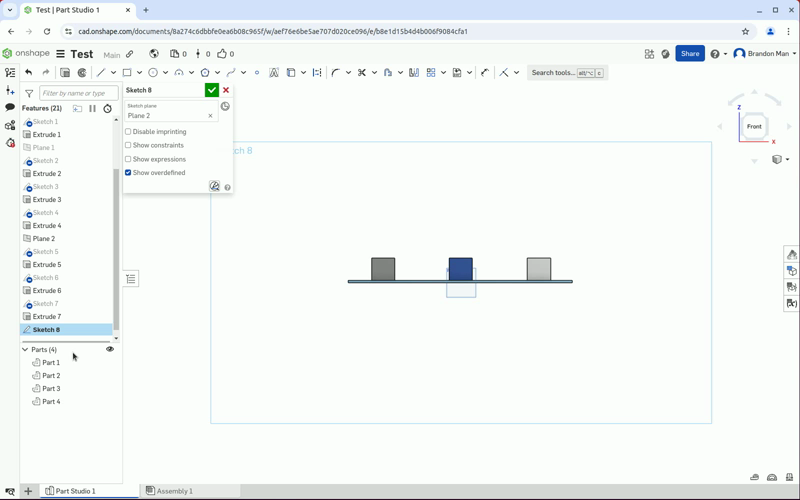
key(y)
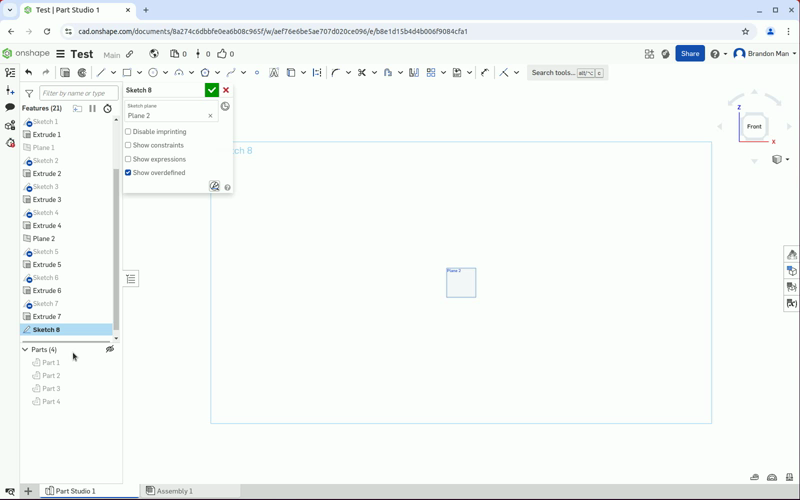
key(l)
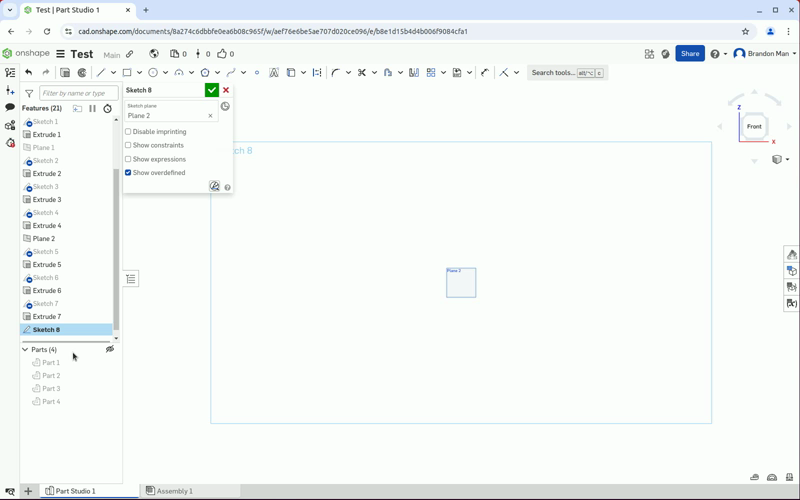
key_down(shift)
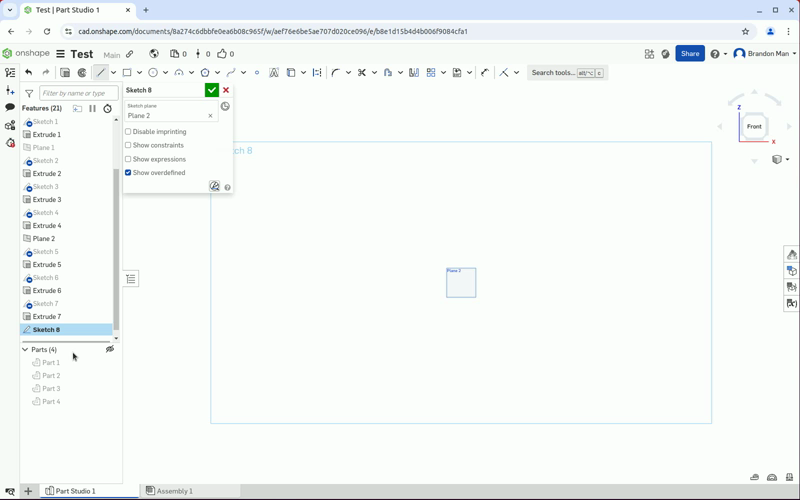
mouse_move(532, 257)
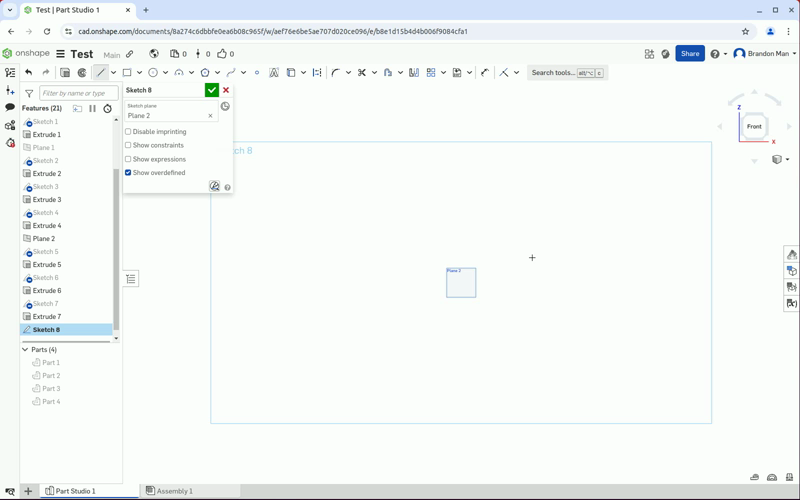
click(532, 257)
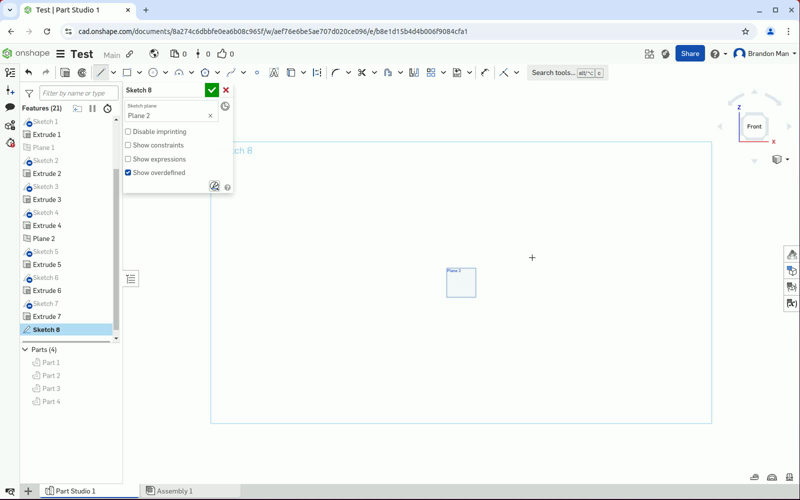
key_up(shift)
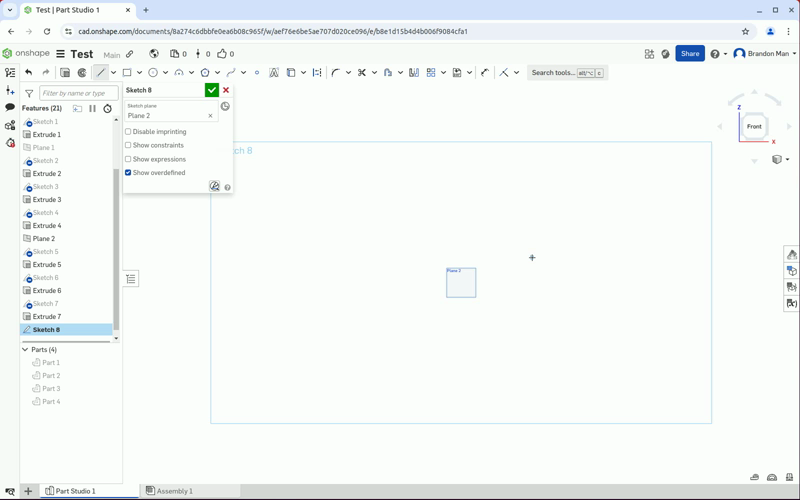
key_down(shift)
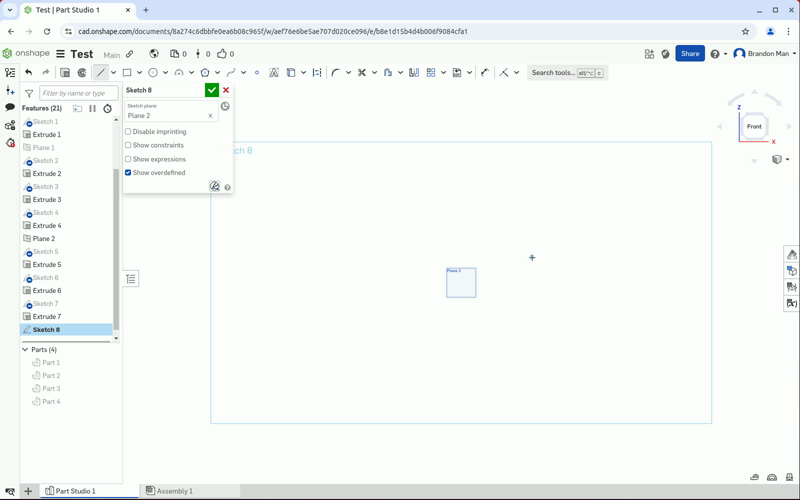
mouse_move(562, 257)
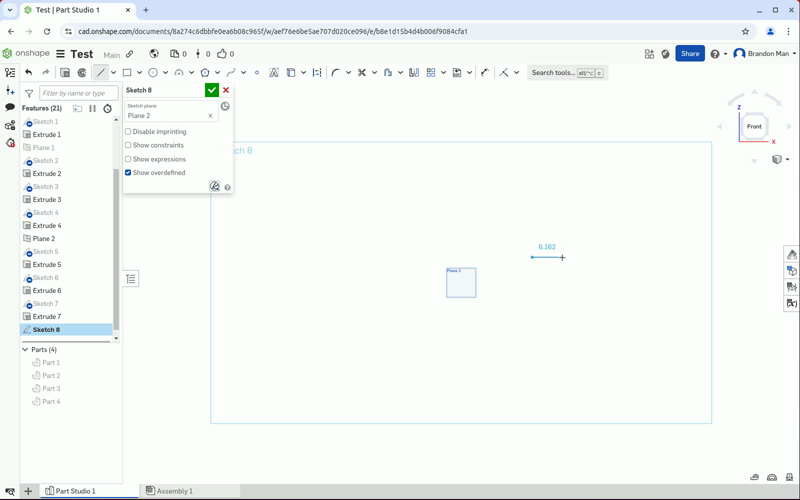
mouse_move(543, 257)
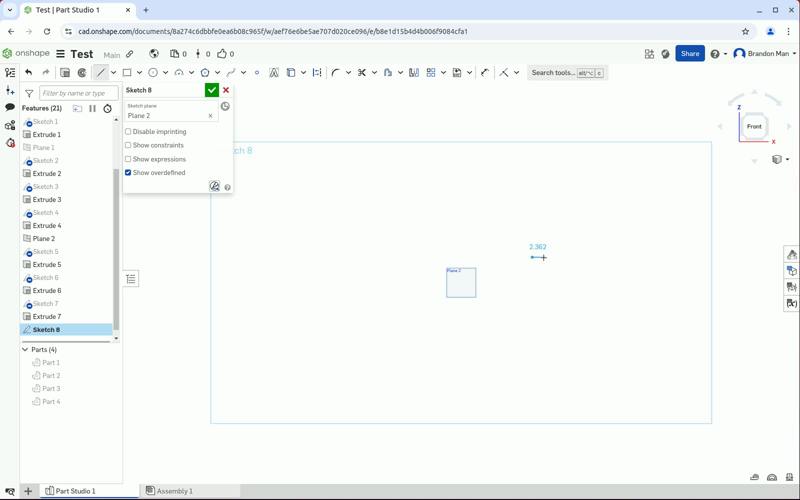
click(543, 257)
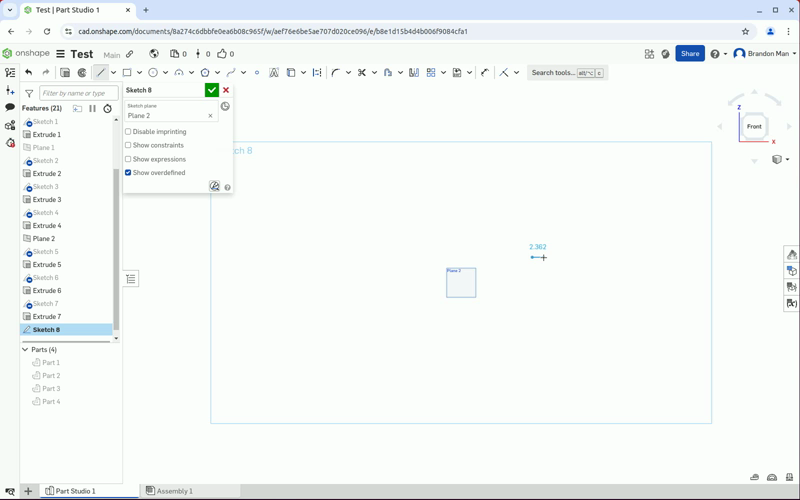
key_up(shift)
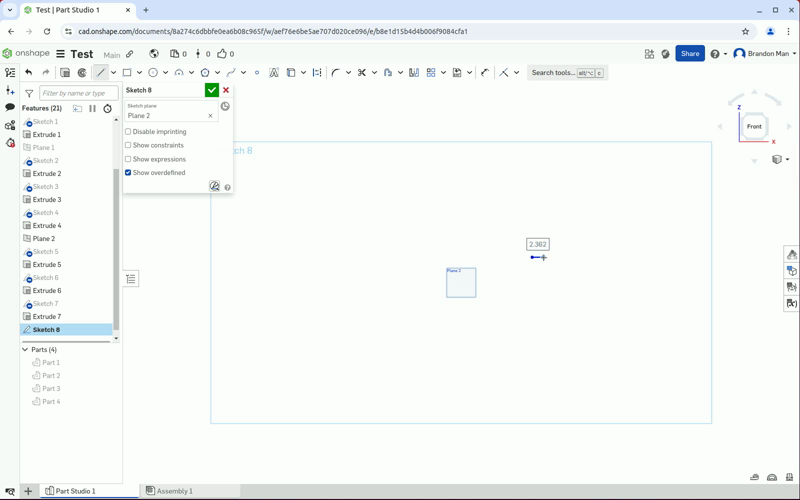
key_down(shift)
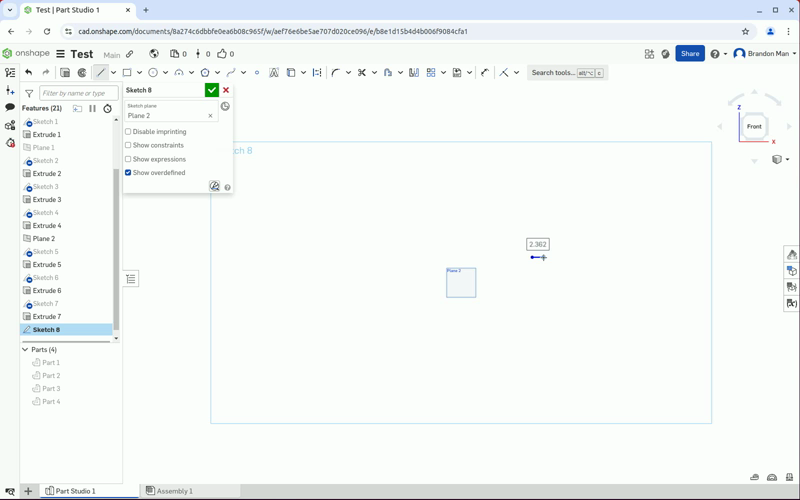
mouse_move(573, 257)
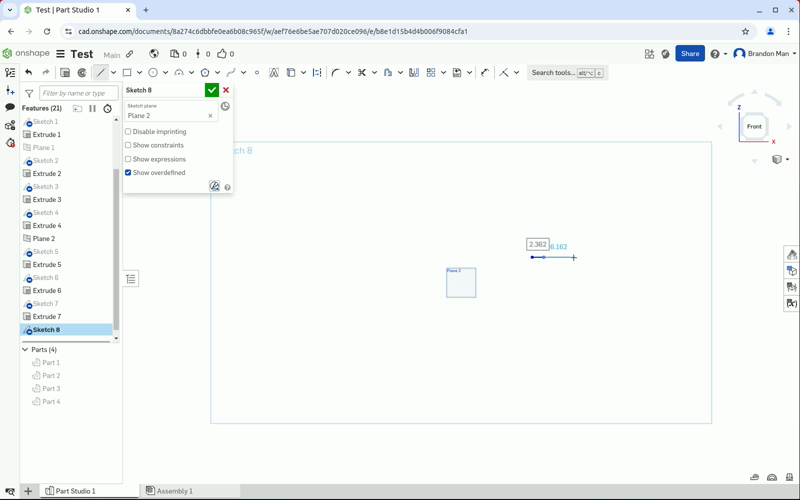
mouse_move(543, 238)
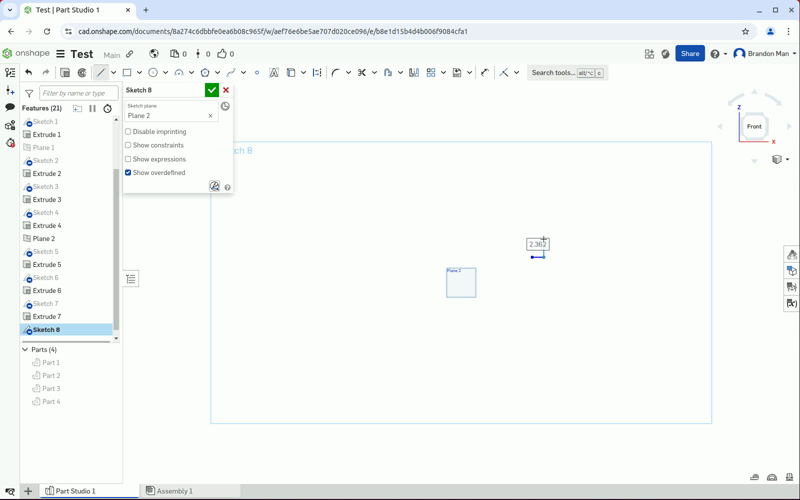
click(543, 238)
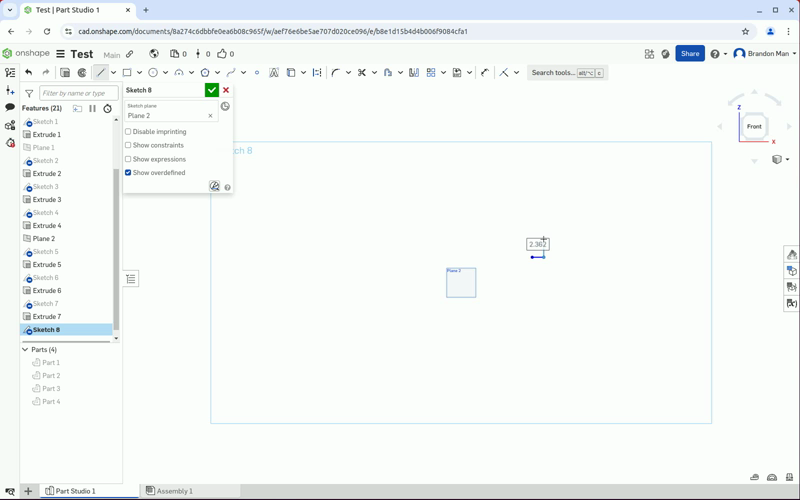
key_up(shift)
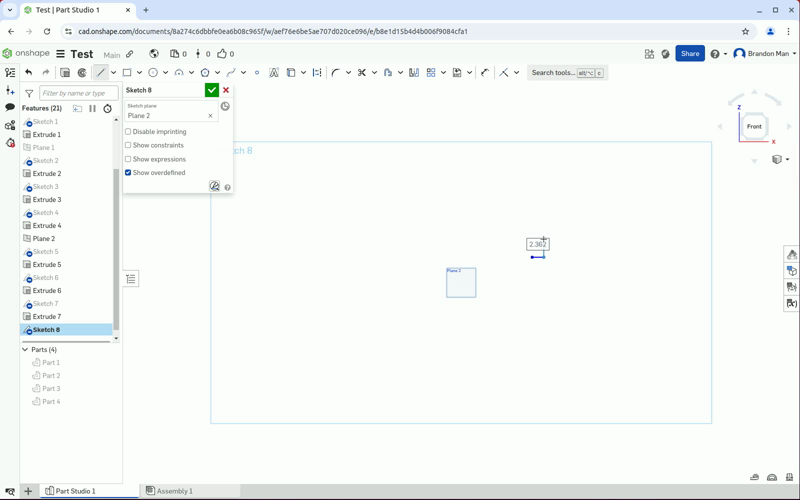
key_down(shift)
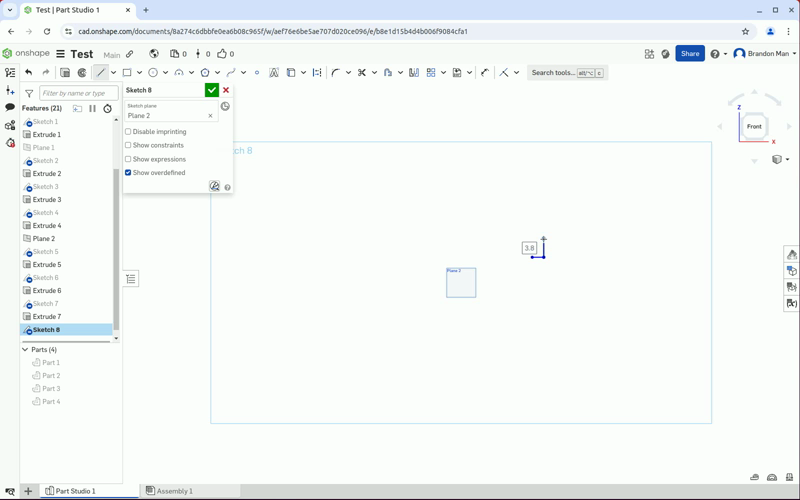
mouse_move(573, 238)
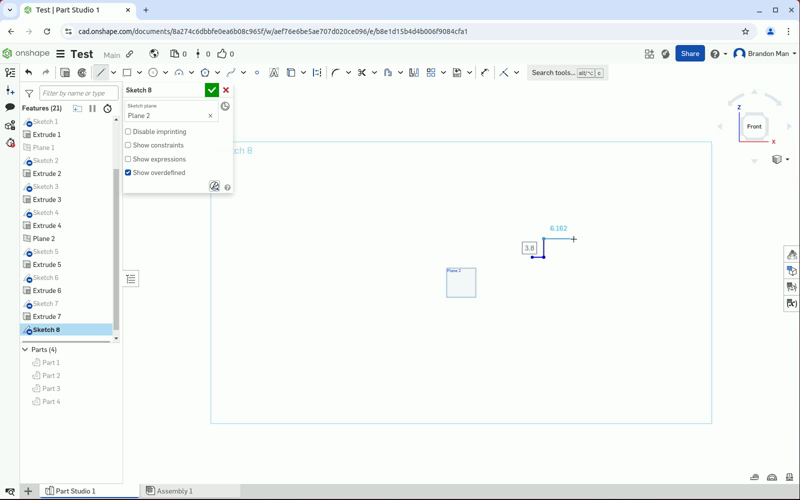
mouse_move(532, 238)
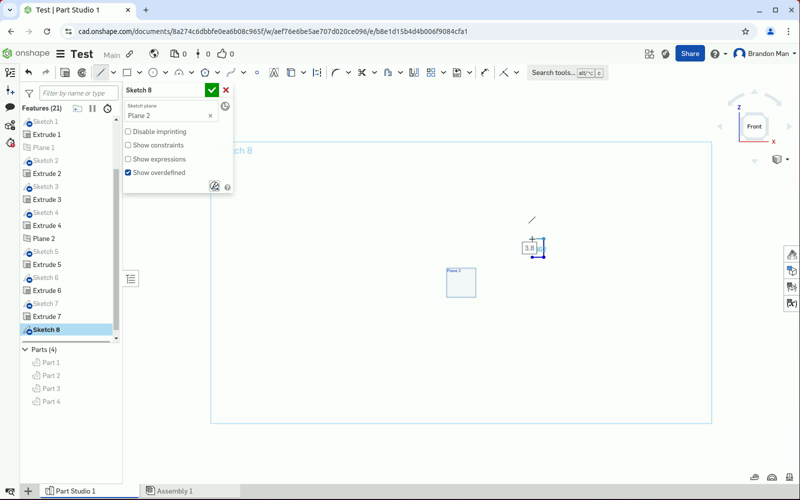
click(532, 238)
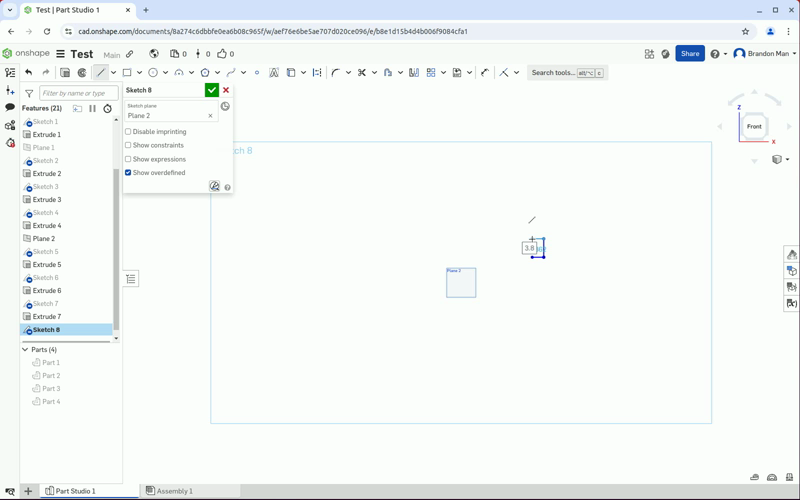
key_up(shift)
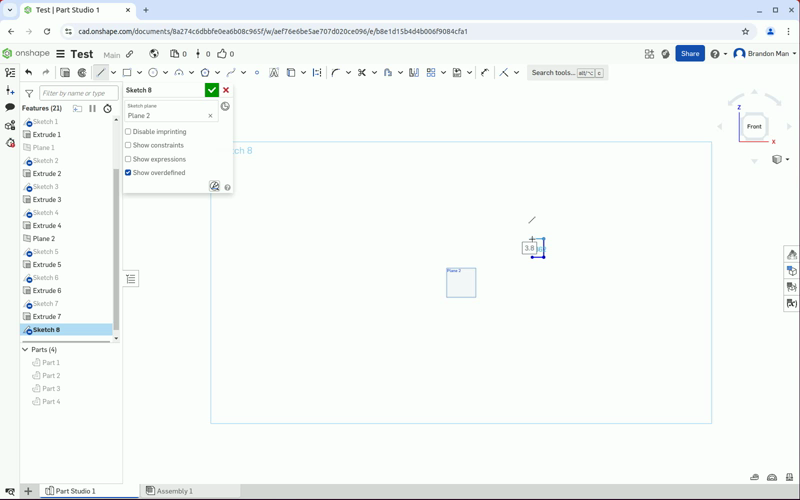
mouse_move(562, 238)
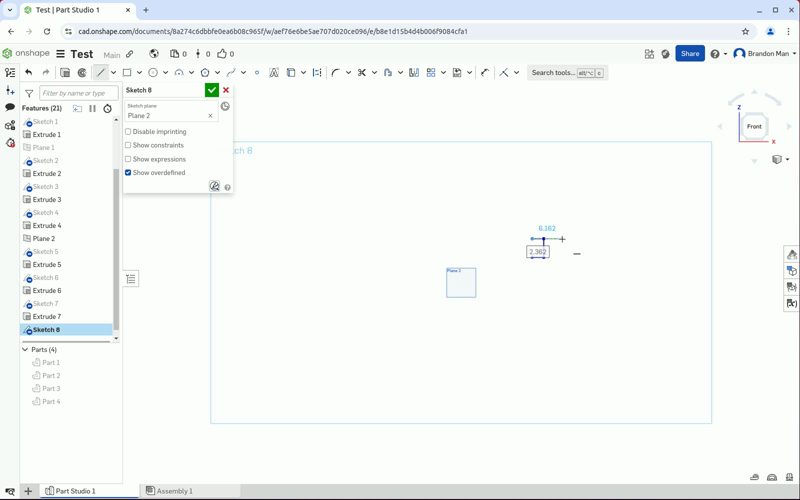
key_down(shift)
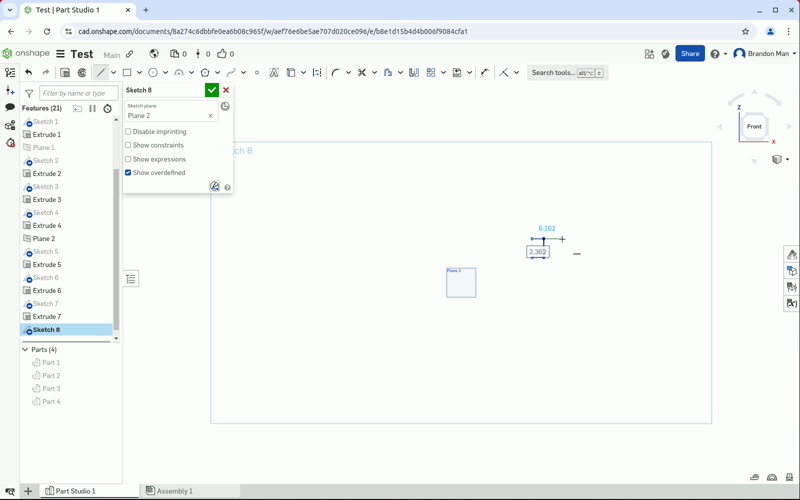
mouse_move(532, 257)
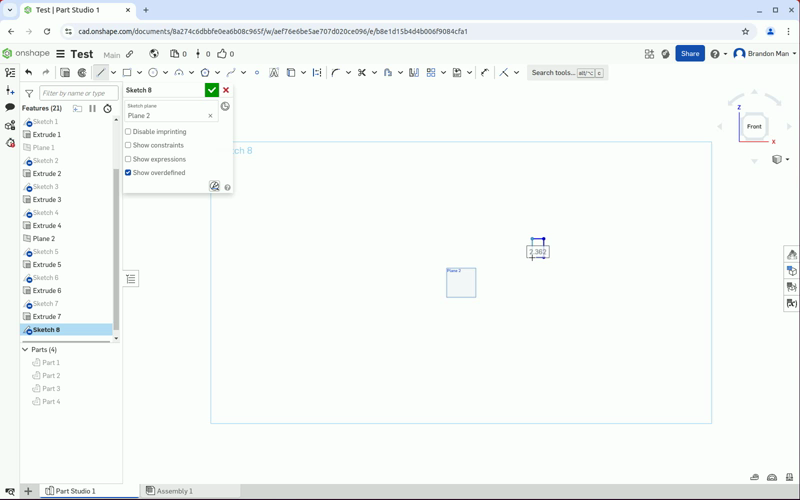
key_up(shift)
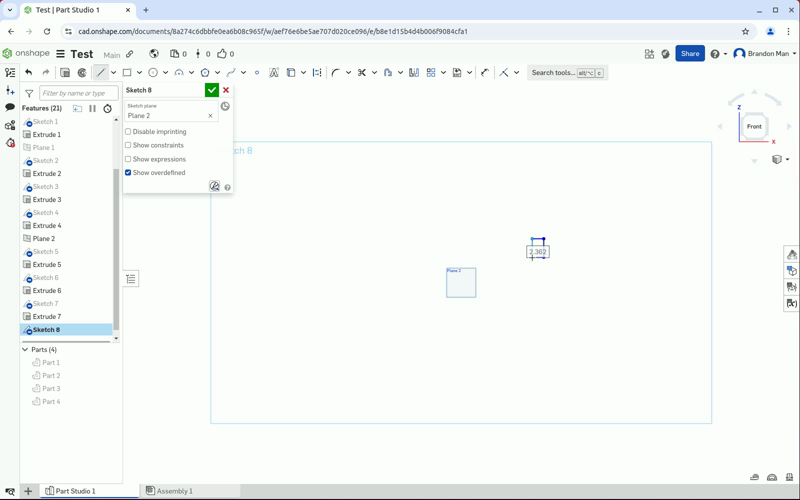
click(532, 257)
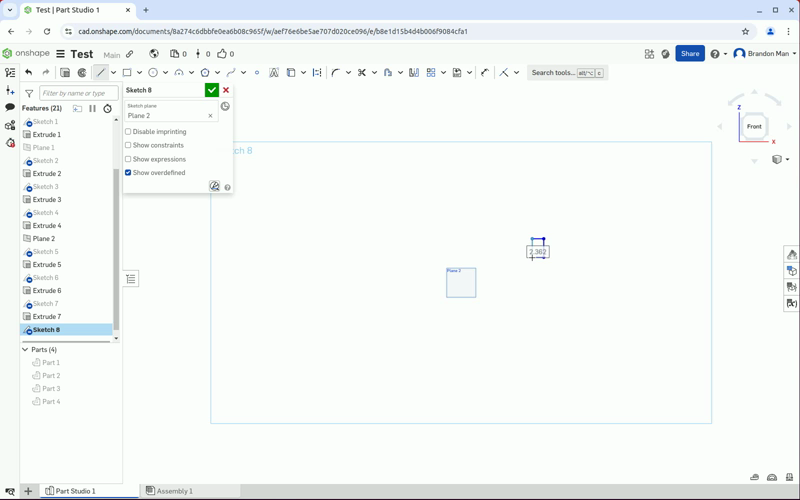
key(esc)
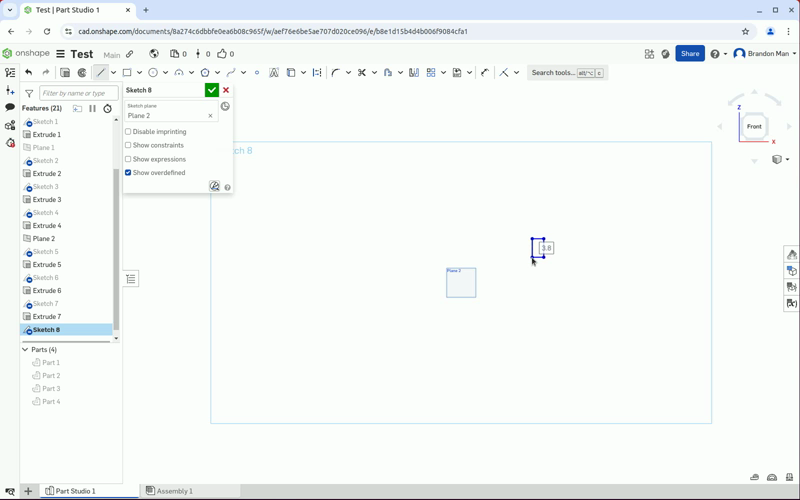
mouse_move(542, 253)
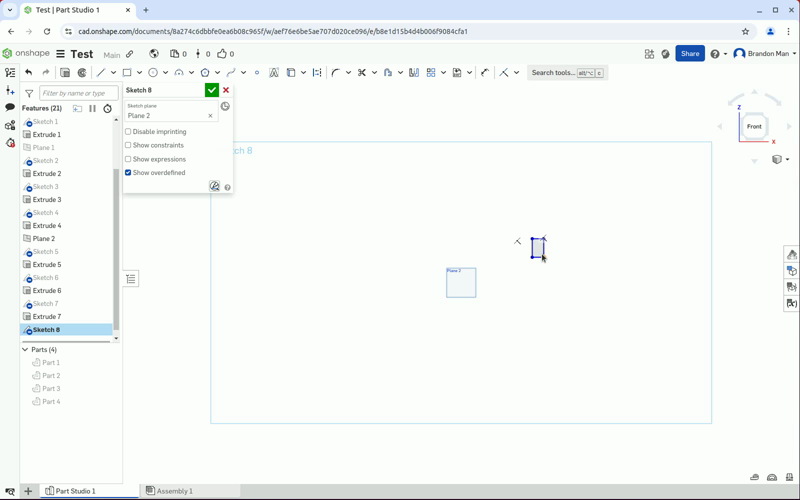
scroll(6)
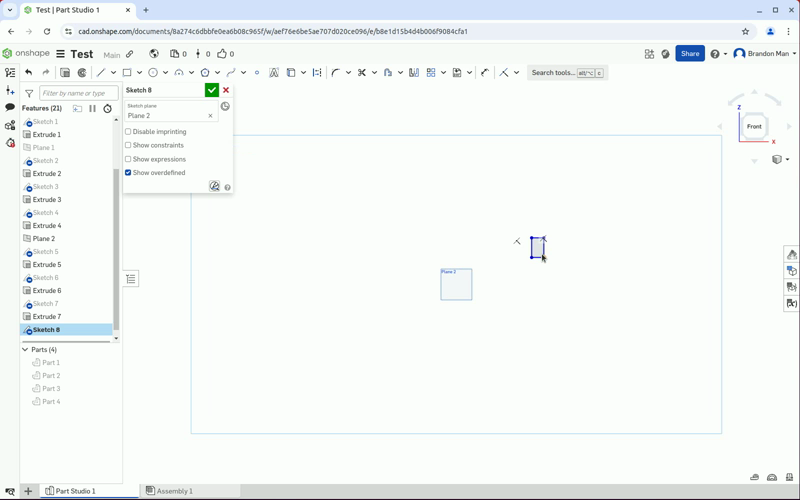
scroll(6)
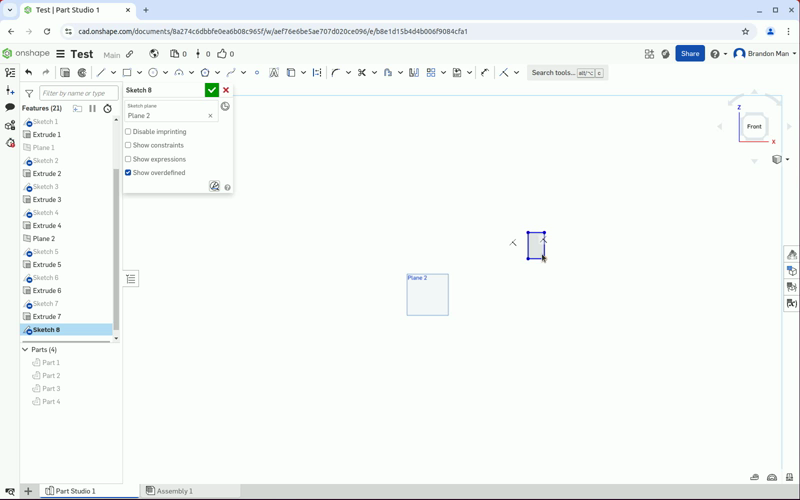
scroll(6)
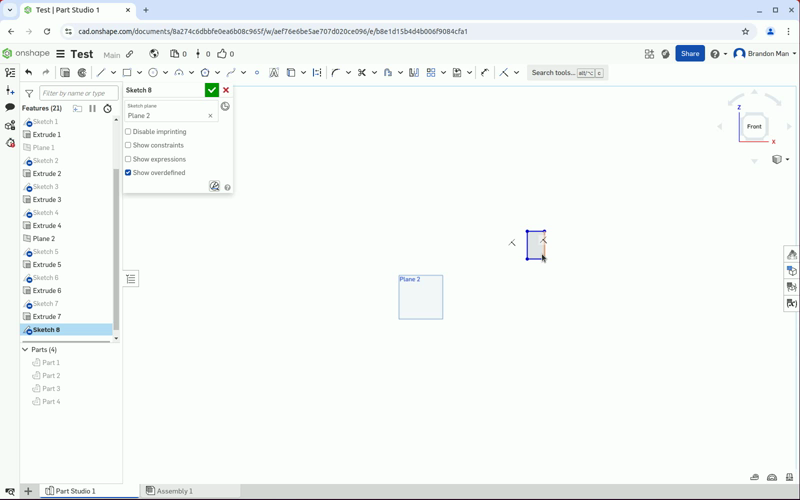
scroll(6)
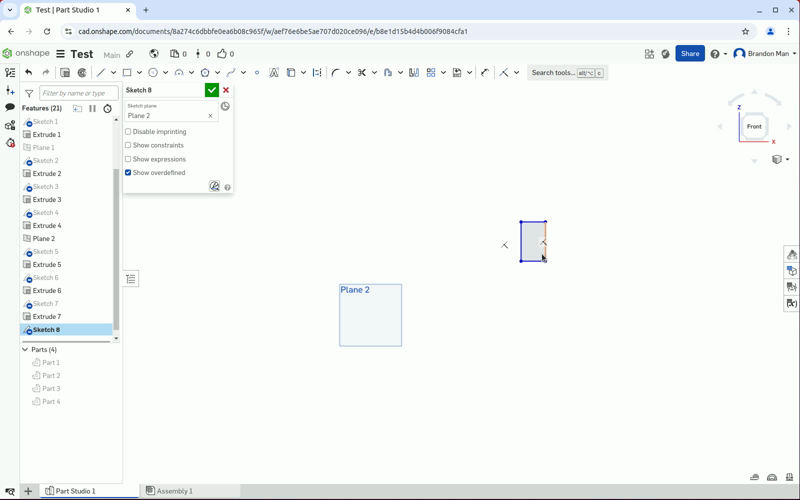
scroll(6)
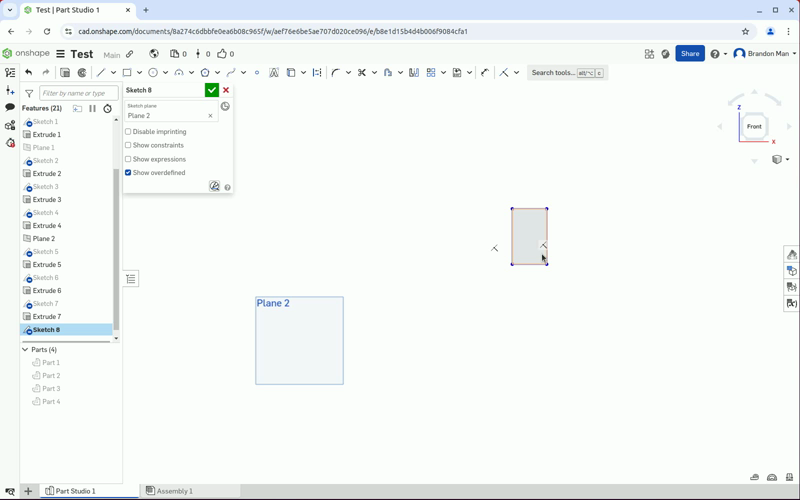
scroll(6)
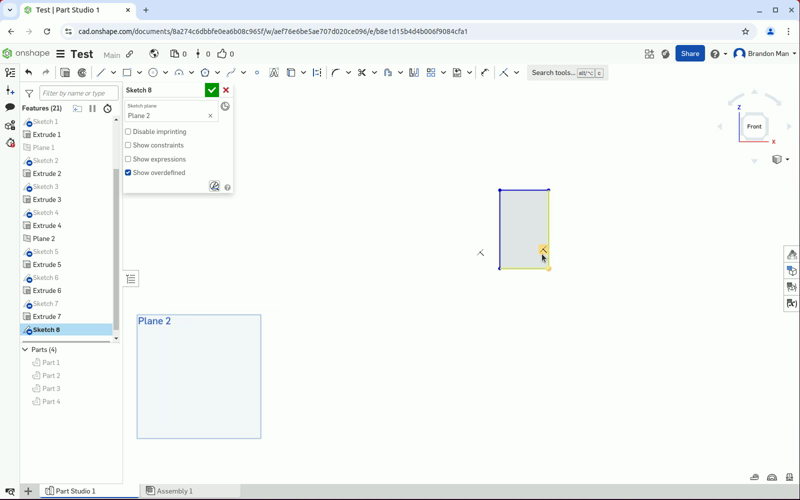
scroll(6)
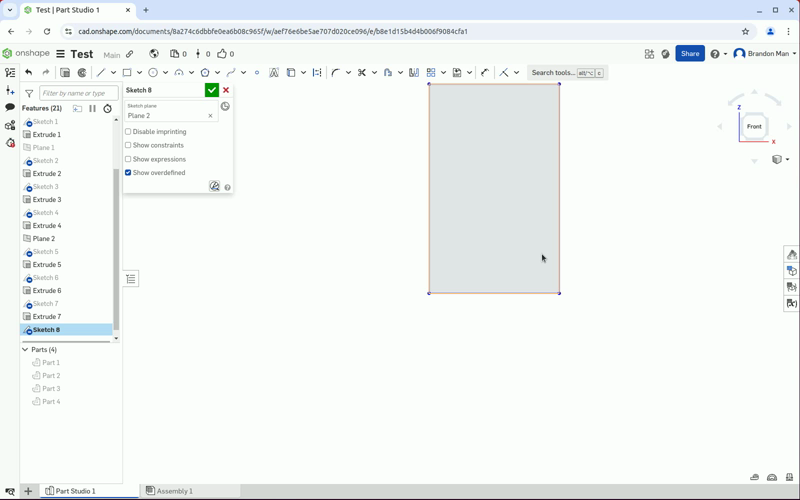
click(542, 253)
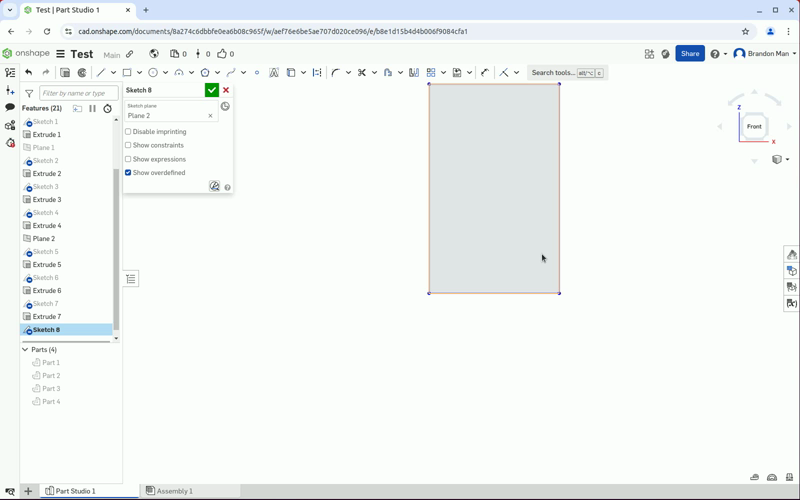
scroll(-6)
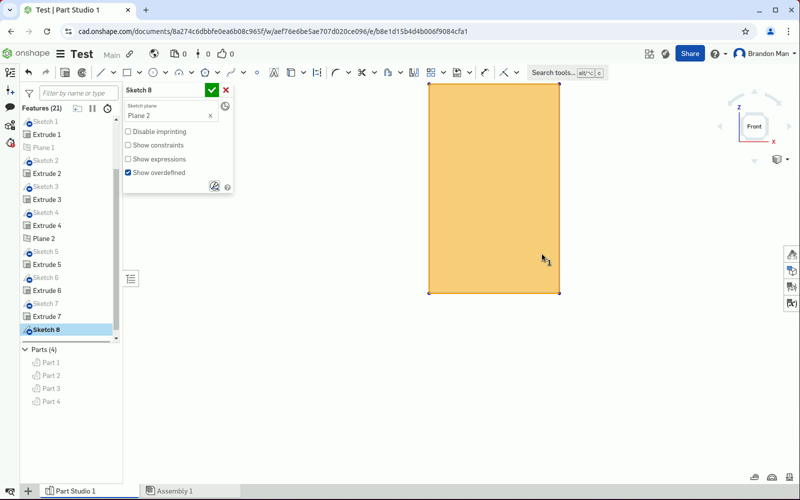
scroll(-6)
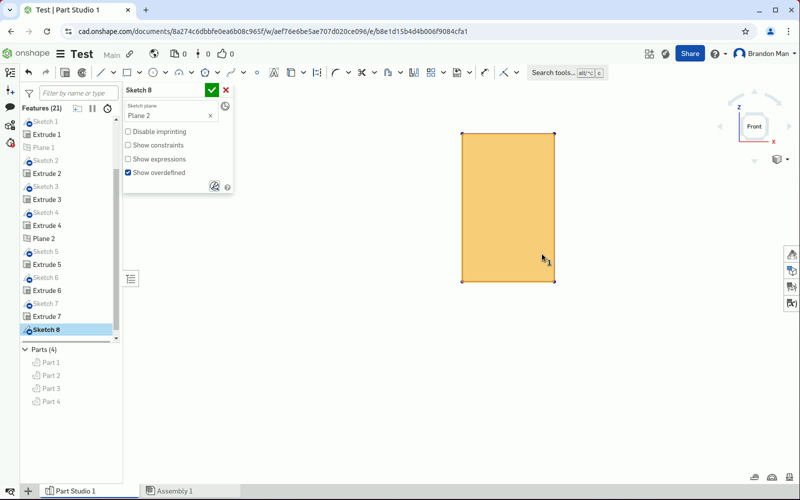
scroll(-6)
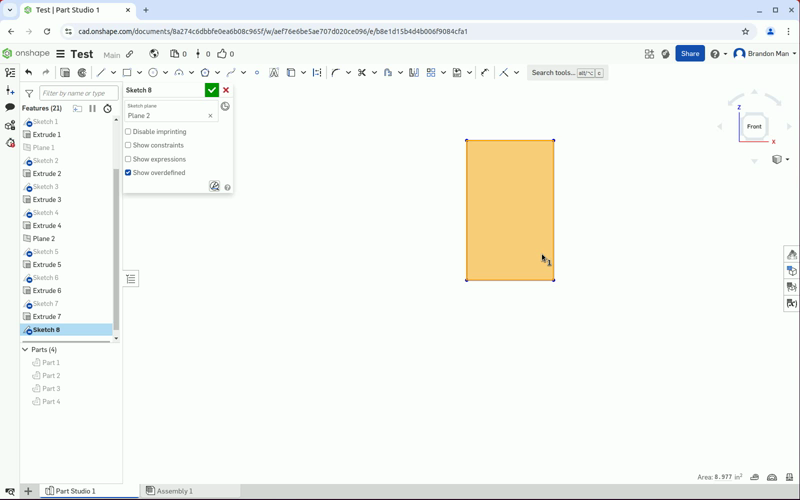
scroll(-6)
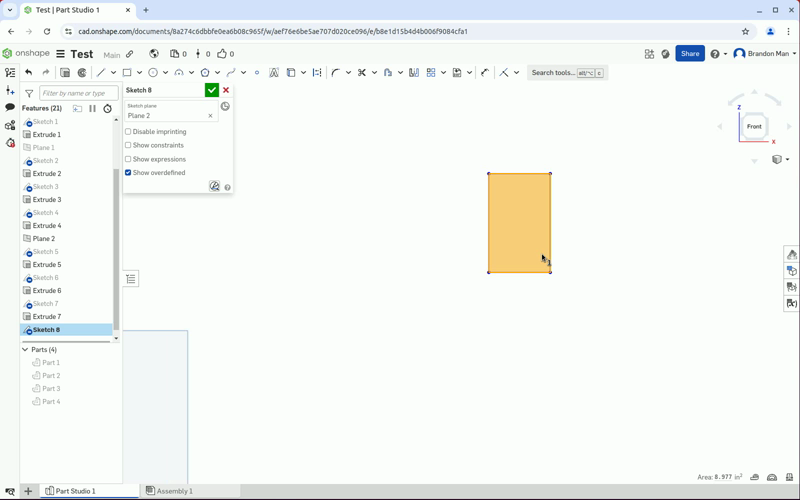
scroll(-6)
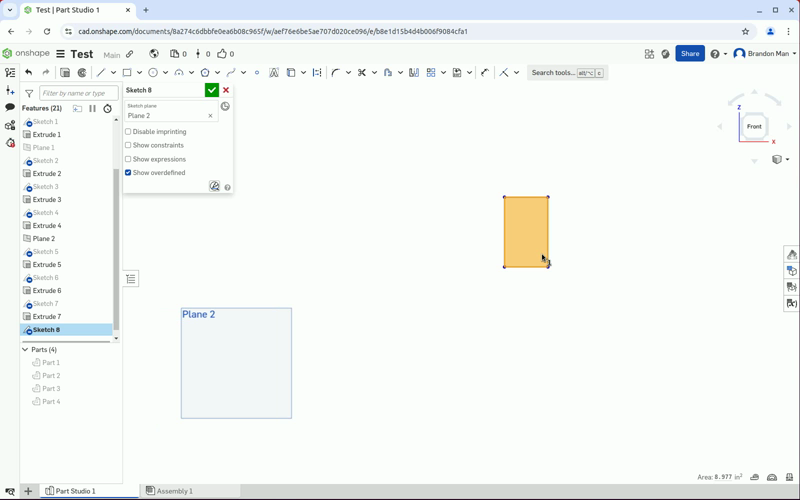
scroll(-6)
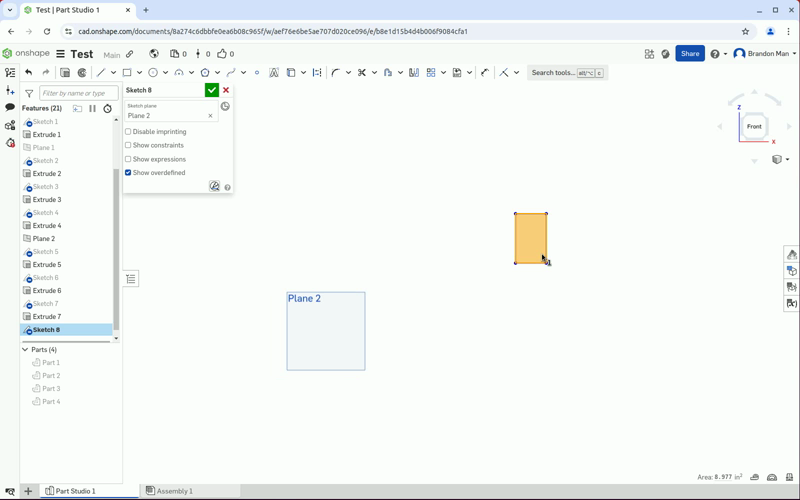
scroll(-6)
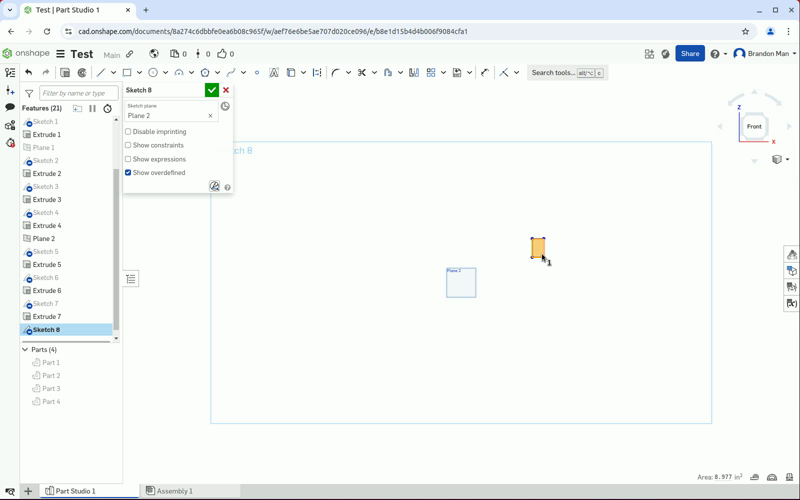
mouse_move(73, 352)
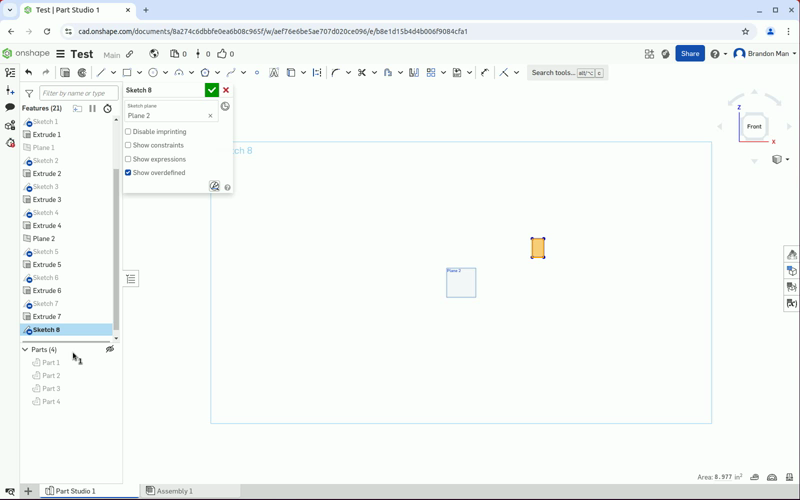
key(shift+y)
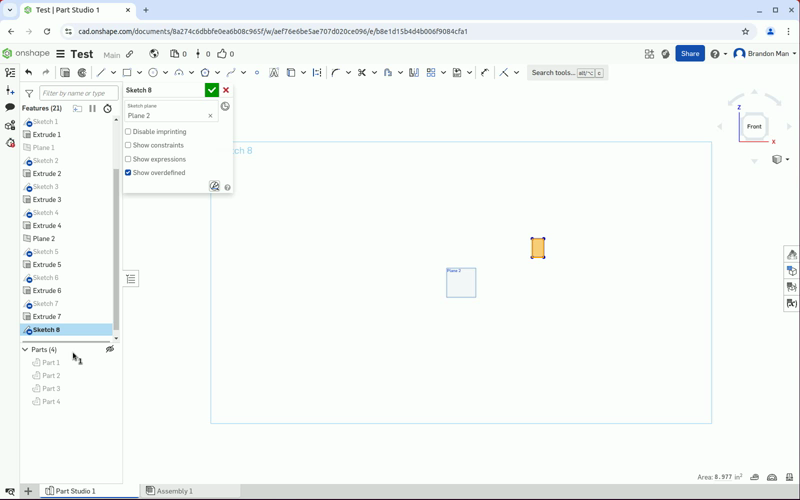
key(shift+e)
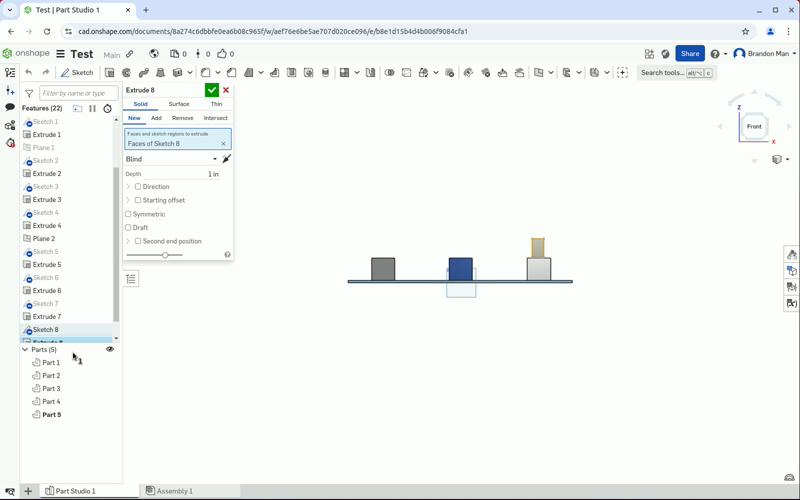
mouse_move(143, 106)
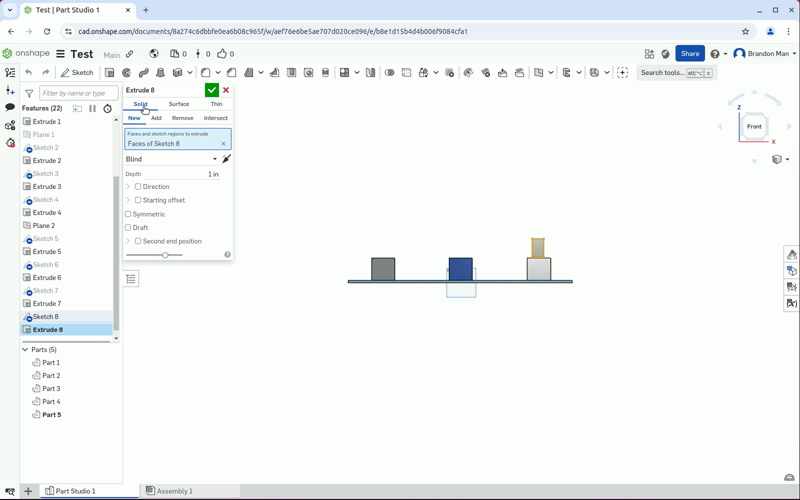
click(143, 106)
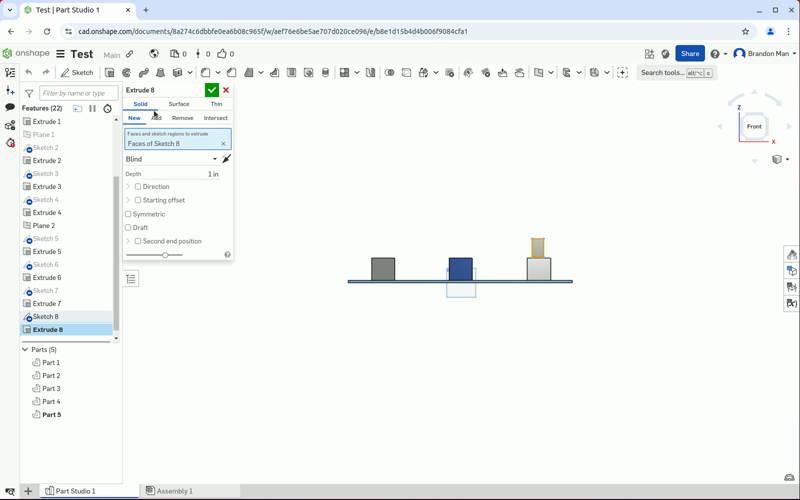
mouse_move(186, 120)
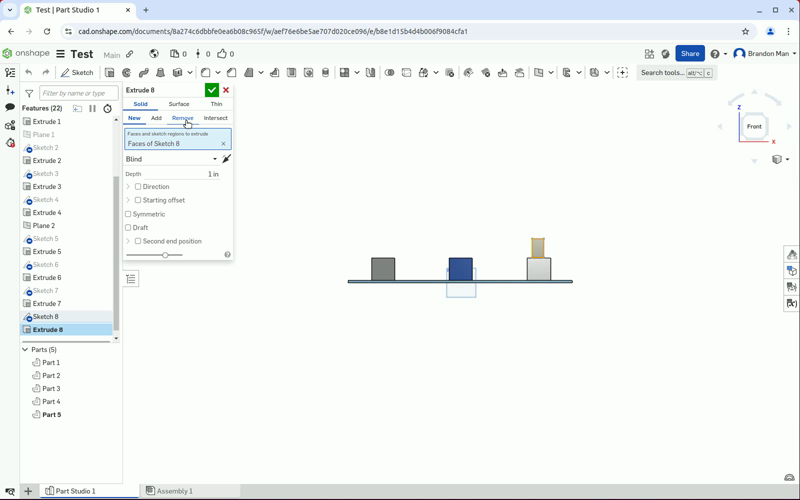
click(186, 120)
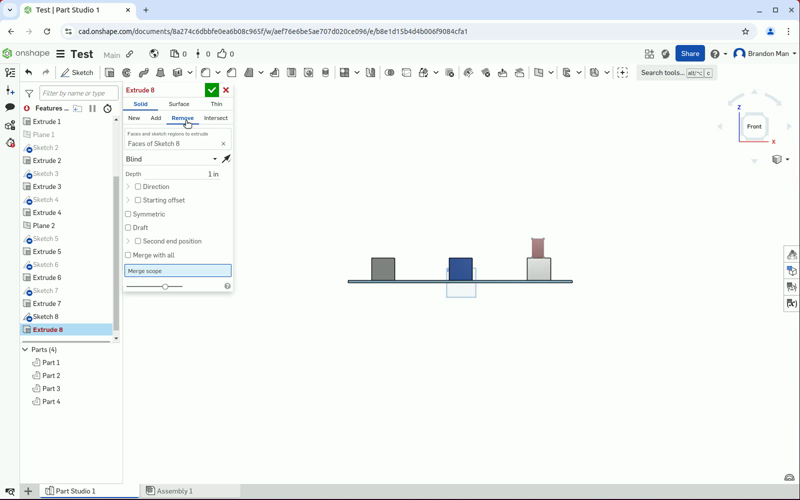
key(tab, 4)
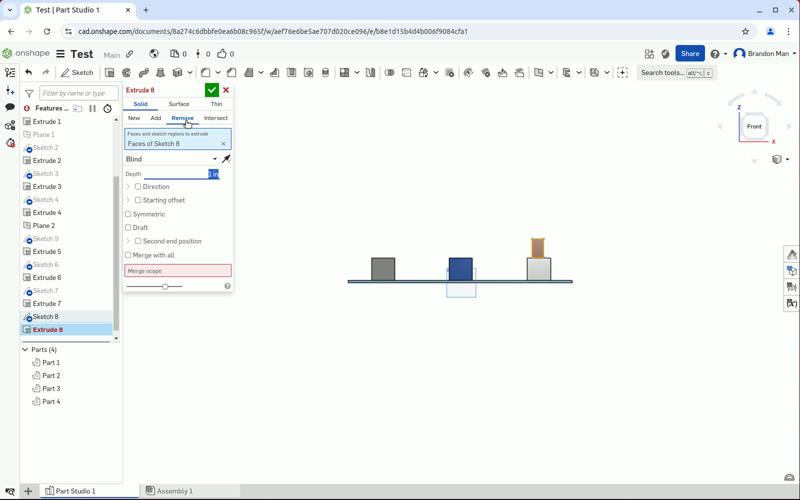
text(6.981)
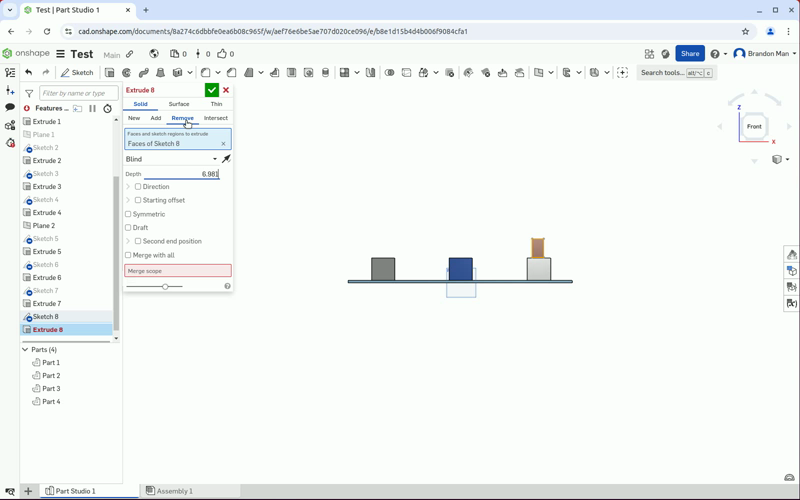
key(tab, 6)
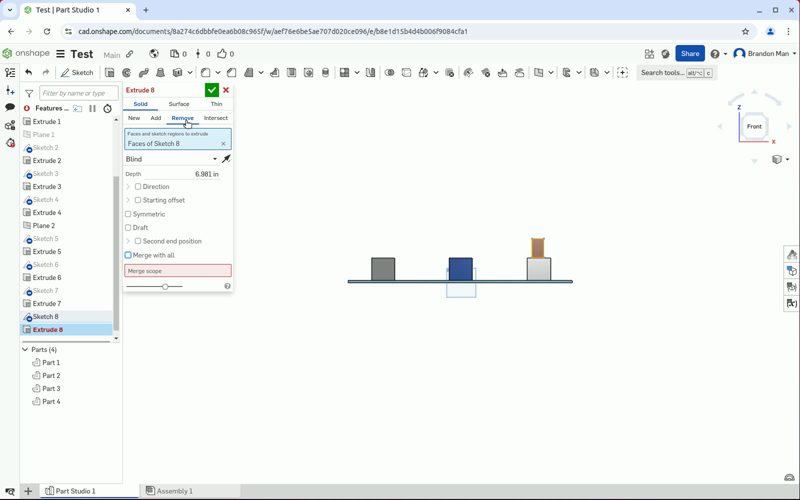
key(space)
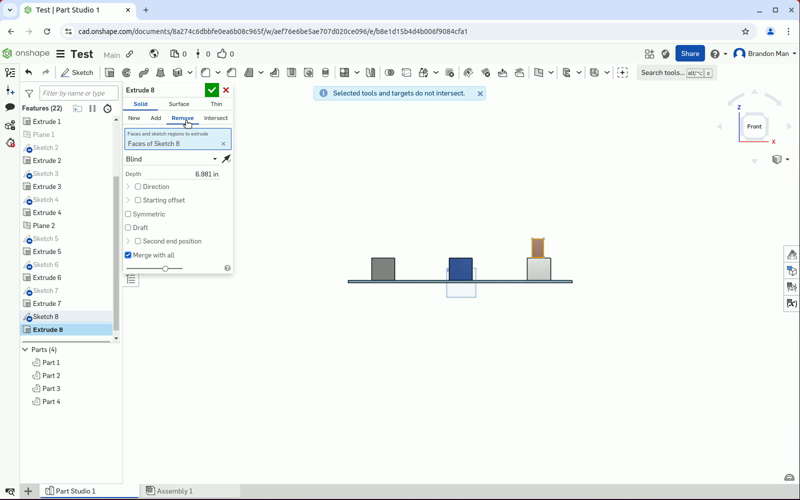
key(enter)
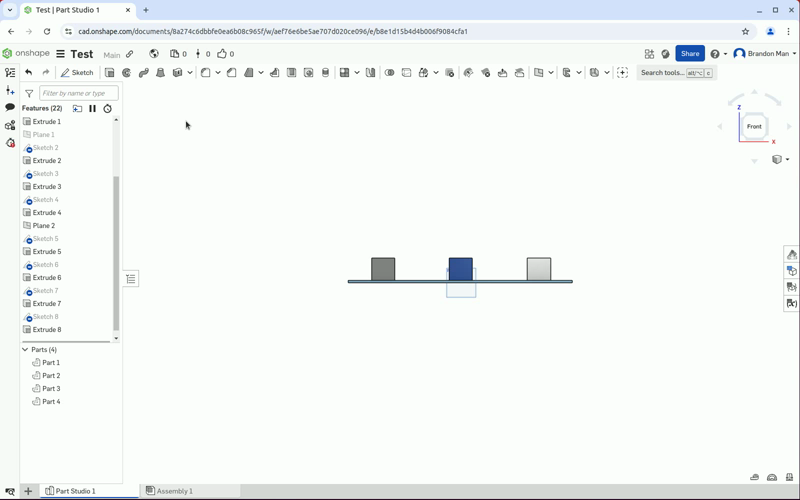
key(shift+h)
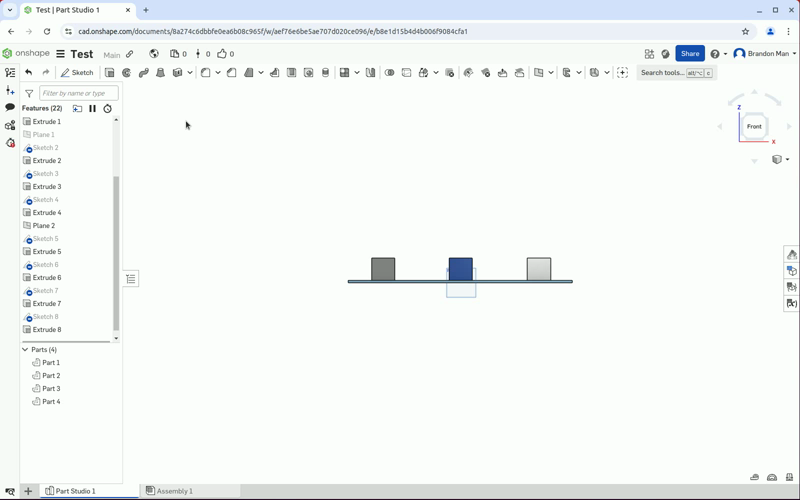
key(shift+h)
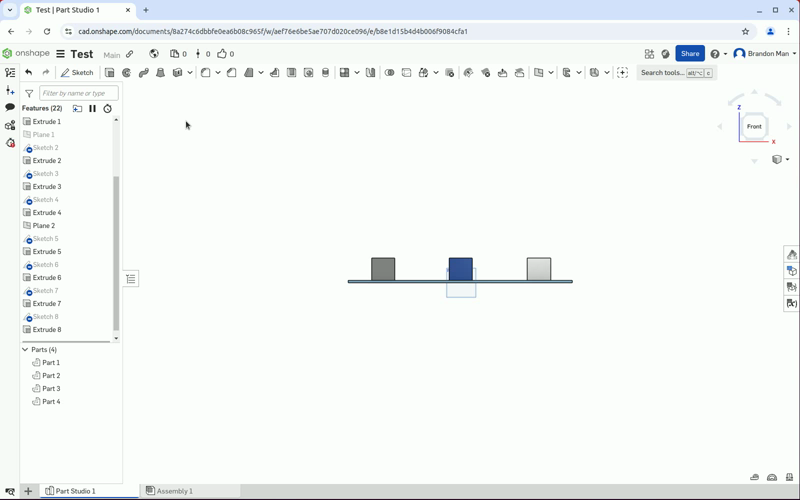
mouse_move(69, 111)
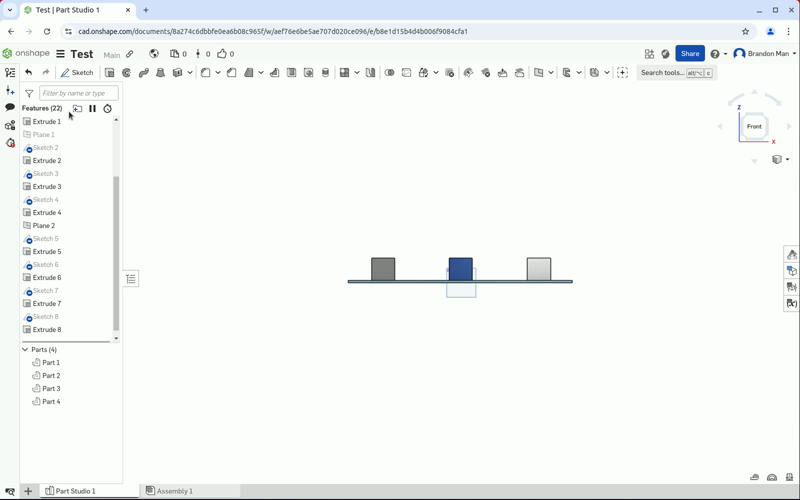
click(69, 111)
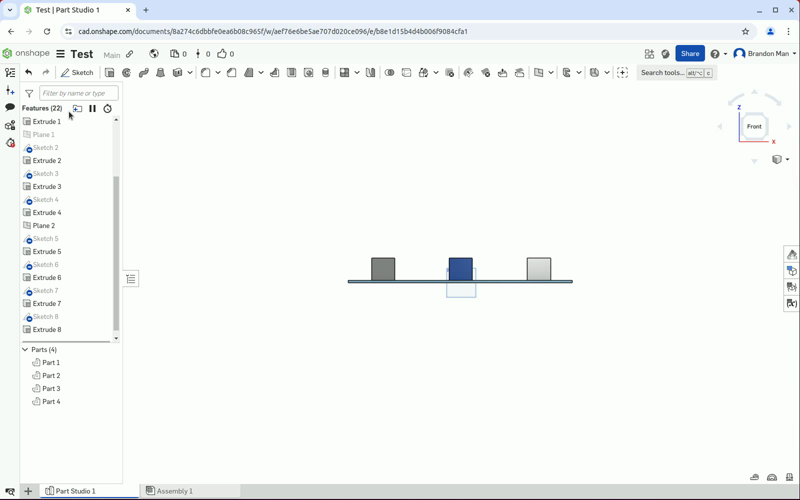
key(shift+s)
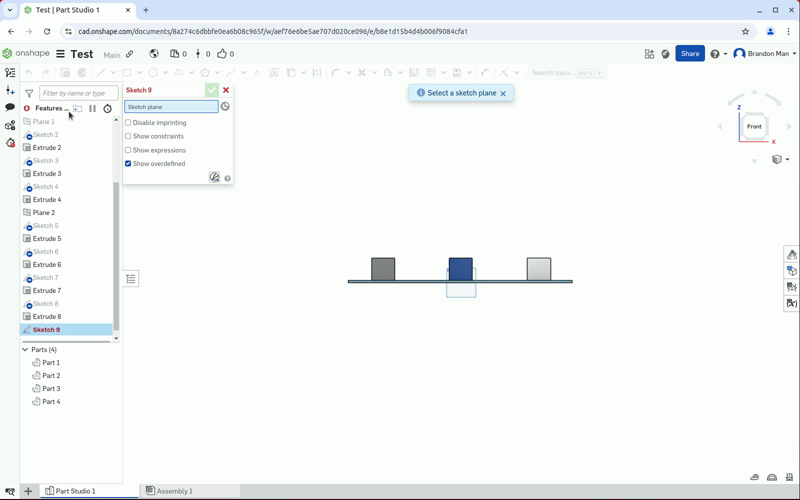
mouse_move(69, 215)
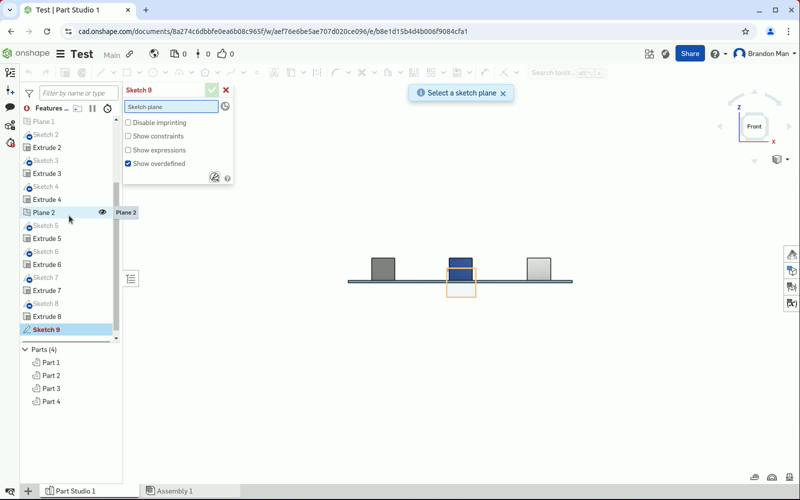
click(69, 215)
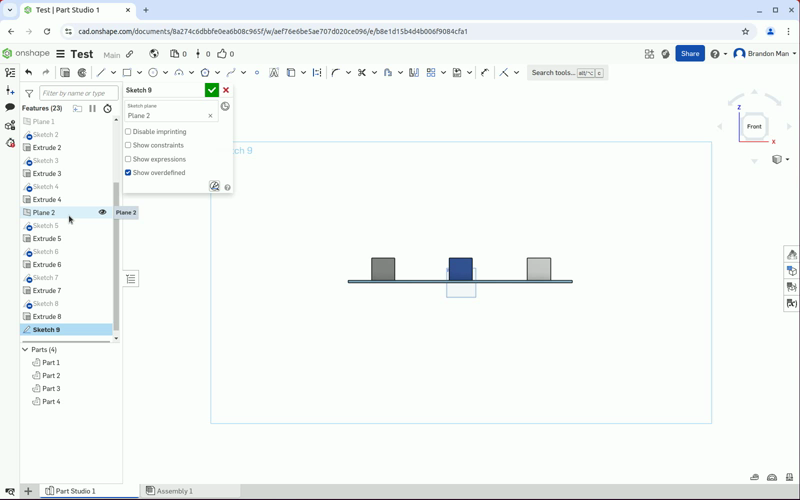
mouse_move(73, 352)
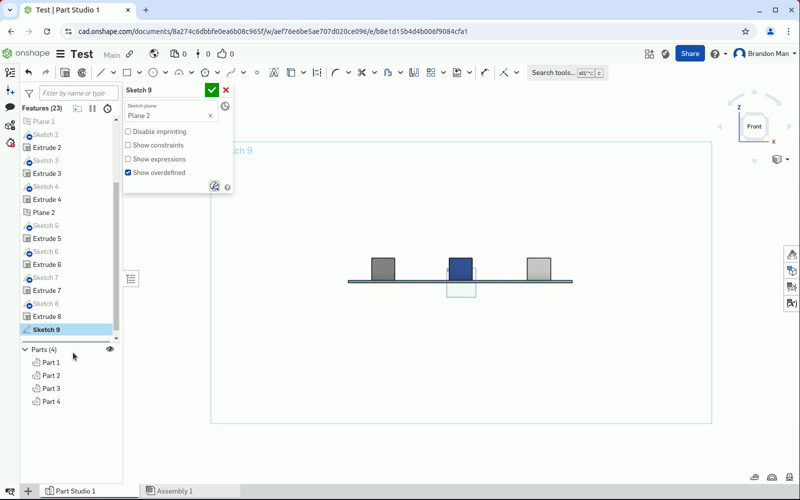
key(y)
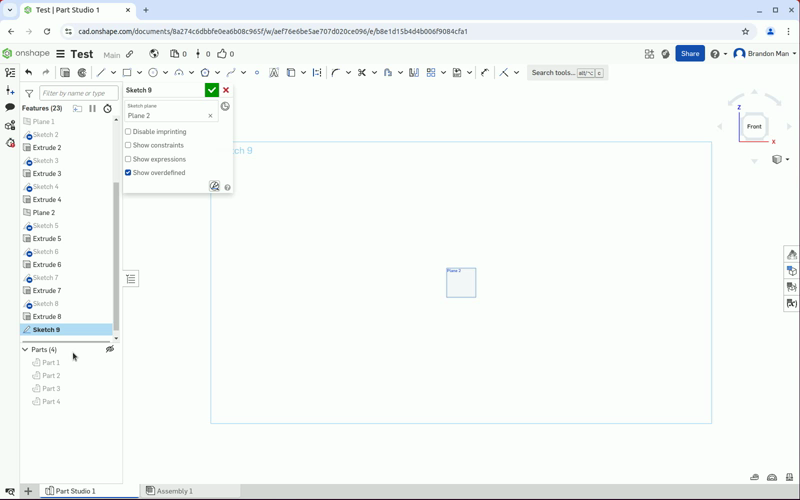
key(l)
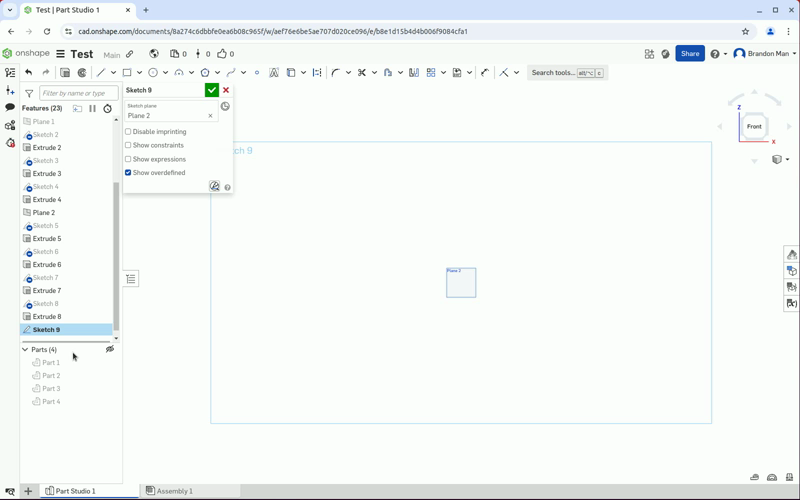
key_down(shift)
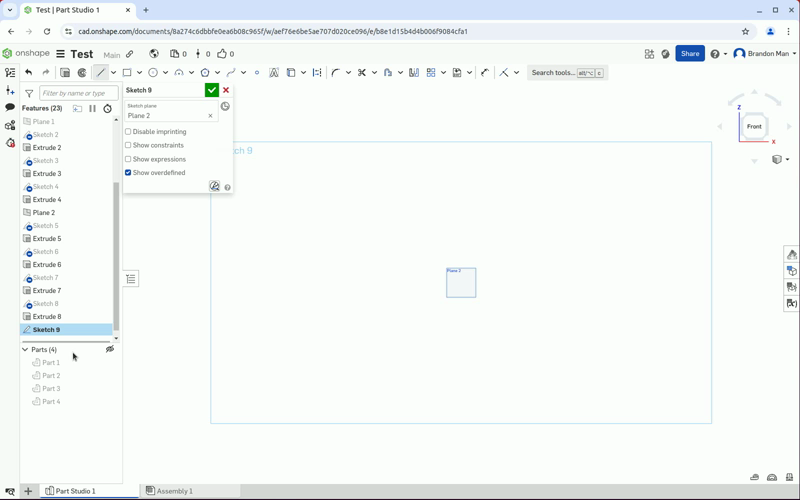
mouse_move(532, 275)
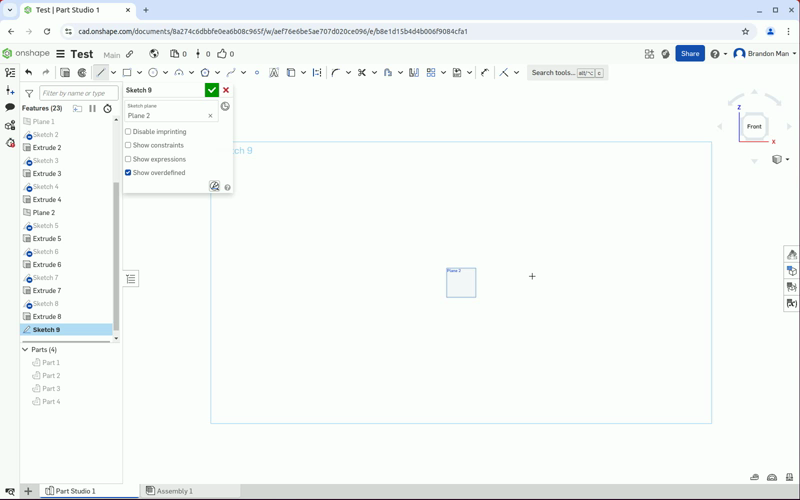
click(532, 275)
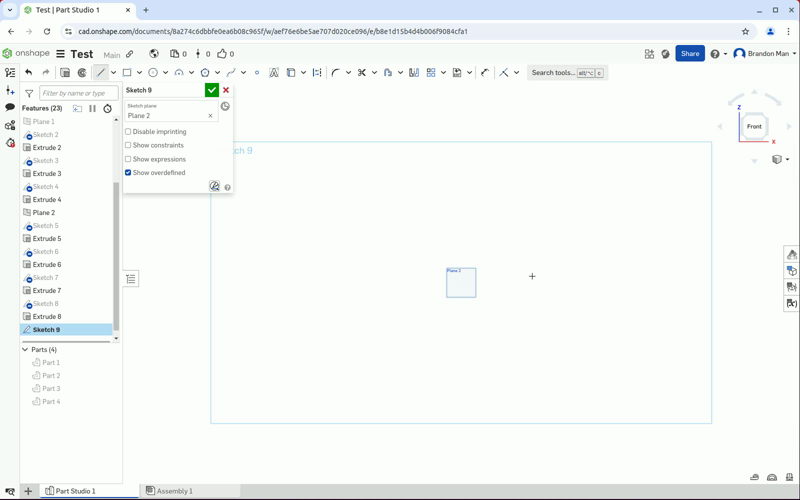
key_up(shift)
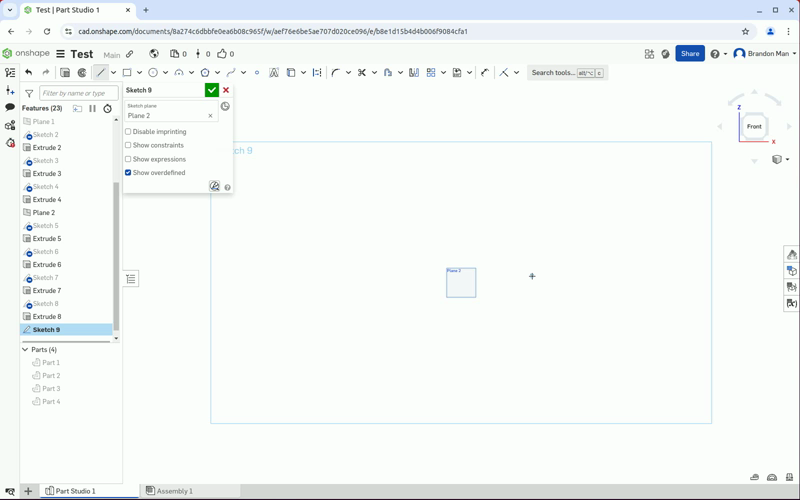
key_down(shift)
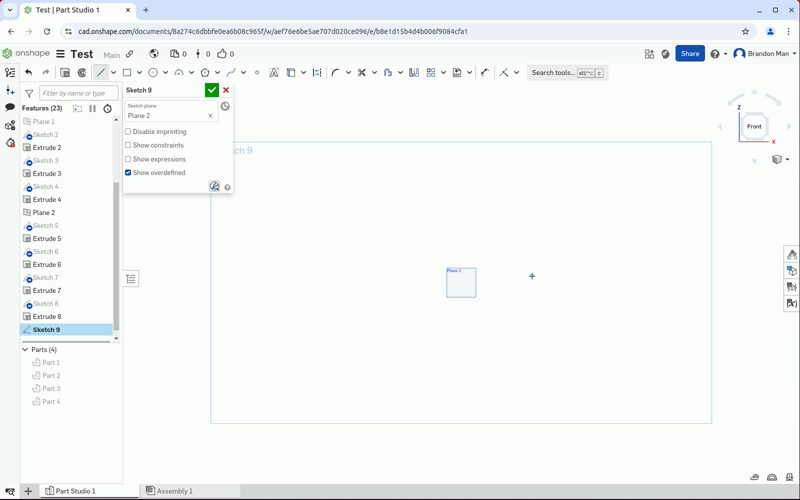
mouse_move(562, 275)
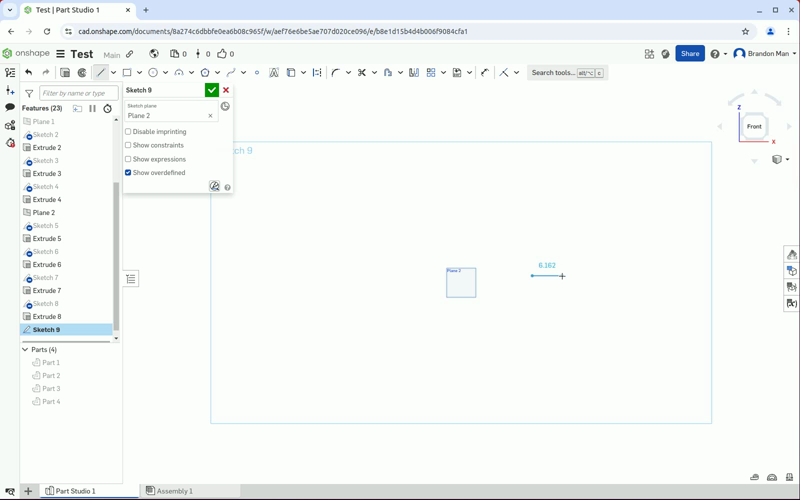
mouse_move(543, 275)
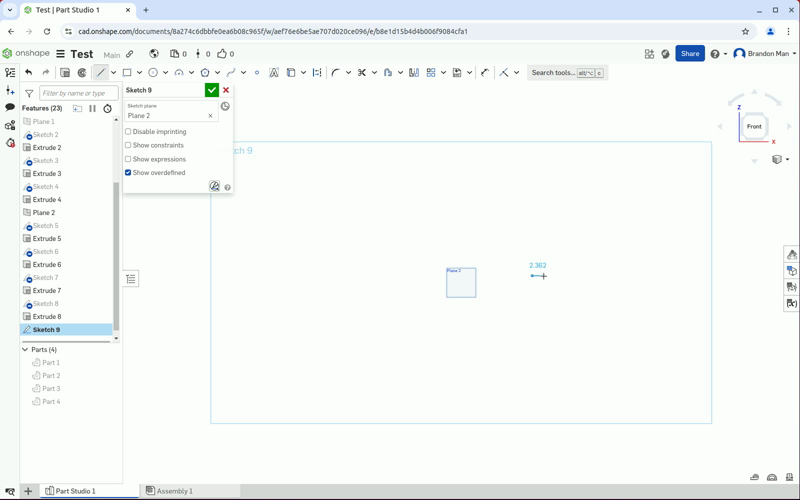
click(543, 275)
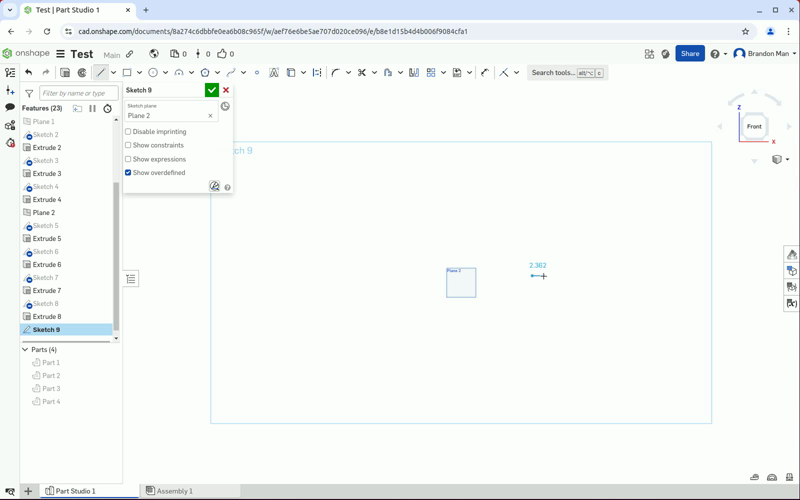
key_up(shift)
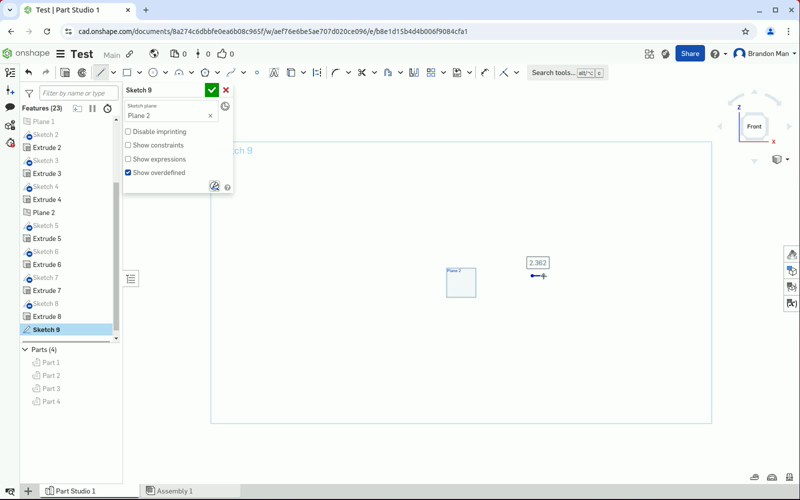
key_down(shift)
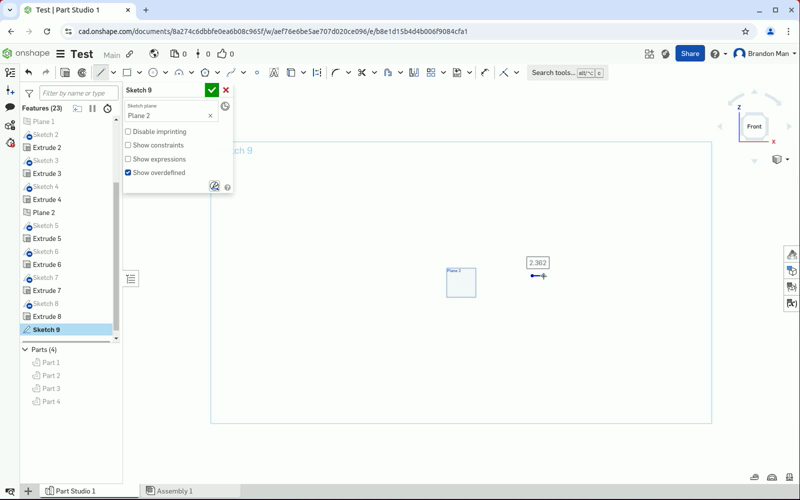
mouse_move(573, 275)
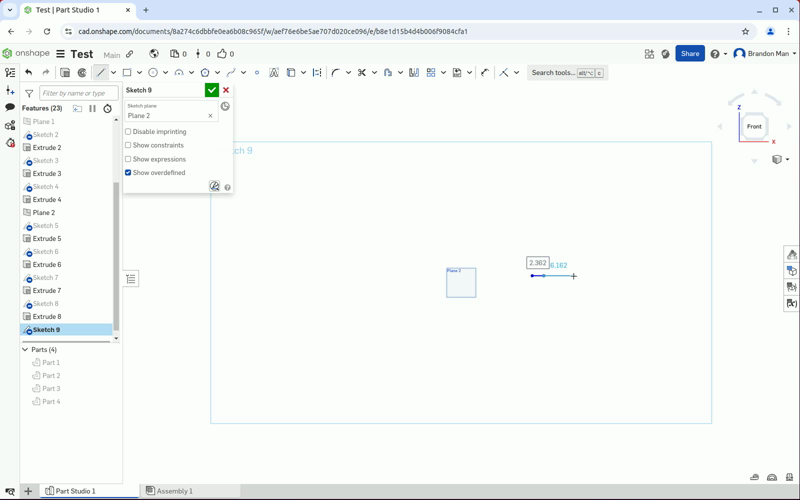
mouse_move(543, 257)
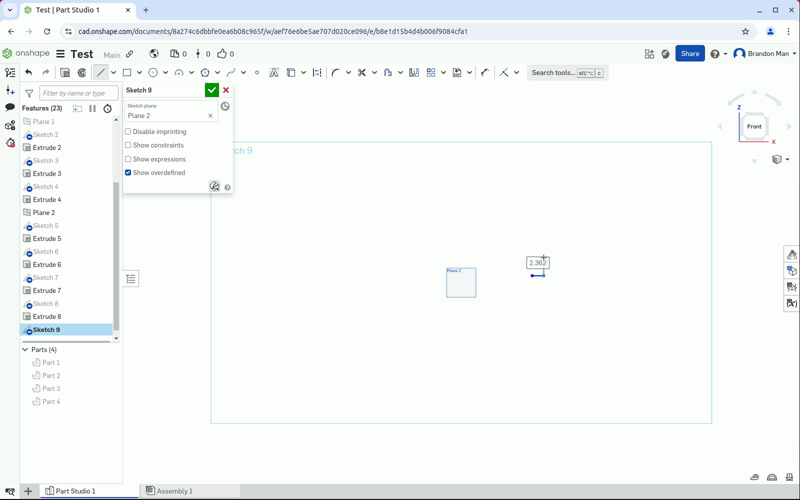
click(543, 257)
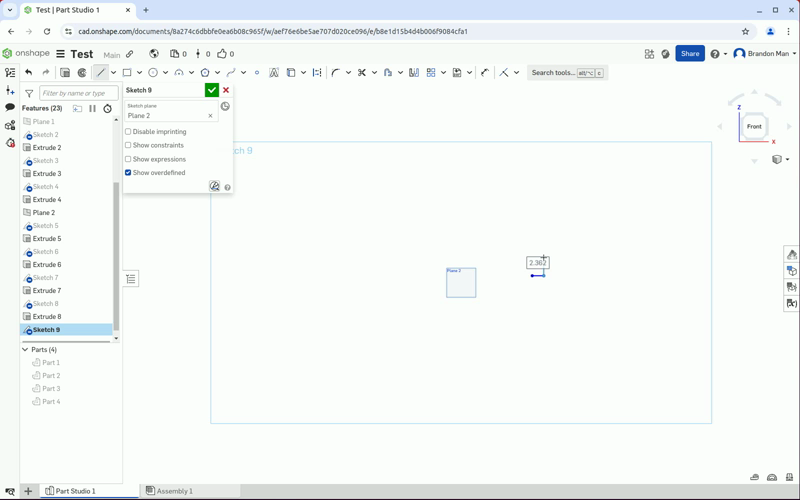
key_up(shift)
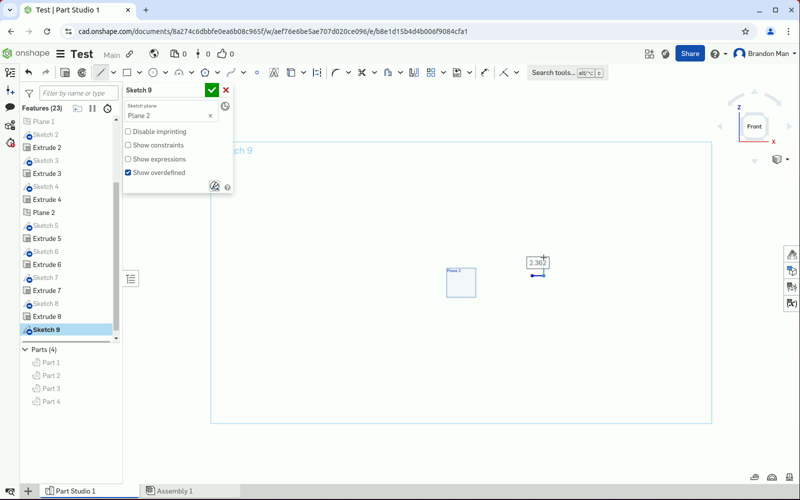
key_down(shift)
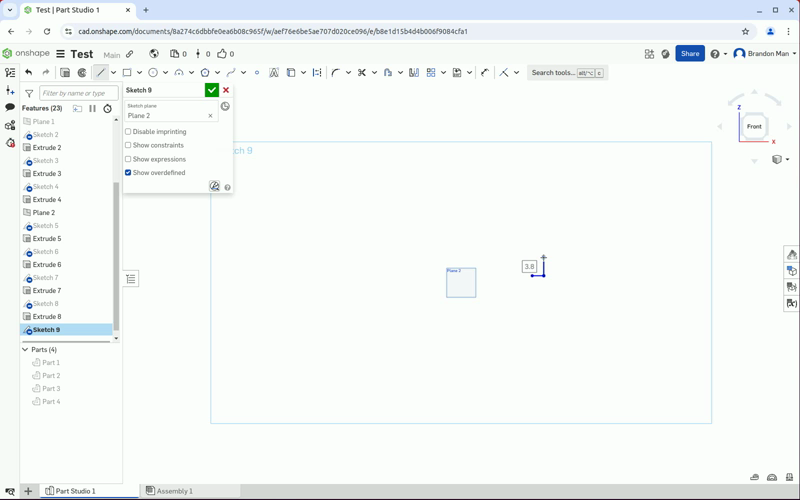
mouse_move(573, 257)
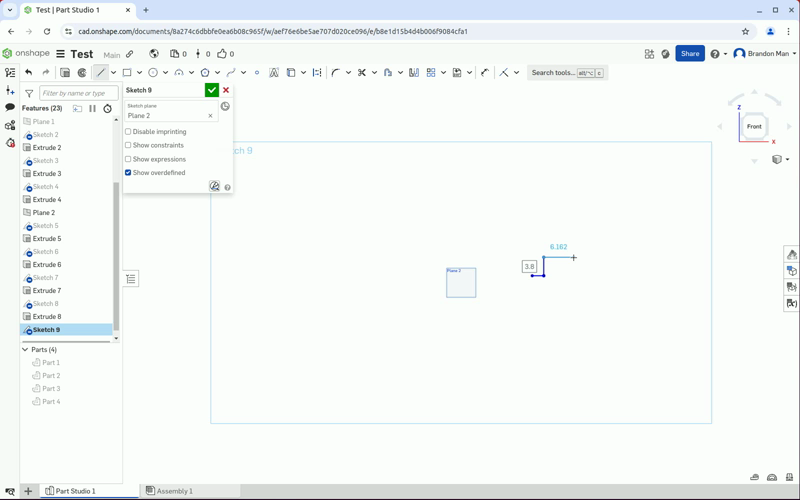
mouse_move(532, 257)
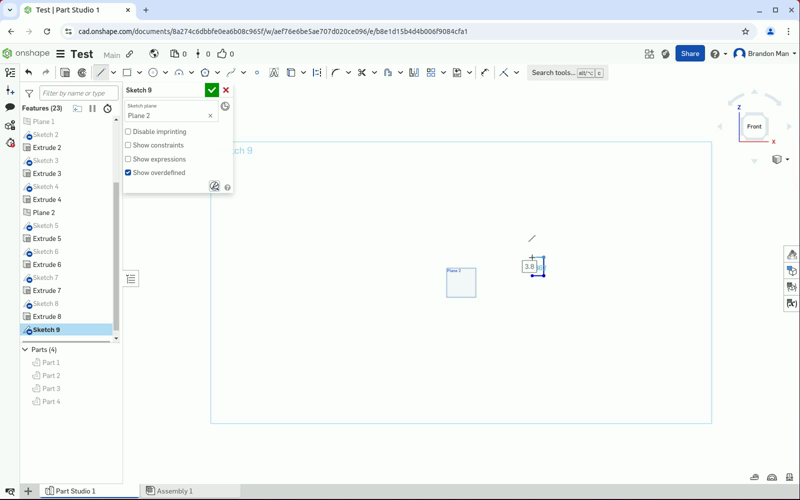
click(532, 257)
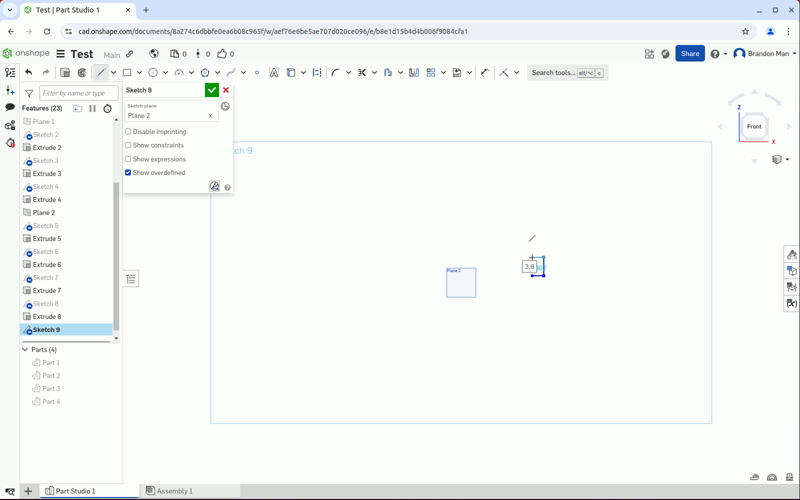
key_up(shift)
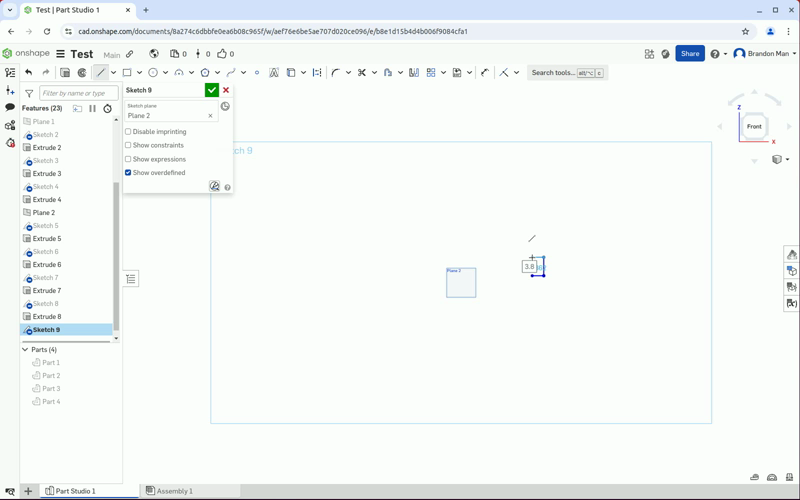
mouse_move(562, 257)
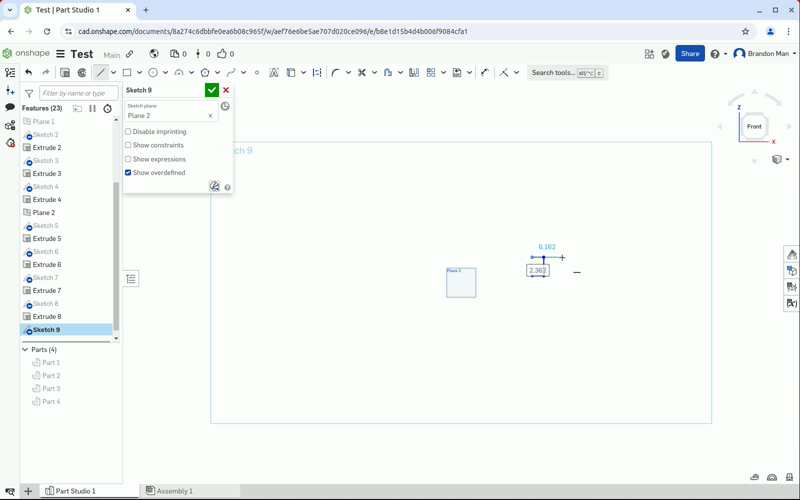
key_down(shift)
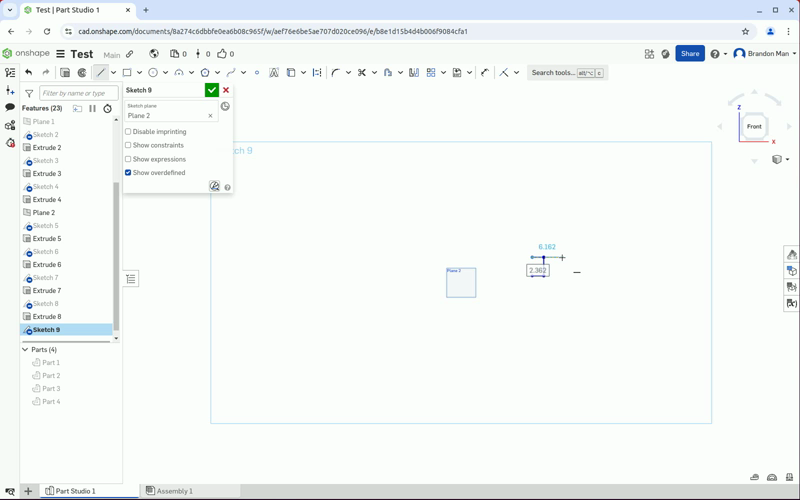
mouse_move(532, 275)
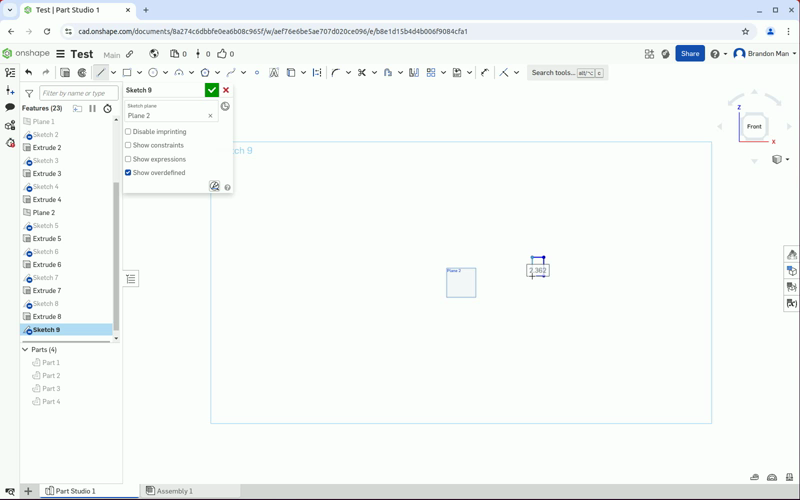
key_up(shift)
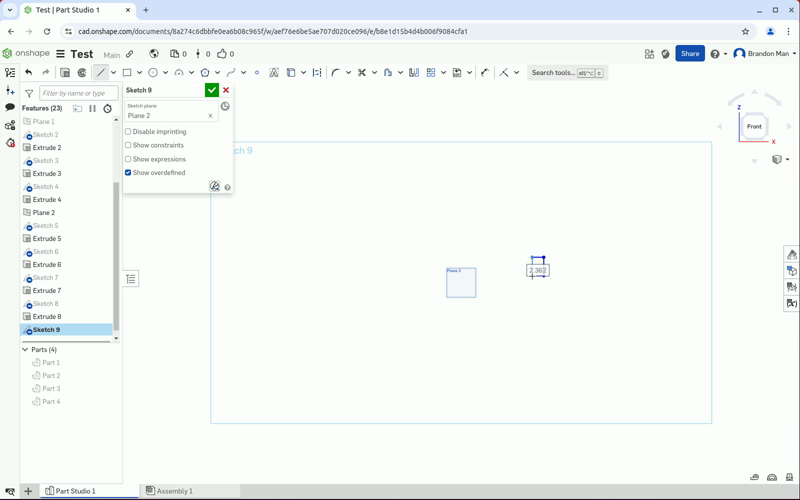
click(532, 275)
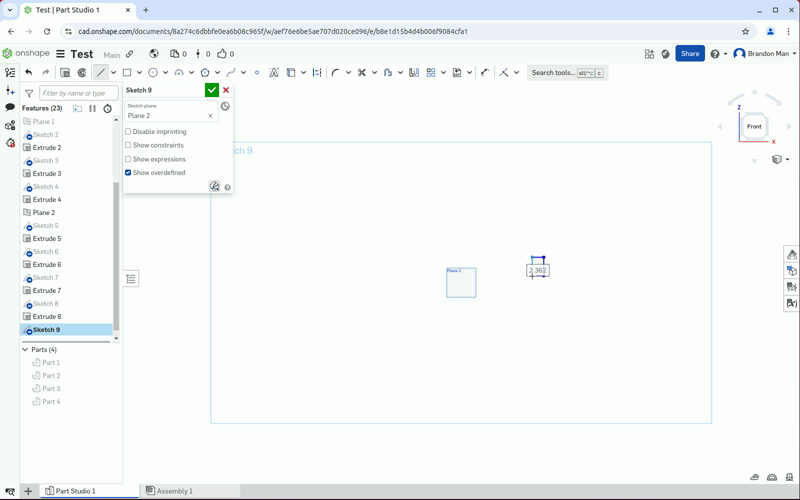
key(esc)
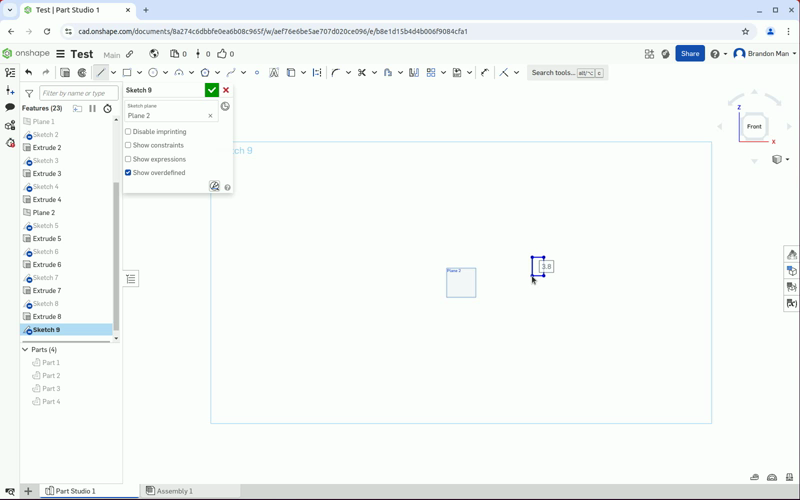
mouse_move(538, 263)
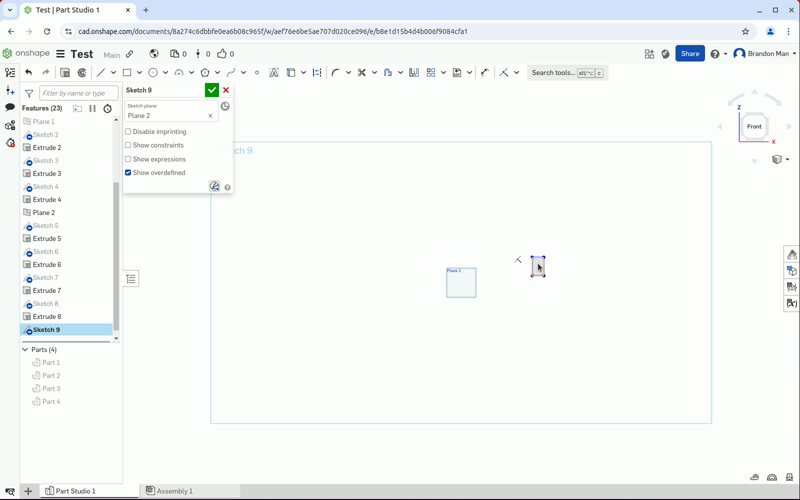
scroll(6)
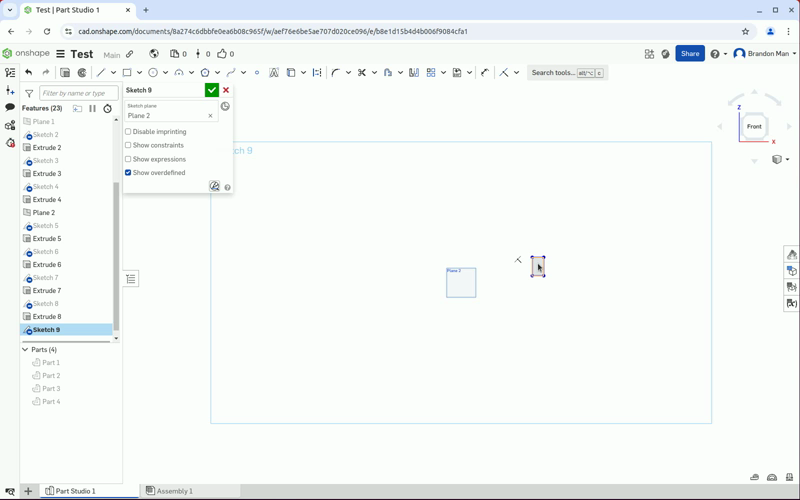
scroll(6)
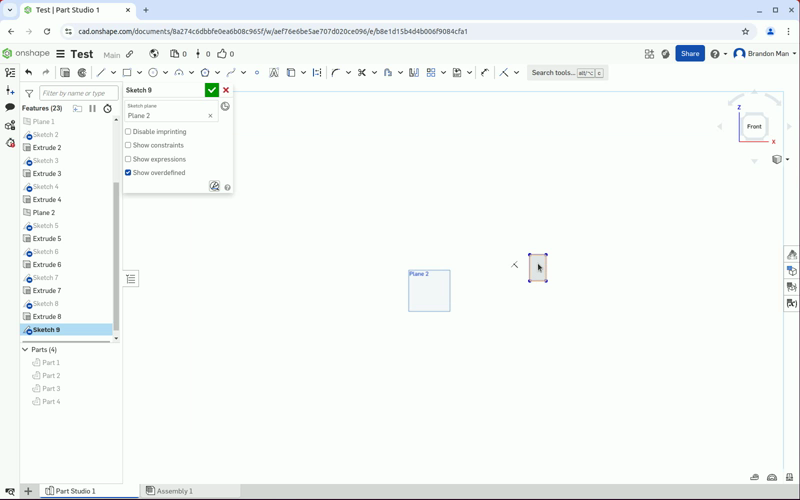
scroll(6)
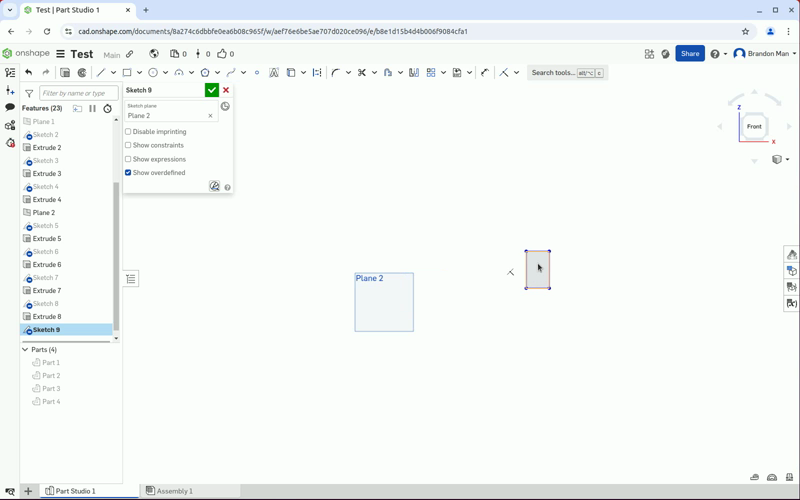
scroll(6)
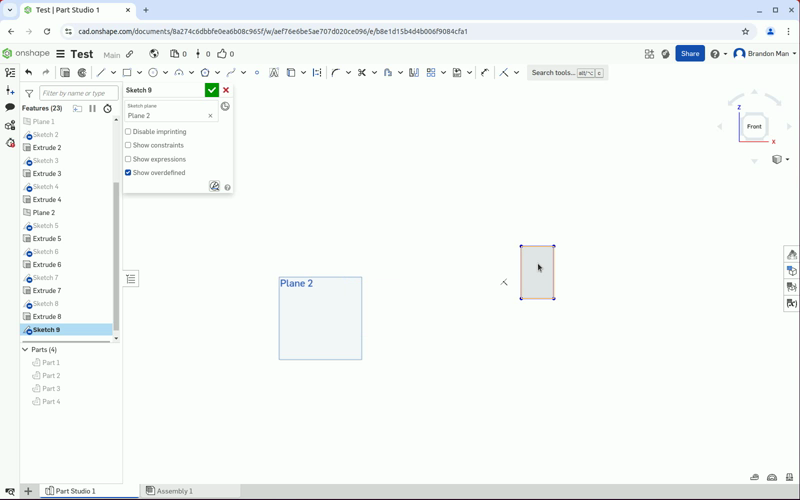
scroll(6)
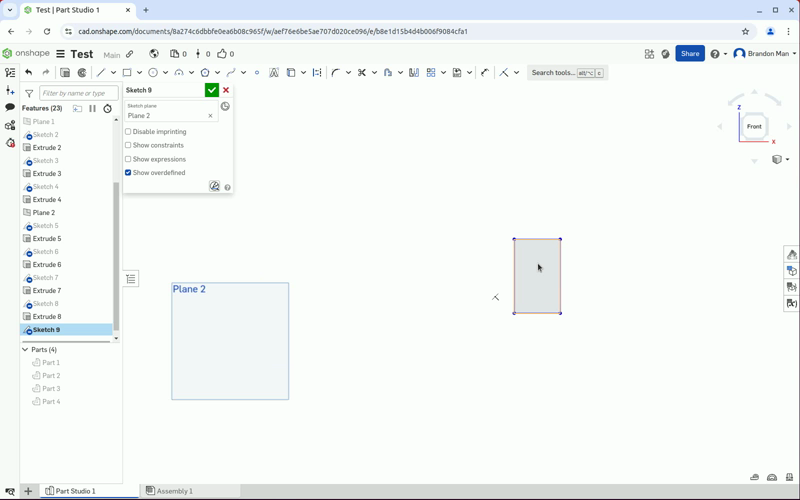
scroll(6)
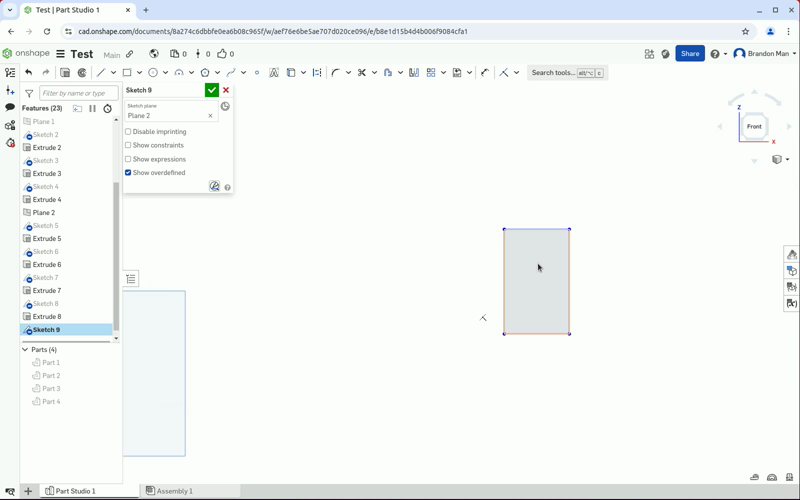
scroll(6)
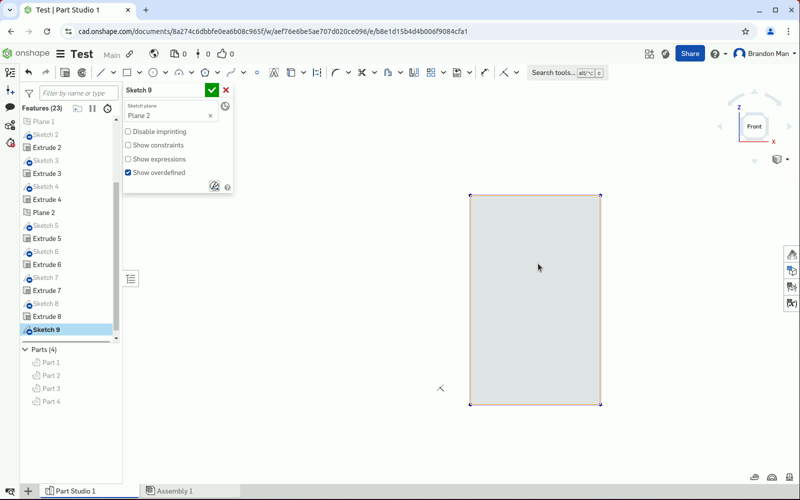
click(538, 263)
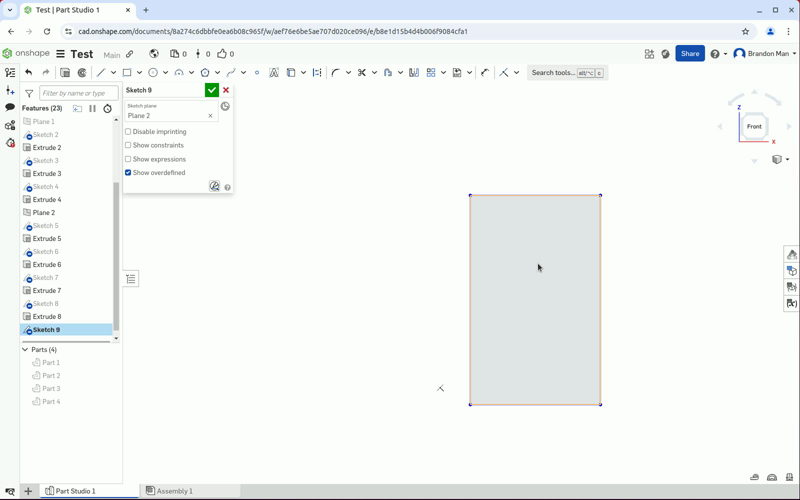
scroll(-6)
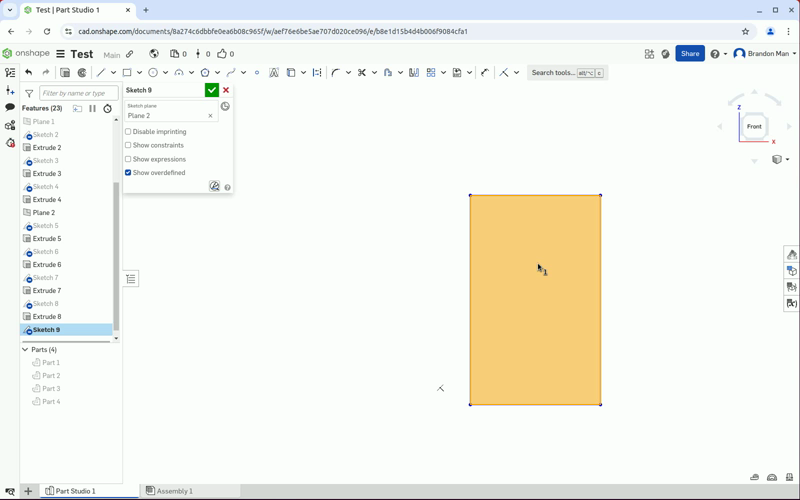
scroll(-6)
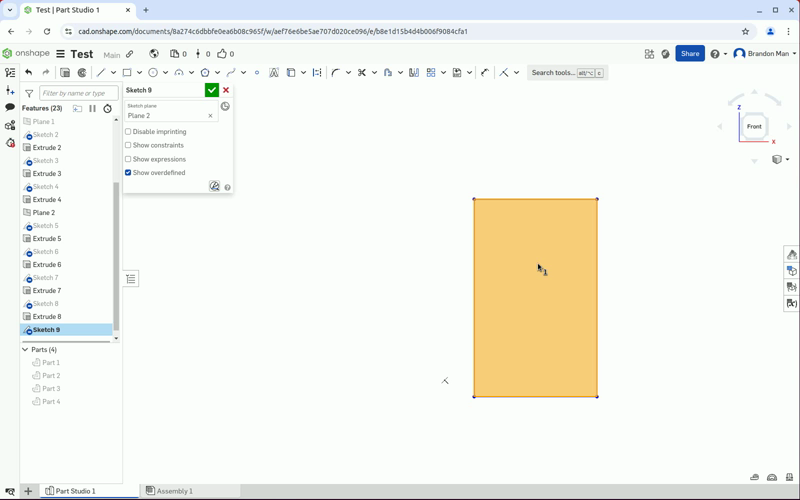
scroll(-6)
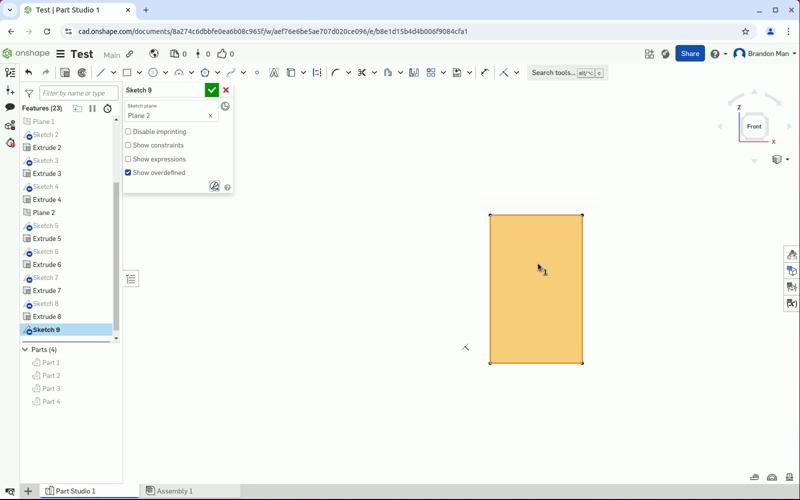
scroll(-6)
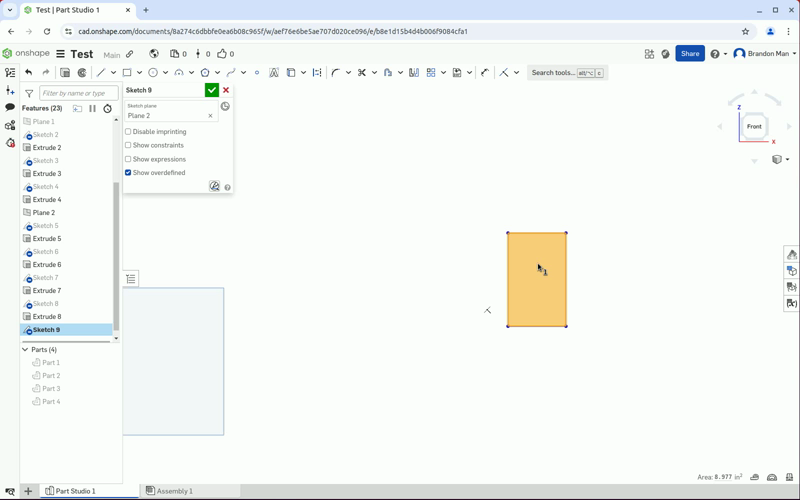
scroll(-6)
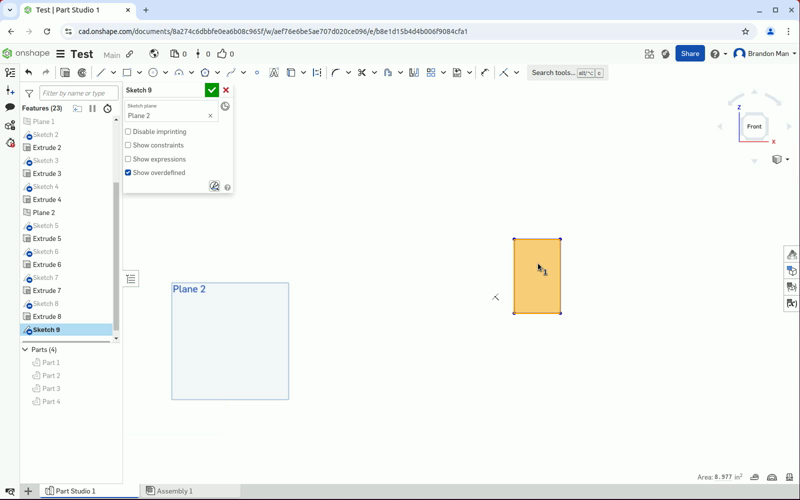
scroll(-6)
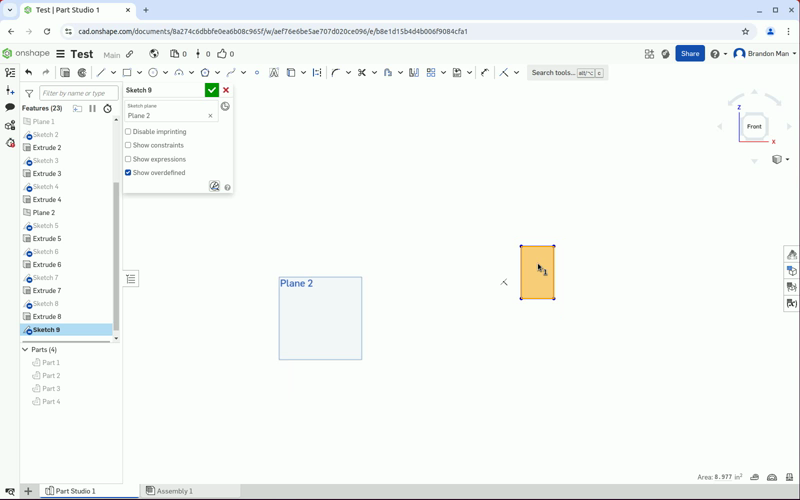
scroll(-6)
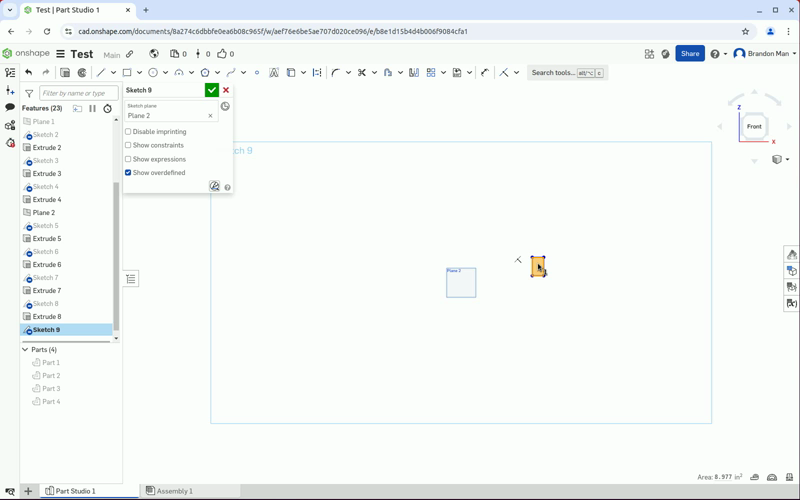
mouse_move(73, 352)
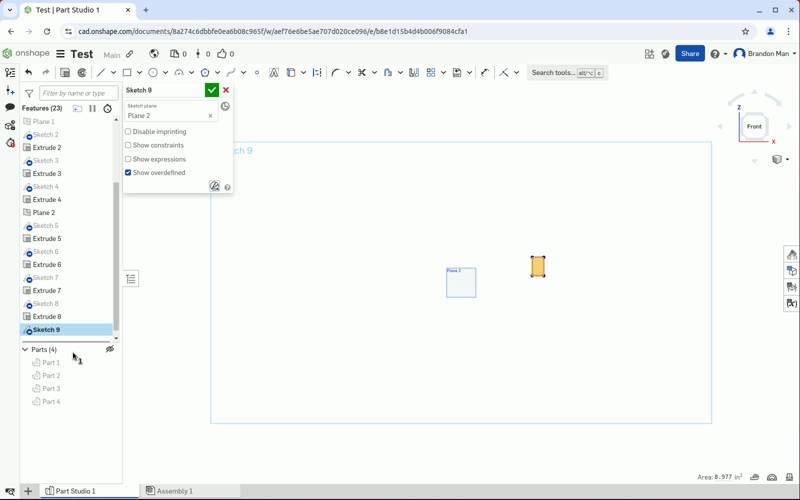
key(shift+y)
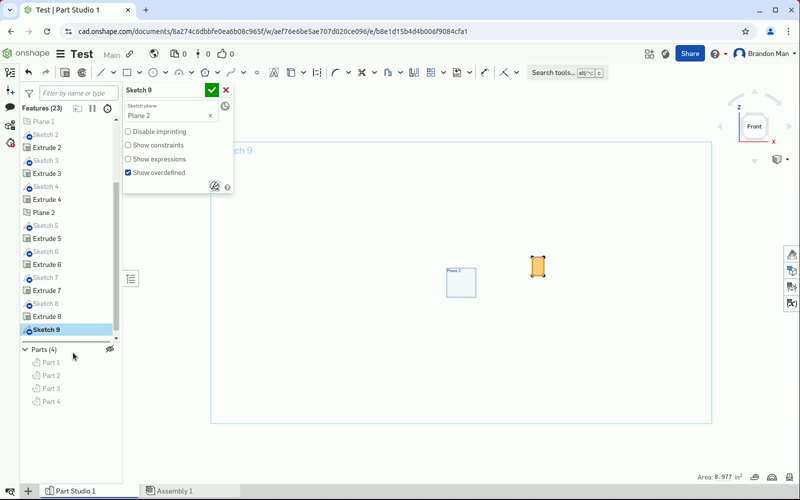
key(shift+e)
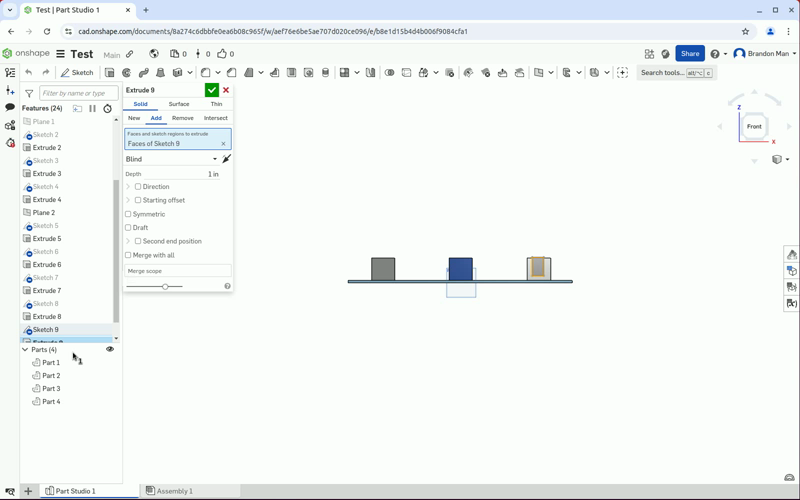
mouse_move(143, 106)
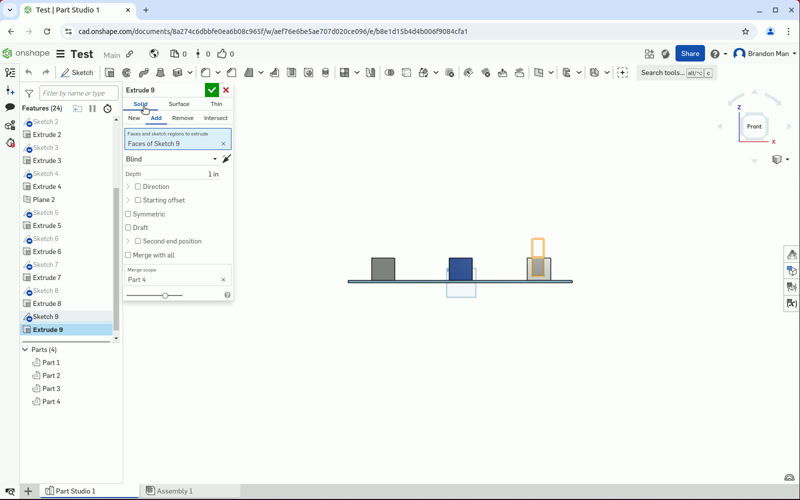
click(143, 106)
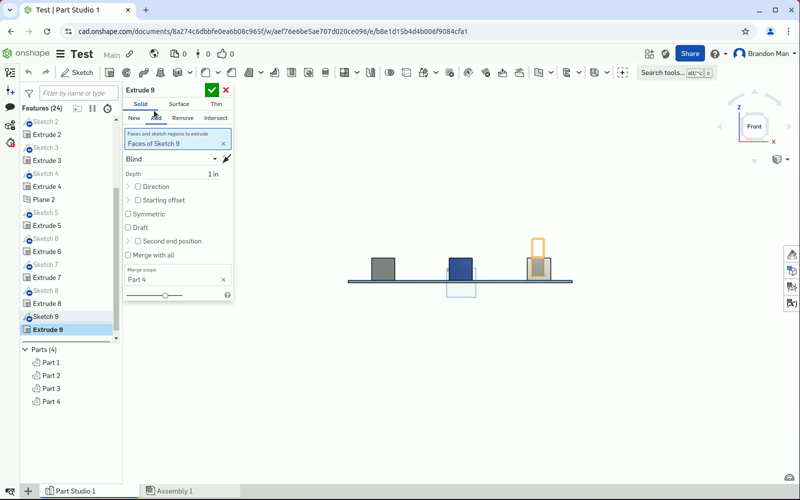
mouse_move(186, 120)
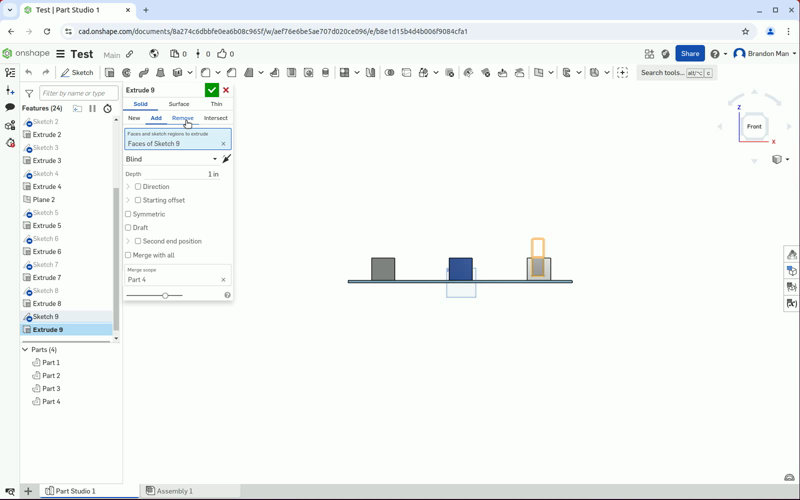
click(186, 120)
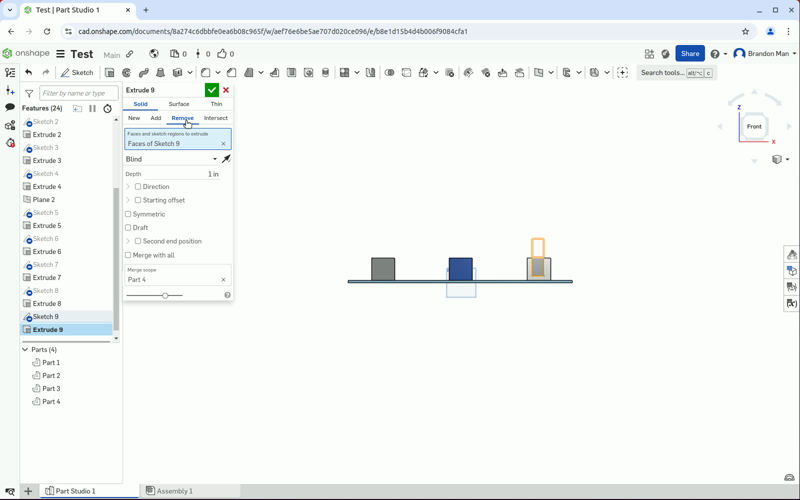
key(tab, 4)
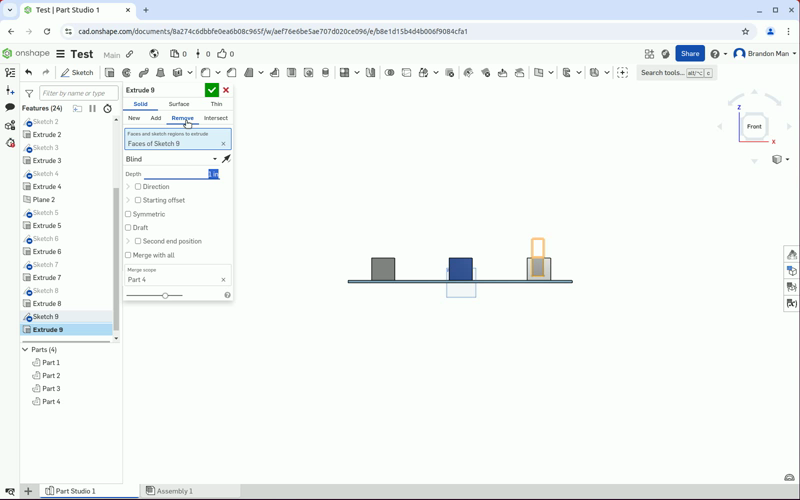
text(6.981)
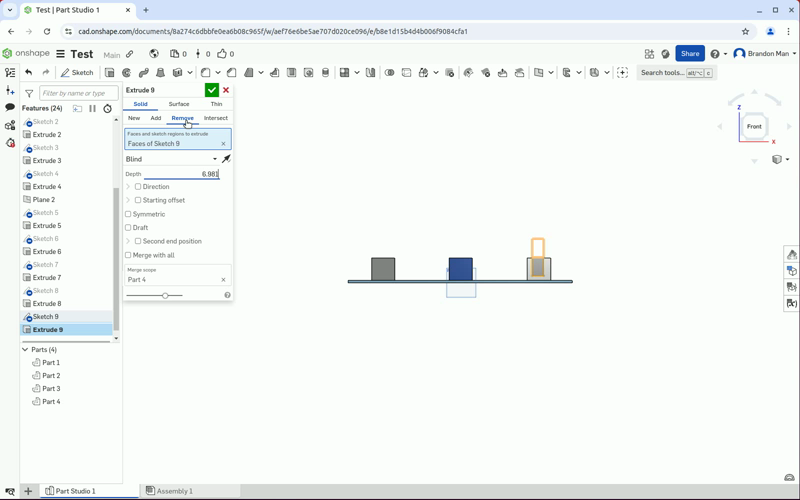
key(tab, 6)
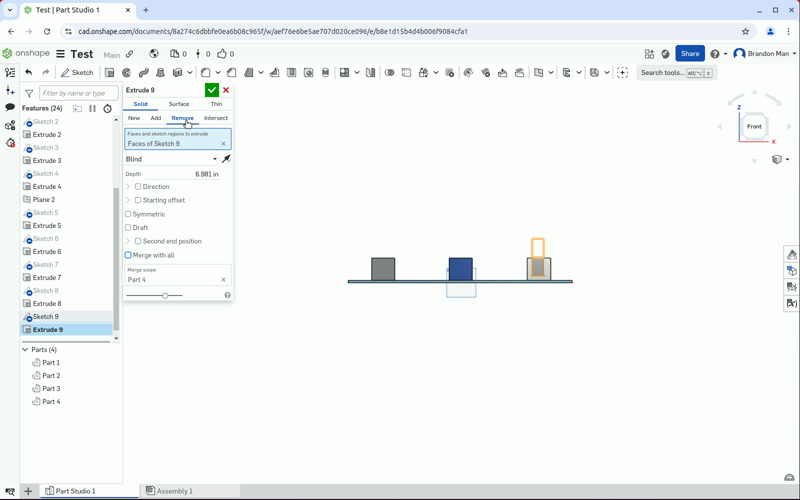
key(space)
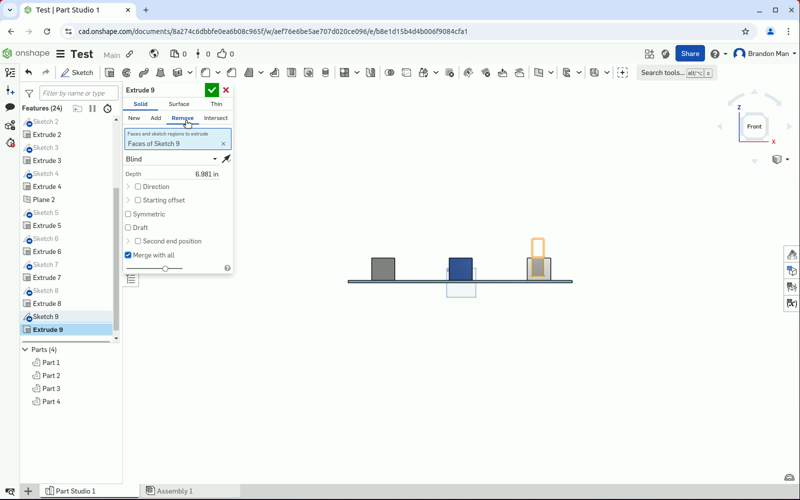
key(enter)
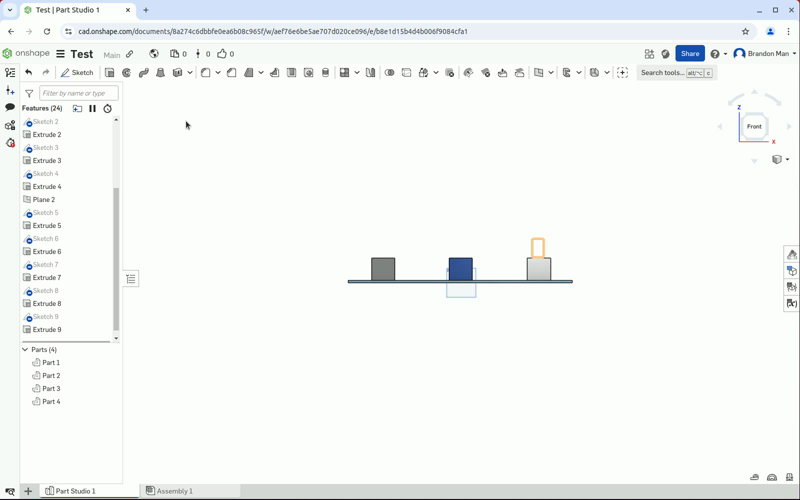
key(shift+h)
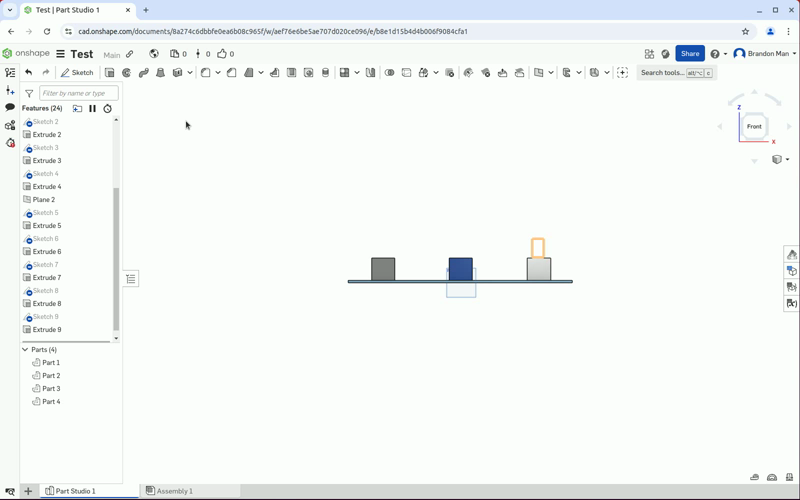
key(shift+h)
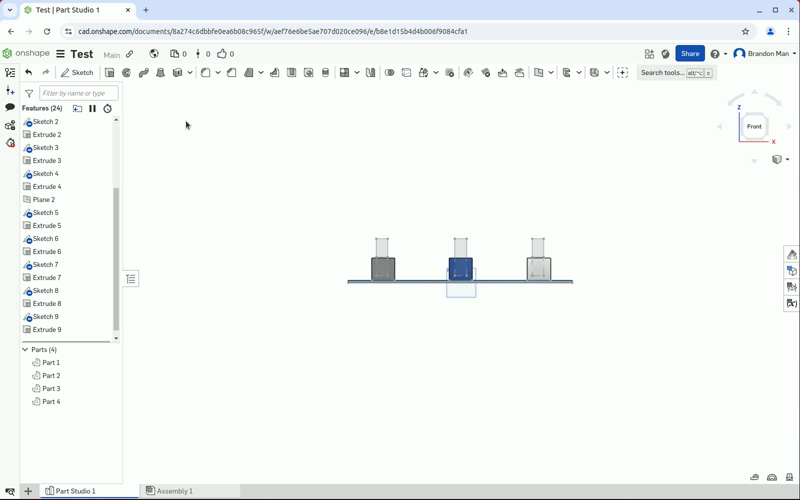
key(shift+7)
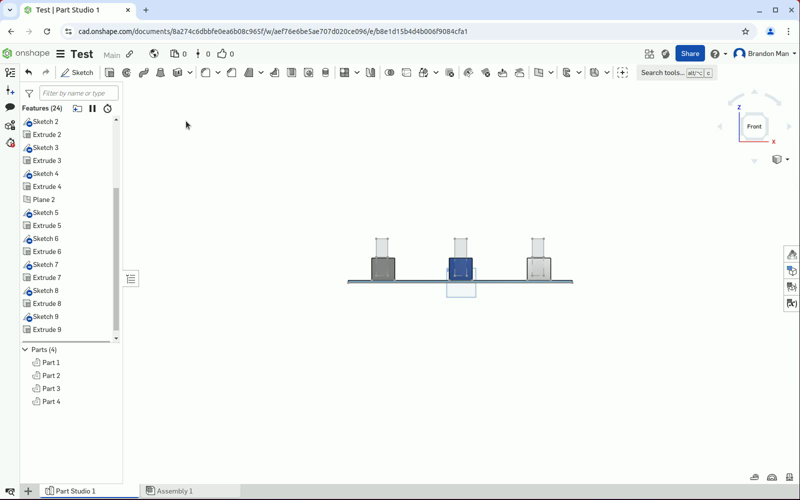
key(left, 2)
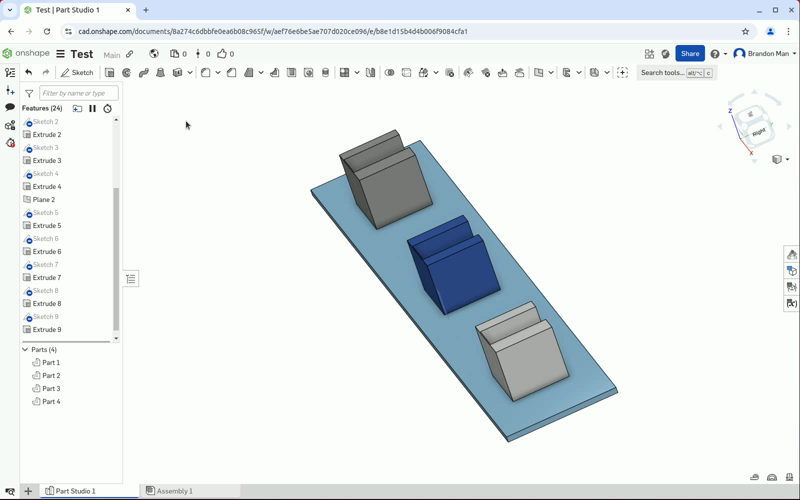
key(down, 2)
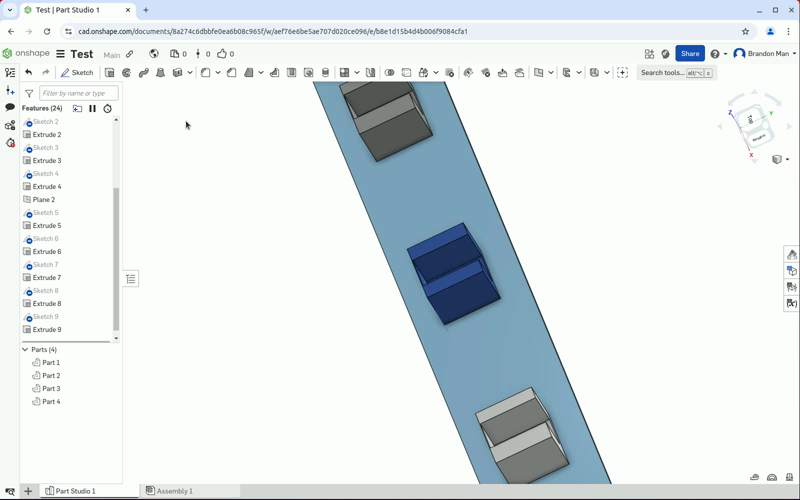
key(up, 2)
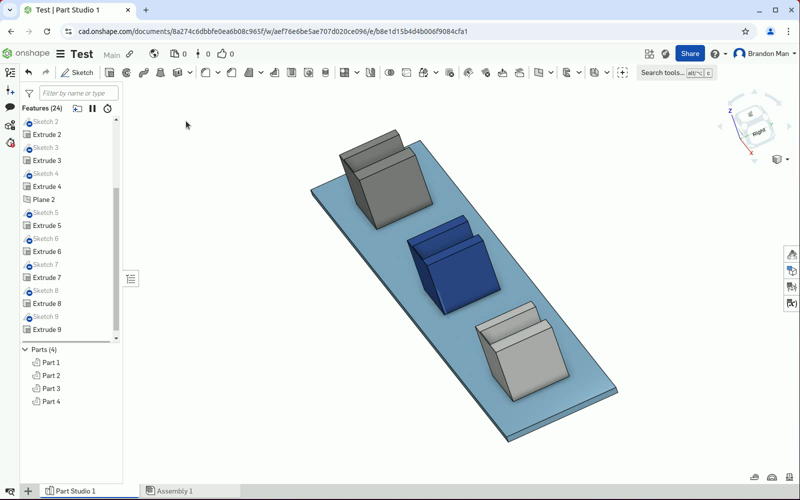
key(right, 2)
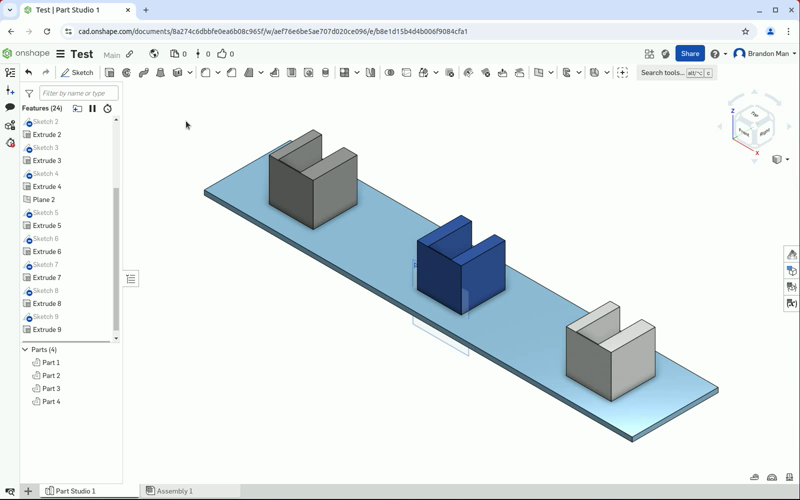
mouse_move(69, 85)
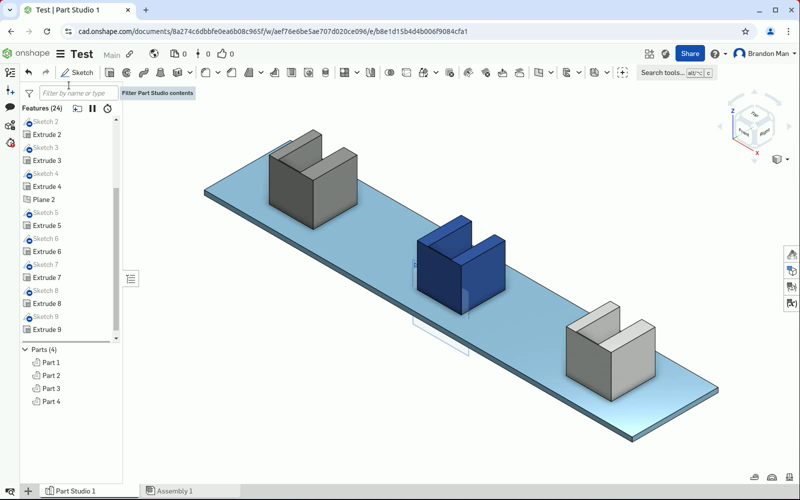
click(69, 85)